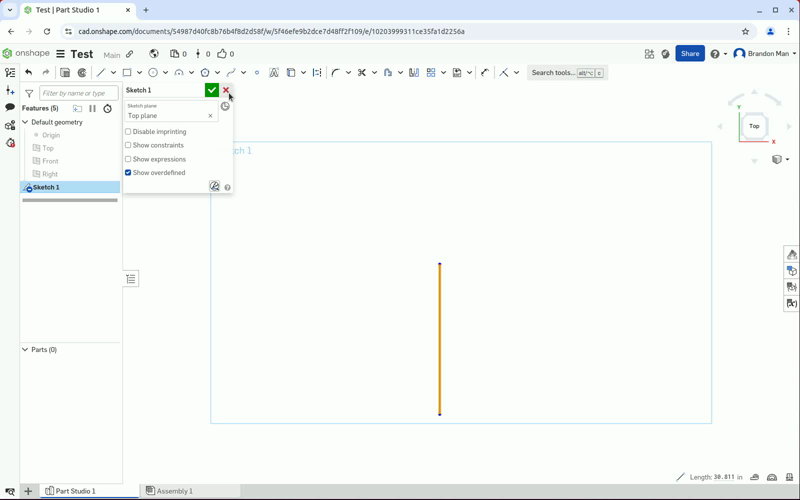
key(shift+h)
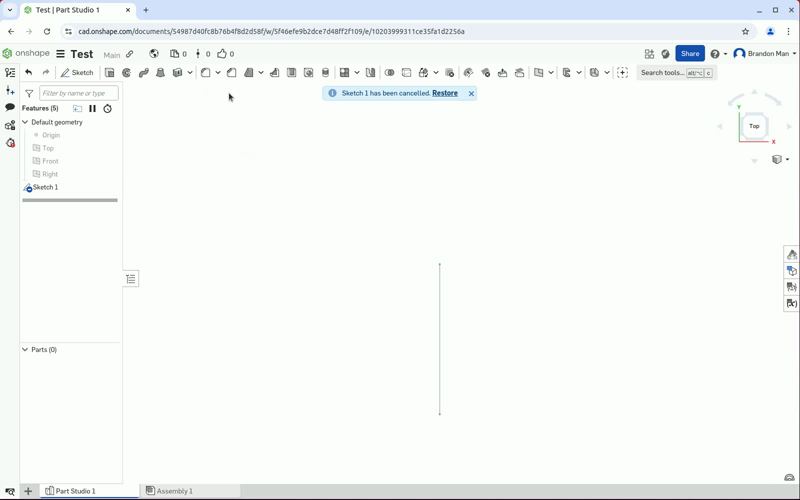
key(shift+s)
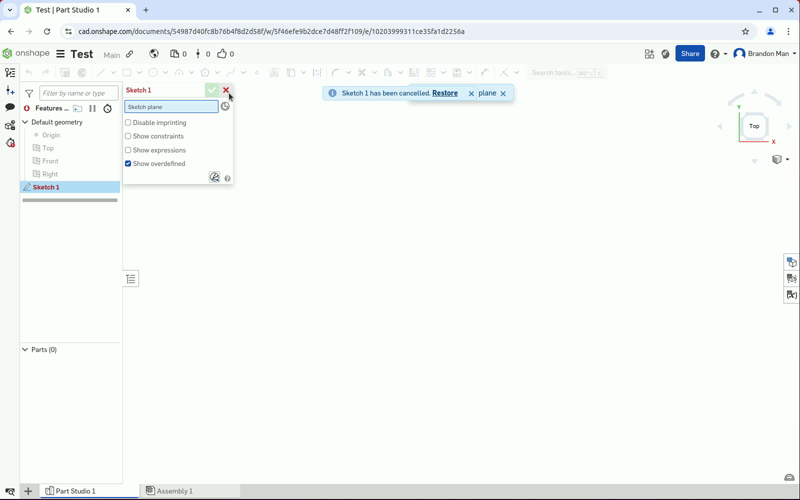
mouse_move(73, 150)
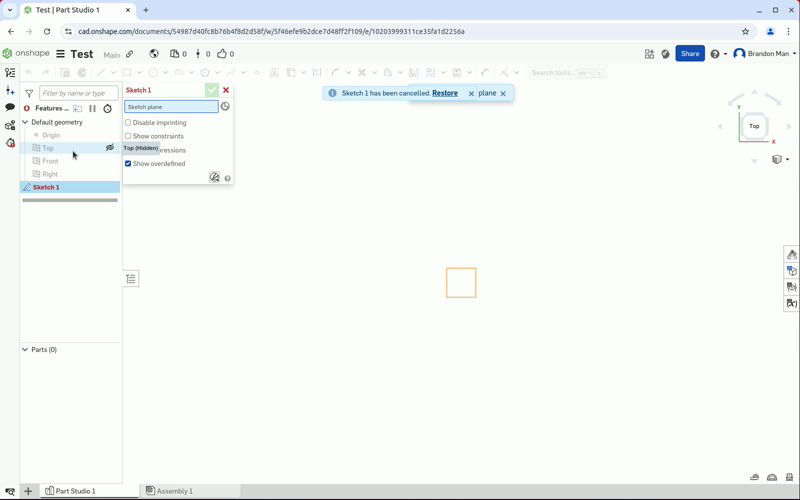
click(73, 150)
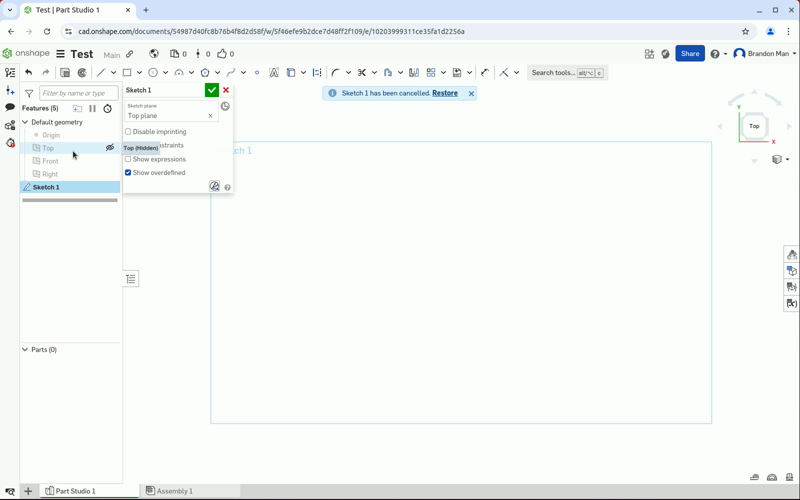
mouse_move(73, 352)
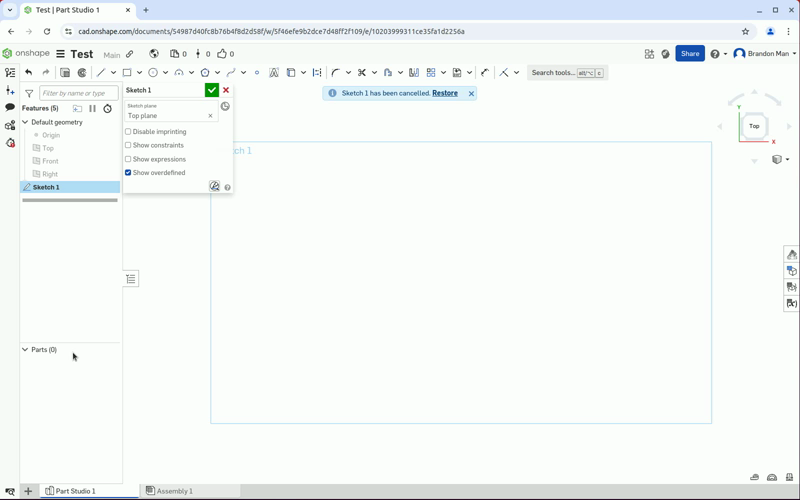
key(y)
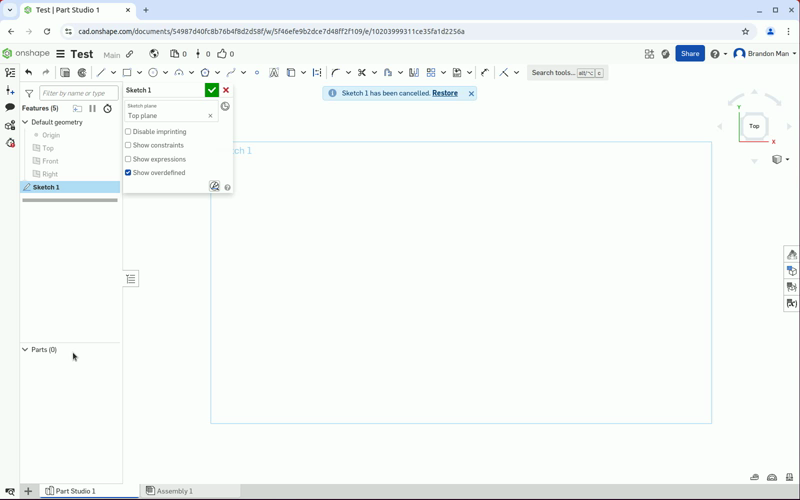
key(l)
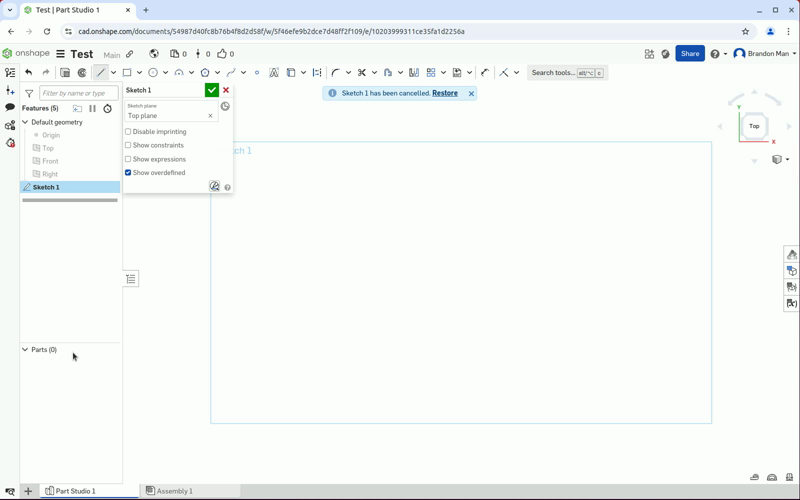
key_down(shift)
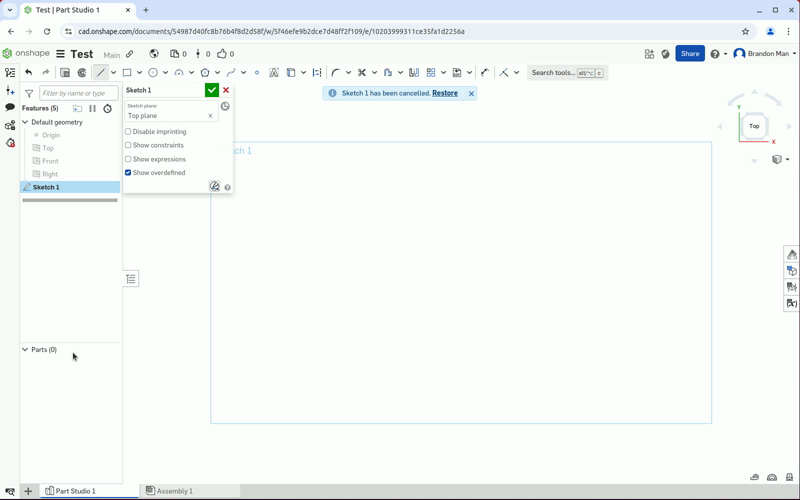
mouse_move(353, 363)
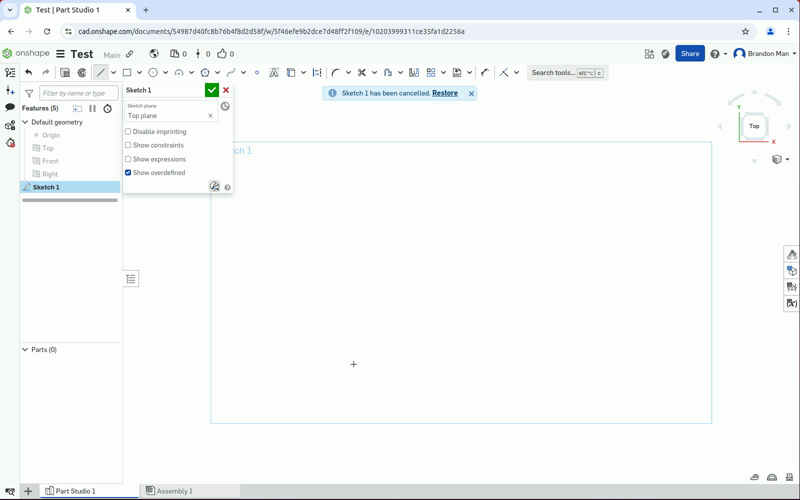
click(353, 363)
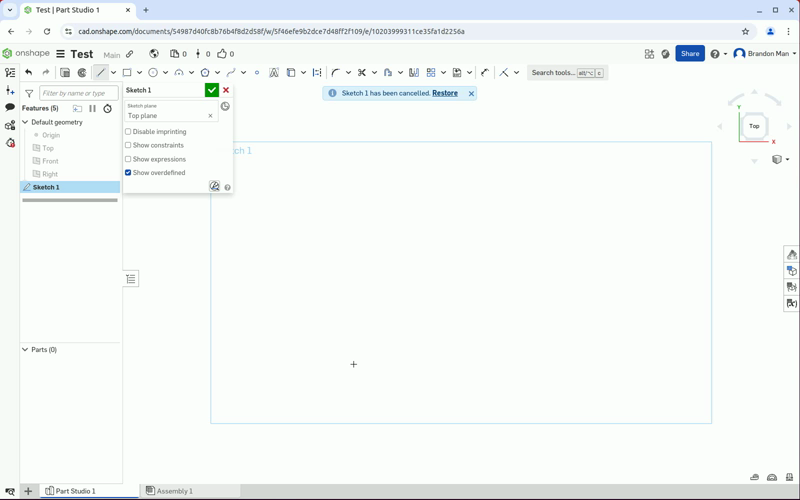
key_up(shift)
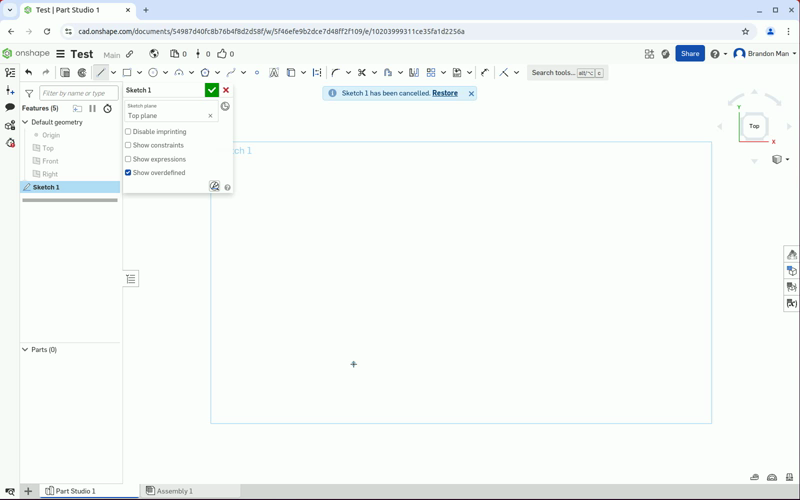
key_down(shift)
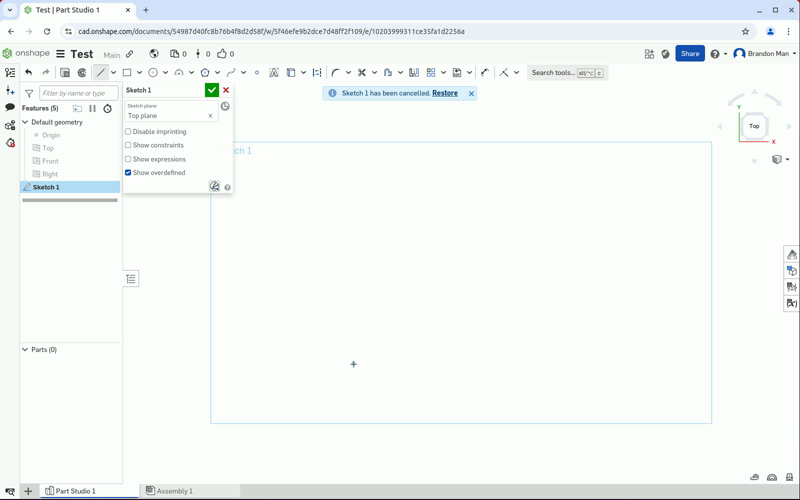
mouse_move(460, 363)
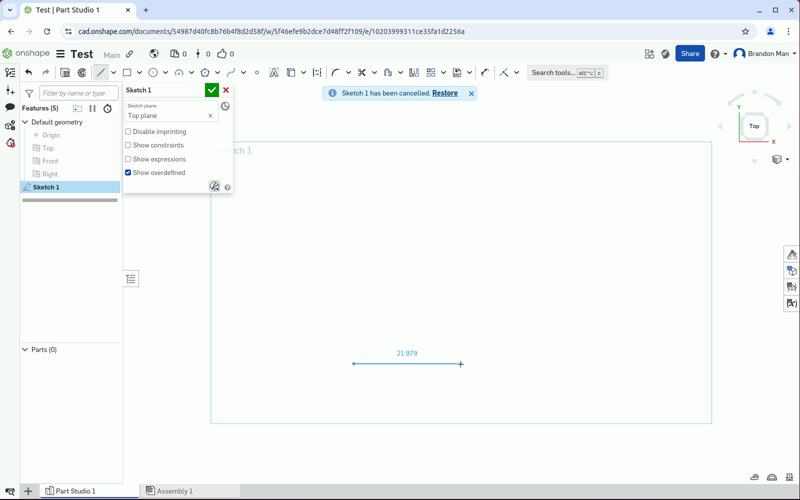
click(460, 363)
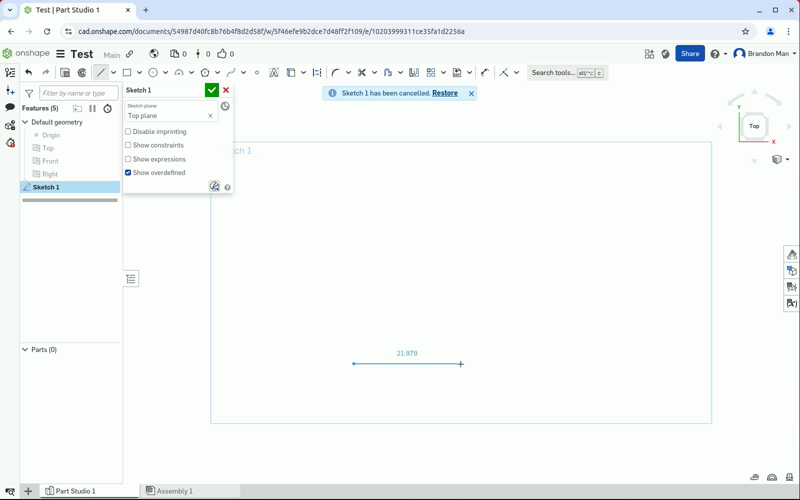
key_up(shift)
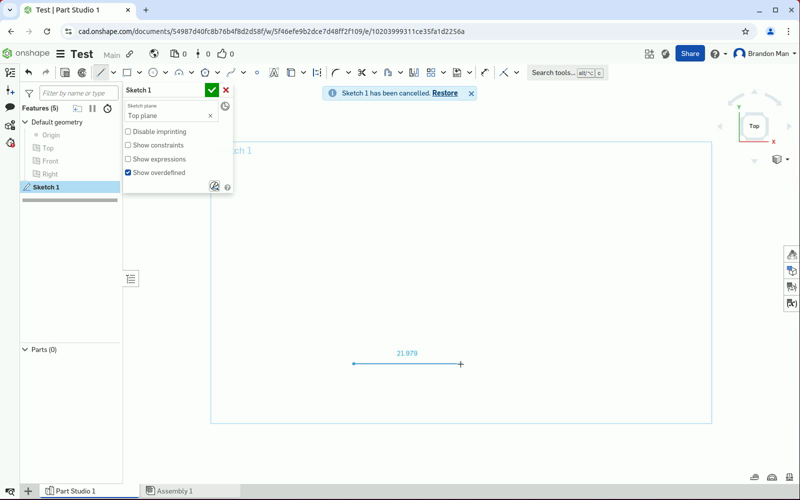
key_down(shift)
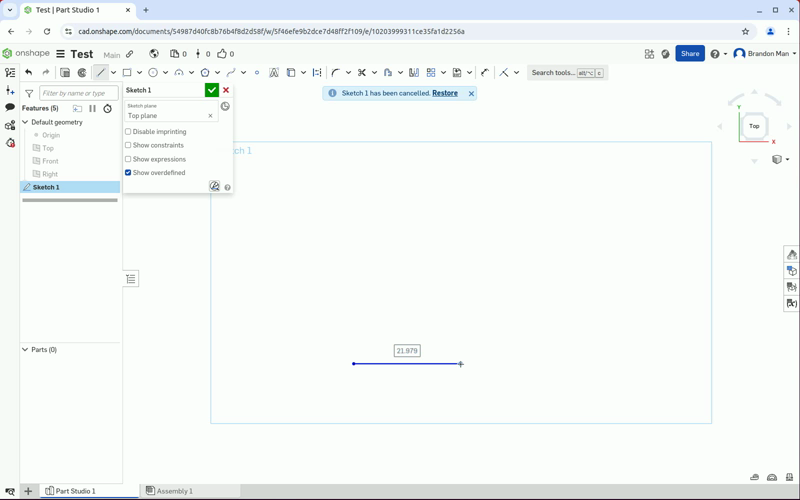
mouse_move(460, 284)
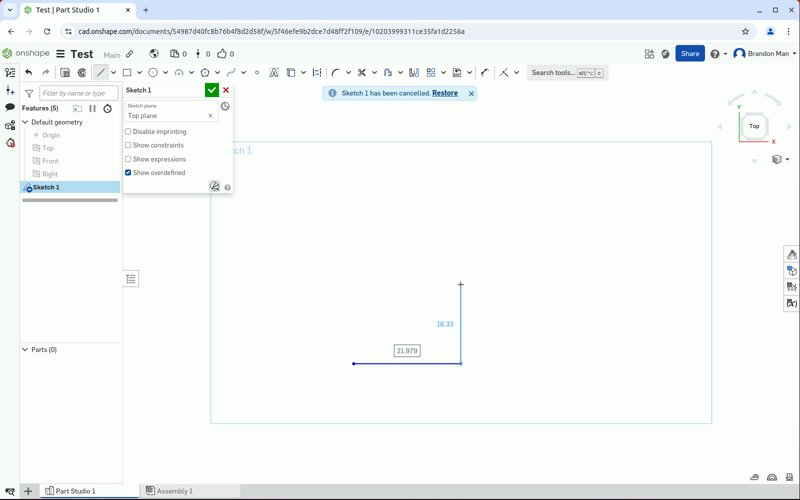
click(460, 284)
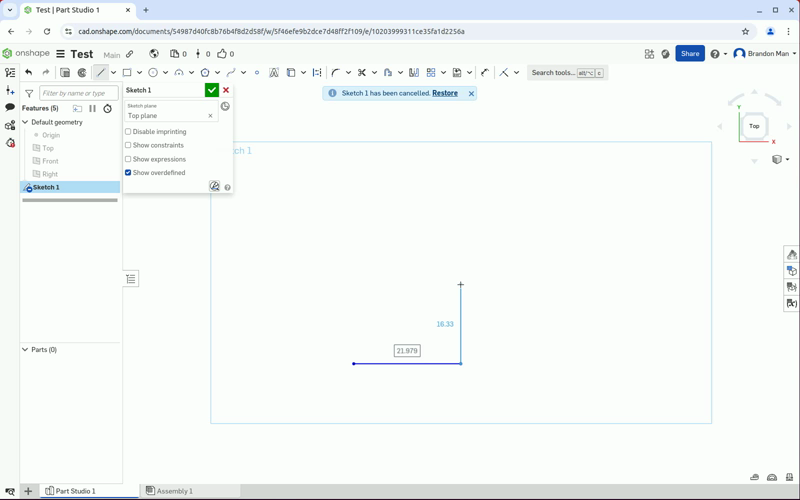
key_up(shift)
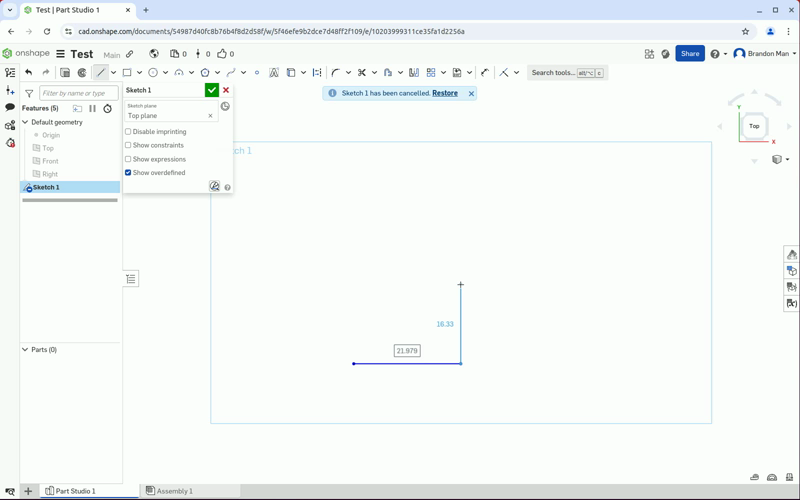
key_down(shift)
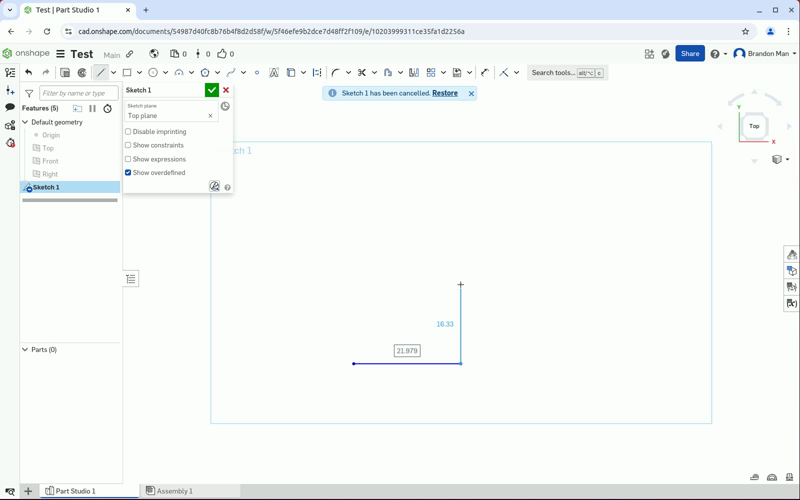
mouse_move(353, 284)
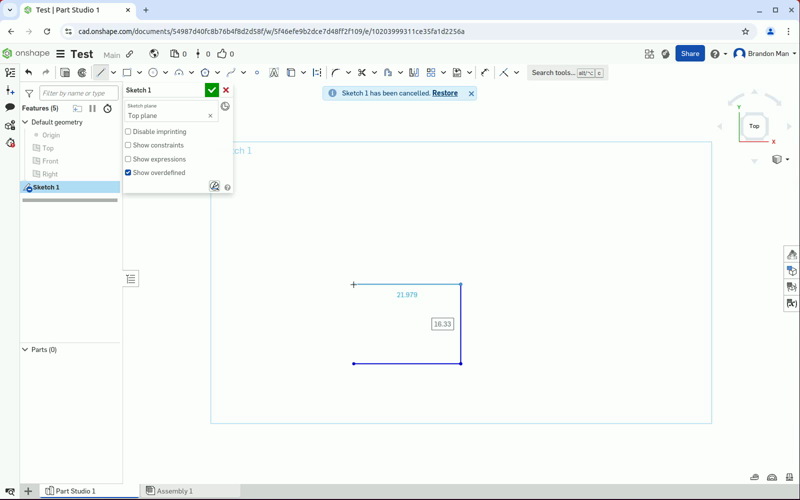
click(353, 284)
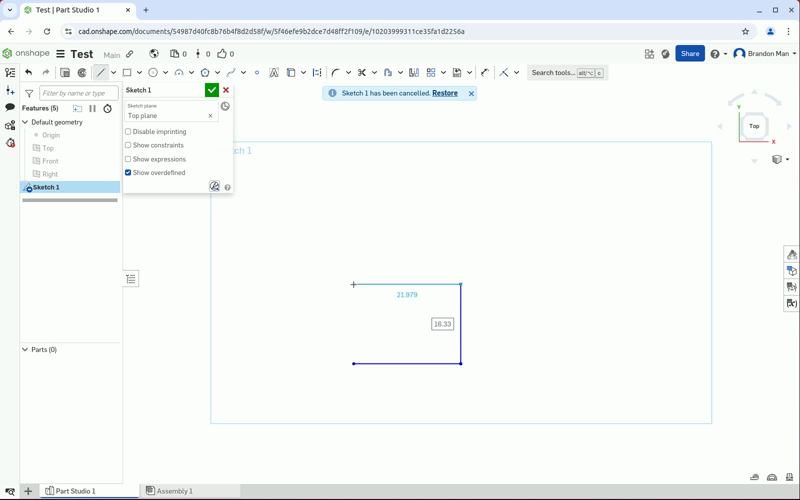
key_up(shift)
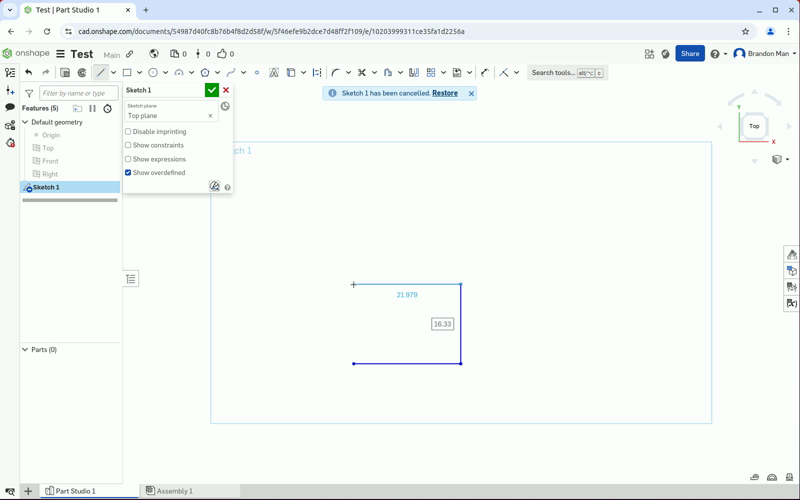
key_down(shift)
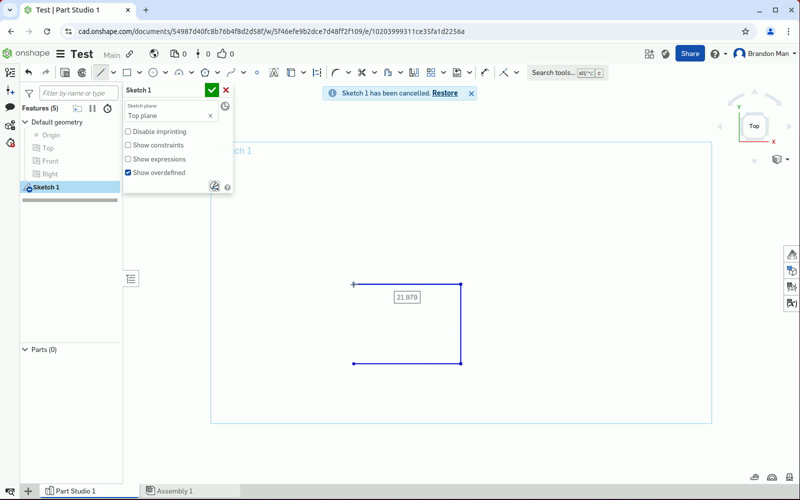
mouse_move(353, 363)
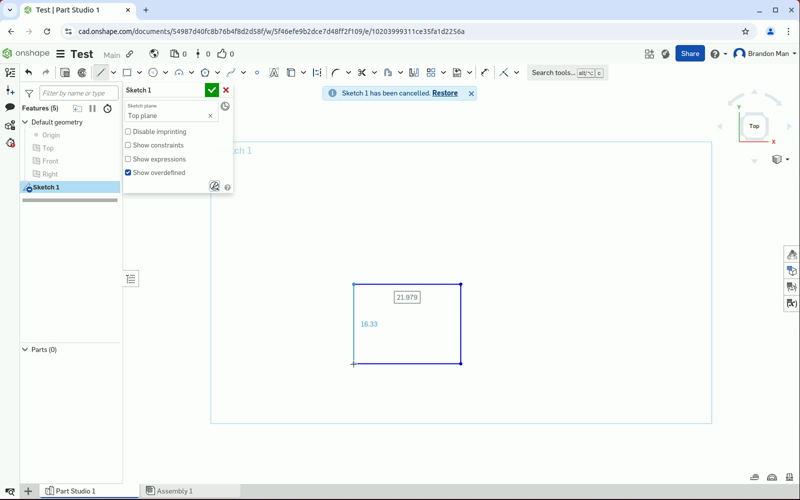
key_up(shift)
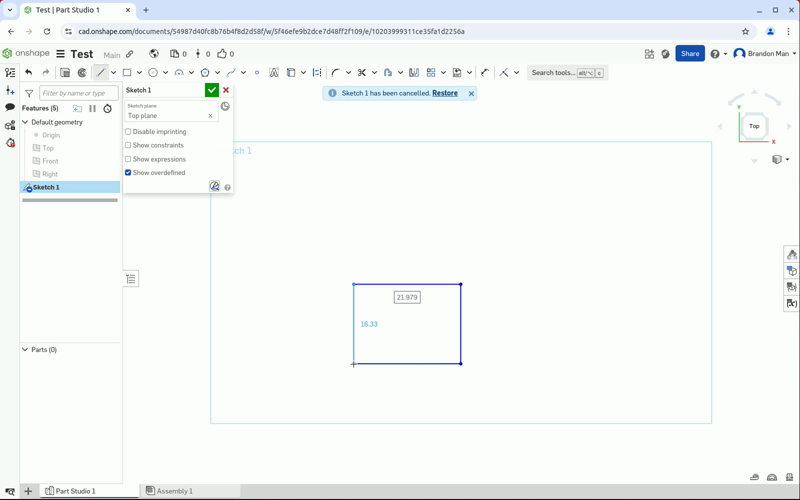
click(353, 363)
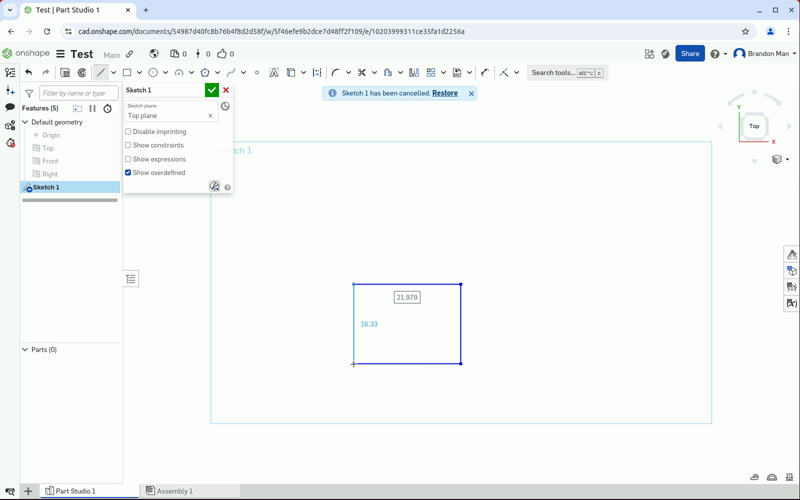
key(esc)
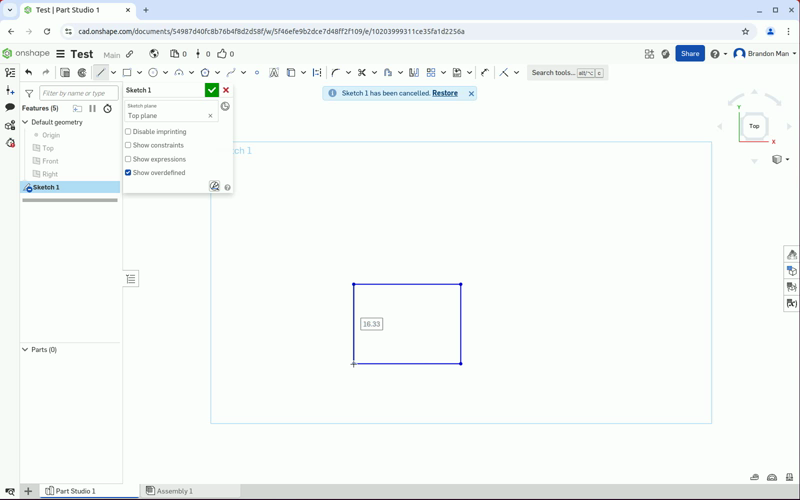
key(l)
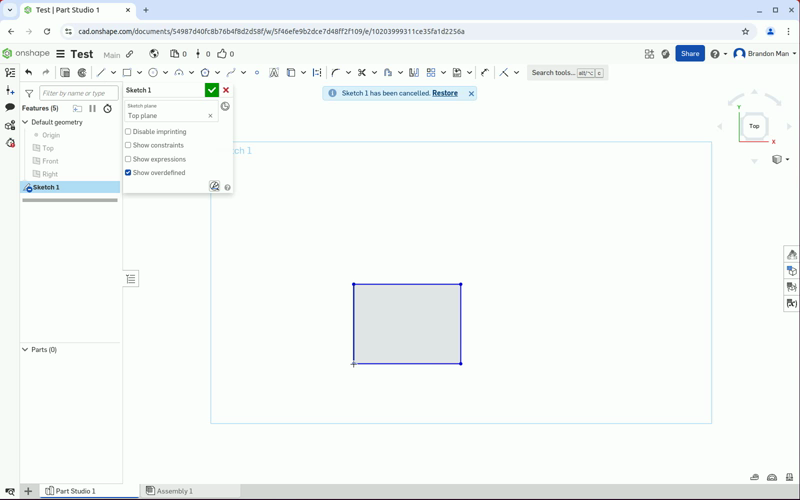
key_down(shift)
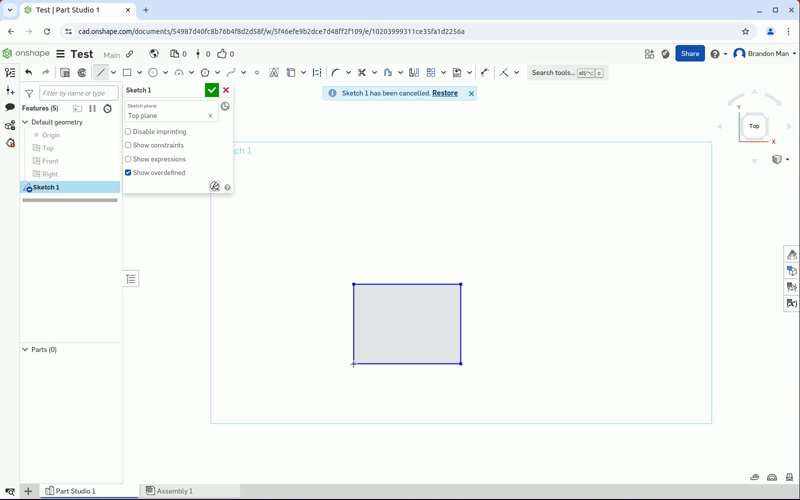
mouse_move(357, 360)
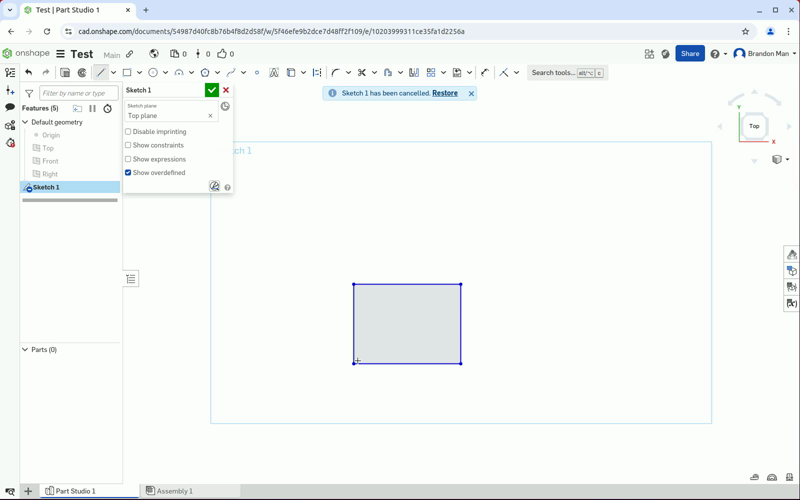
click(357, 360)
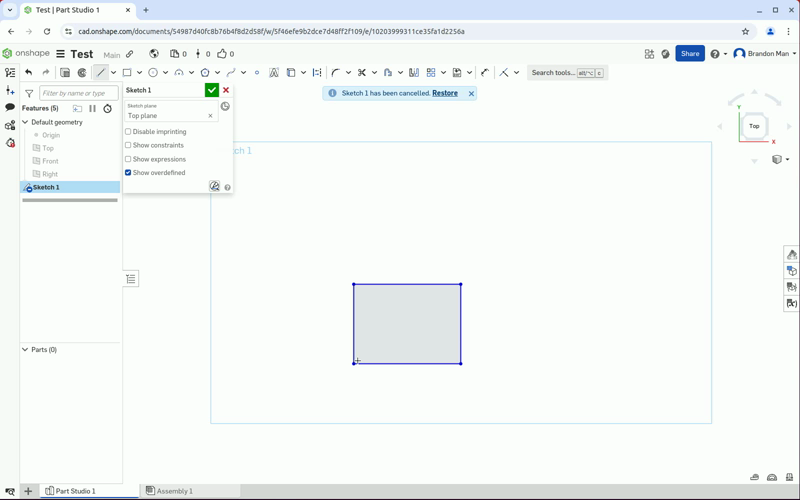
key_up(shift)
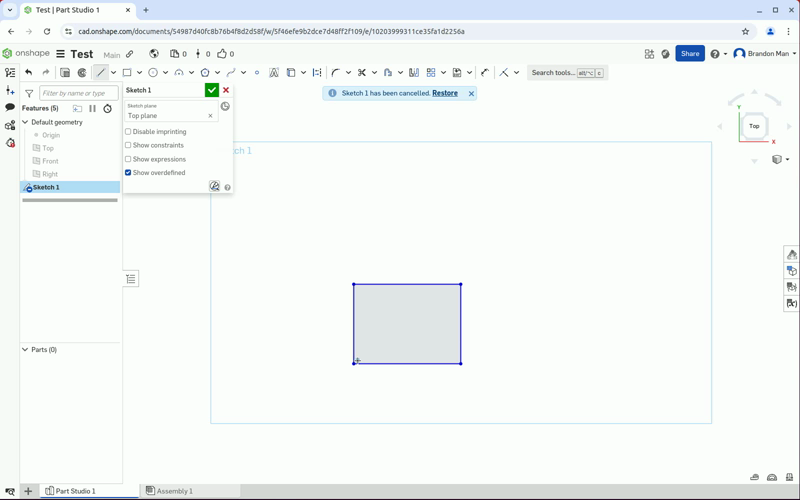
key_down(shift)
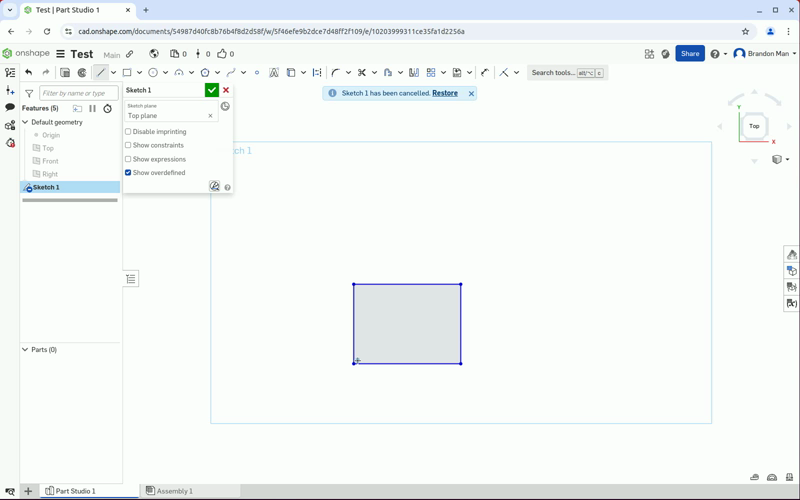
mouse_move(457, 360)
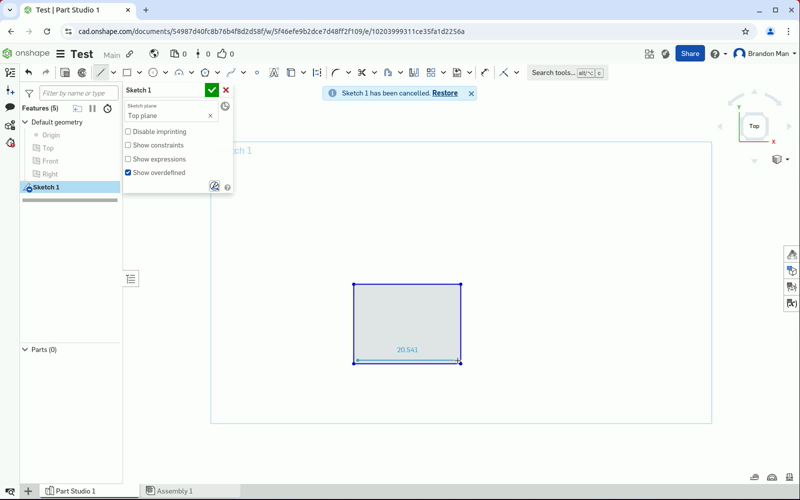
click(457, 360)
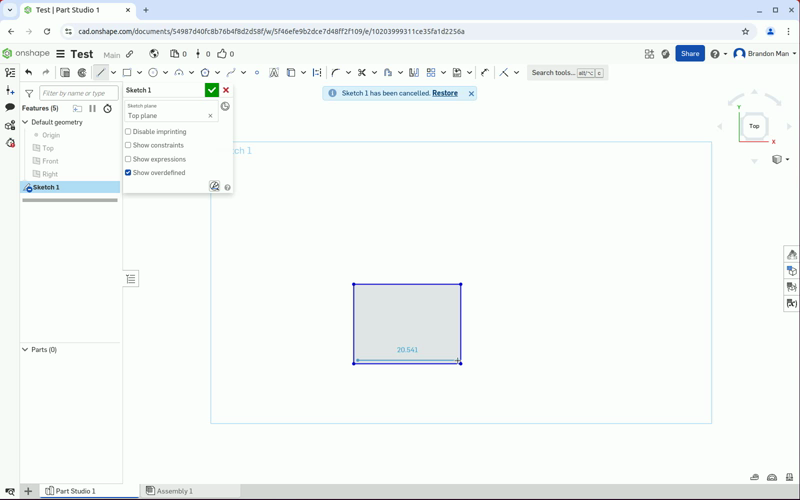
key_up(shift)
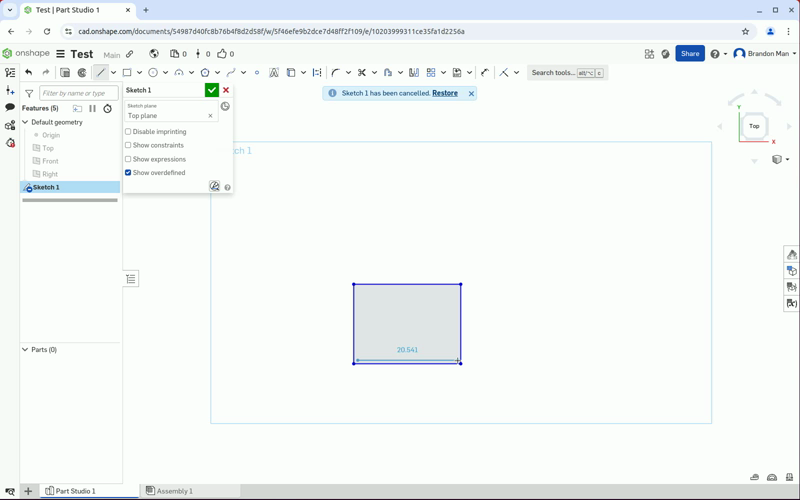
key_down(shift)
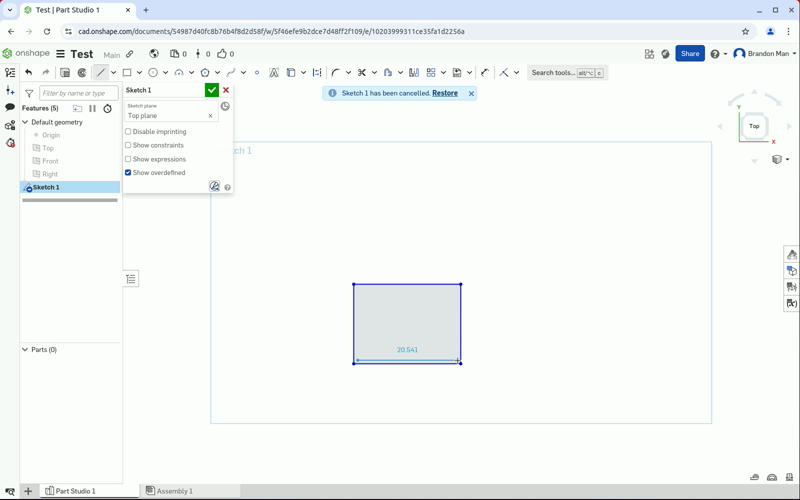
mouse_move(457, 287)
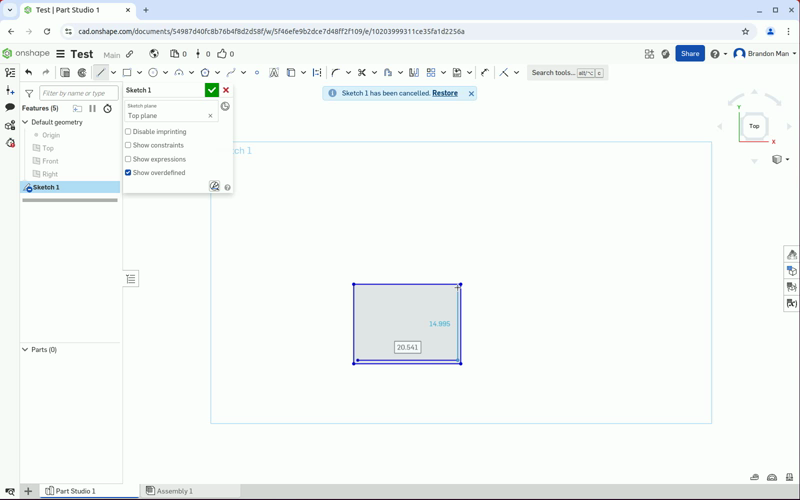
click(457, 287)
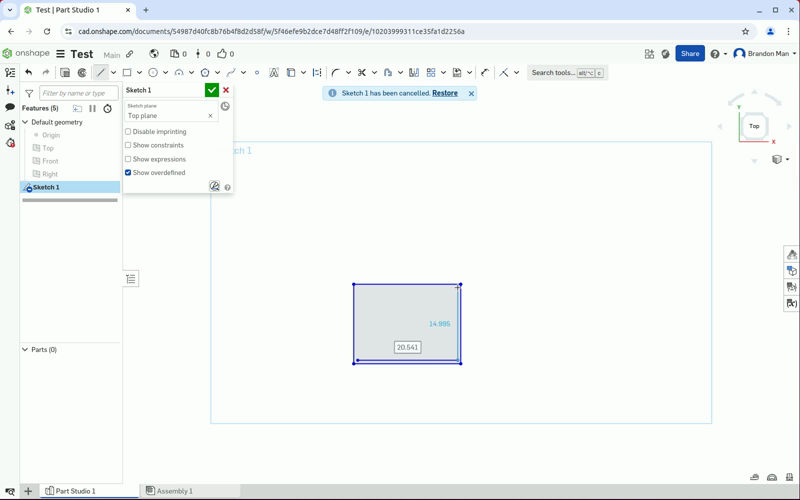
key_up(shift)
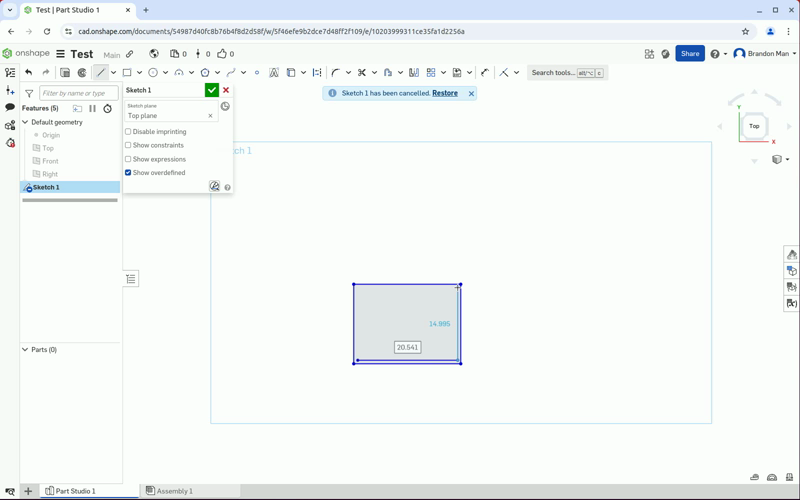
key_down(shift)
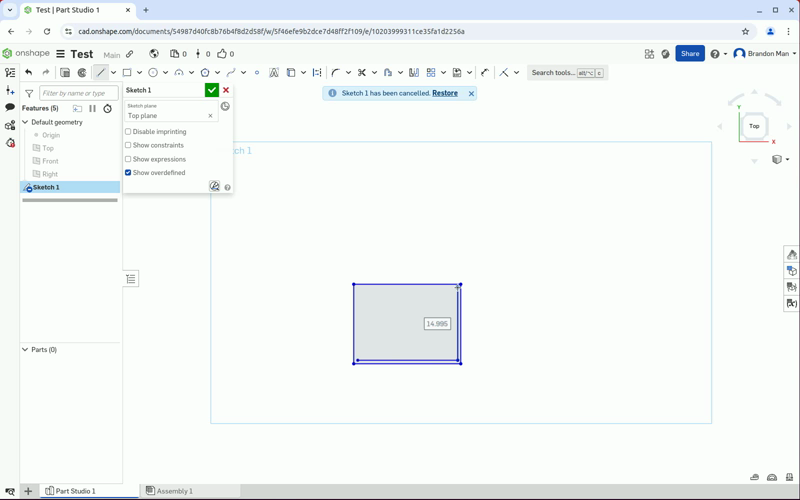
mouse_move(357, 287)
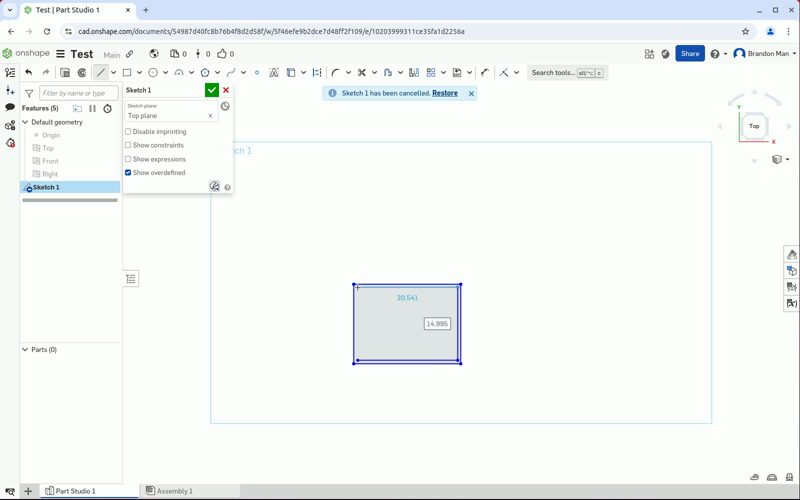
click(357, 287)
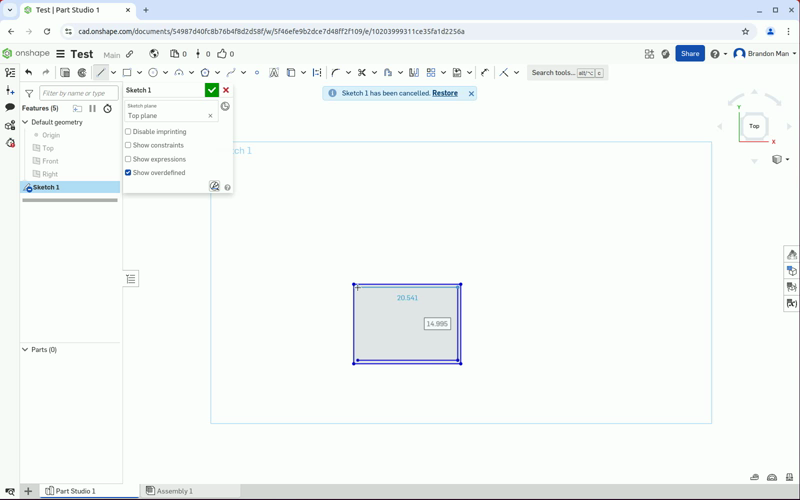
key_up(shift)
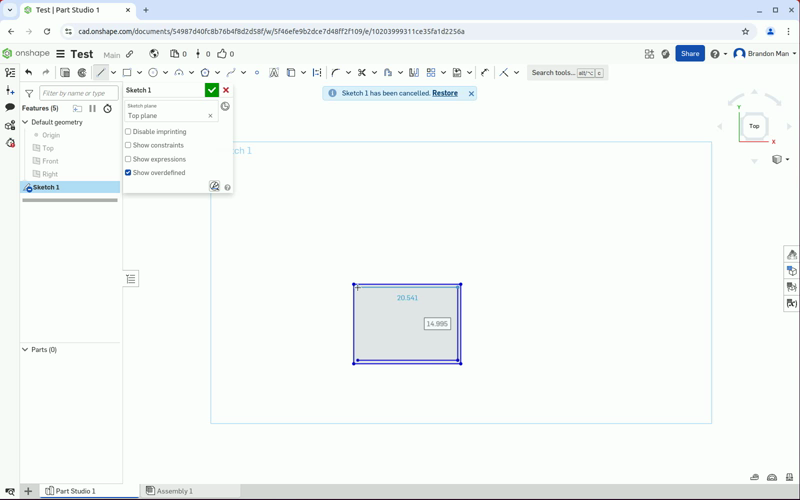
key_down(shift)
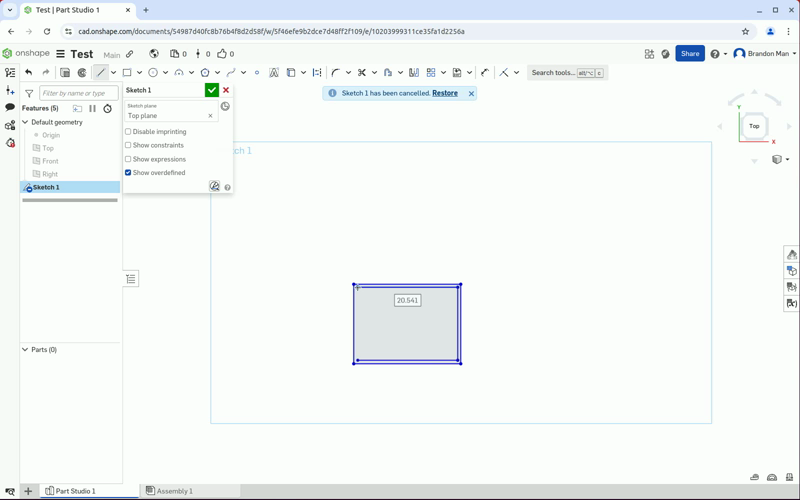
mouse_move(357, 360)
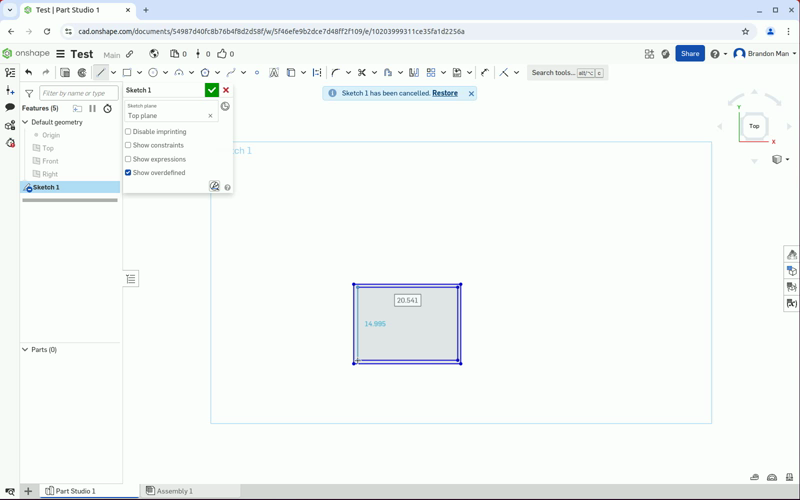
key_up(shift)
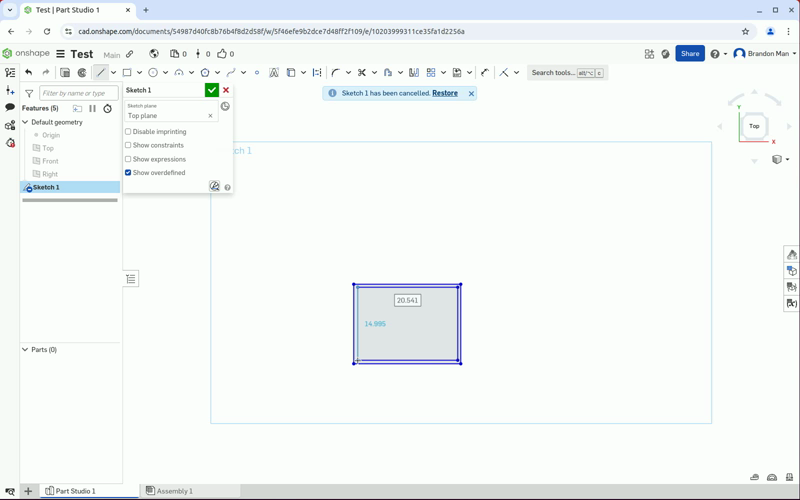
click(357, 360)
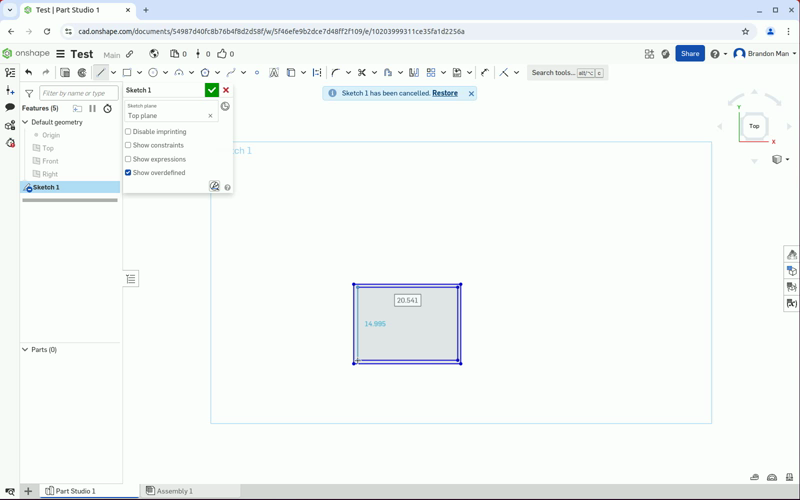
key(esc)
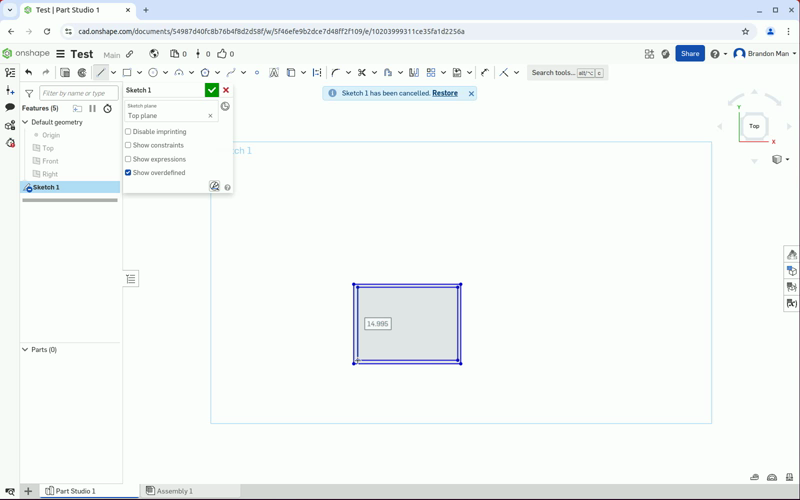
mouse_move(355, 359)
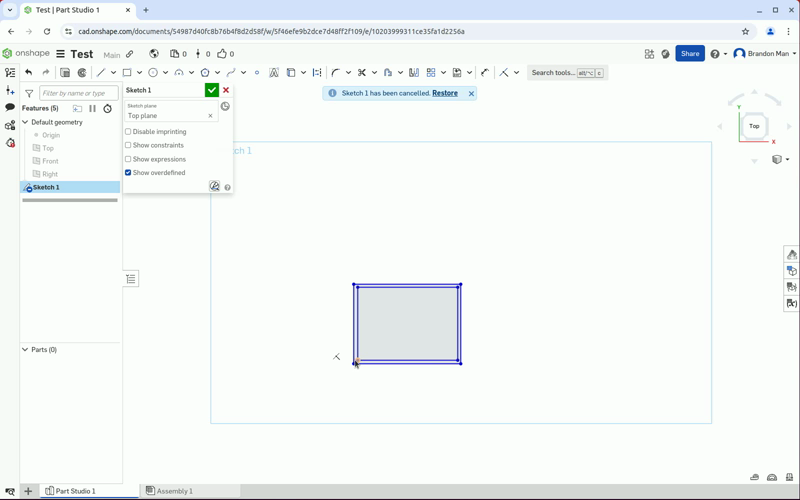
scroll(6)
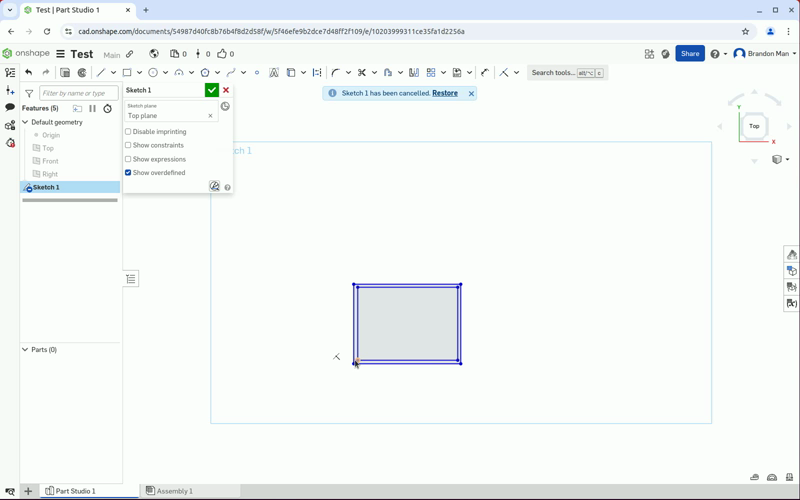
scroll(6)
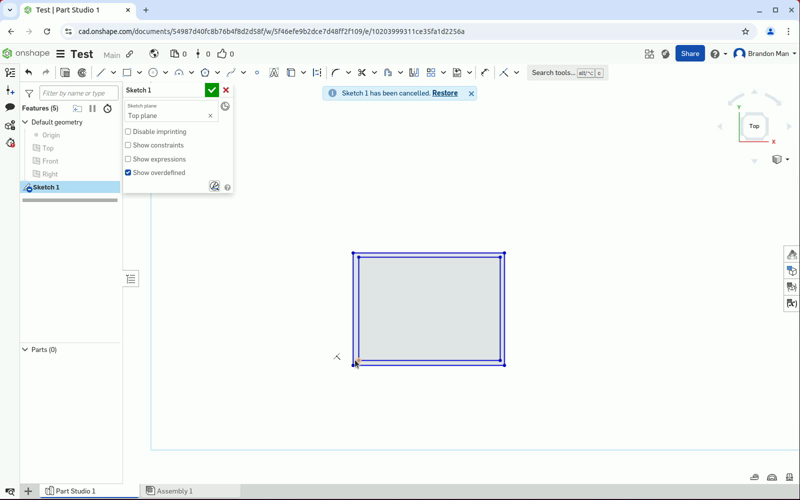
scroll(6)
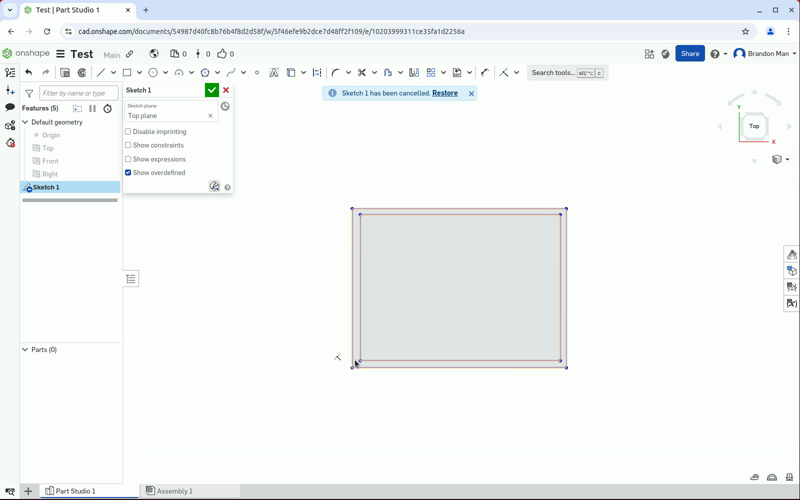
scroll(6)
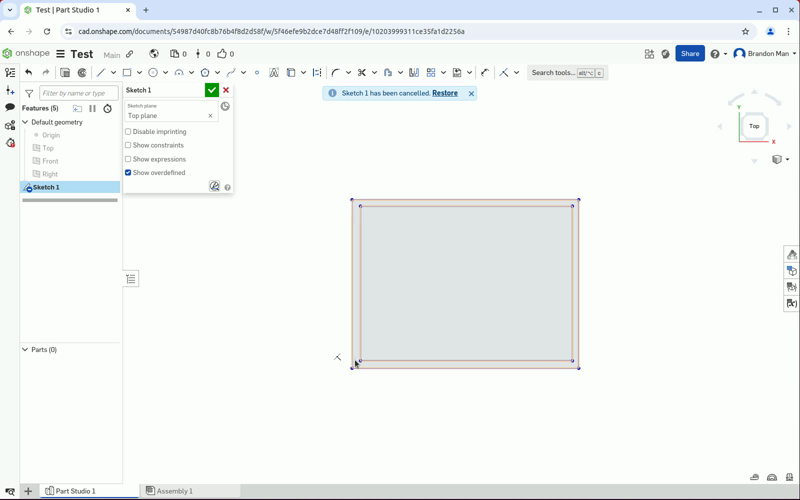
scroll(6)
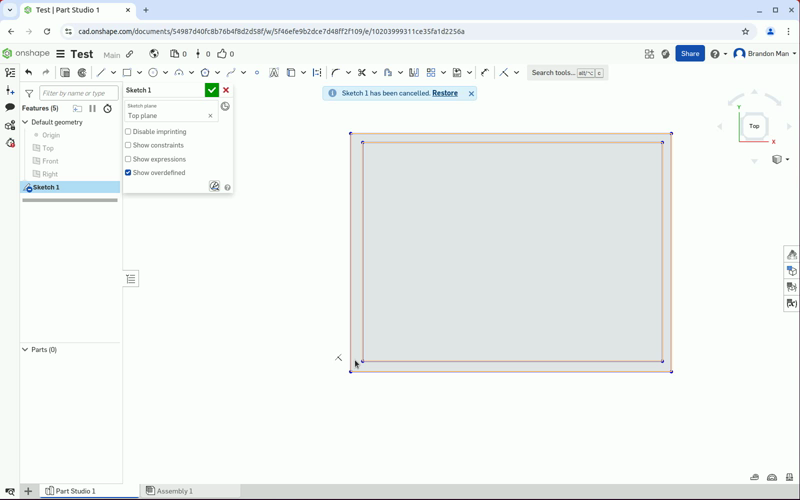
scroll(6)
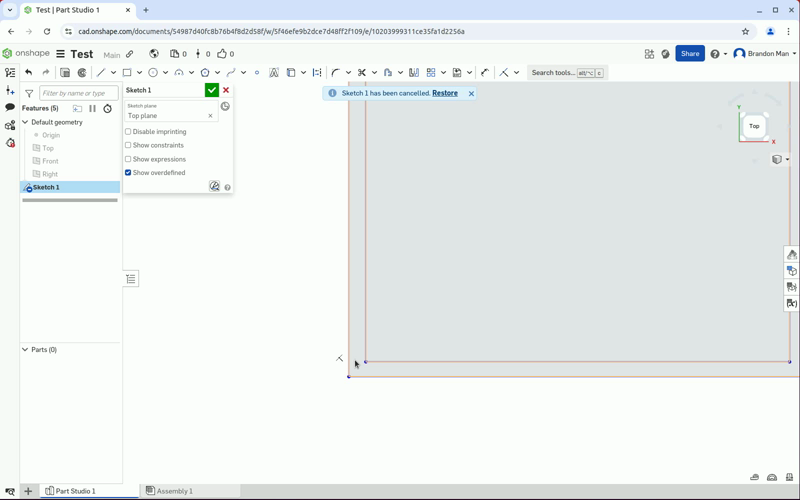
scroll(6)
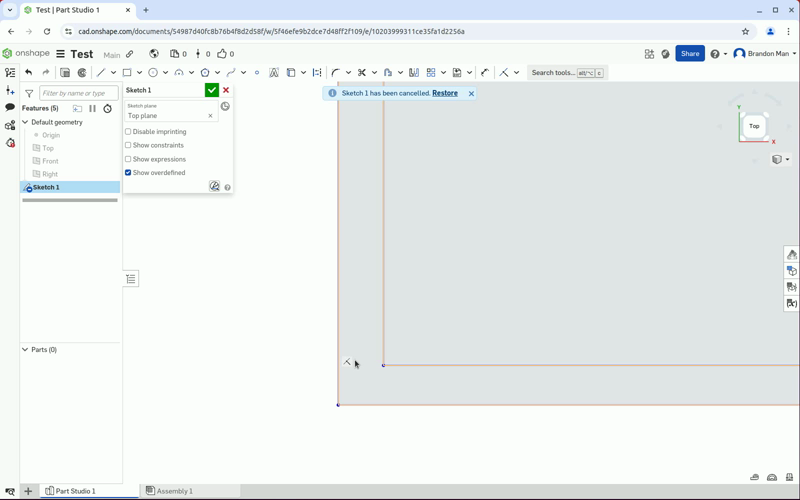
click(355, 359)
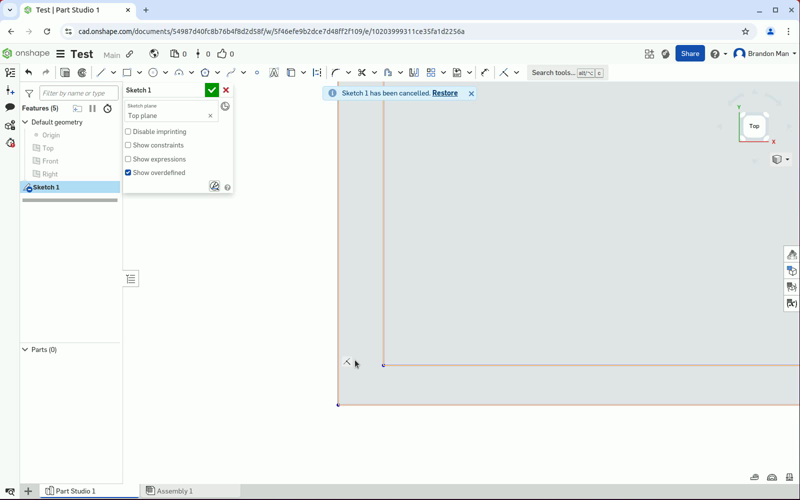
scroll(-6)
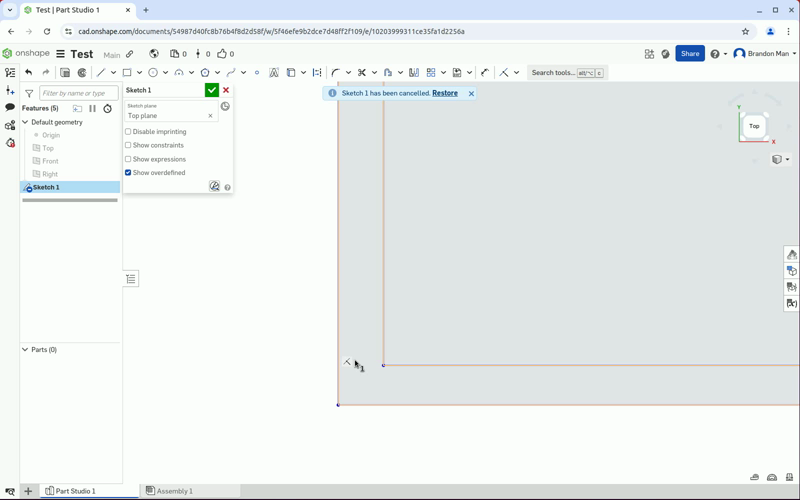
scroll(-6)
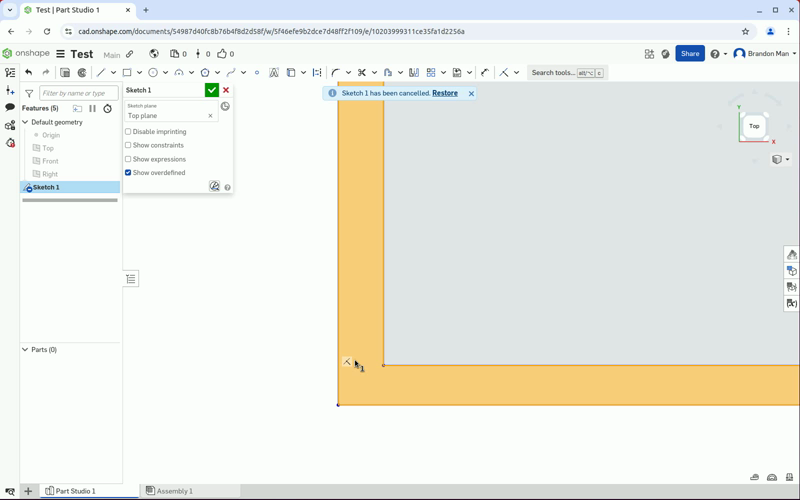
scroll(-6)
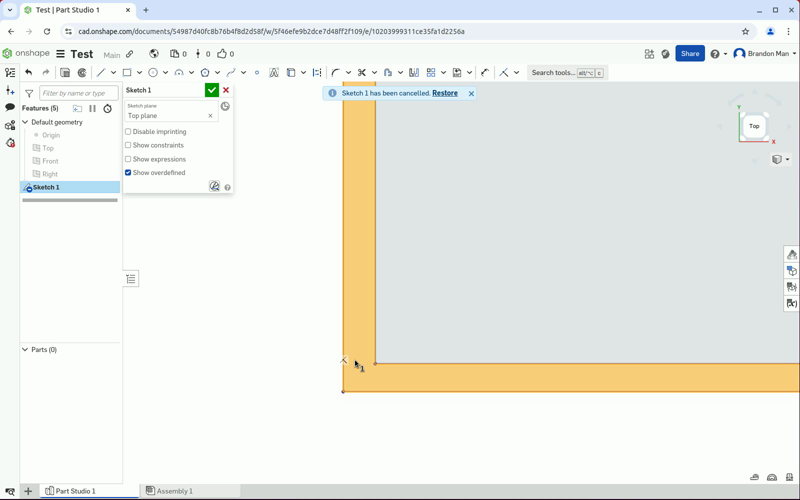
scroll(-6)
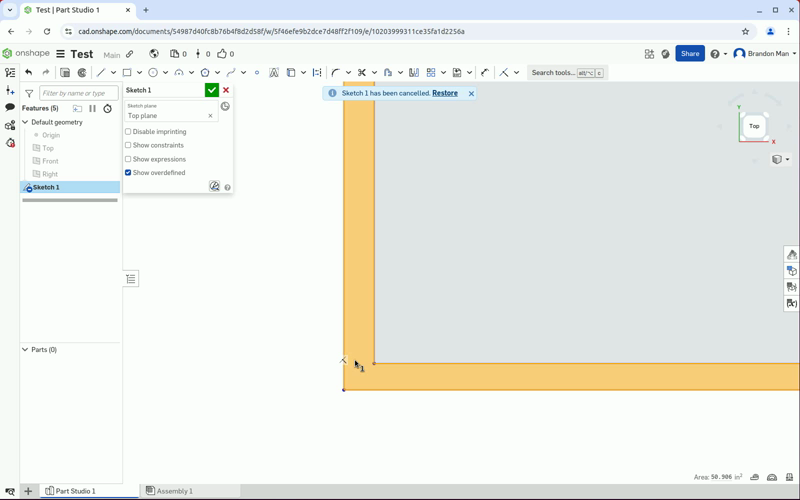
scroll(-6)
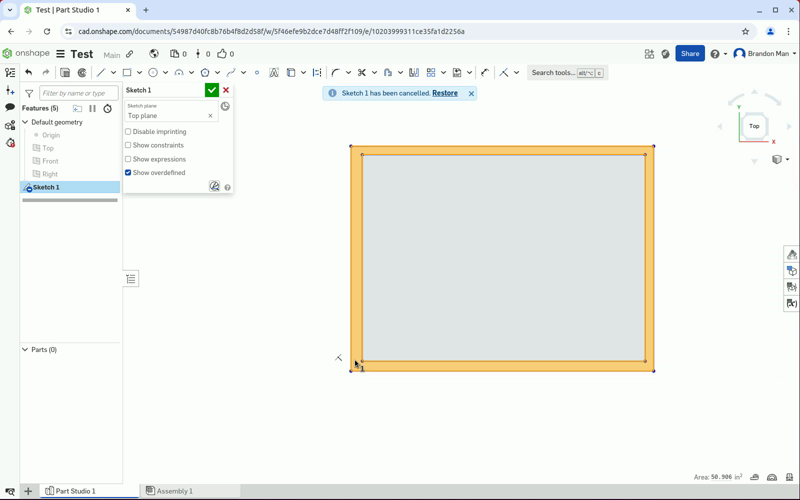
scroll(-6)
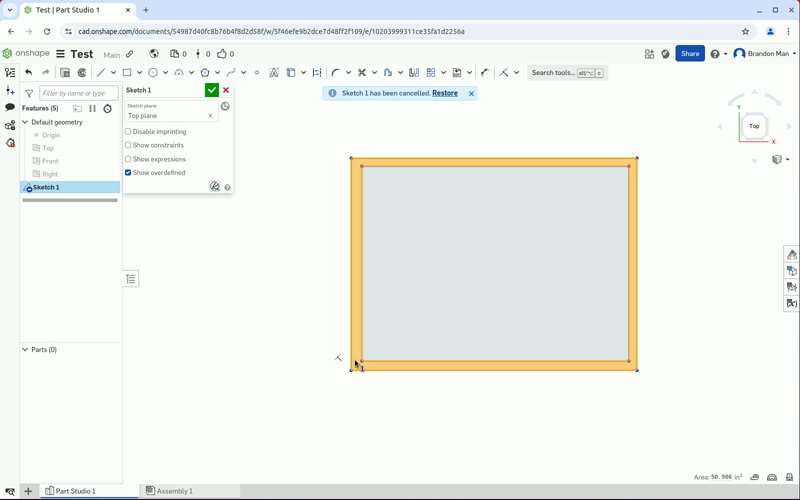
scroll(-6)
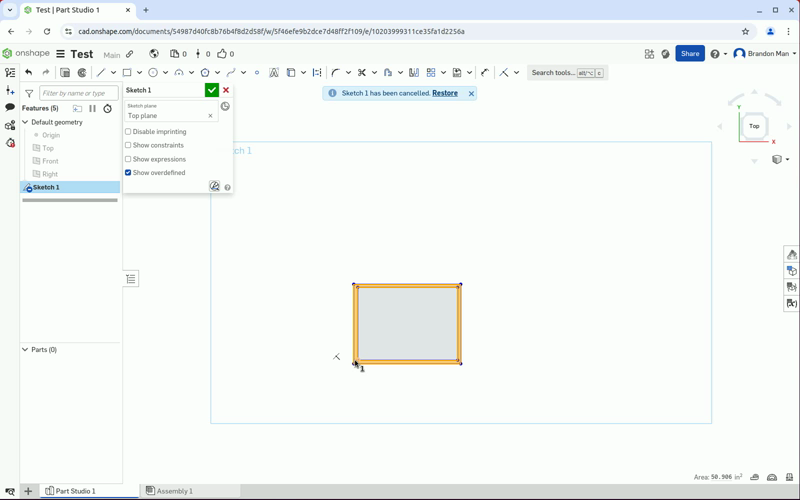
mouse_move(73, 352)
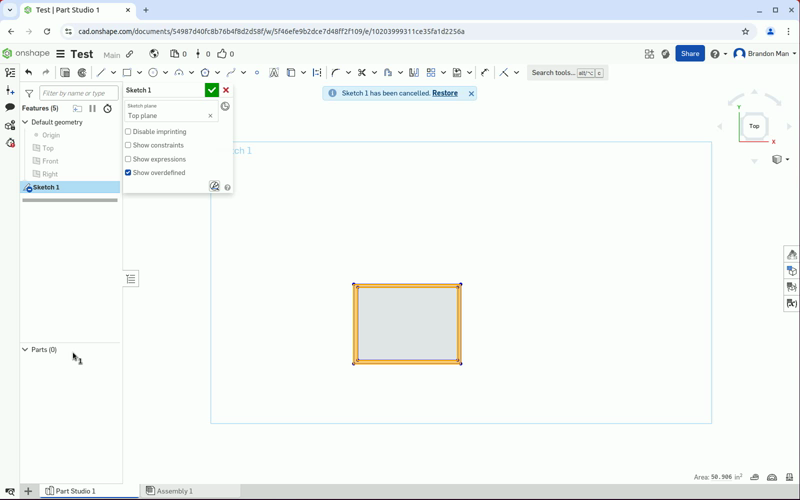
key(shift+y)
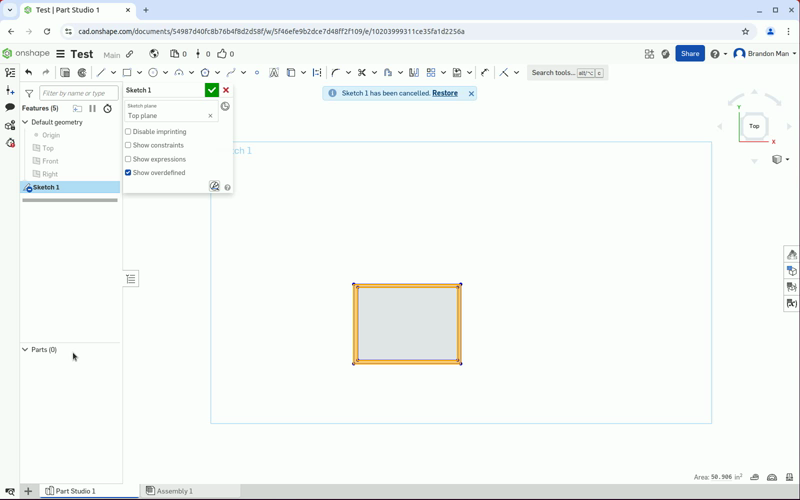
key(shift+e)
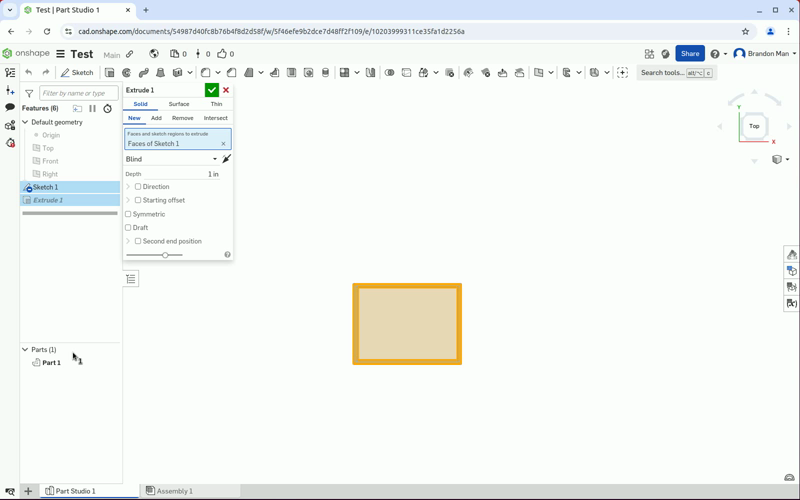
mouse_move(143, 106)
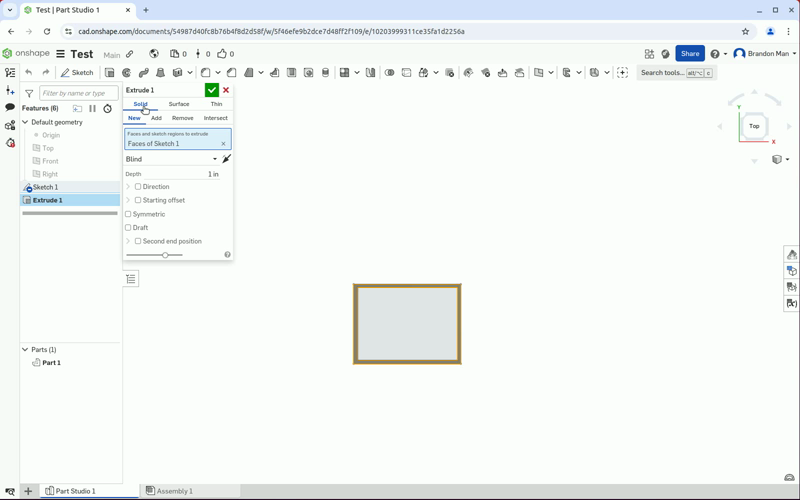
click(143, 106)
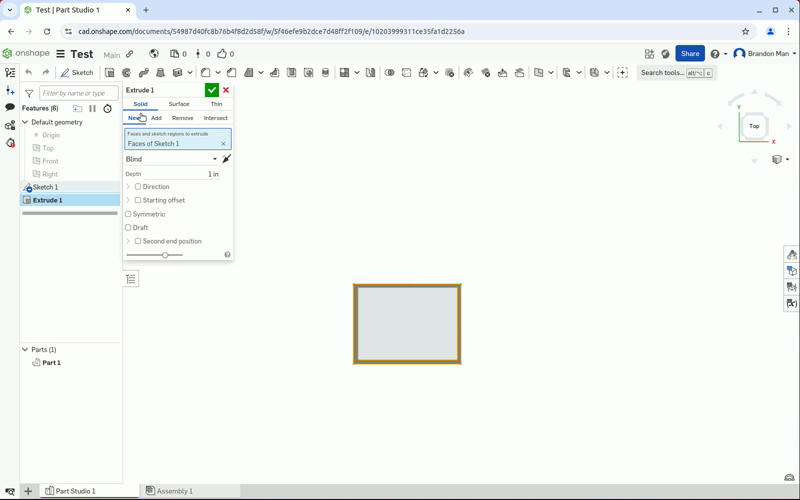
mouse_move(137, 120)
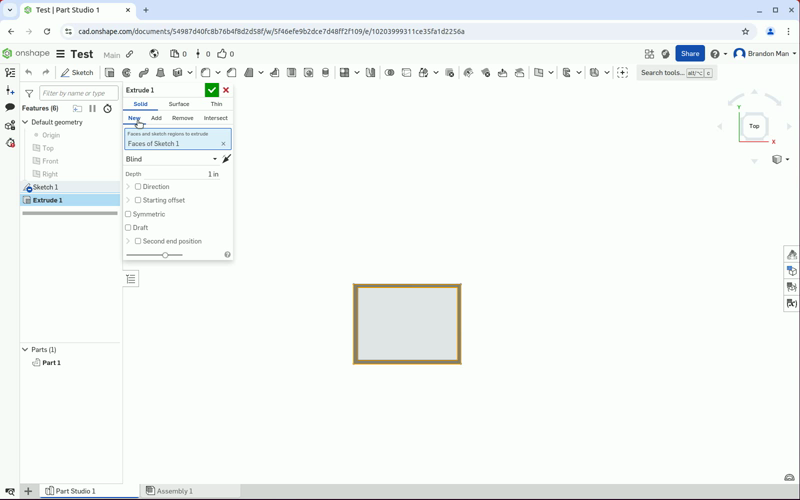
click(137, 120)
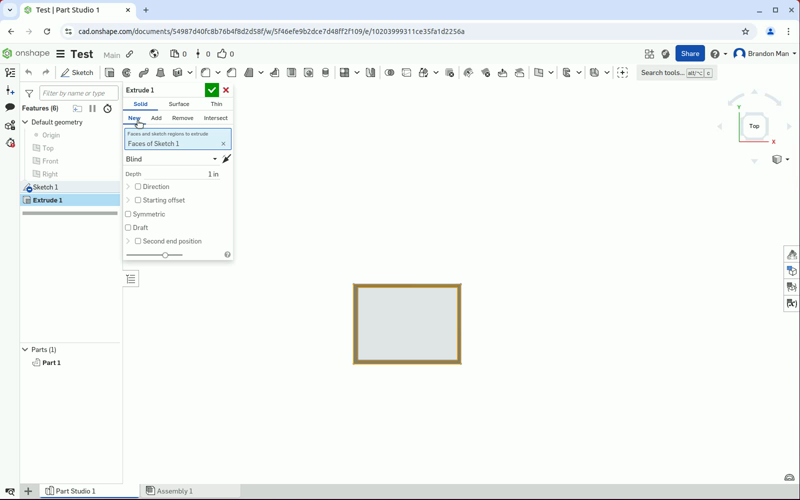
key(tab, 4)
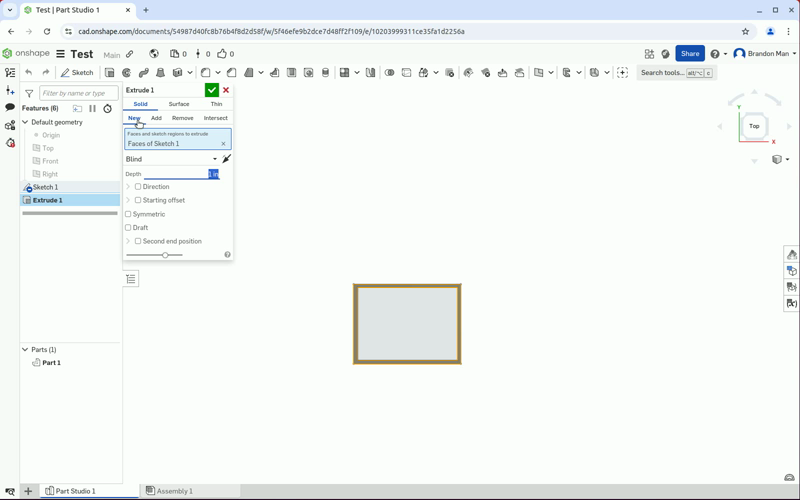
text(13.721)
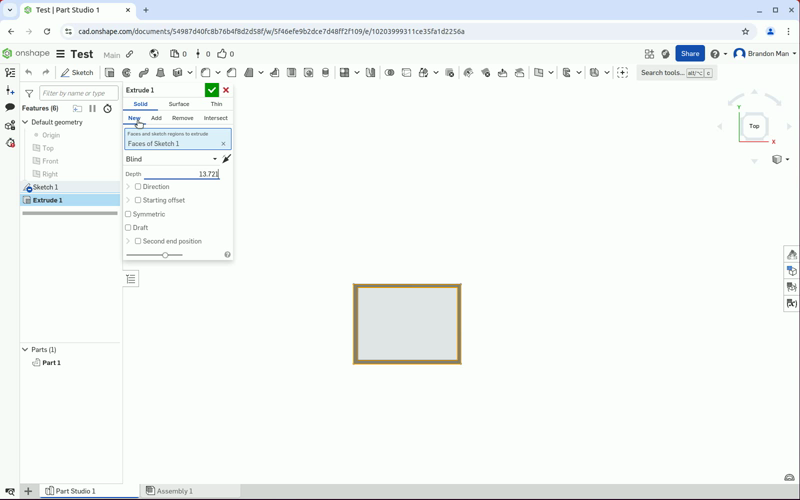
key(enter)
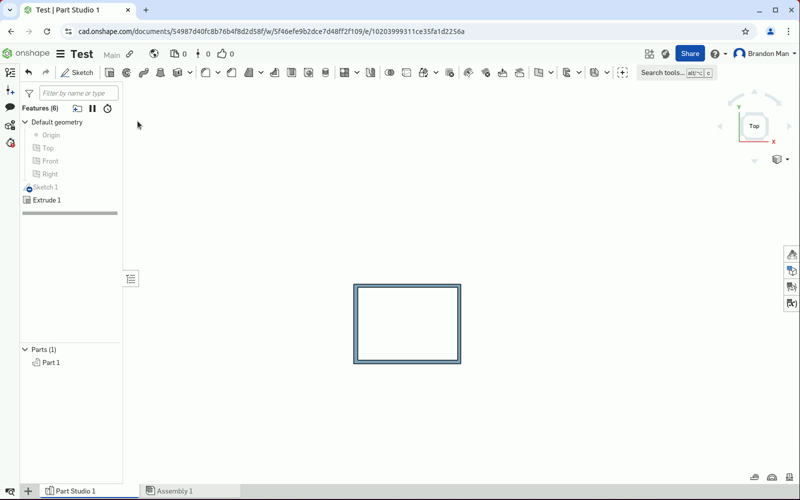
key(shift+h)
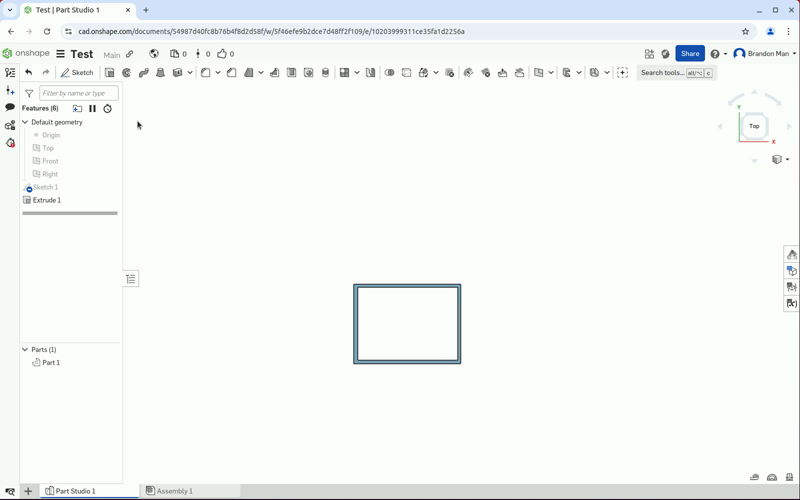
key(shift+h)
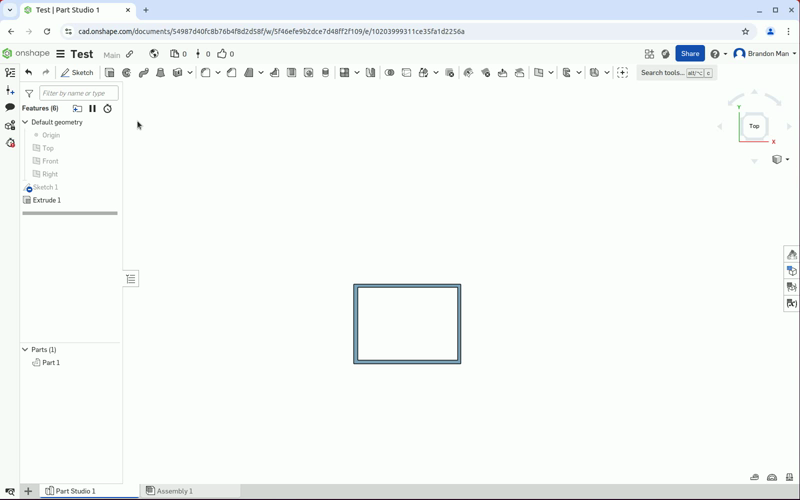
mouse_move(73, 189)
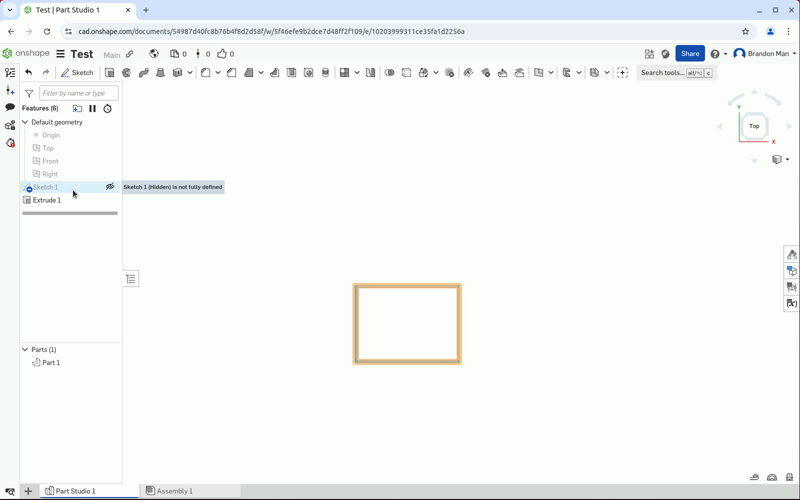
click(73, 189)
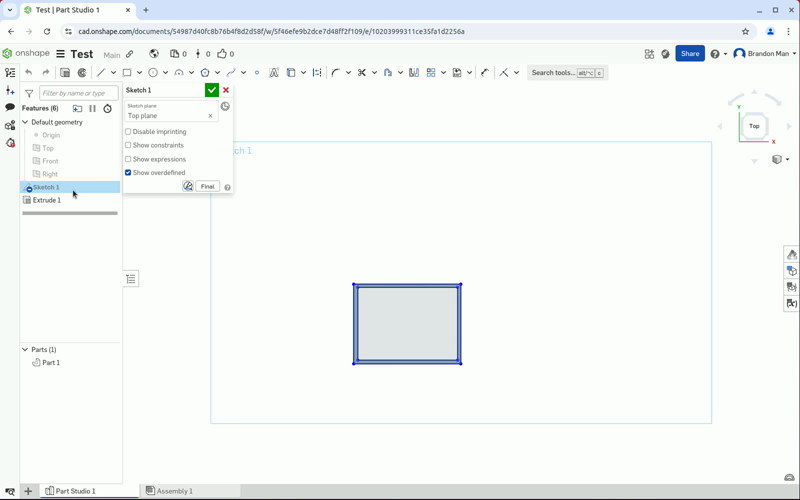
mouse_move(229, 92)
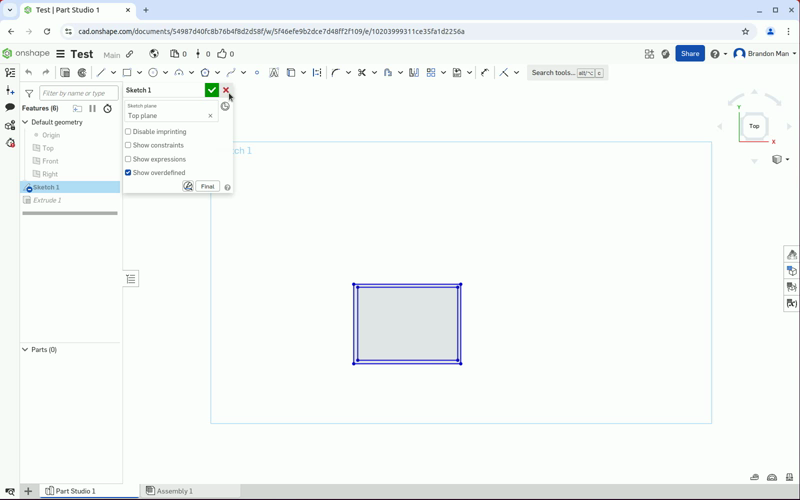
click(229, 92)
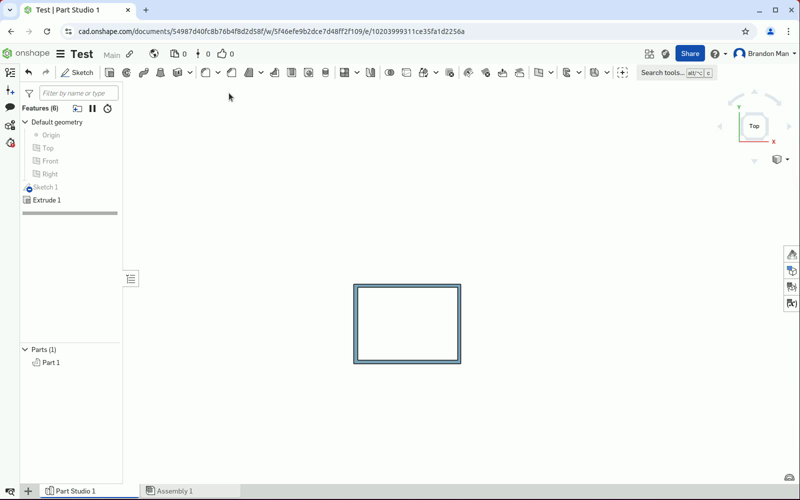
mouse_move(73, 352)
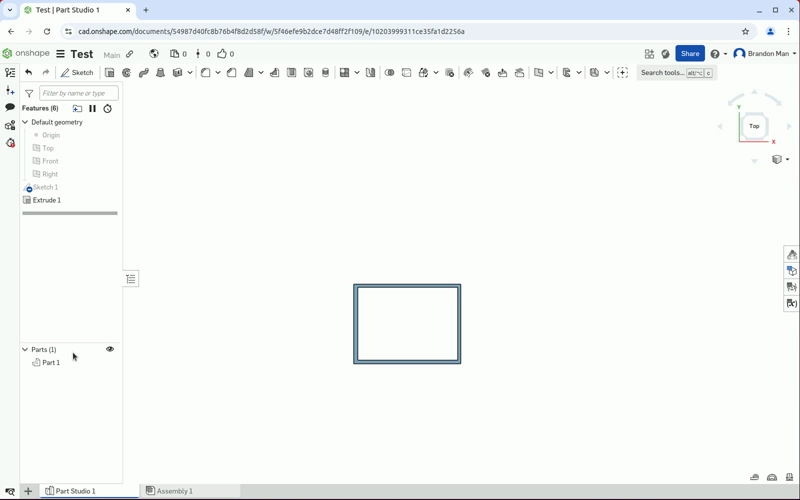
key(y)
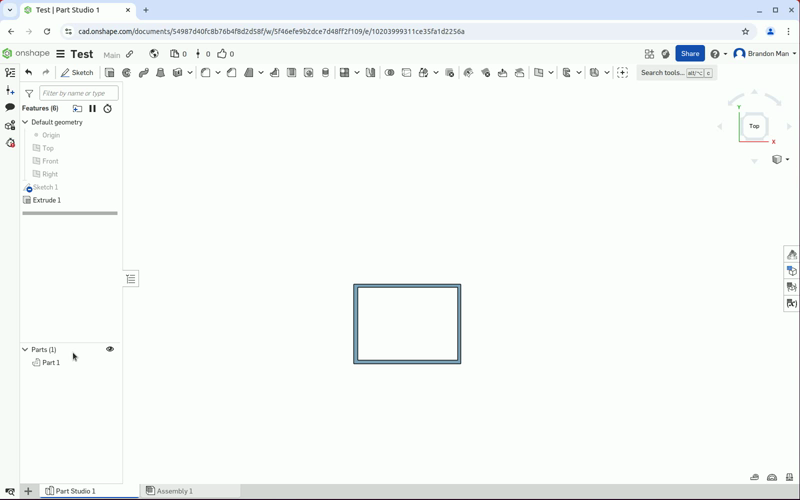
key(shift+p)
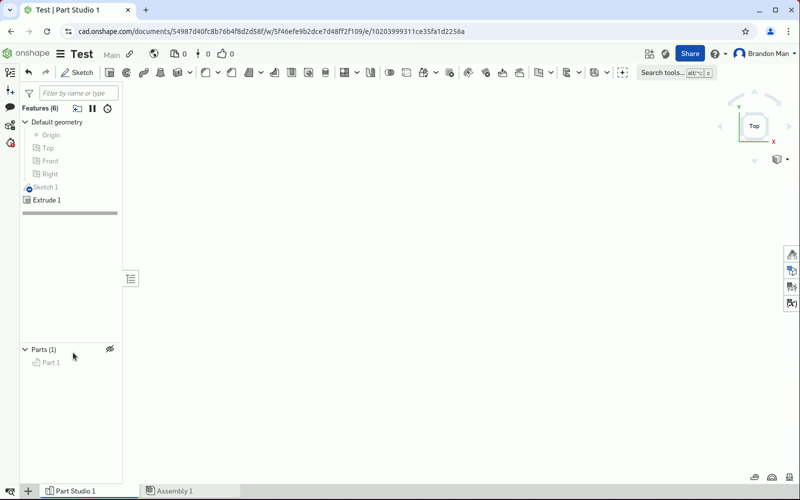
key(space)
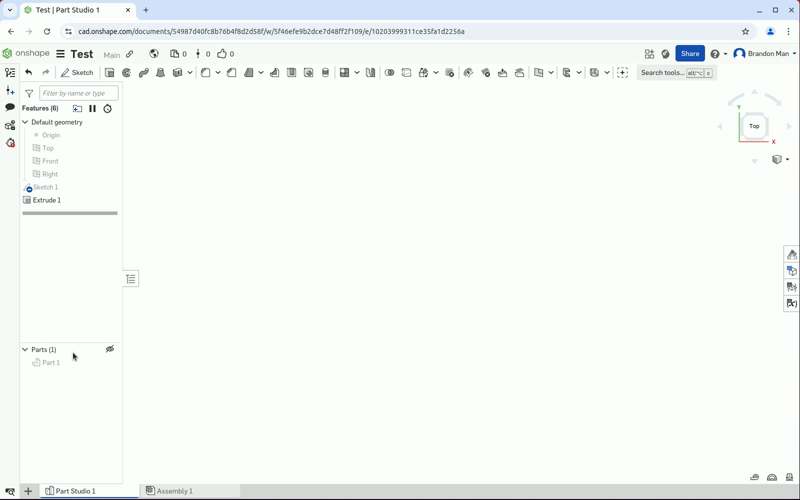
key_down(shift)
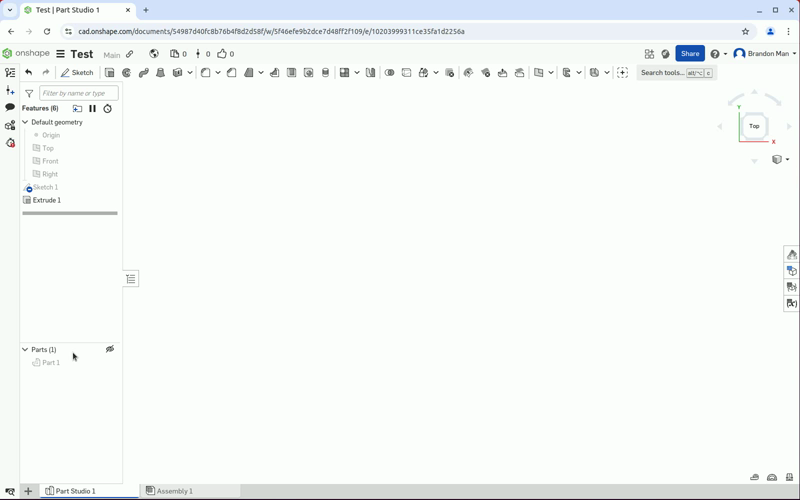
key(up)
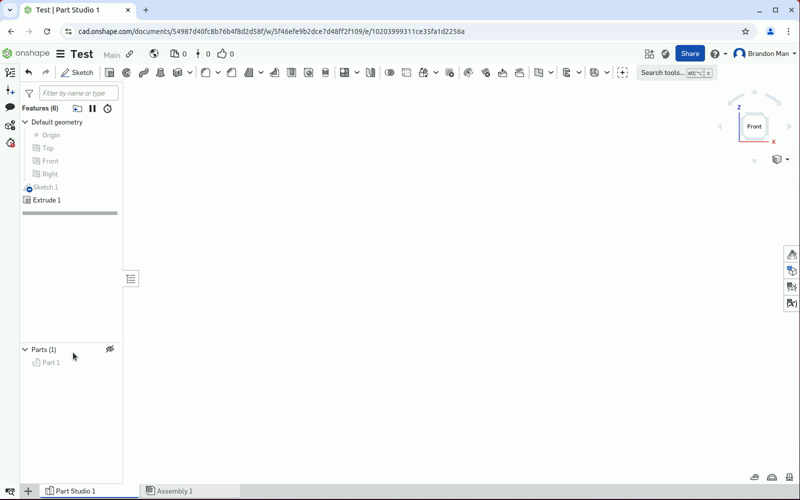
key_up(shift)
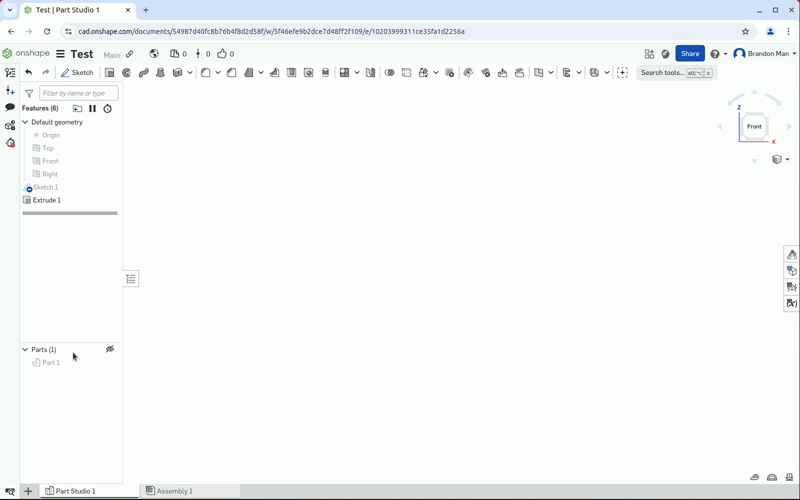
key(space)
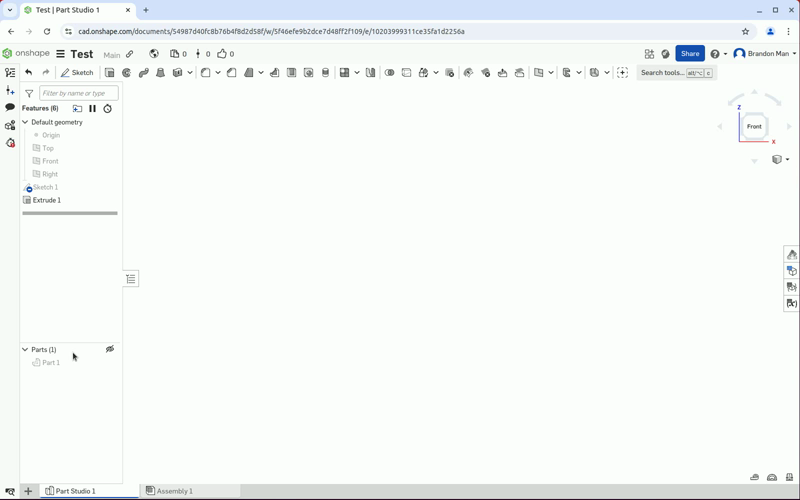
key_down(shift)
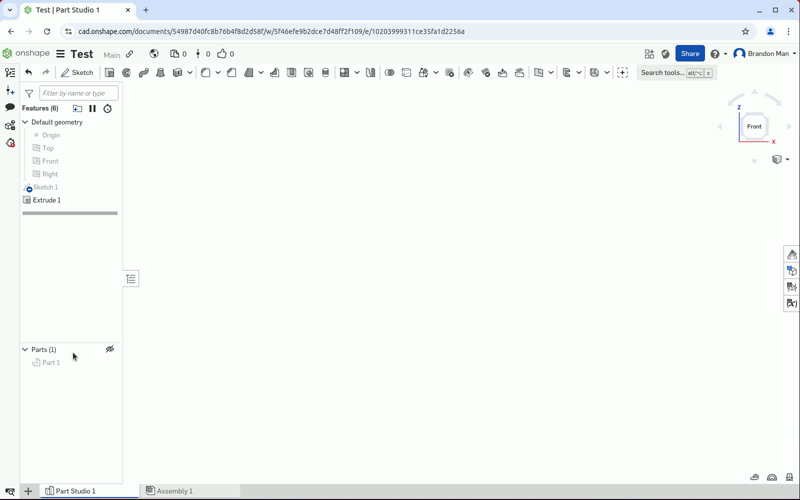
key(left)
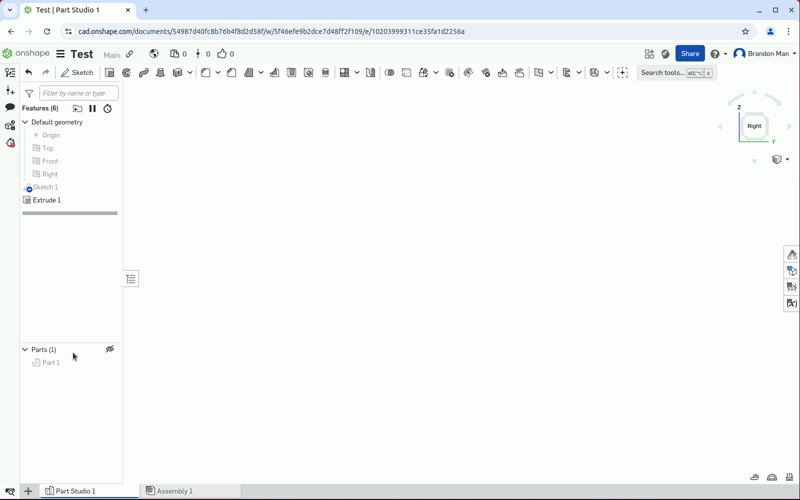
key_up(shift)
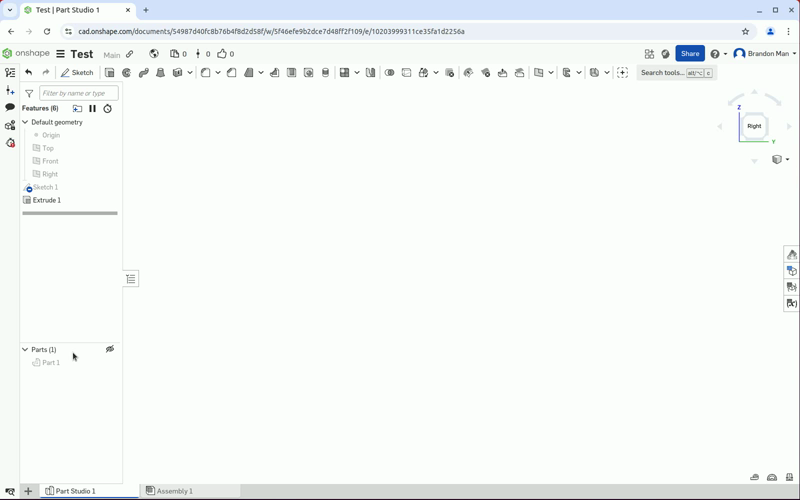
mouse_move(73, 352)
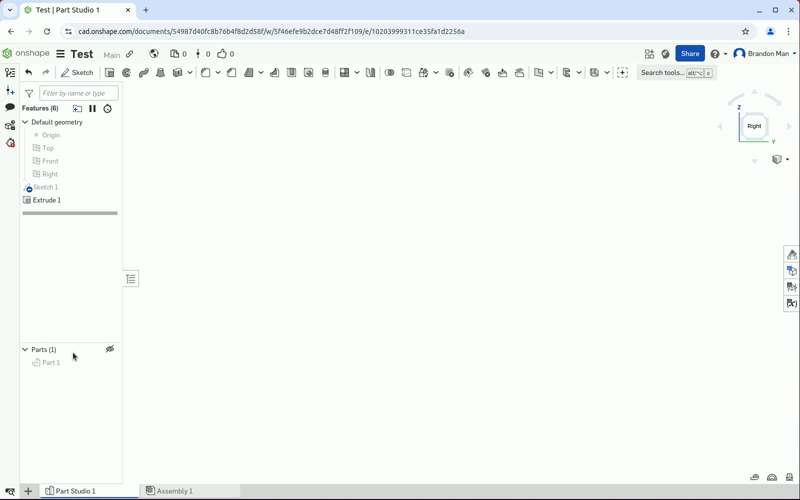
key(shift+y)
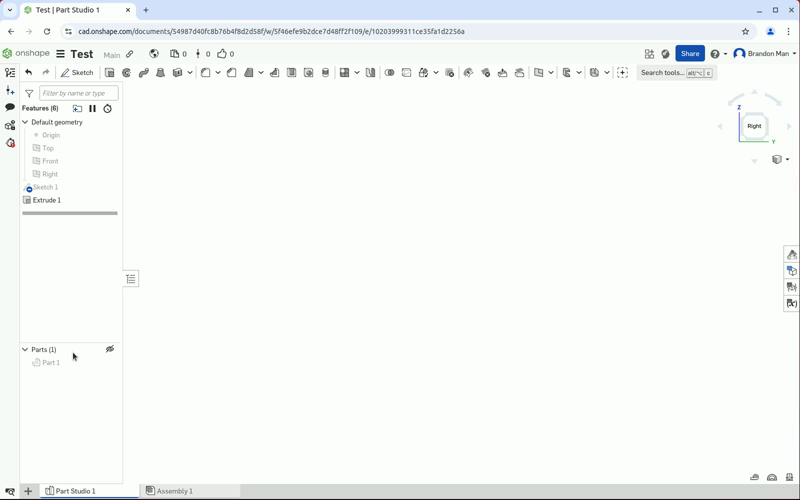
key(shift+s)
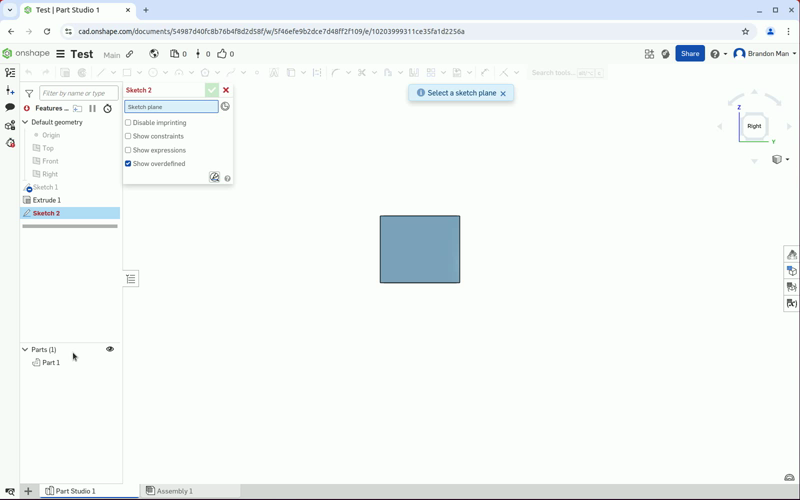
mouse_move(73, 176)
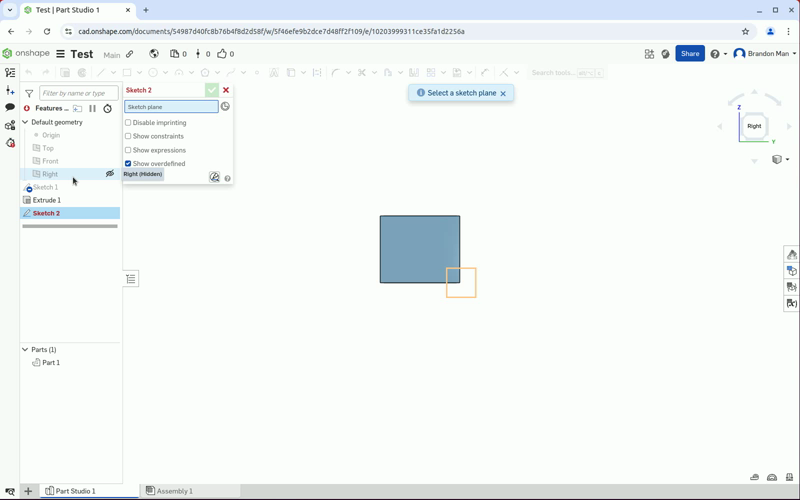
click(73, 176)
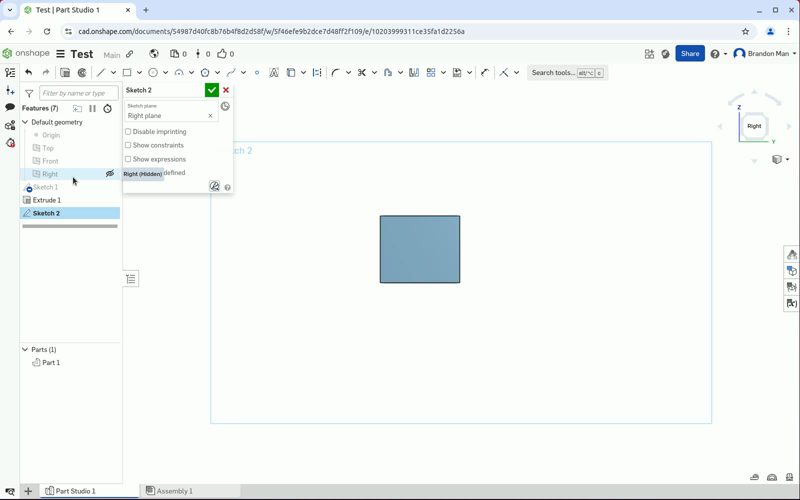
mouse_move(73, 352)
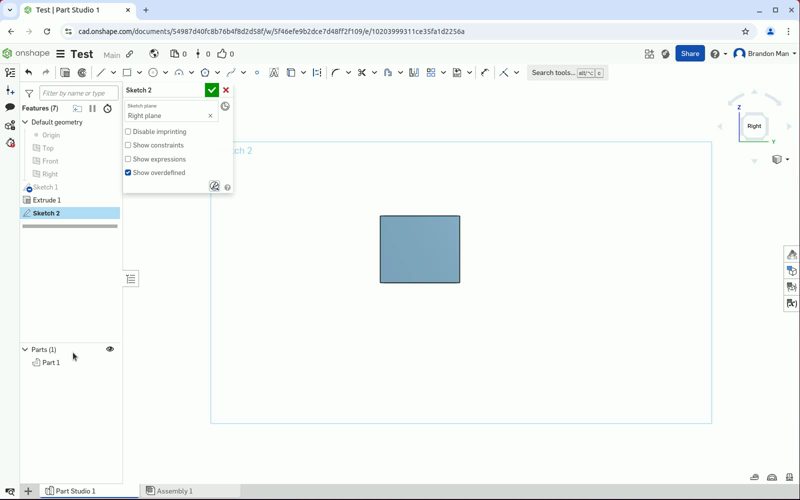
key(y)
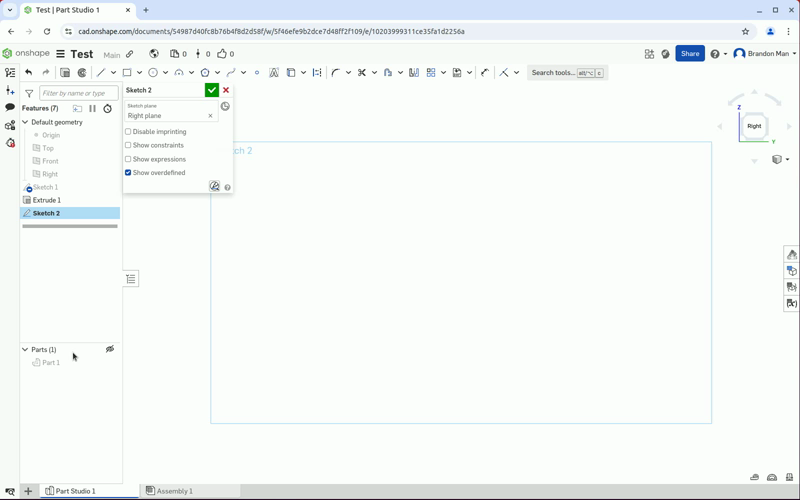
key(l)
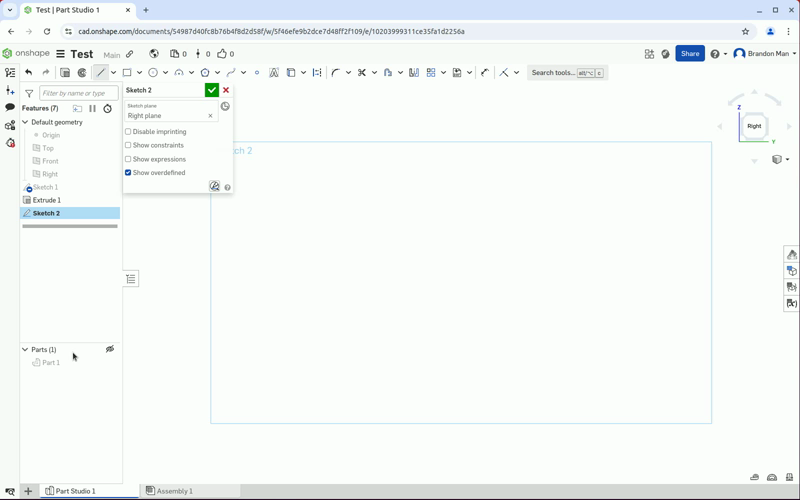
key_down(shift)
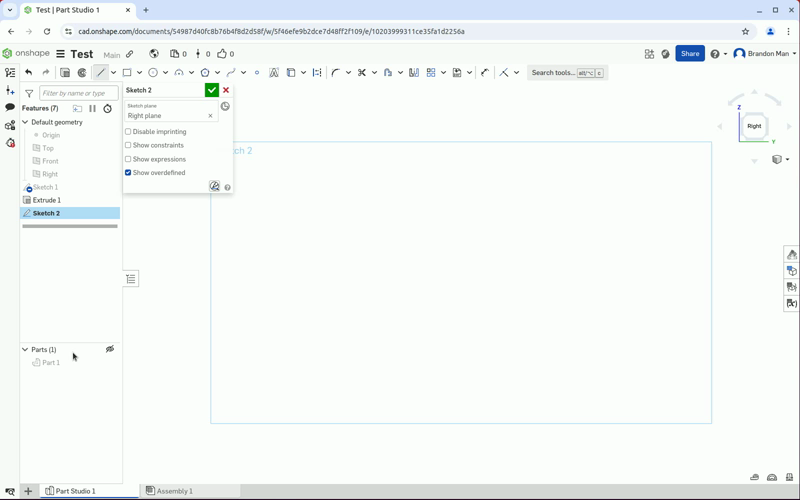
mouse_move(423, 282)
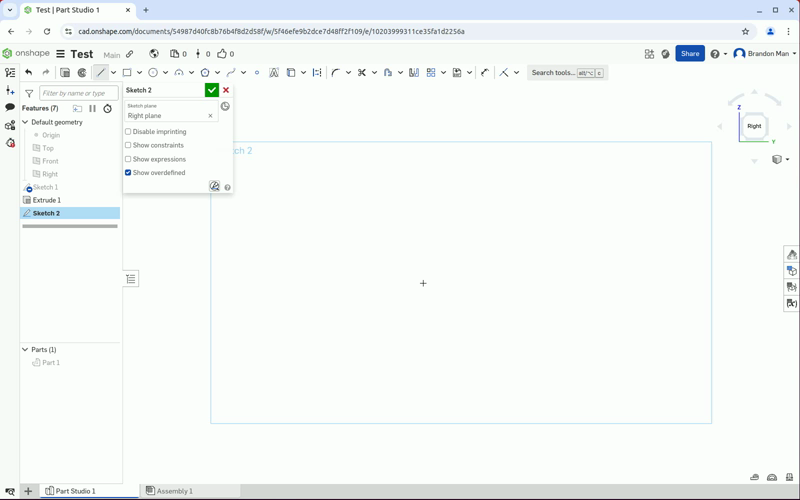
click(423, 282)
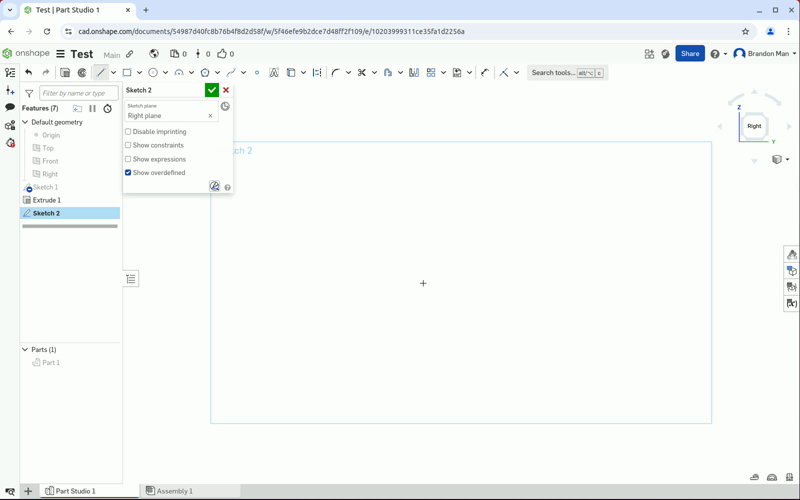
key_up(shift)
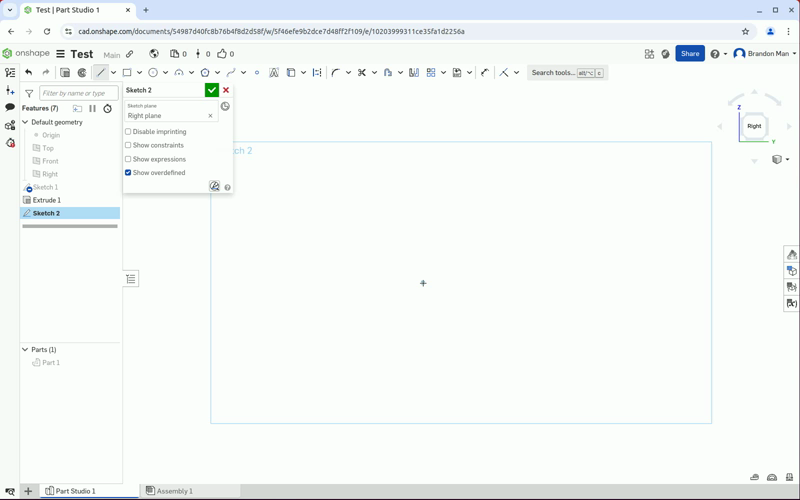
key_down(shift)
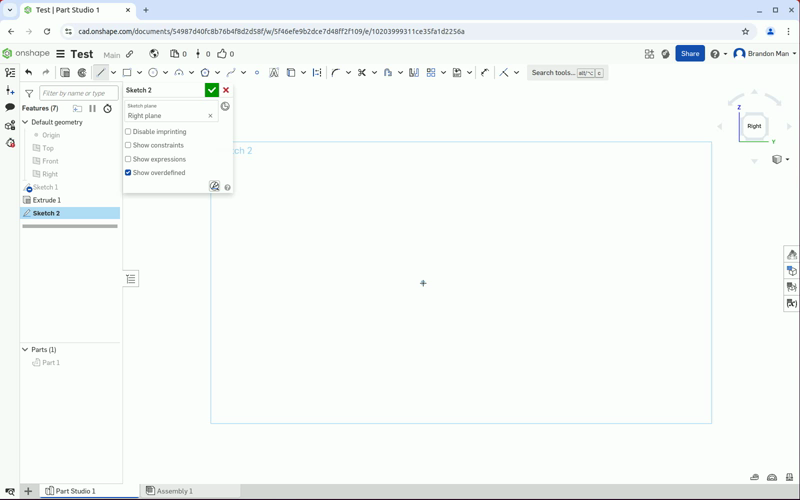
mouse_move(453, 282)
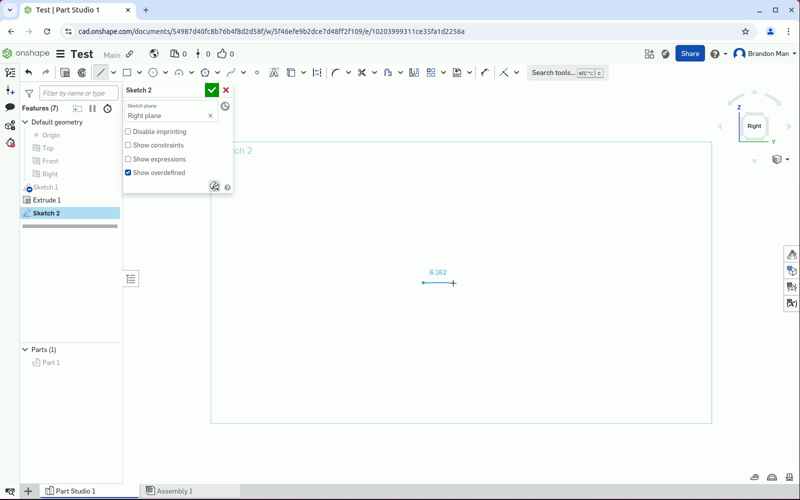
mouse_move(450, 282)
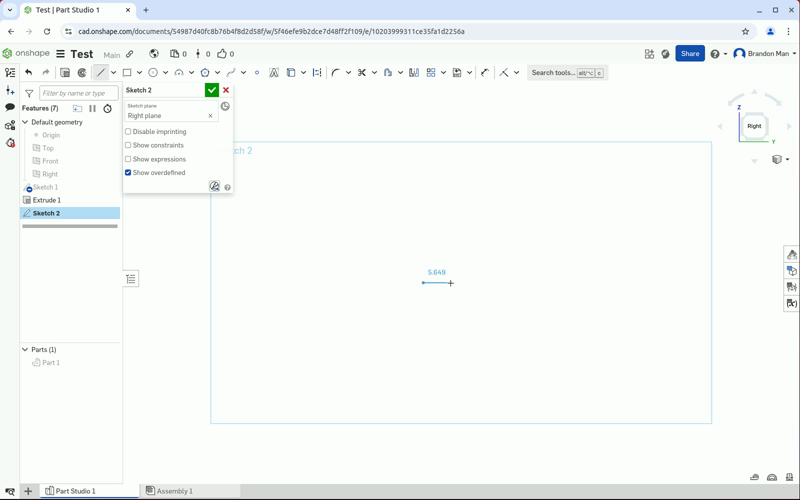
click(450, 282)
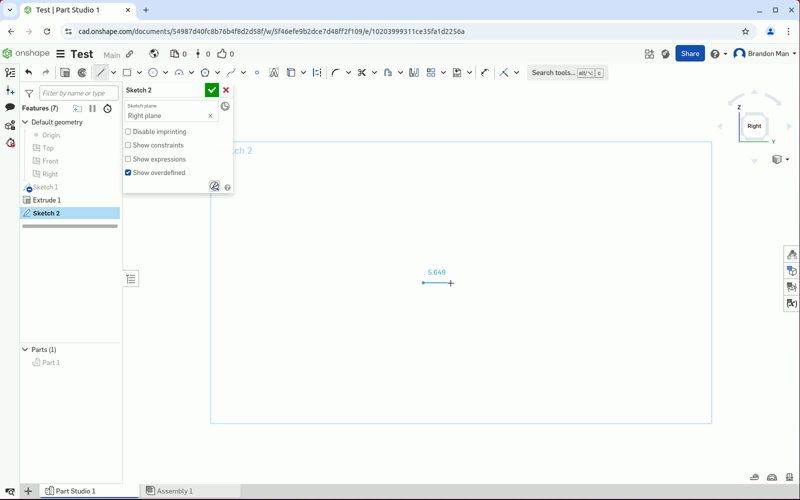
key_up(shift)
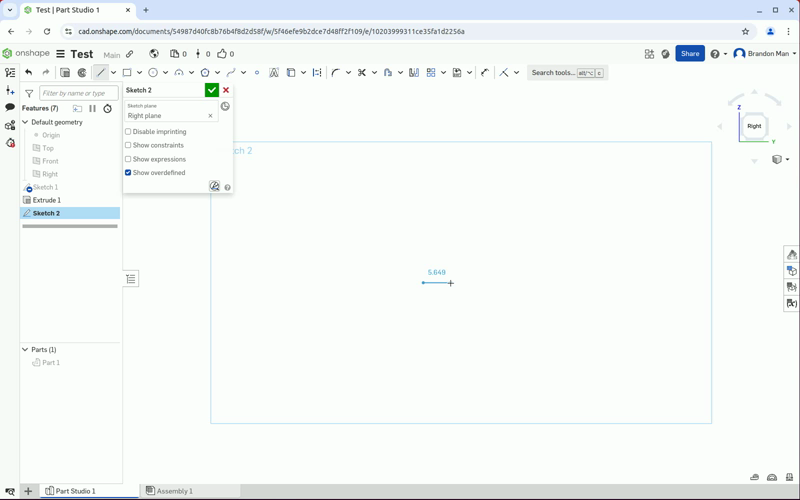
key_down(shift)
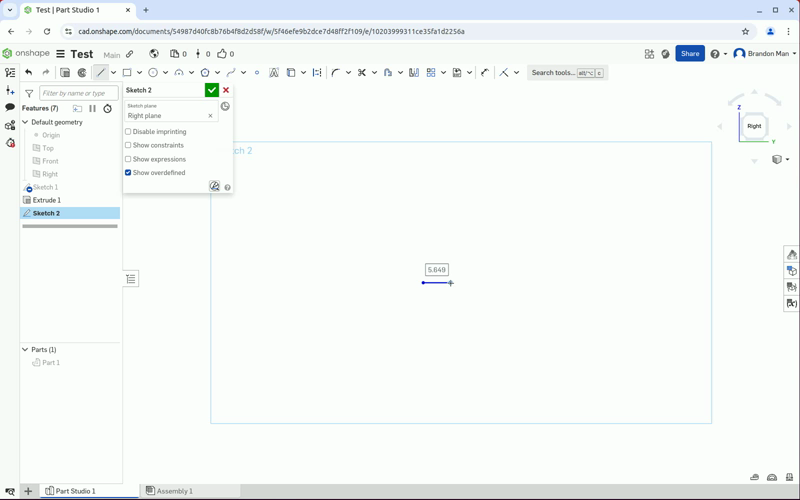
mouse_move(480, 282)
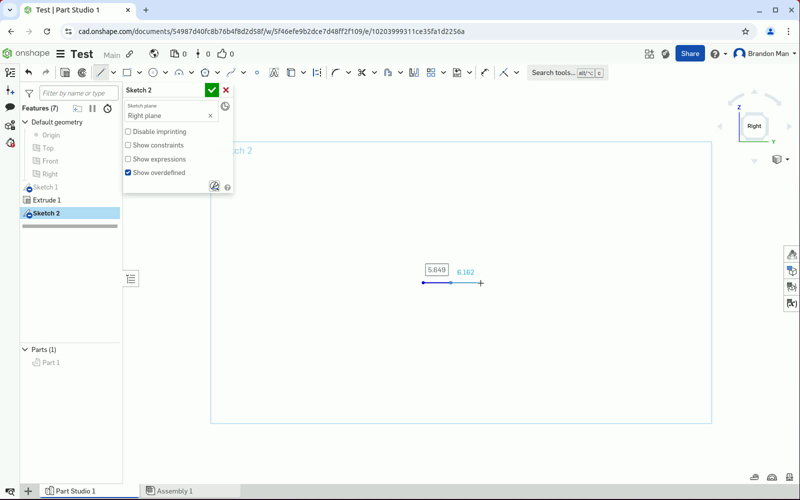
mouse_move(450, 228)
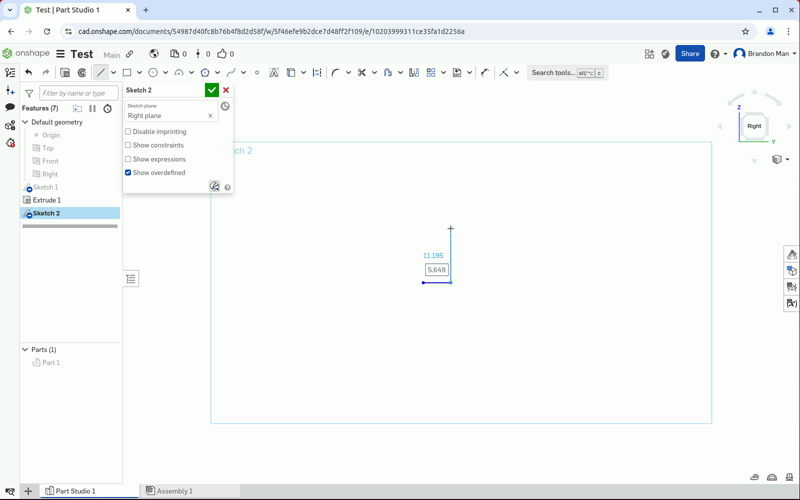
click(450, 228)
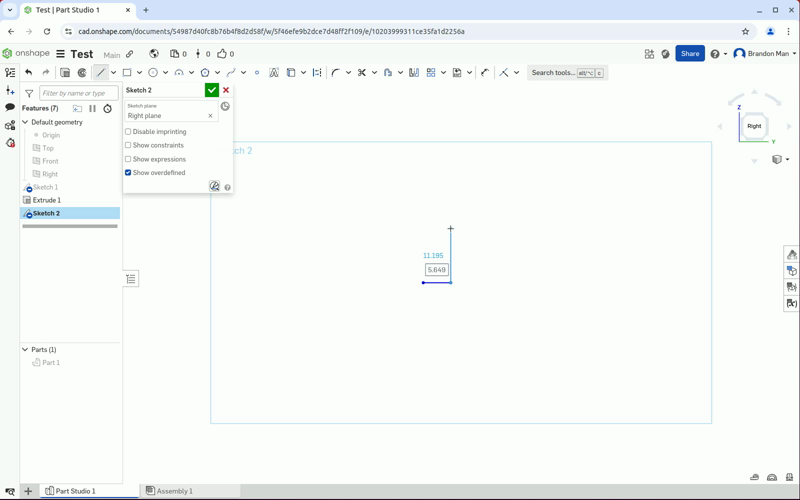
key_up(shift)
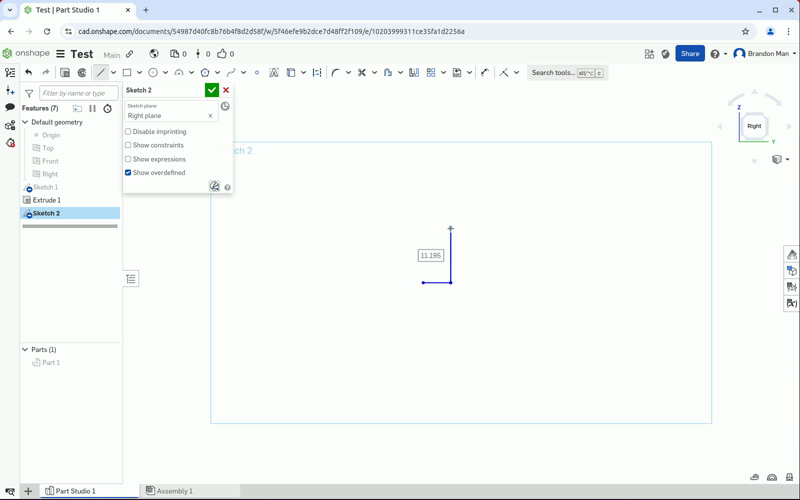
key_down(shift)
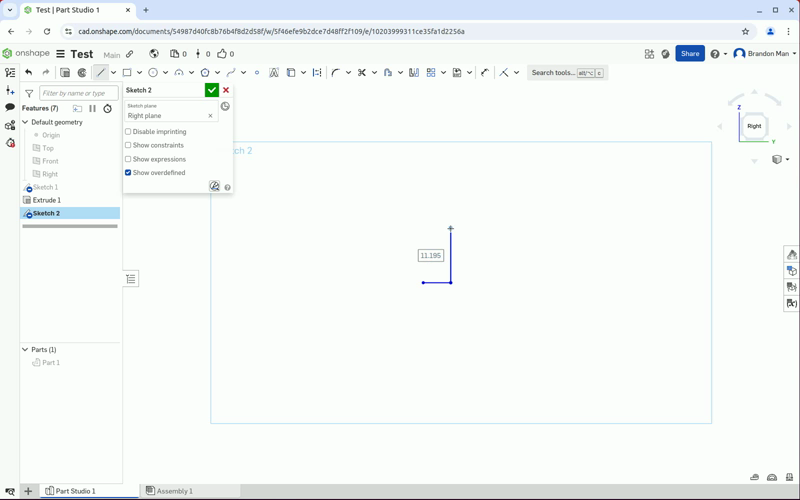
mouse_move(480, 228)
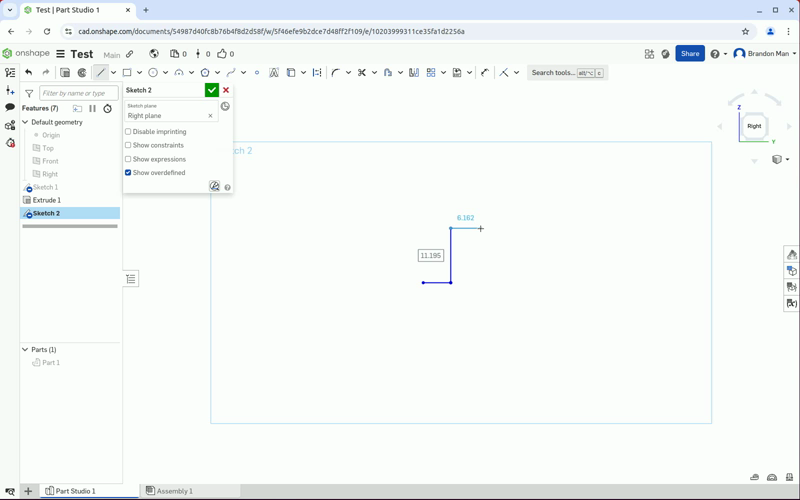
mouse_move(423, 228)
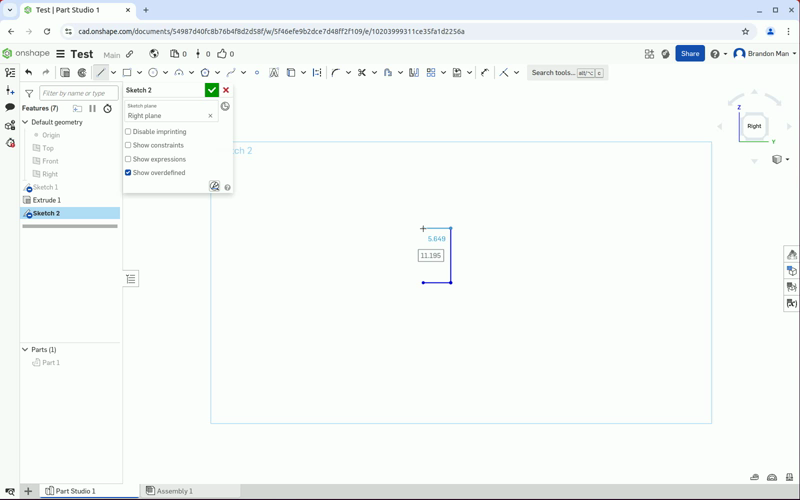
click(423, 228)
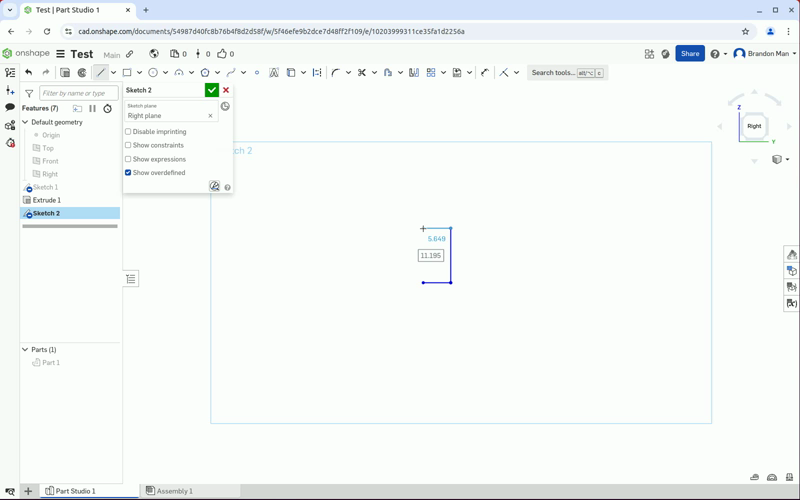
key_up(shift)
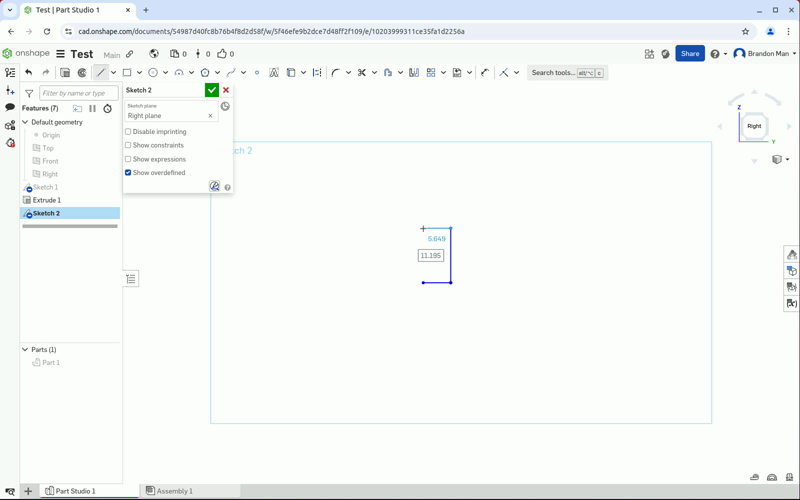
mouse_move(453, 228)
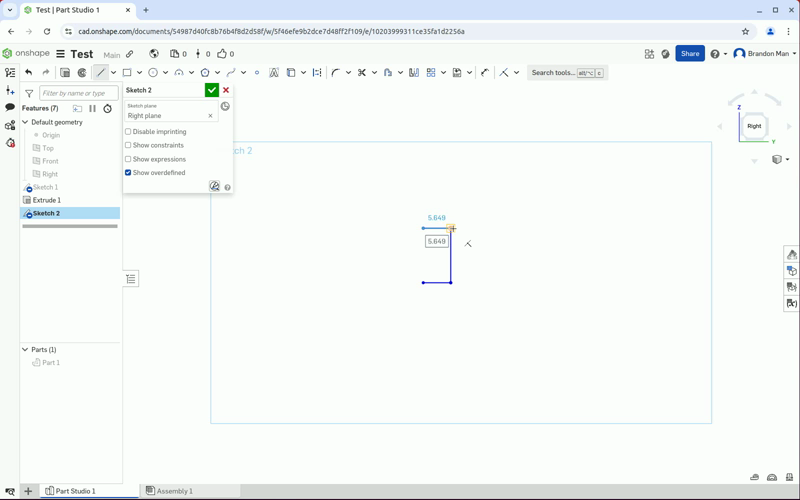
key_down(shift)
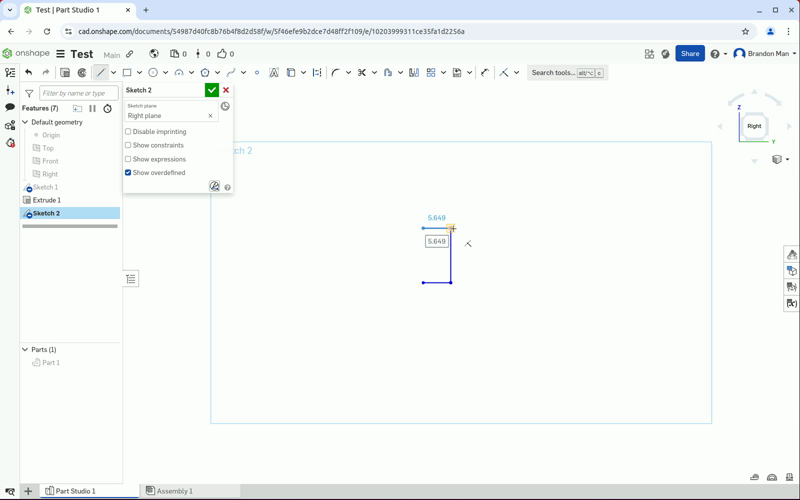
mouse_move(423, 282)
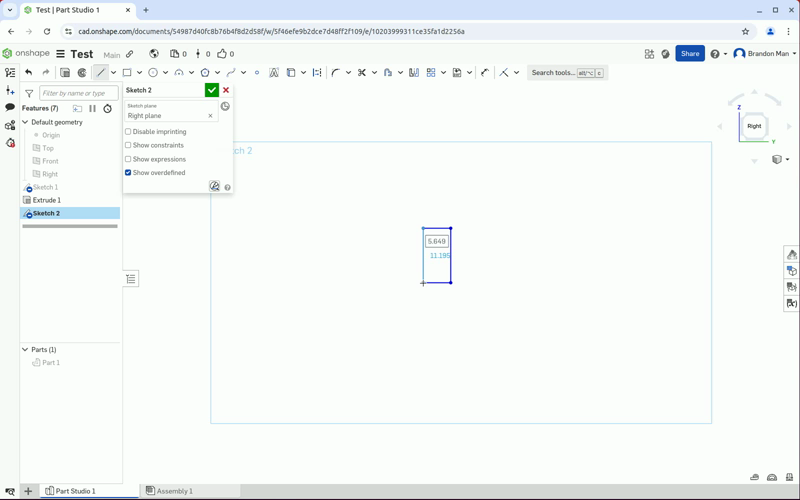
key_up(shift)
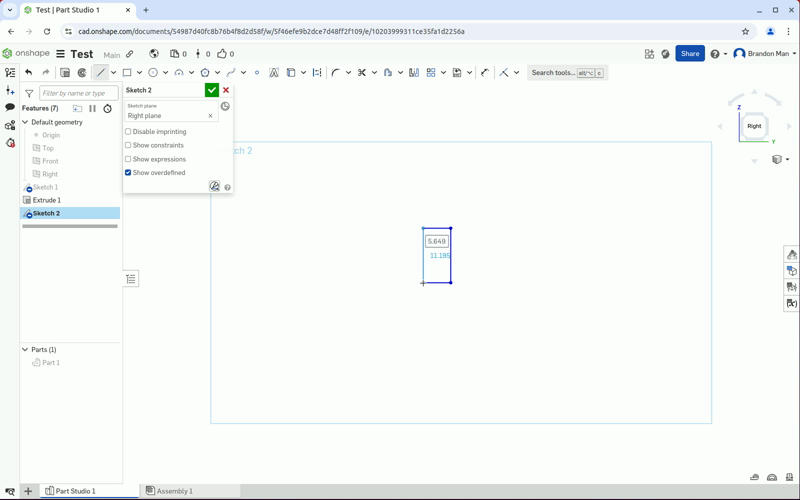
click(423, 282)
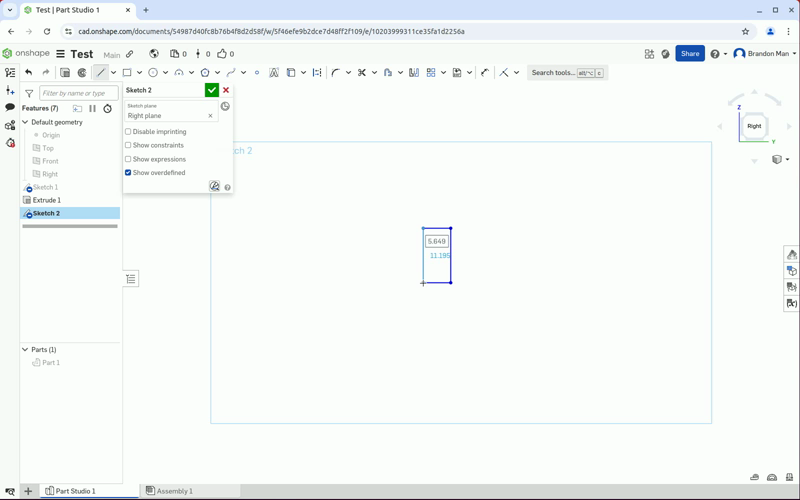
key(esc)
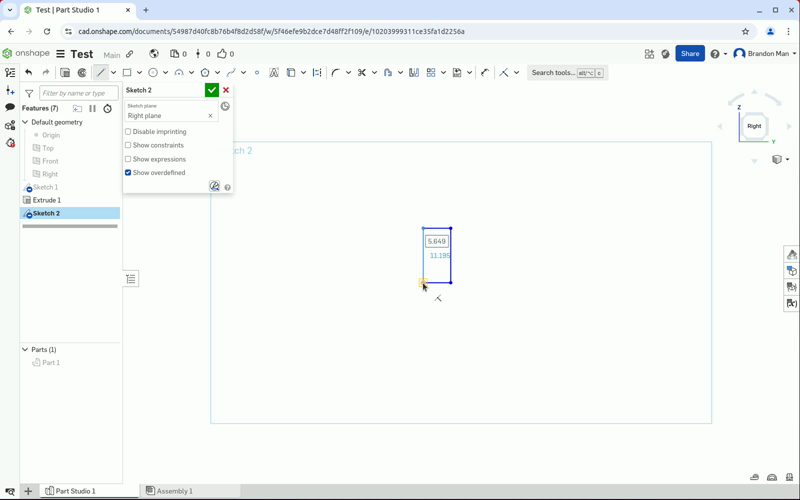
mouse_move(425, 273)
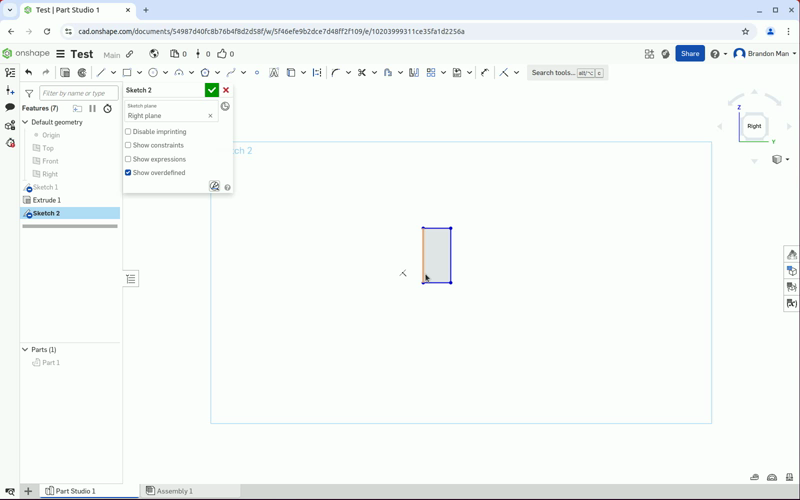
scroll(6)
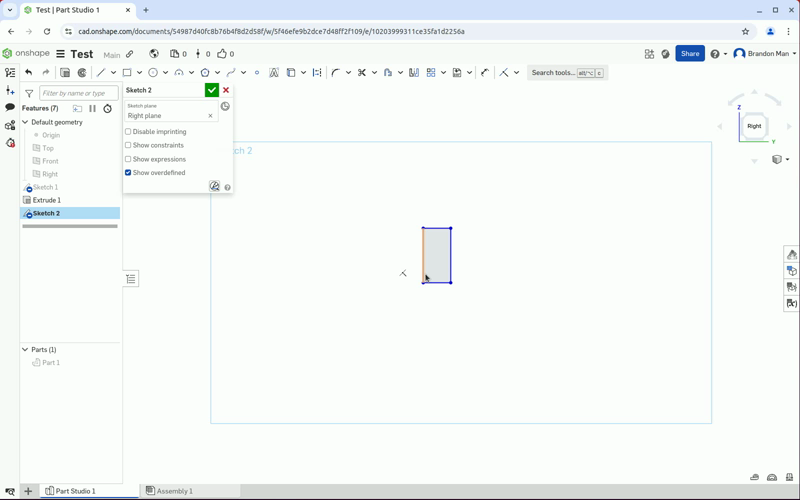
scroll(6)
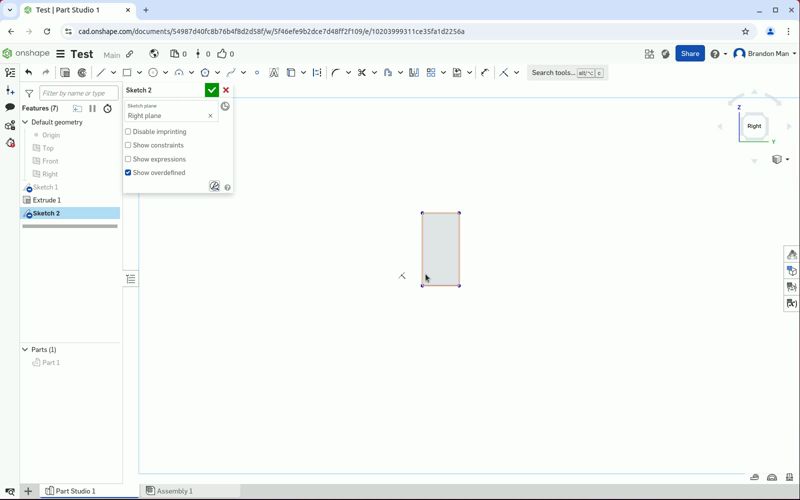
scroll(6)
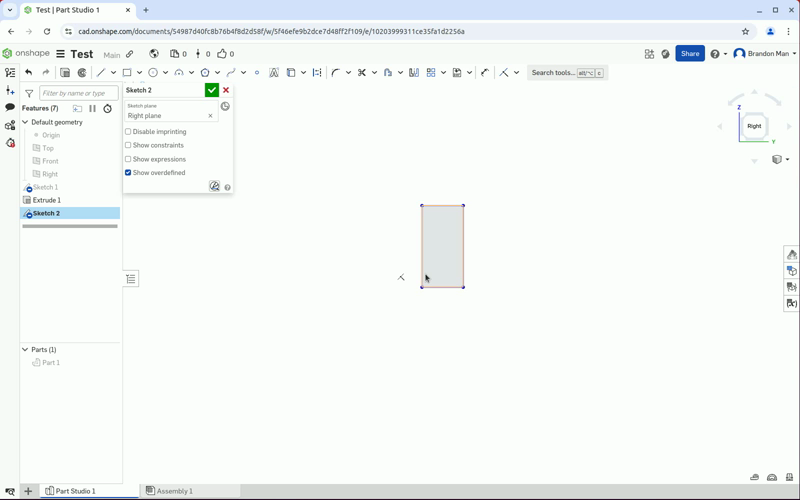
scroll(6)
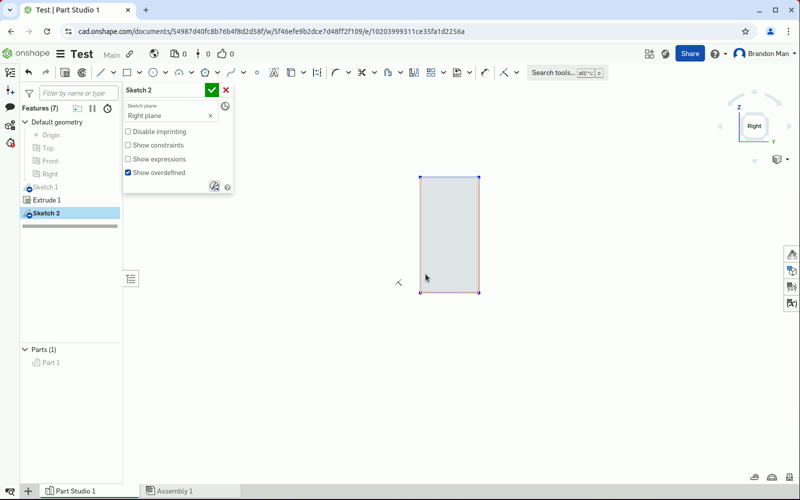
scroll(6)
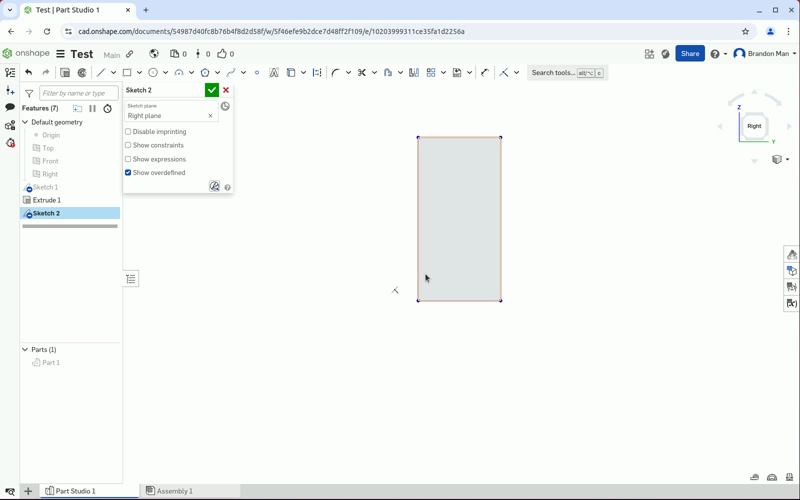
scroll(6)
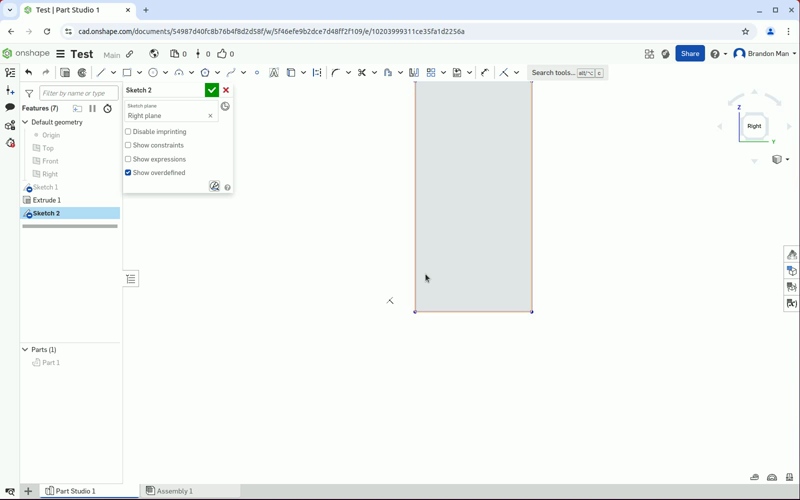
scroll(6)
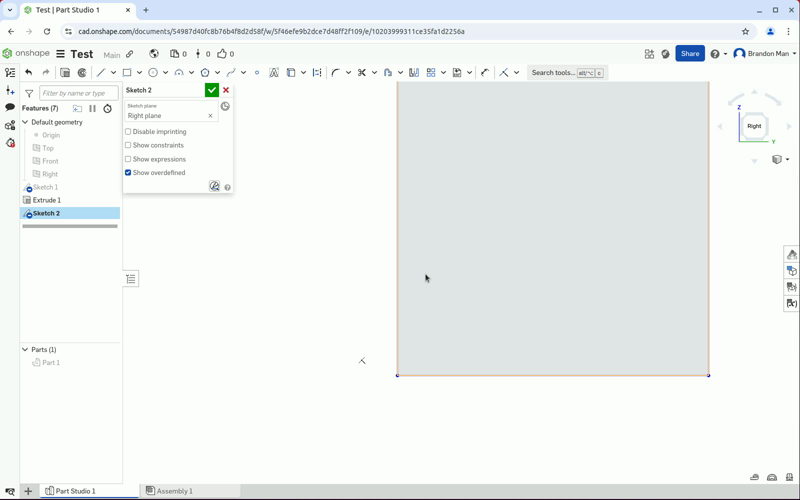
click(425, 273)
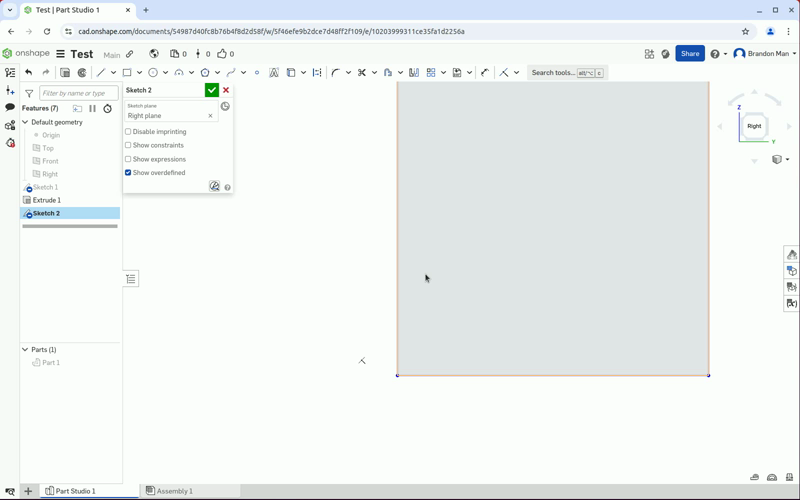
scroll(-6)
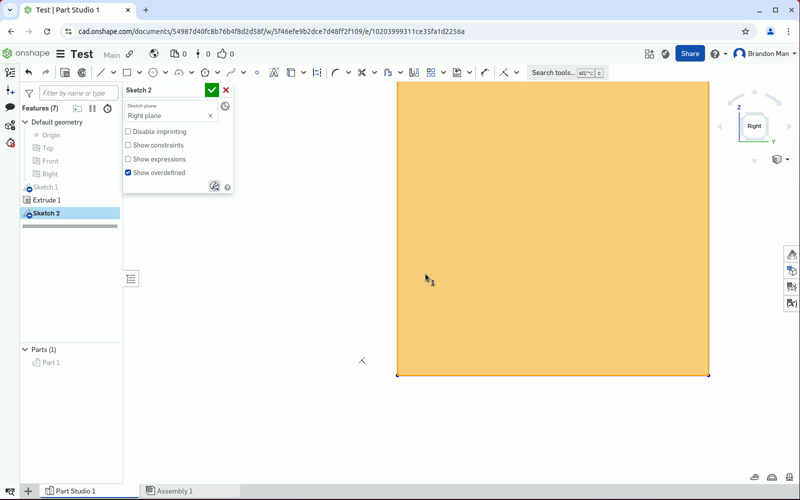
scroll(-6)
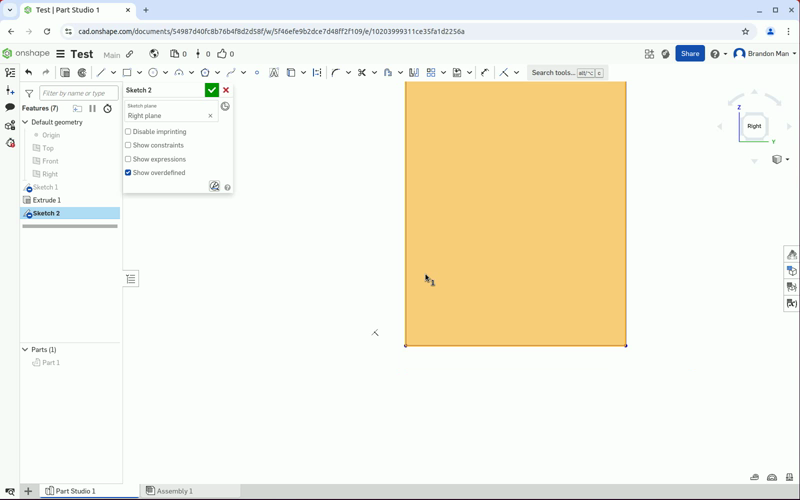
scroll(-6)
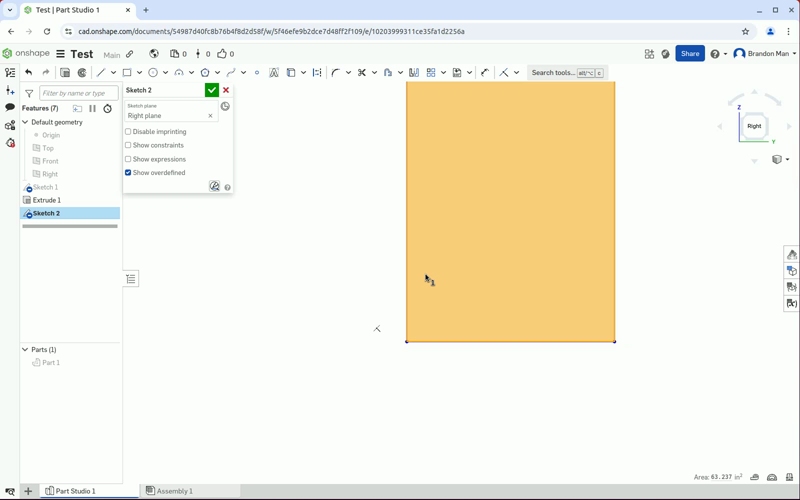
scroll(-6)
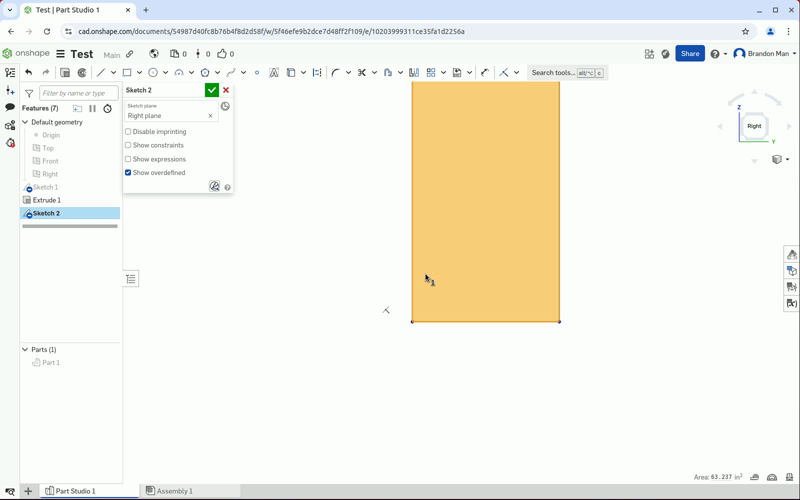
scroll(-6)
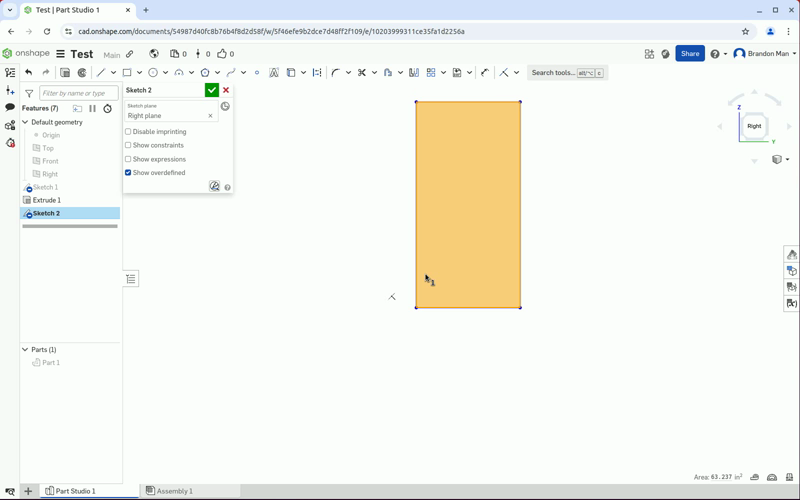
scroll(-6)
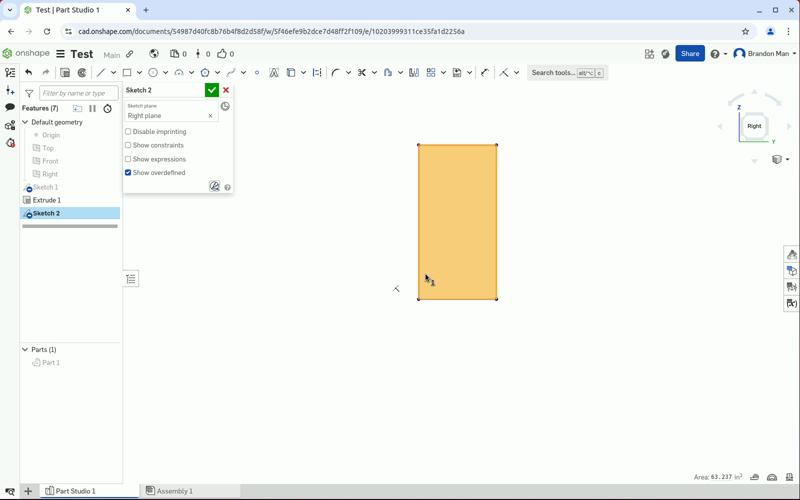
scroll(-6)
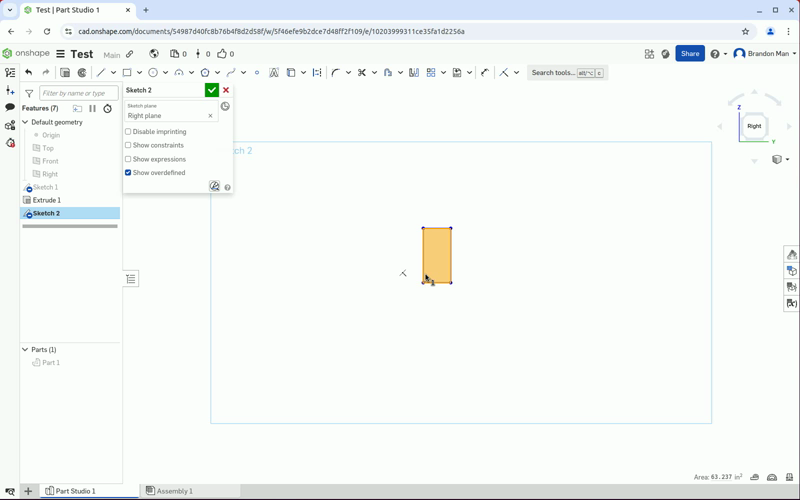
mouse_move(73, 352)
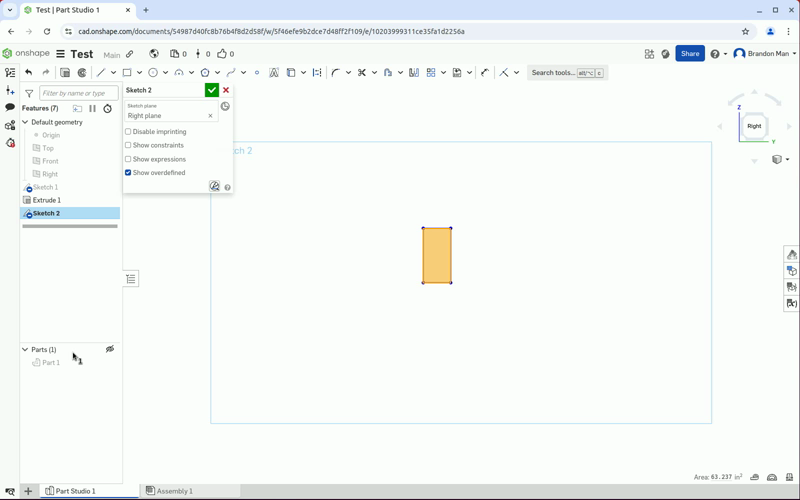
key(shift+y)
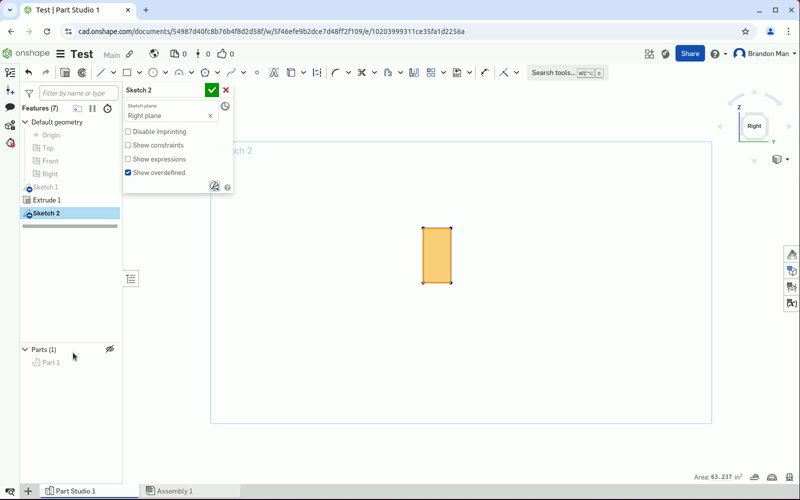
key(shift+e)
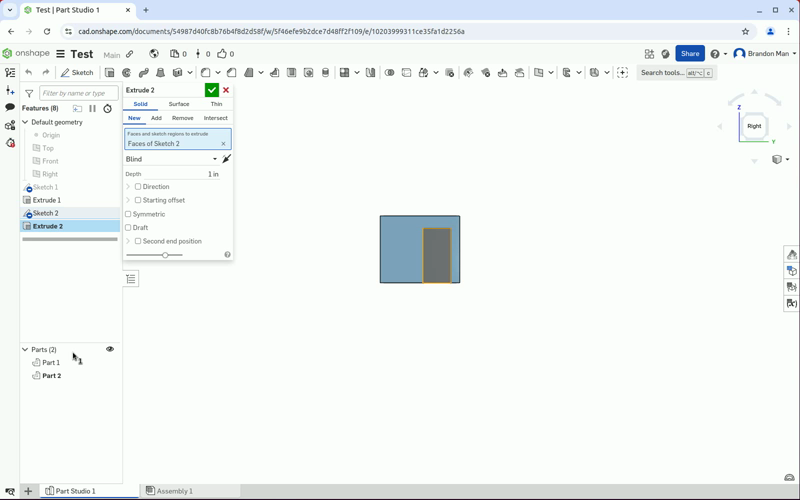
mouse_move(143, 106)
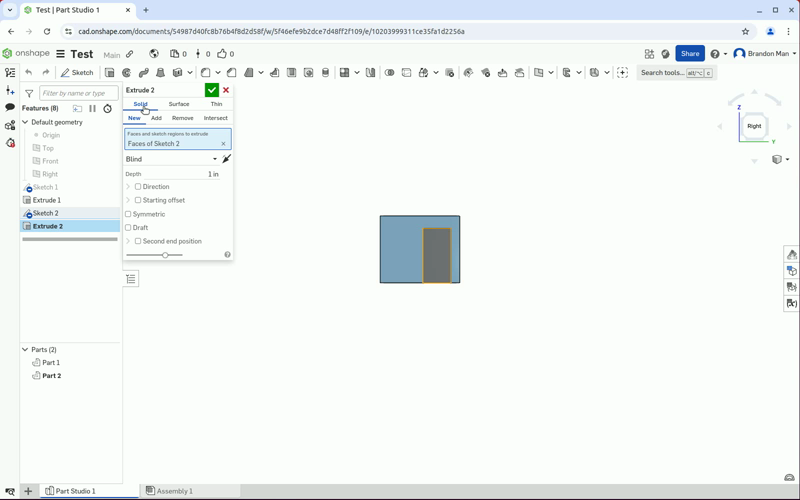
click(143, 106)
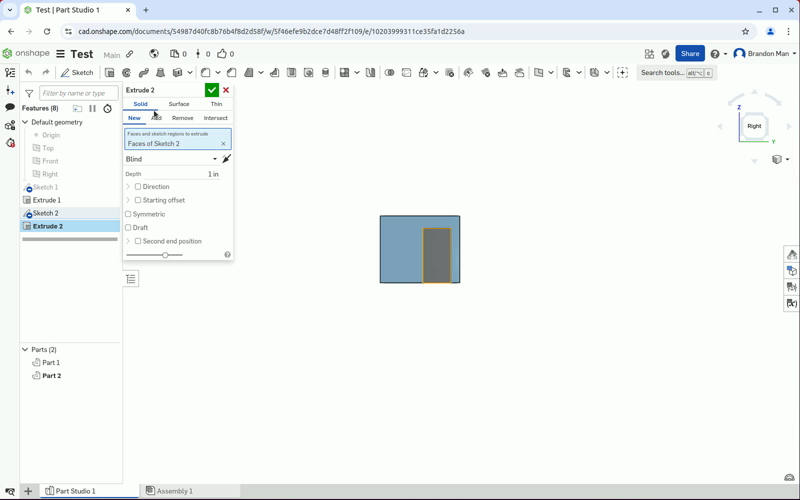
mouse_move(186, 120)
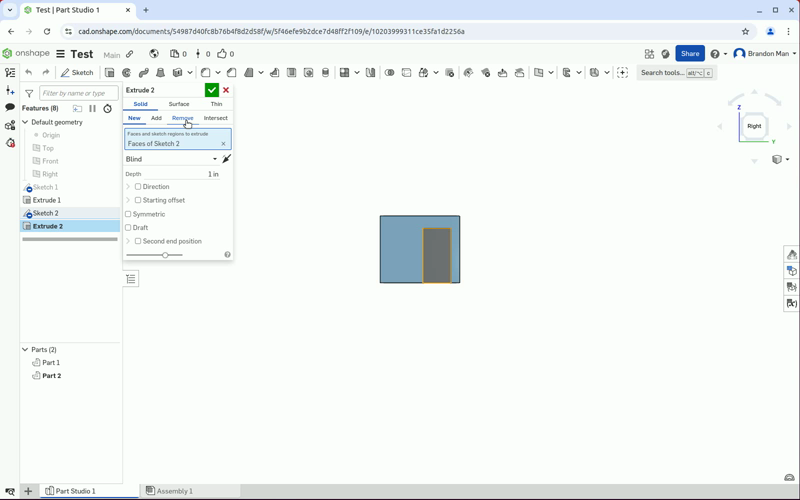
click(186, 120)
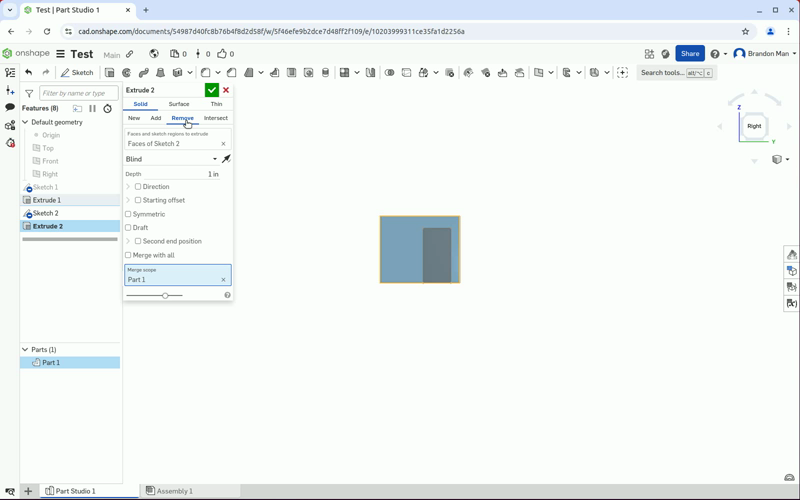
key(tab, 4)
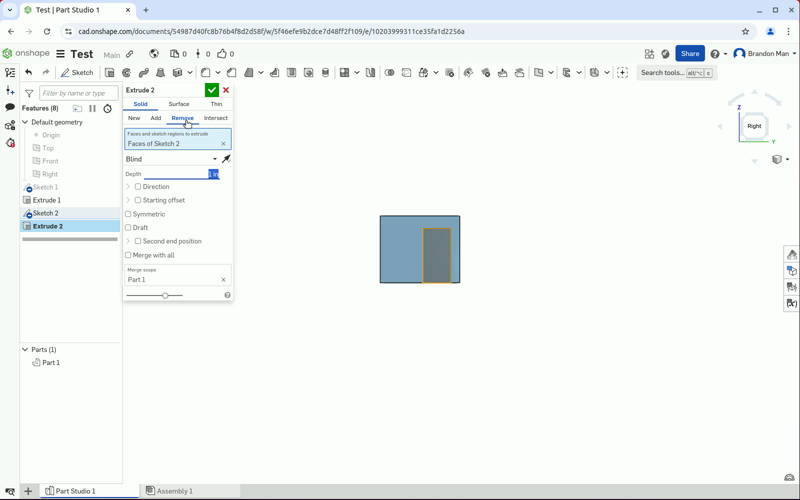
text(1.204)
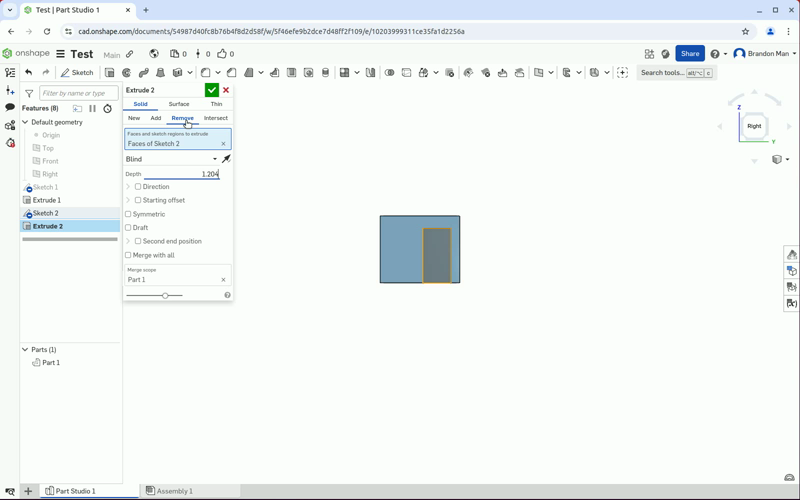
key(tab, 6)
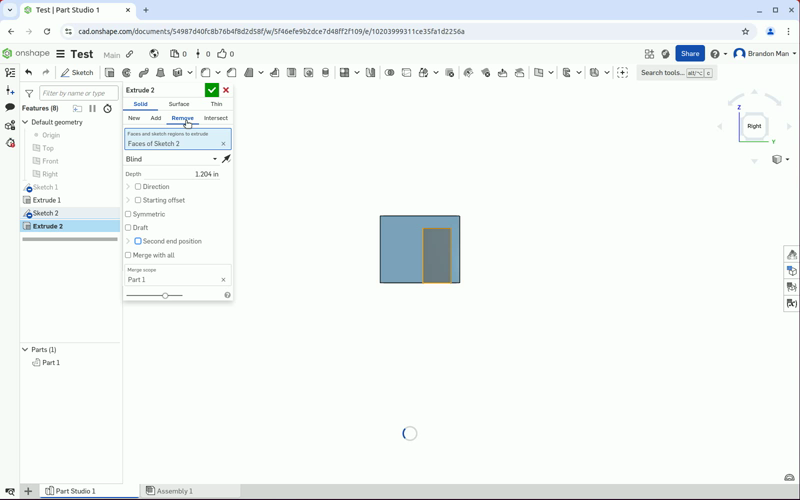
key(space)
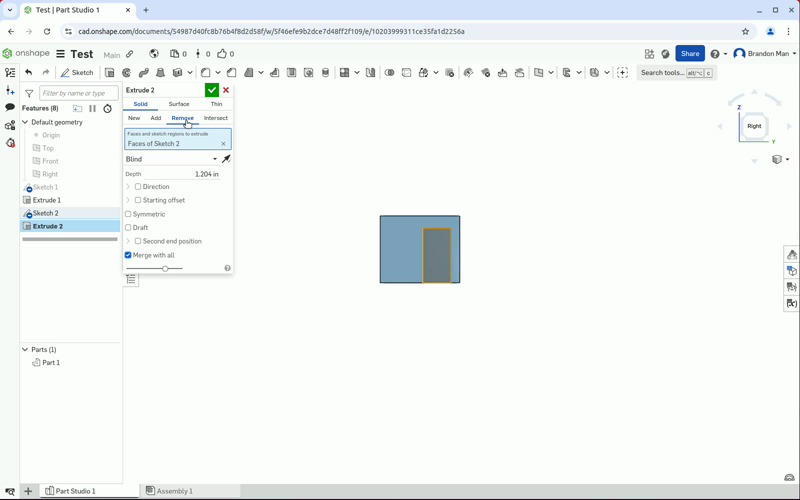
key(enter)
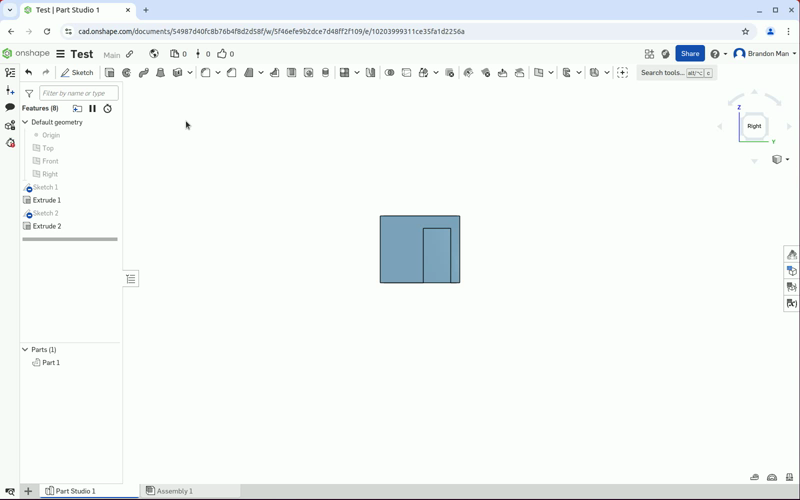
key(shift+h)
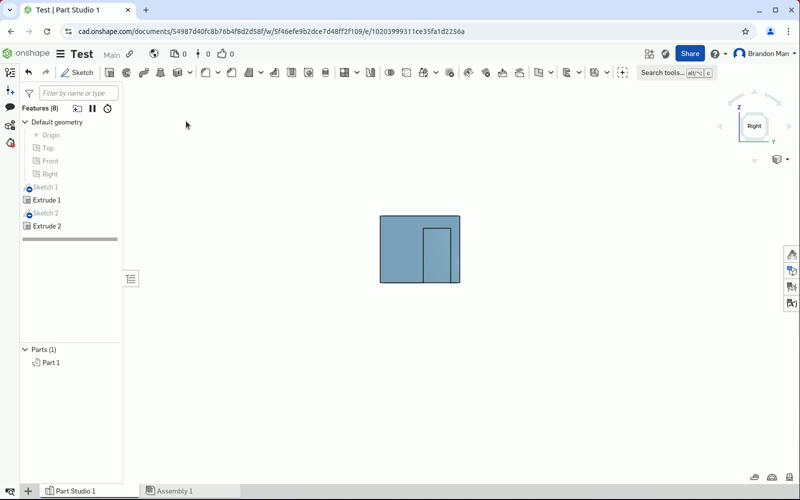
key(shift+h)
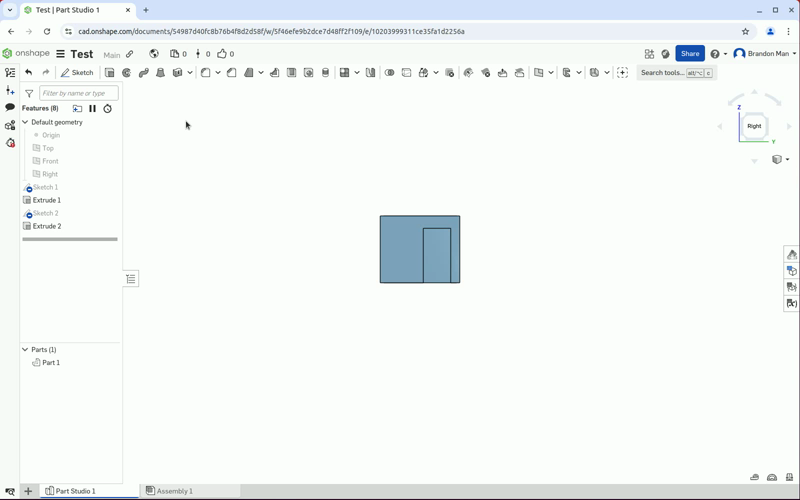
mouse_move(73, 189)
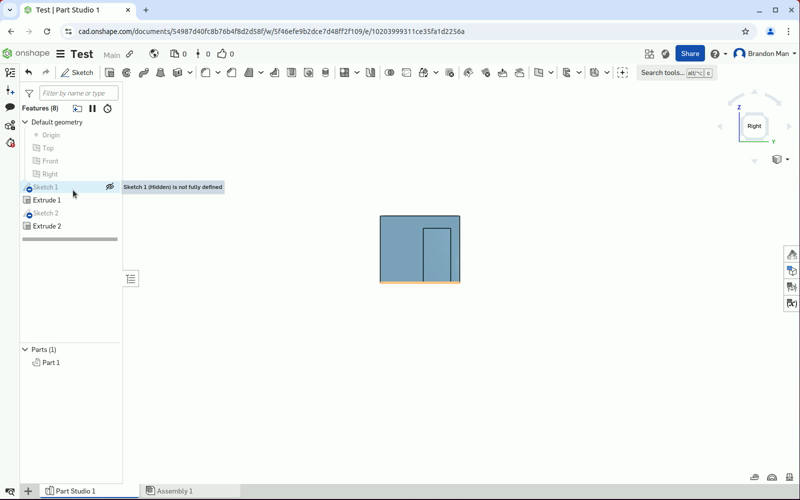
click(73, 189)
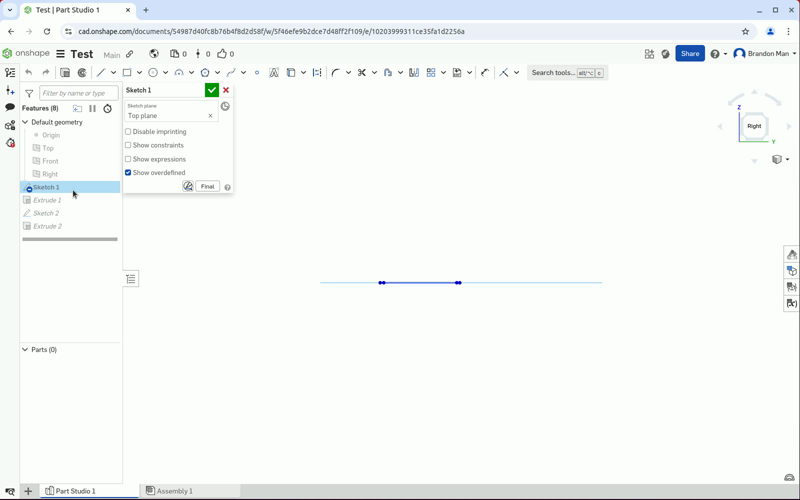
mouse_move(229, 92)
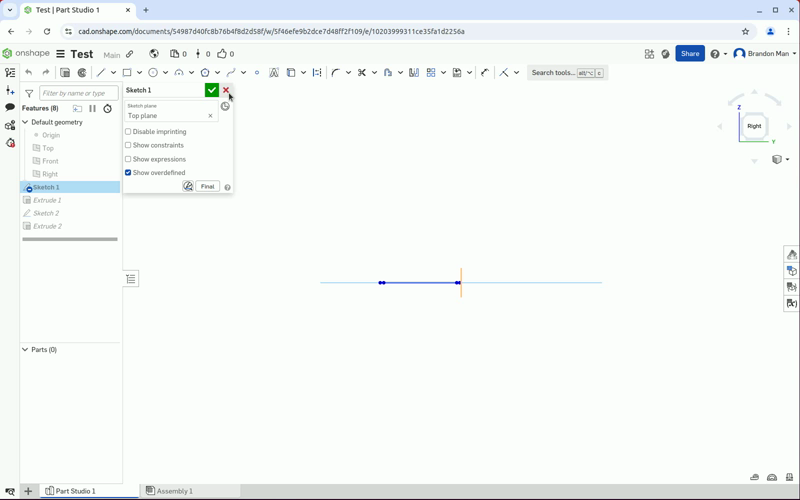
click(229, 92)
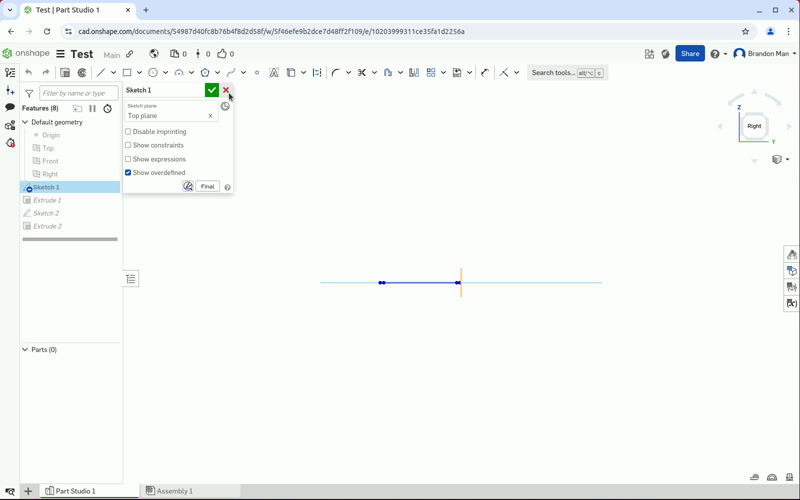
key(shift+s)
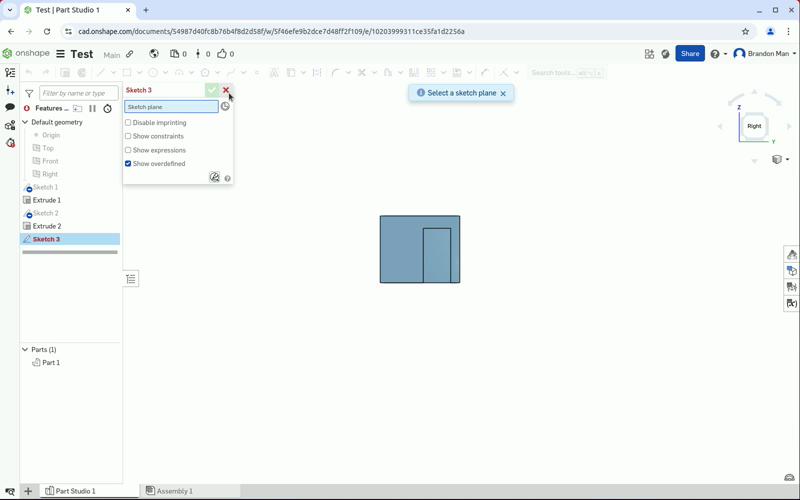
mouse_move(73, 176)
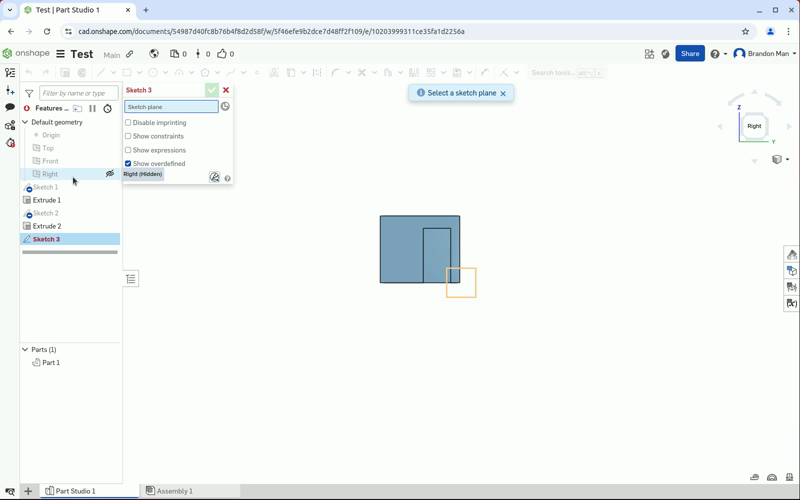
click(73, 176)
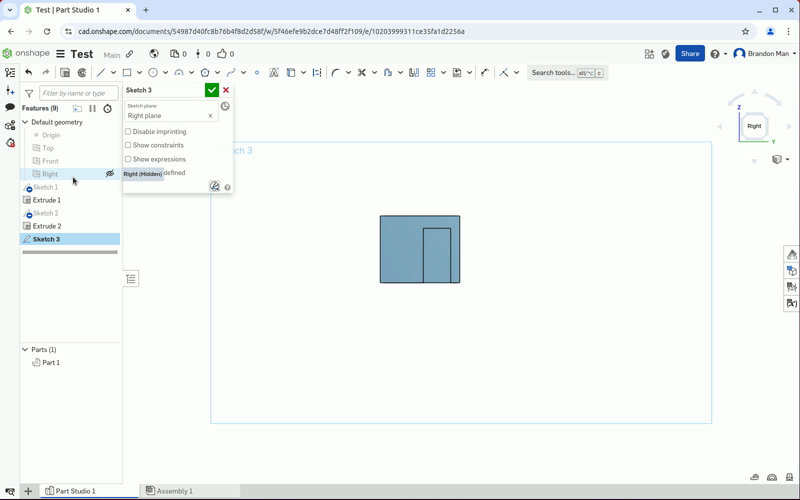
mouse_move(73, 352)
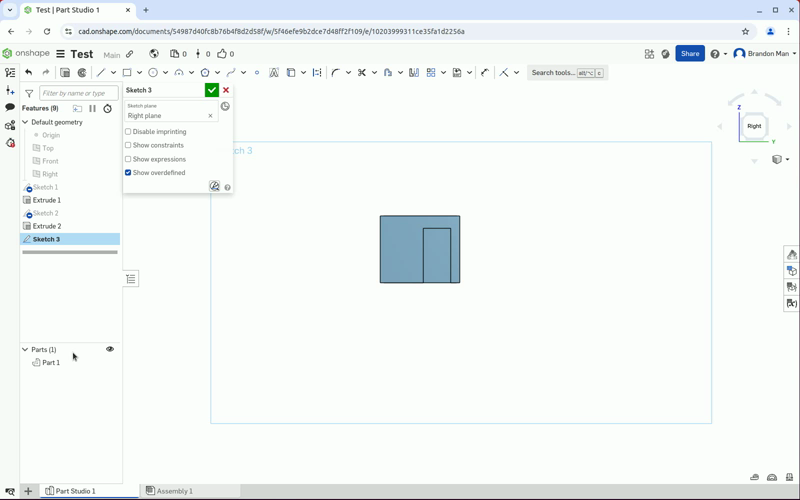
key(y)
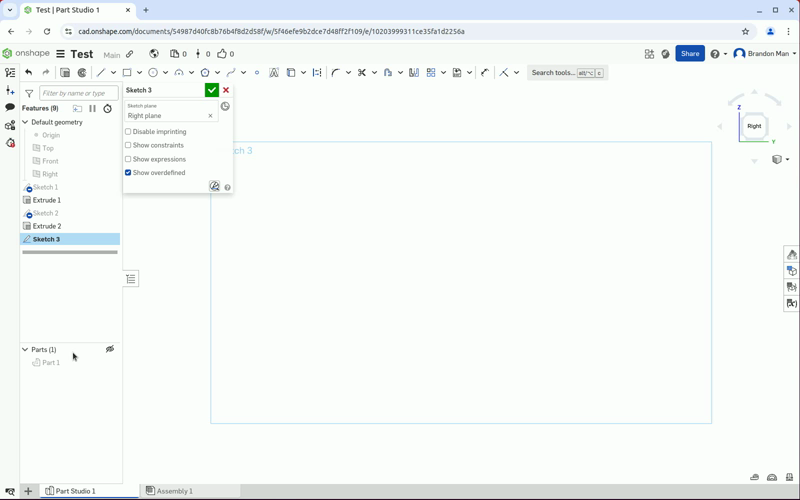
key(l)
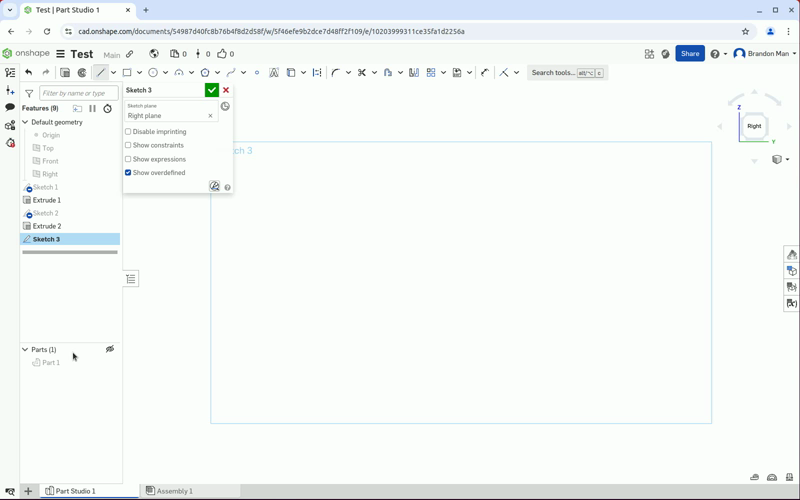
key_down(shift)
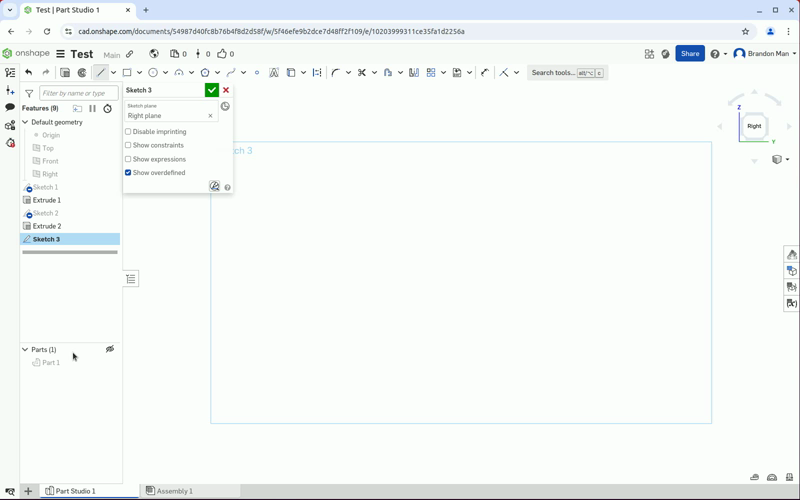
mouse_move(388, 251)
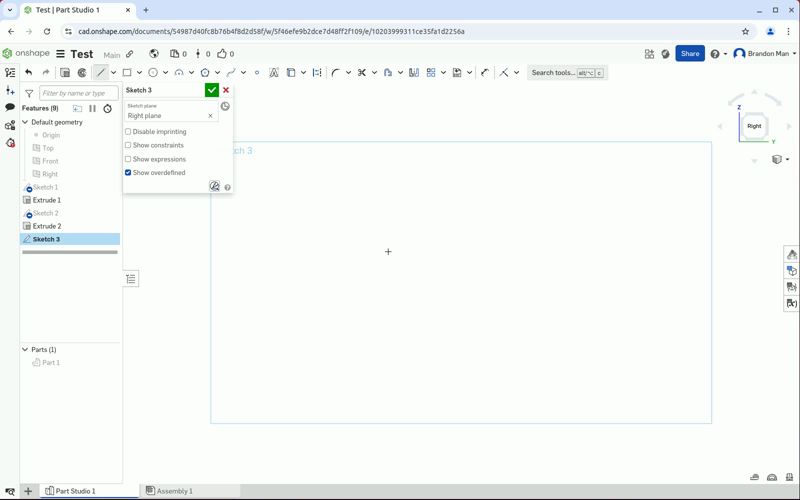
click(388, 251)
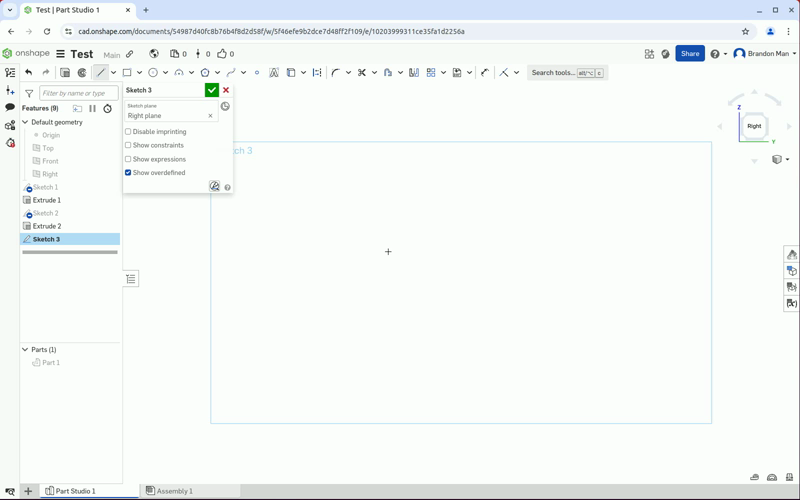
key_up(shift)
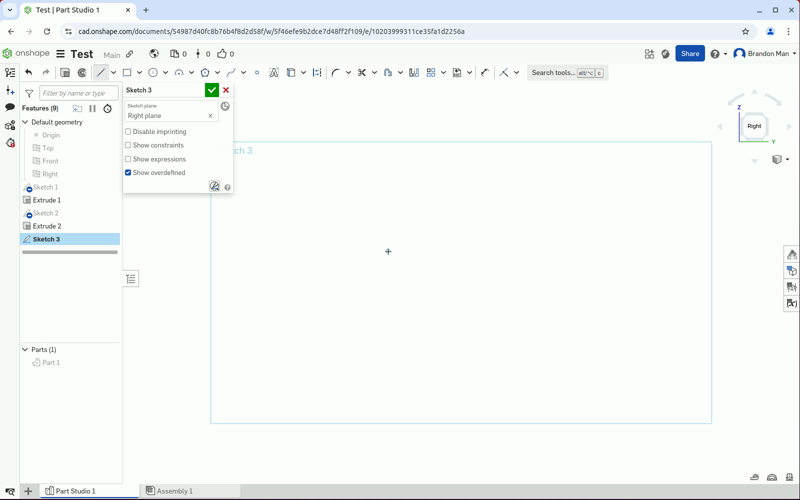
key_down(shift)
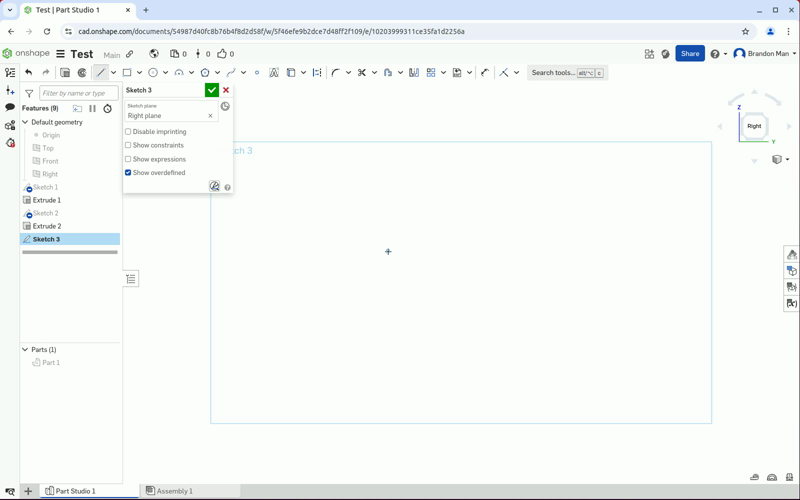
mouse_move(418, 251)
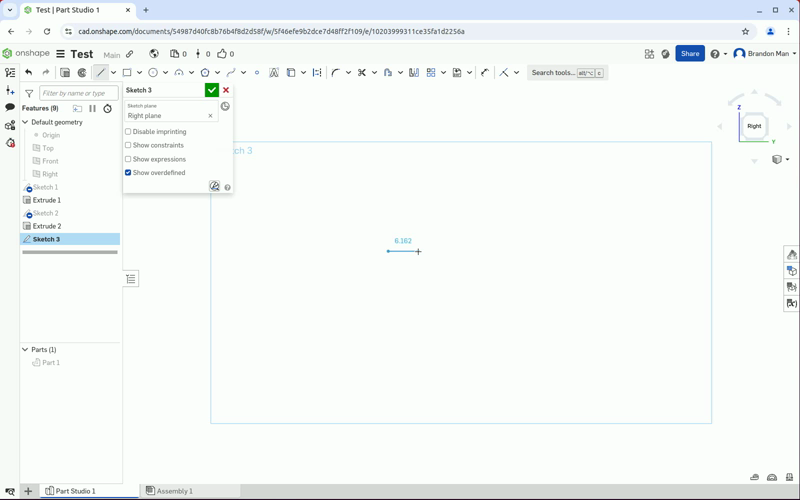
mouse_move(410, 251)
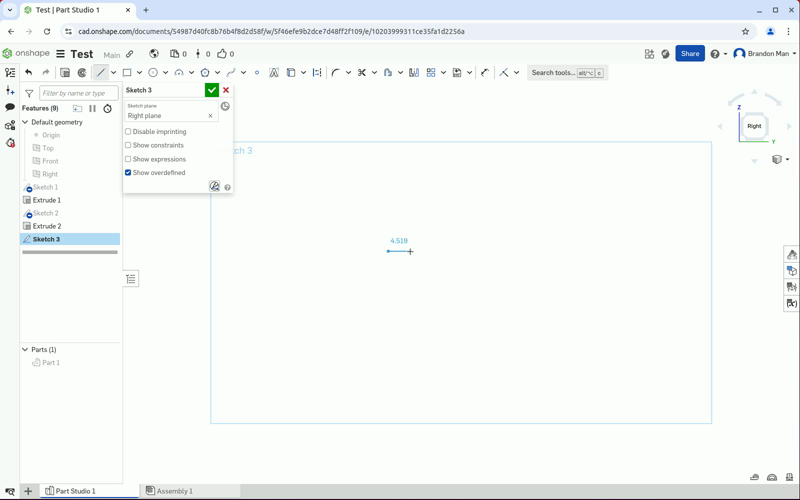
click(410, 251)
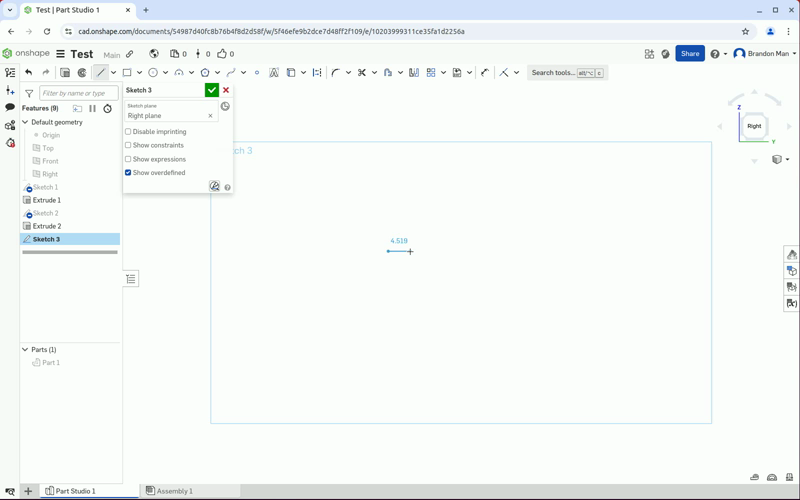
key_up(shift)
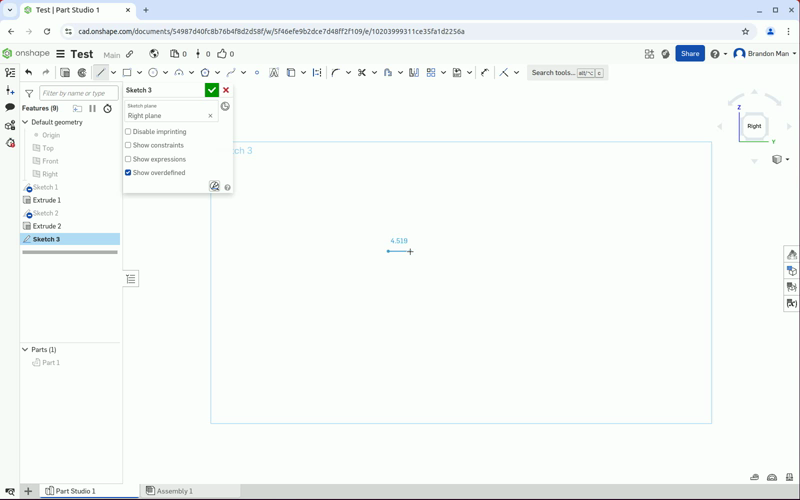
key_down(shift)
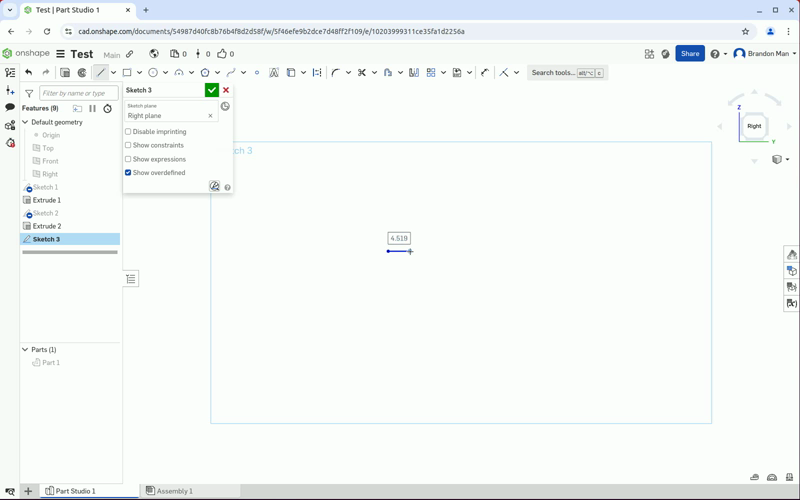
mouse_move(440, 251)
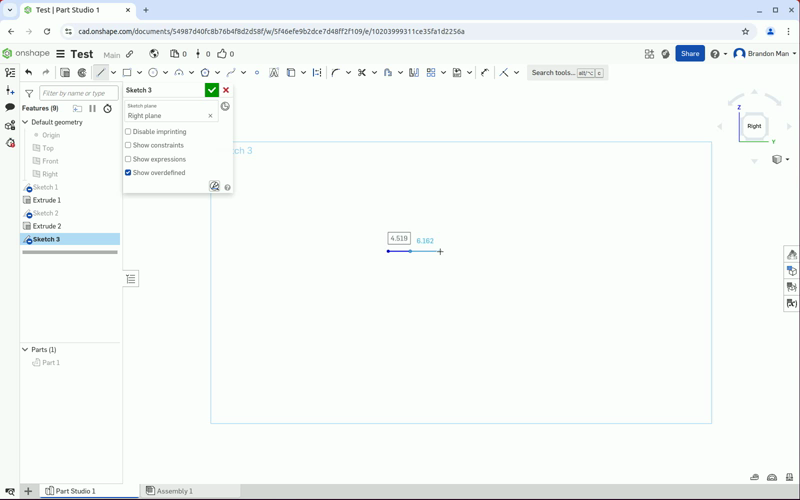
mouse_move(410, 229)
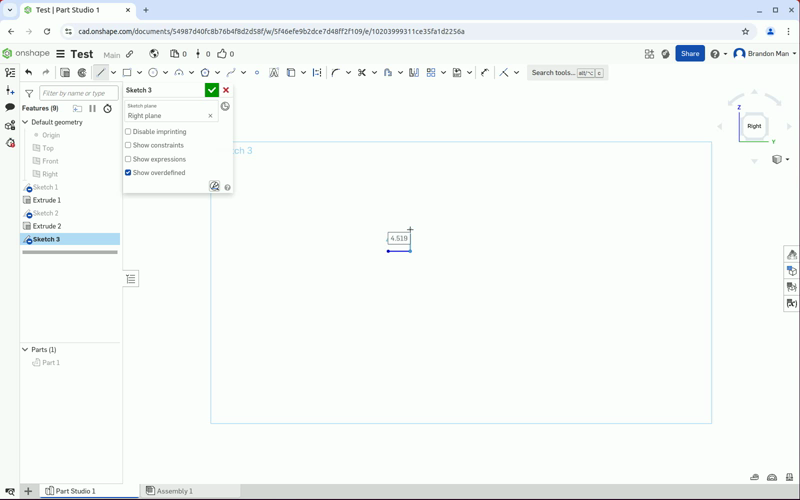
click(410, 229)
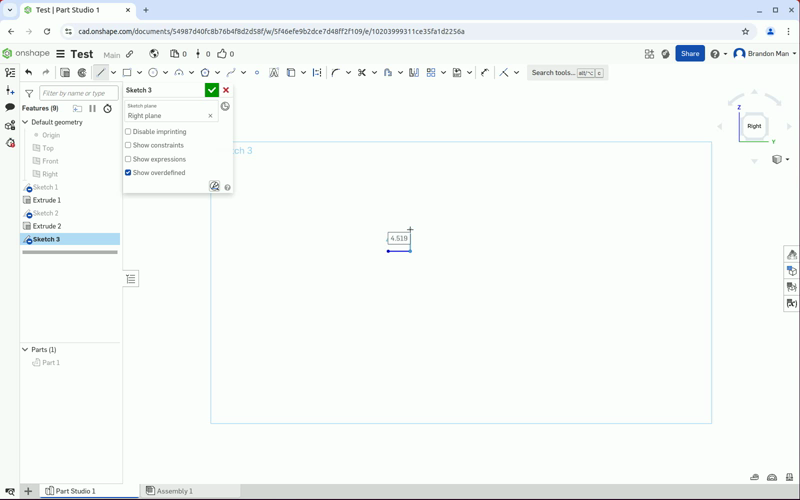
key_up(shift)
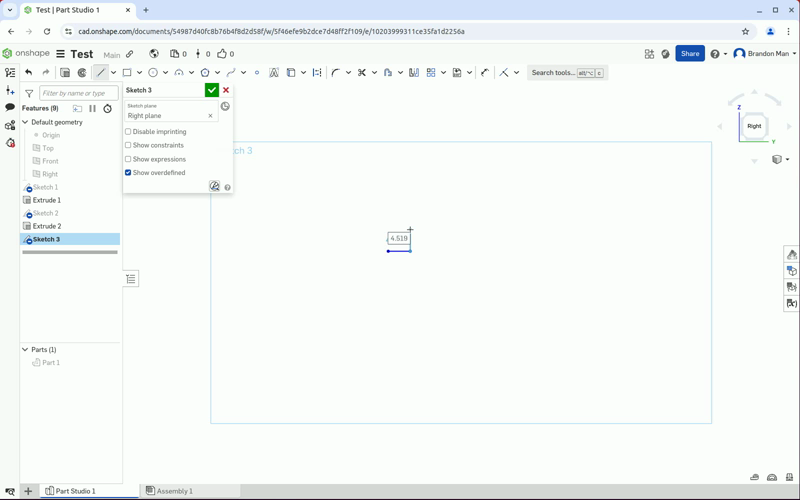
key_down(shift)
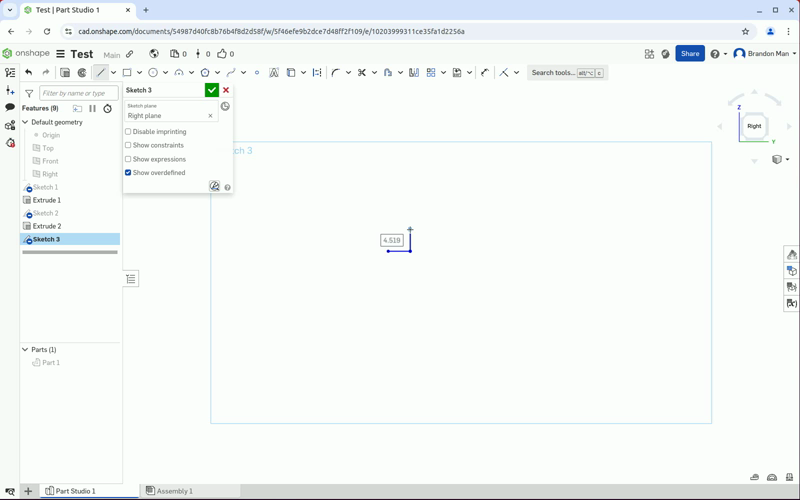
mouse_move(440, 229)
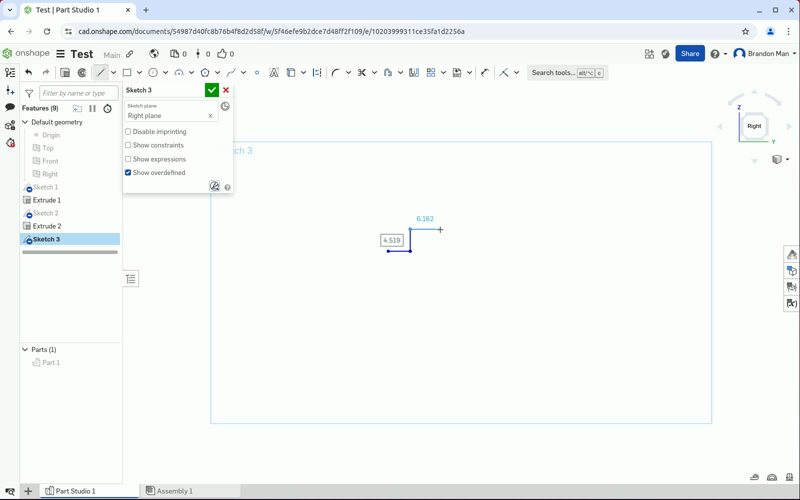
mouse_move(388, 229)
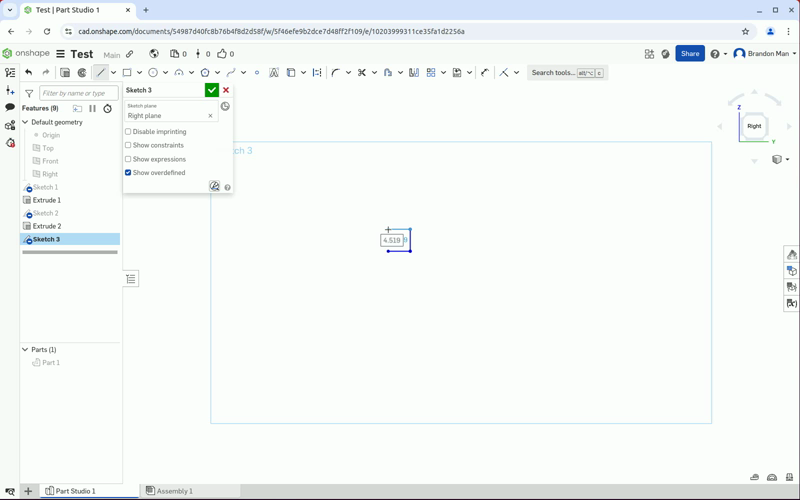
click(388, 229)
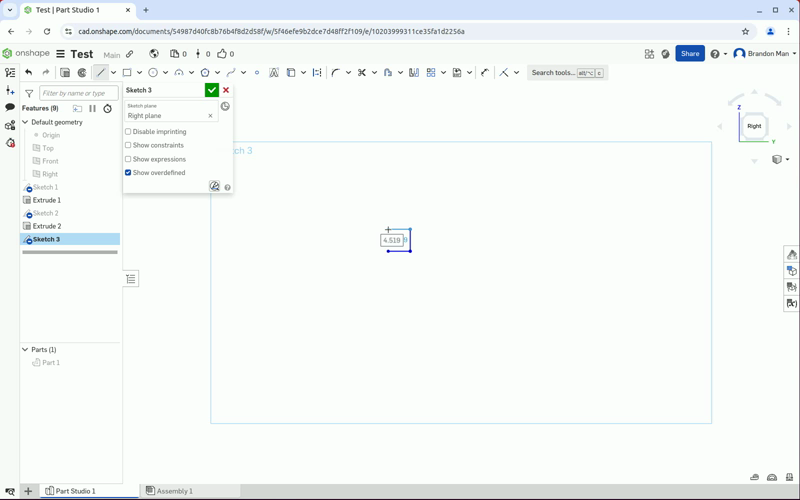
key_up(shift)
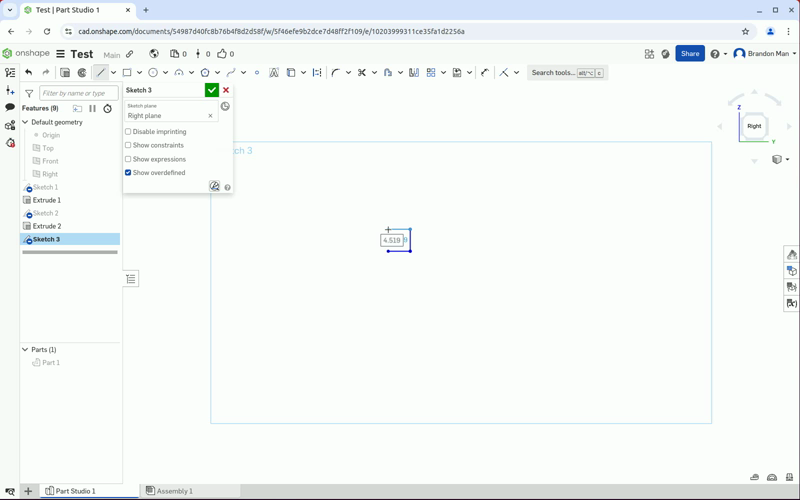
mouse_move(418, 229)
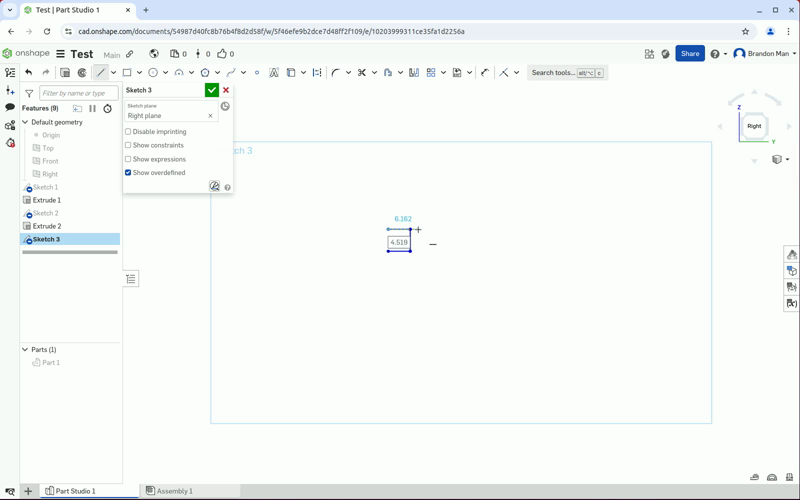
key_down(shift)
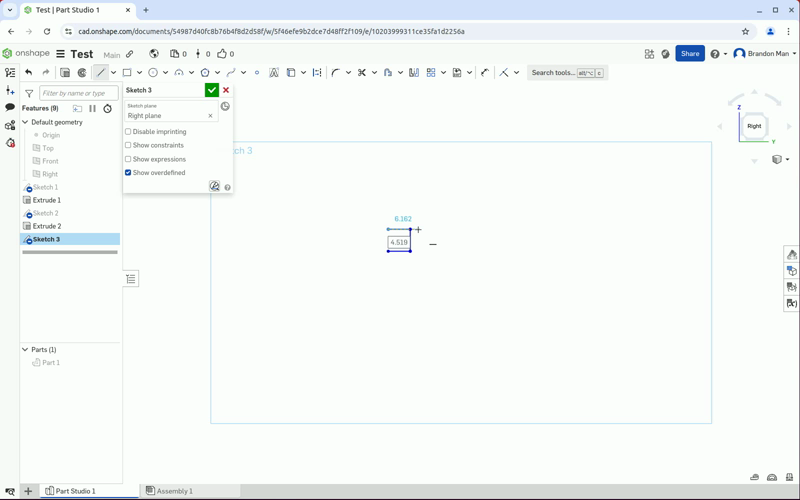
mouse_move(388, 251)
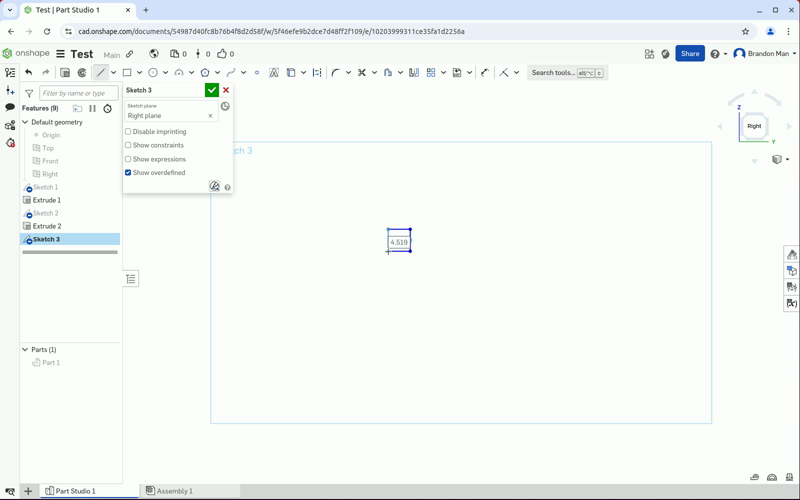
key_up(shift)
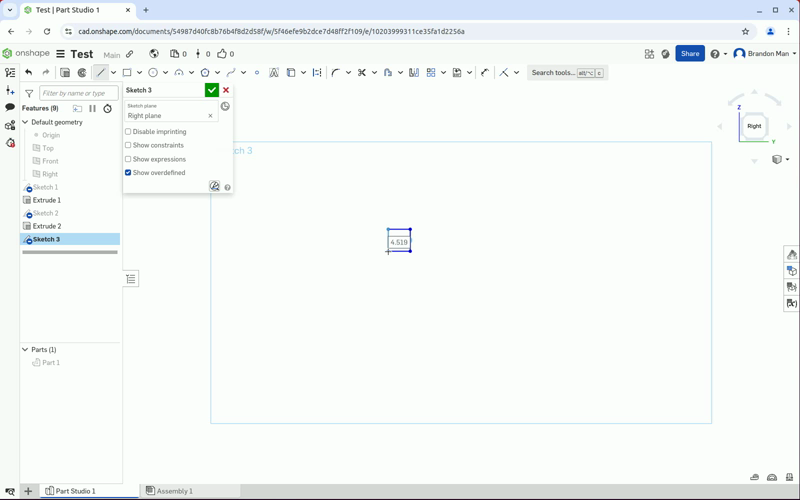
click(388, 251)
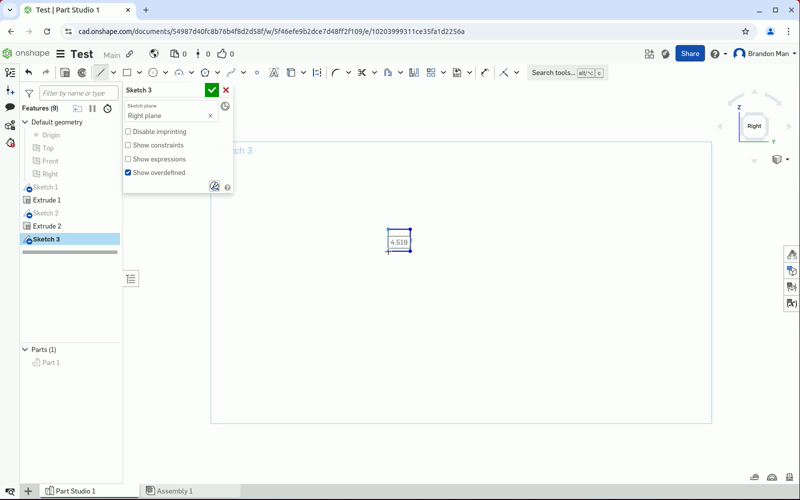
key(esc)
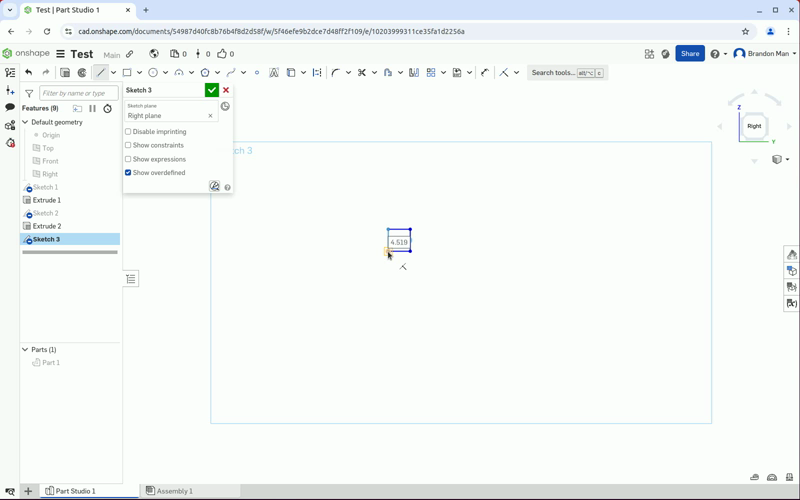
mouse_move(408, 239)
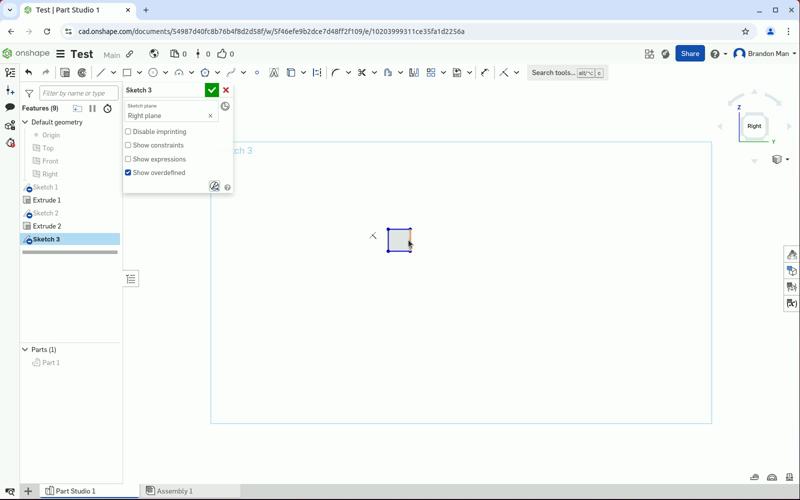
scroll(6)
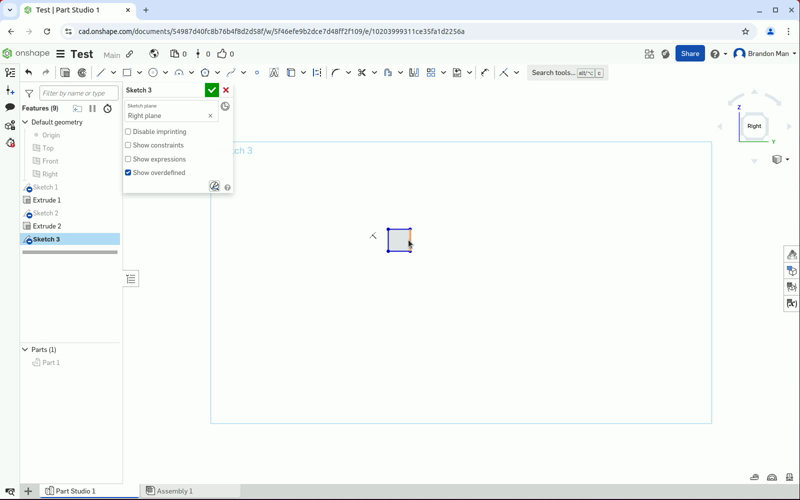
scroll(6)
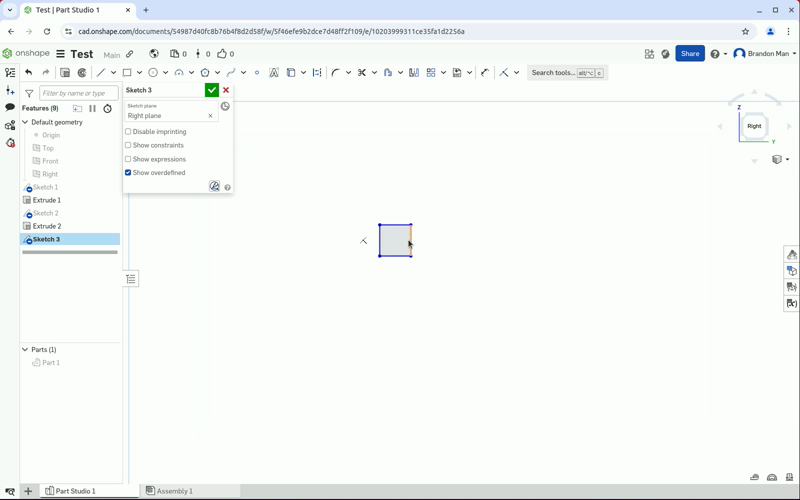
scroll(6)
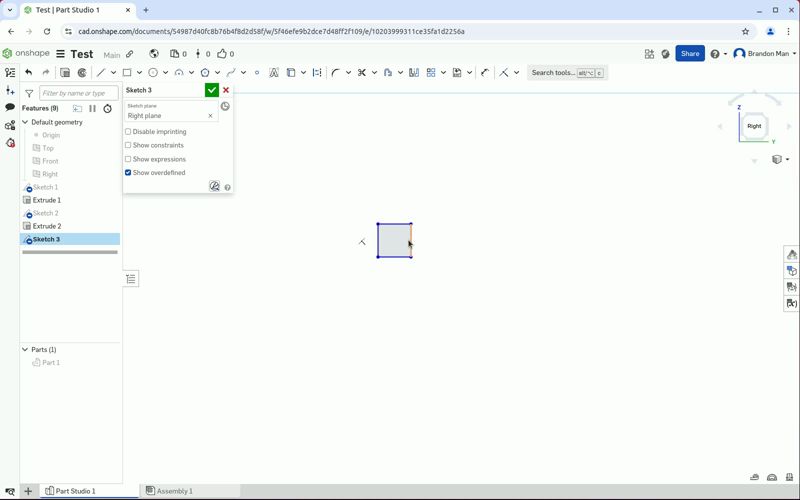
scroll(6)
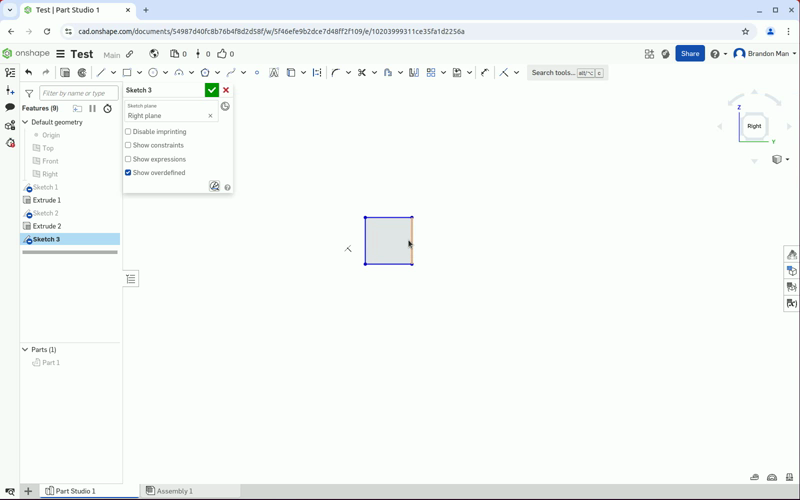
scroll(6)
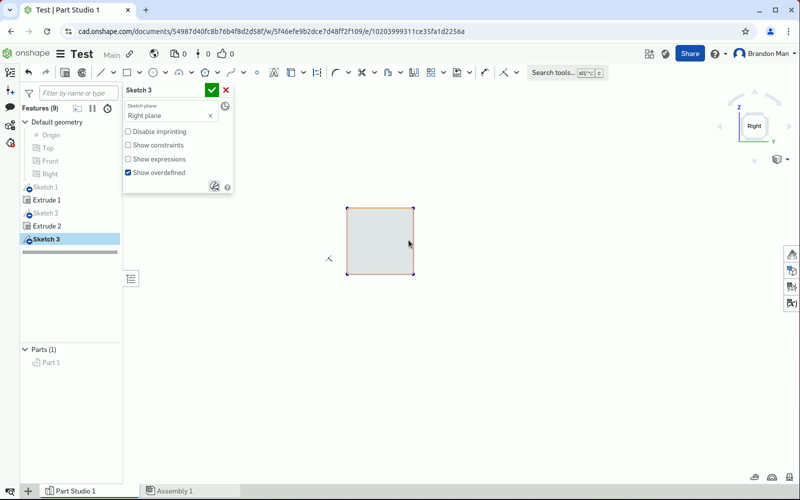
scroll(6)
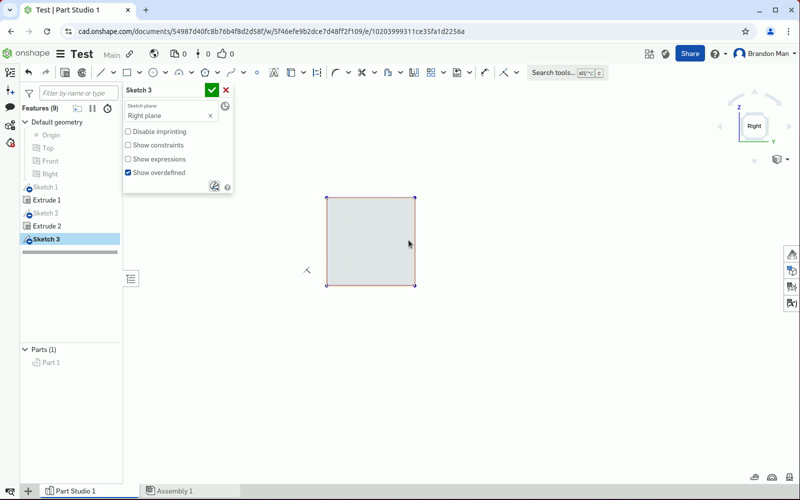
scroll(6)
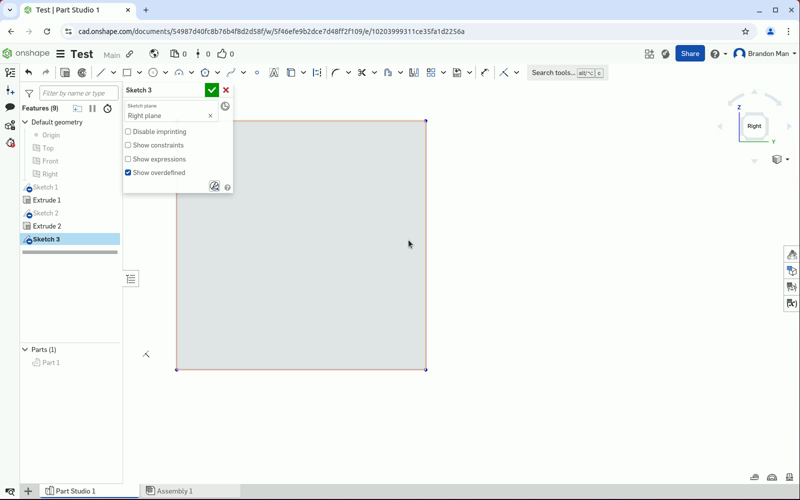
click(408, 239)
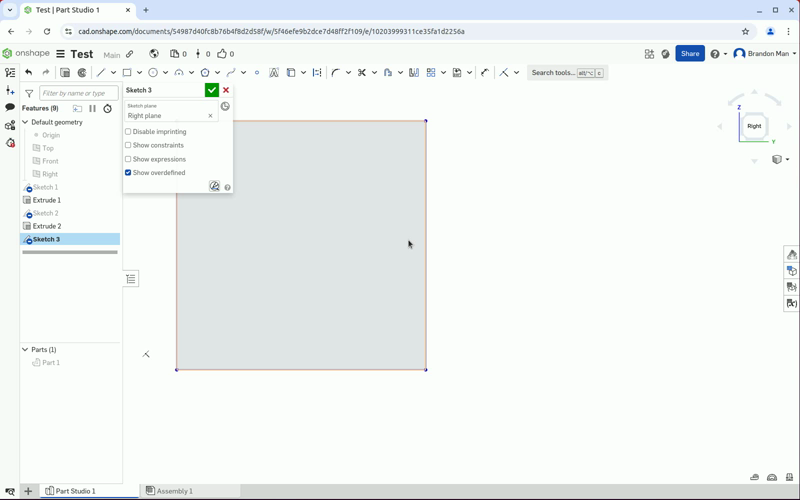
scroll(-6)
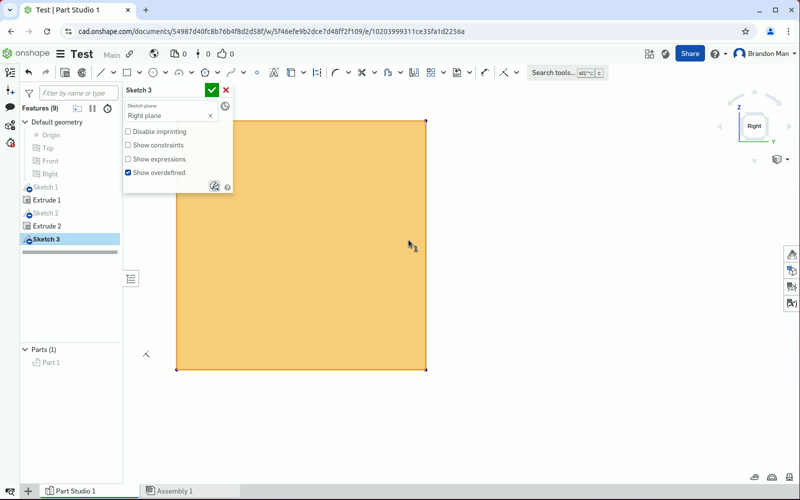
scroll(-6)
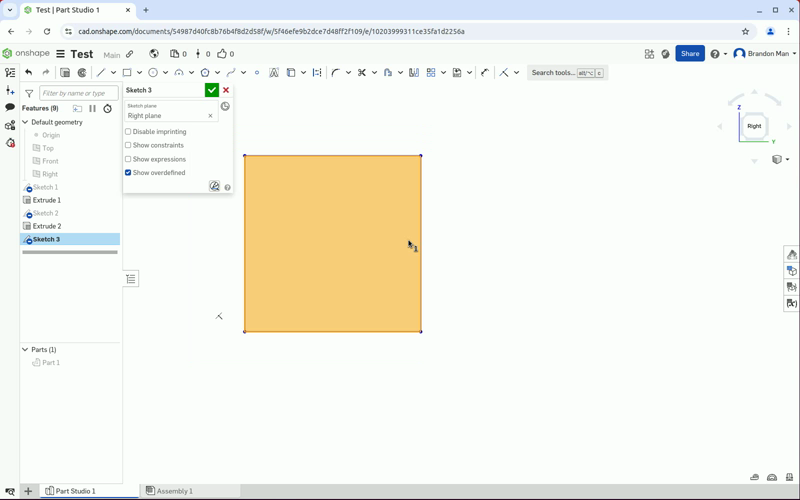
scroll(-6)
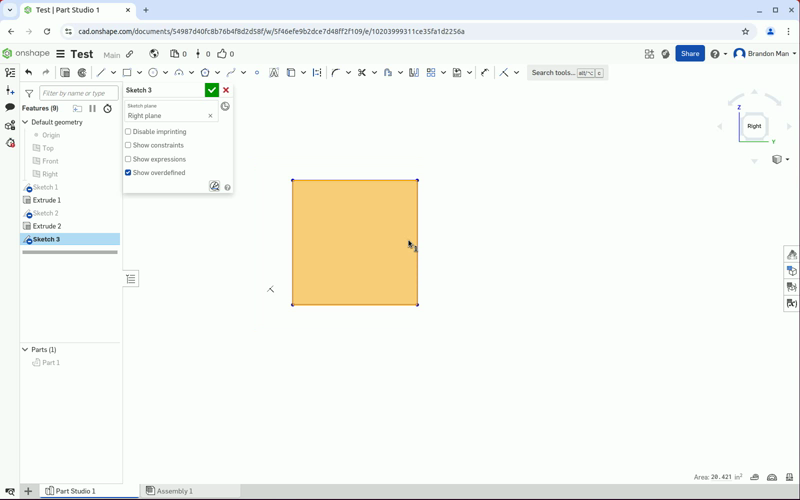
scroll(-6)
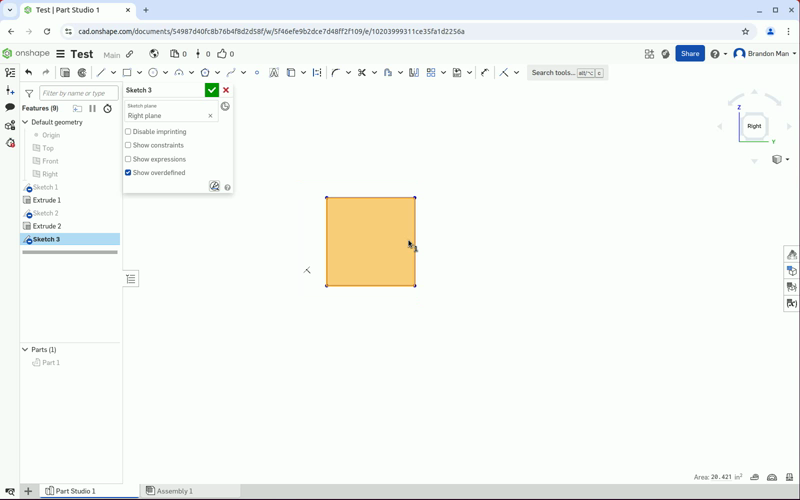
scroll(-6)
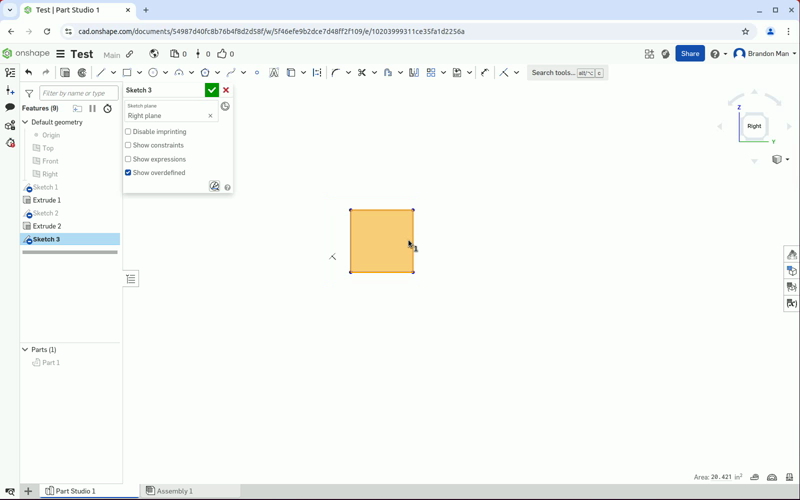
scroll(-6)
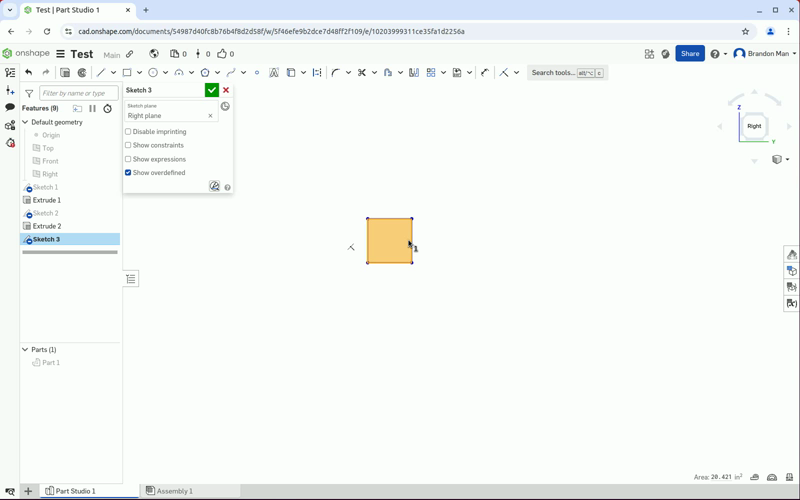
scroll(-6)
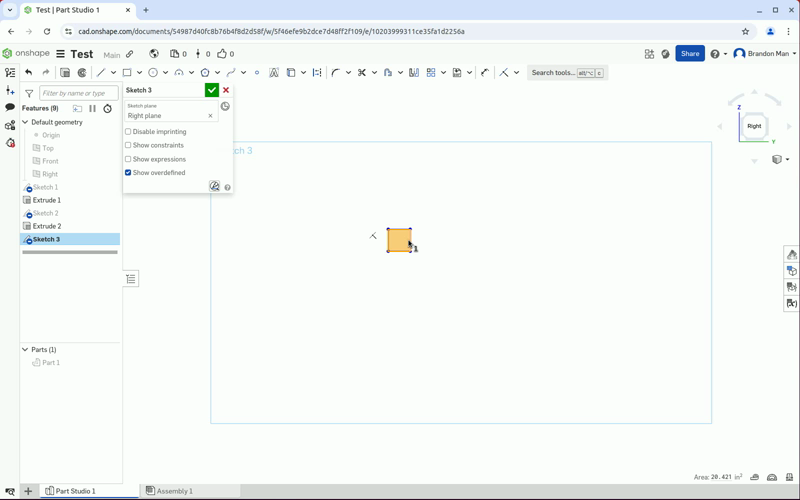
mouse_move(73, 352)
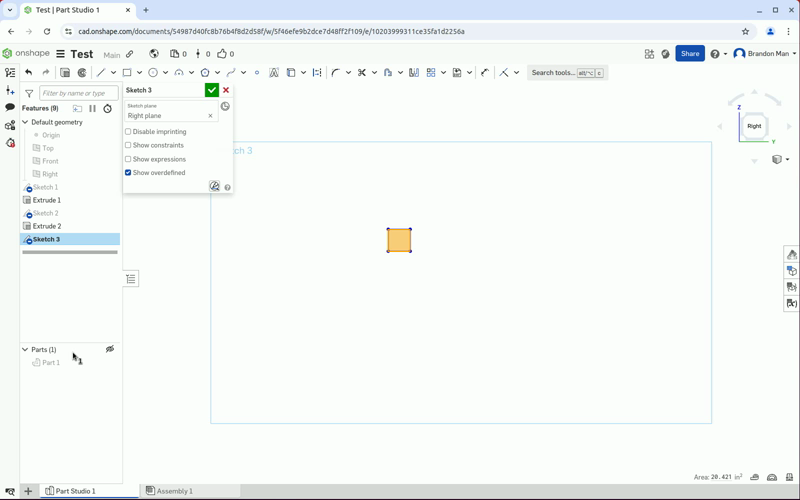
key(shift+y)
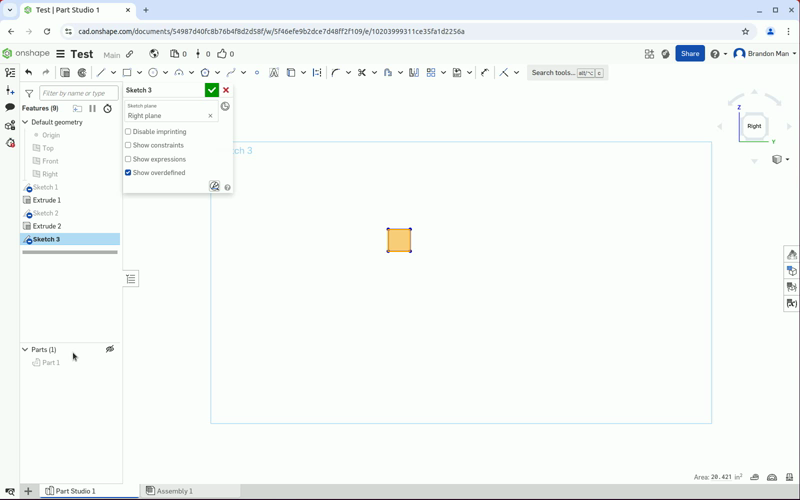
key(shift+e)
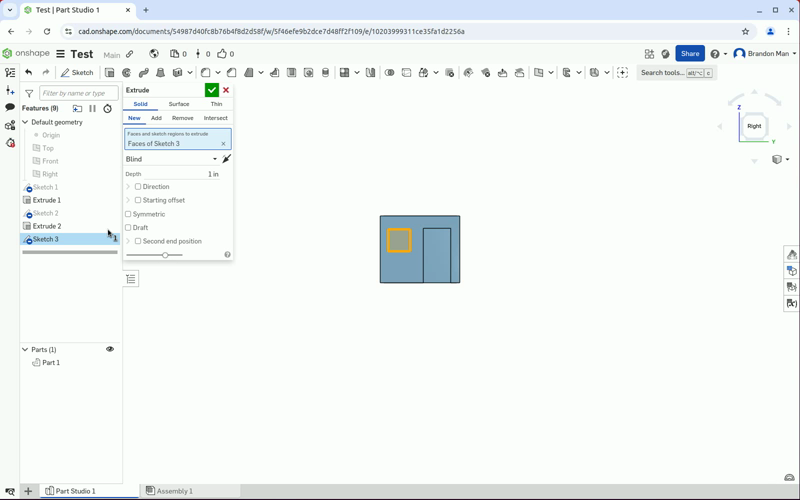
mouse_move(143, 106)
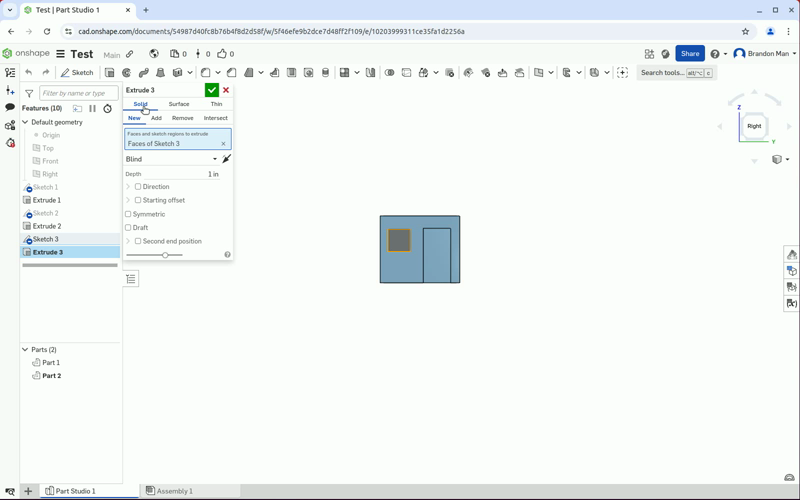
click(143, 106)
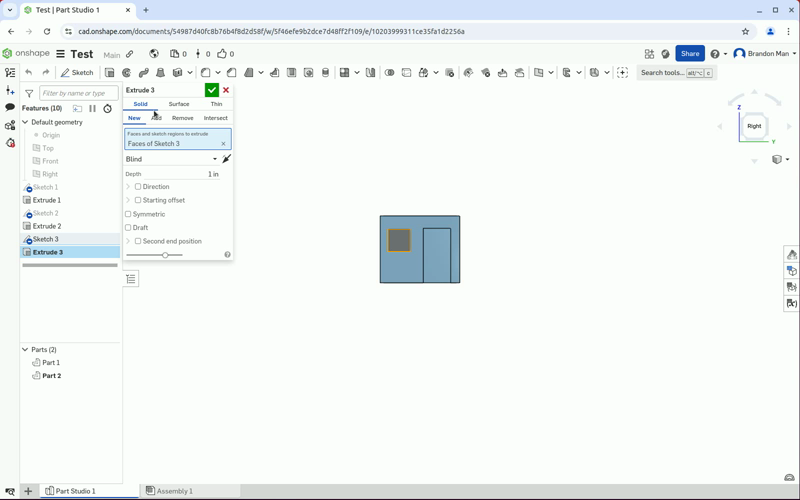
mouse_move(186, 120)
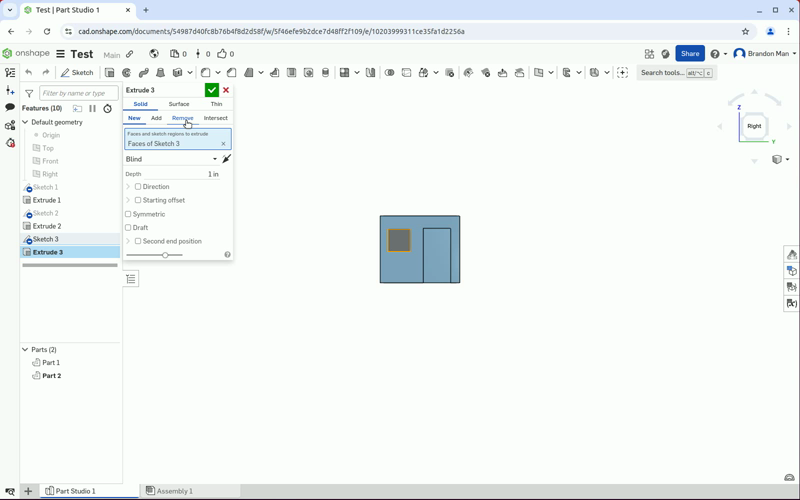
click(186, 120)
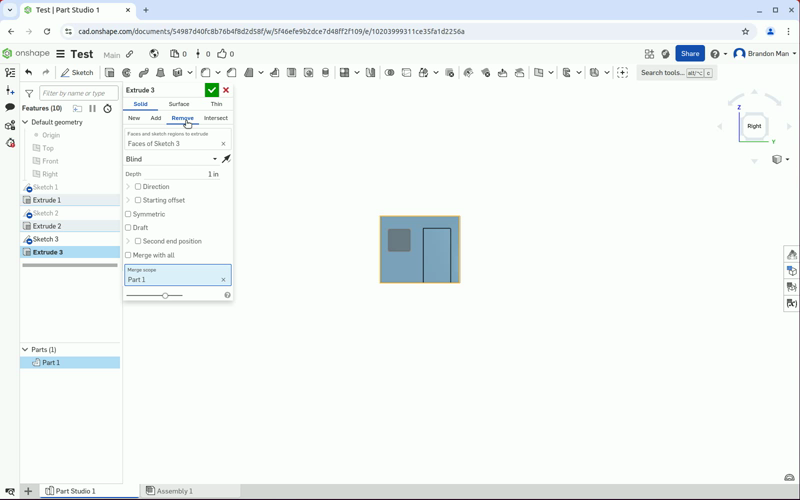
key(tab, 4)
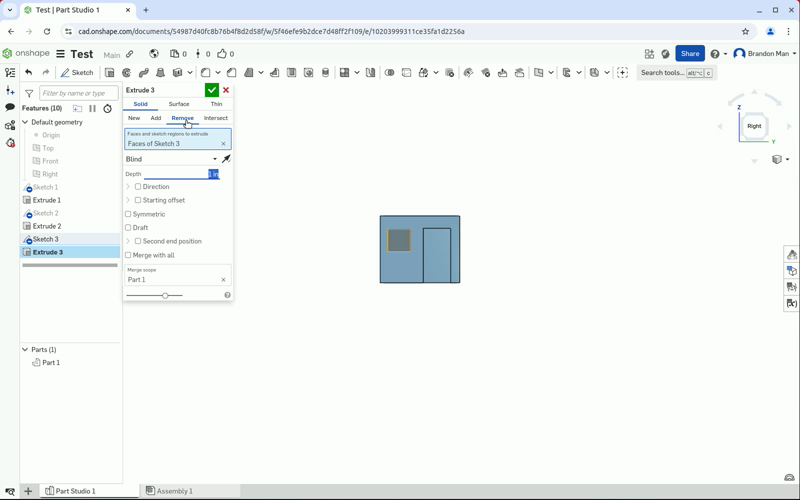
text(1.204)
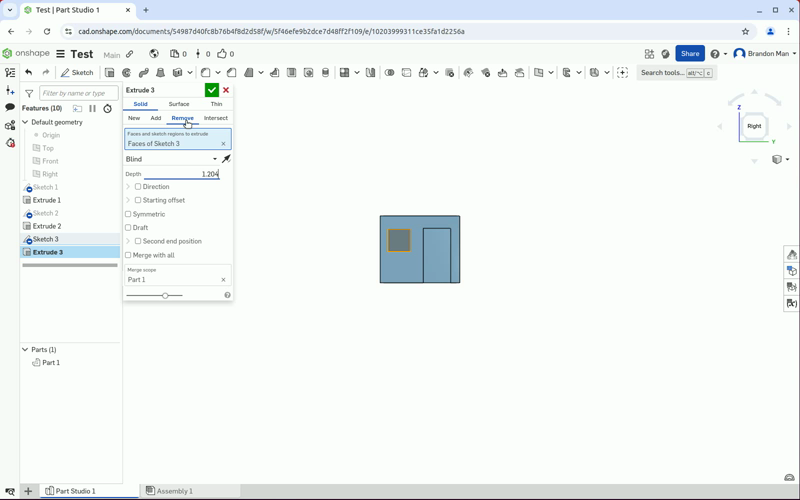
key(tab, 6)
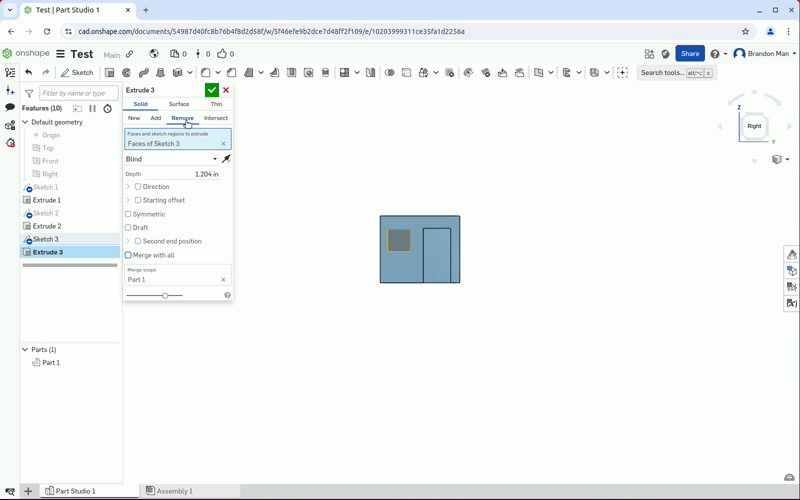
key(space)
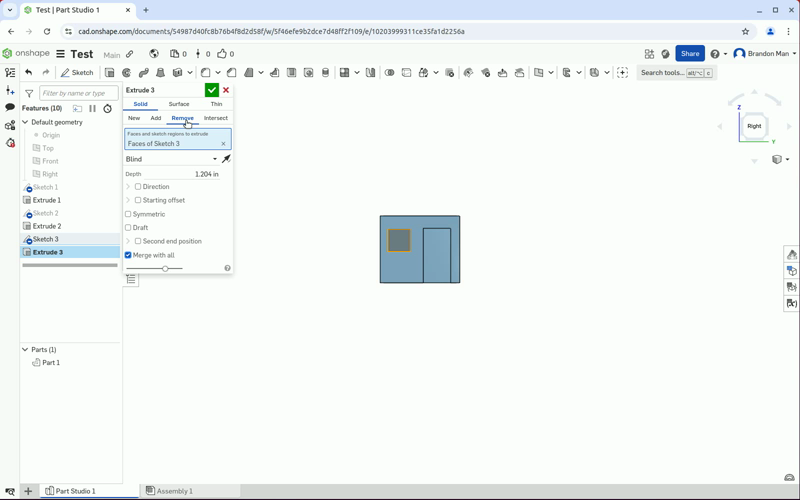
key(enter)
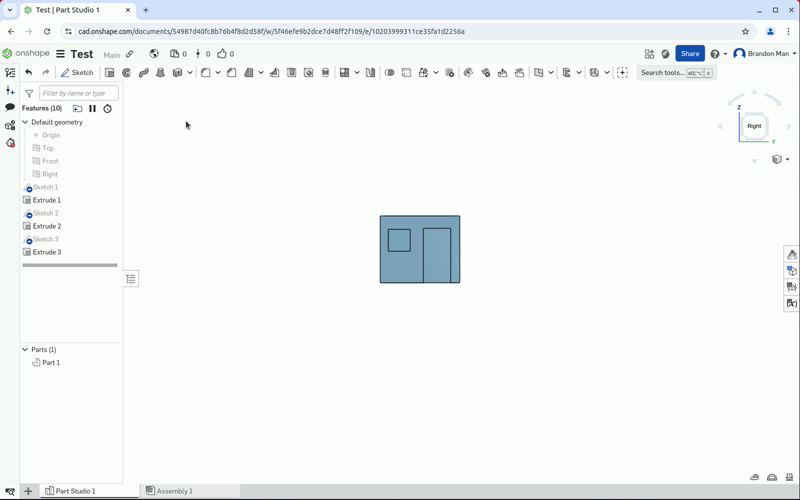
key(shift+h)
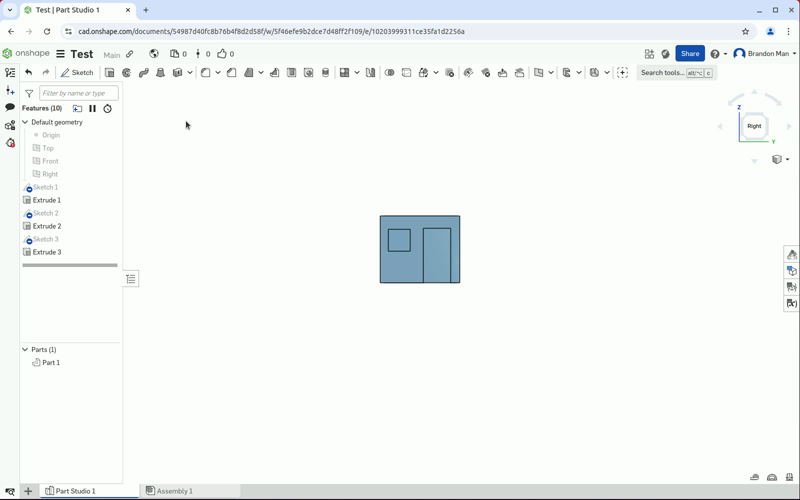
key(shift+h)
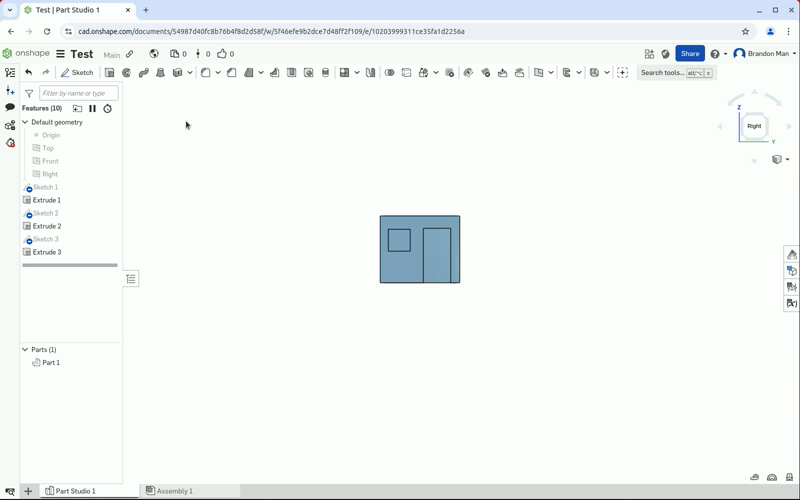
mouse_move(73, 189)
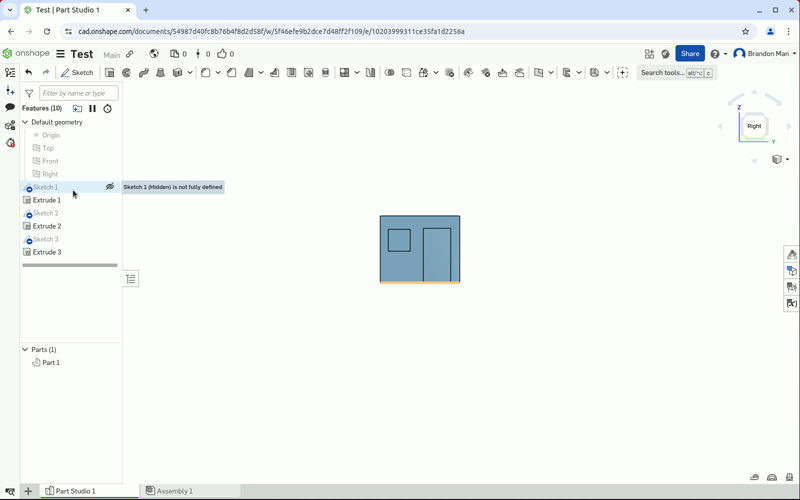
click(73, 189)
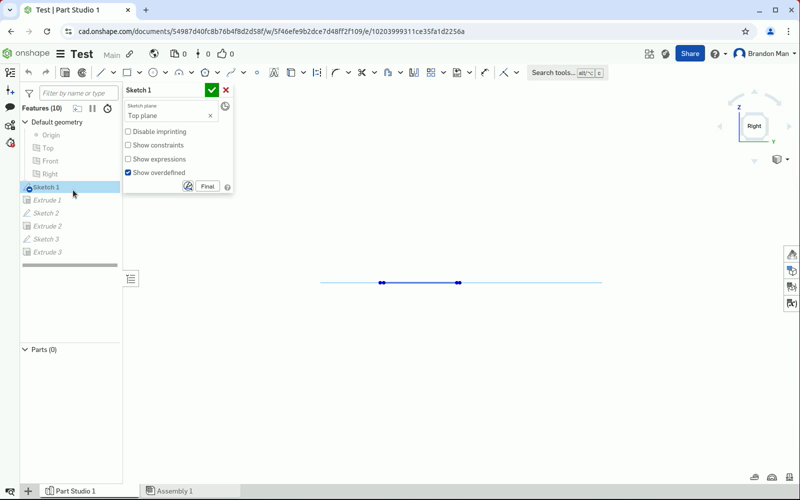
mouse_move(229, 92)
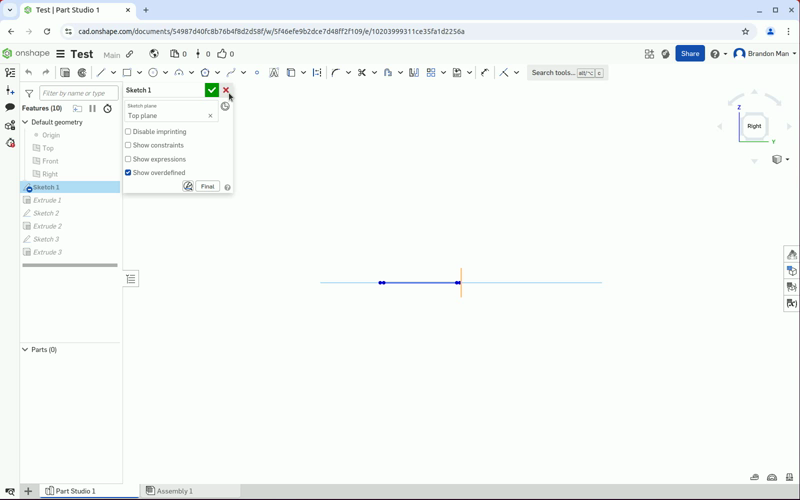
click(229, 92)
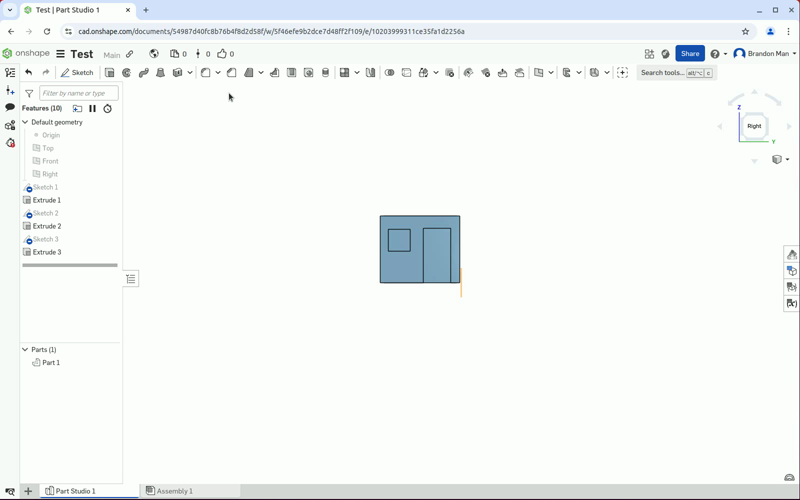
mouse_move(73, 352)
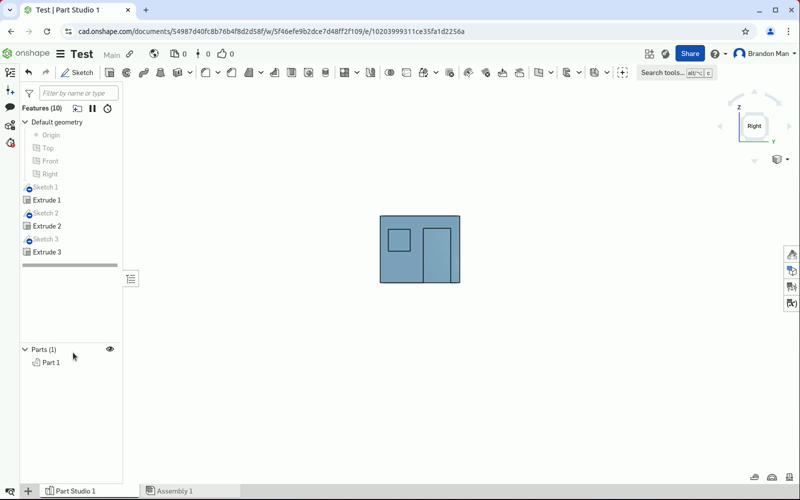
key(y)
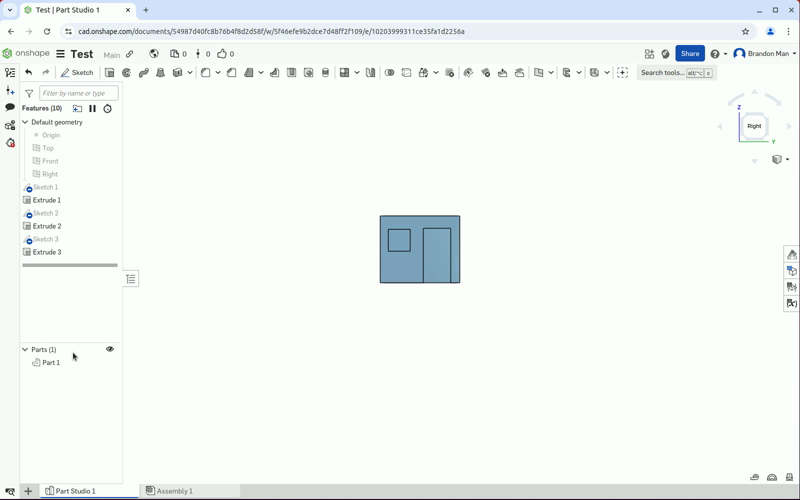
key(shift+p)
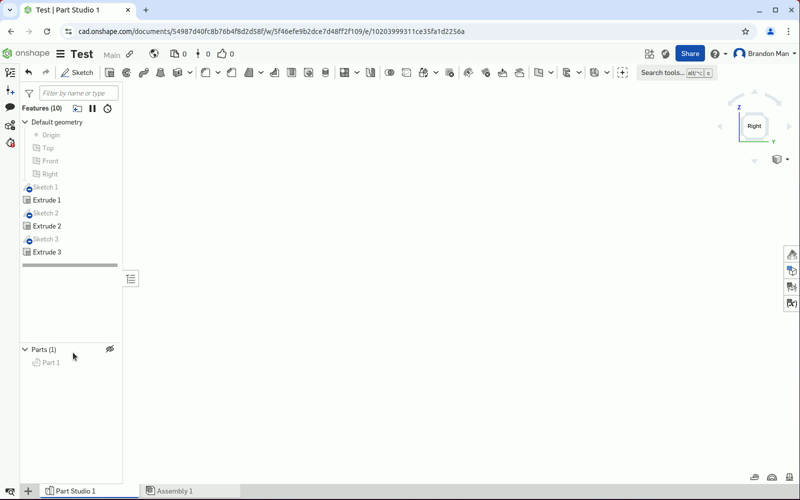
key(space)
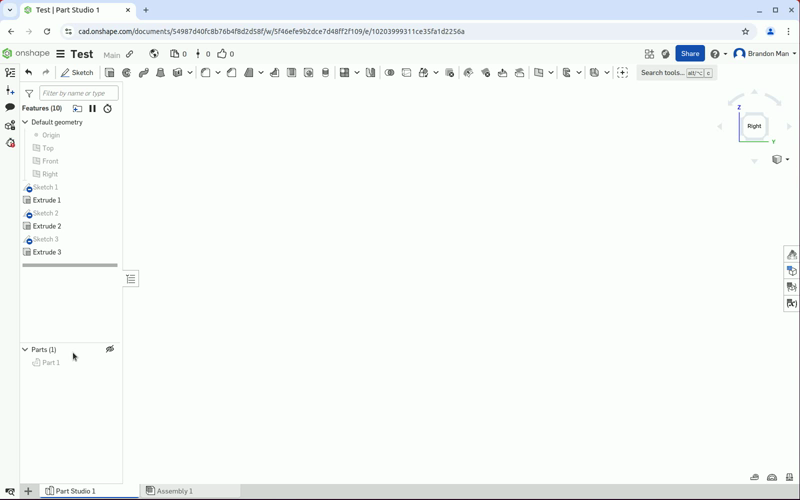
key_down(shift)
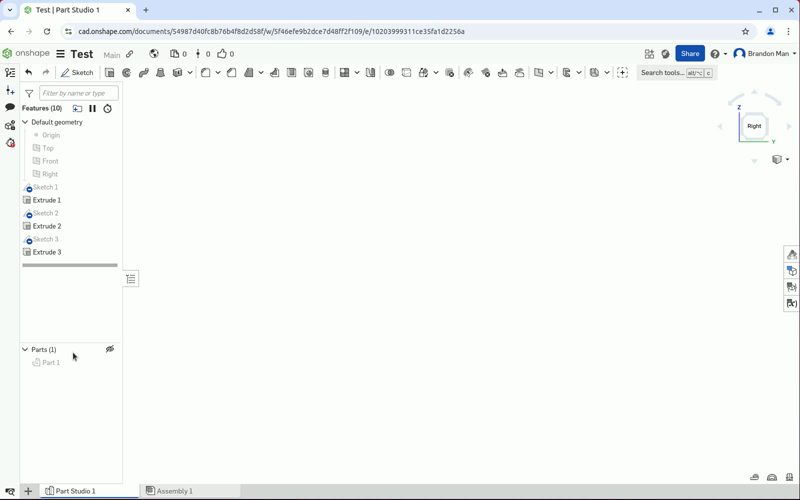
key(right)
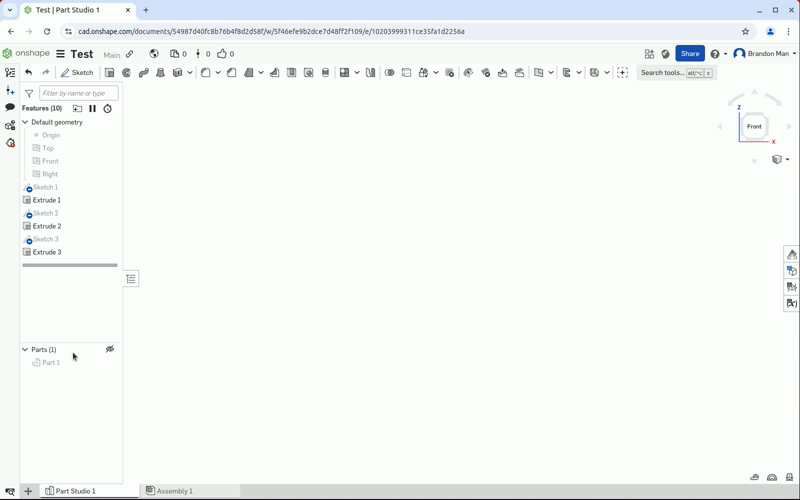
key_up(shift)
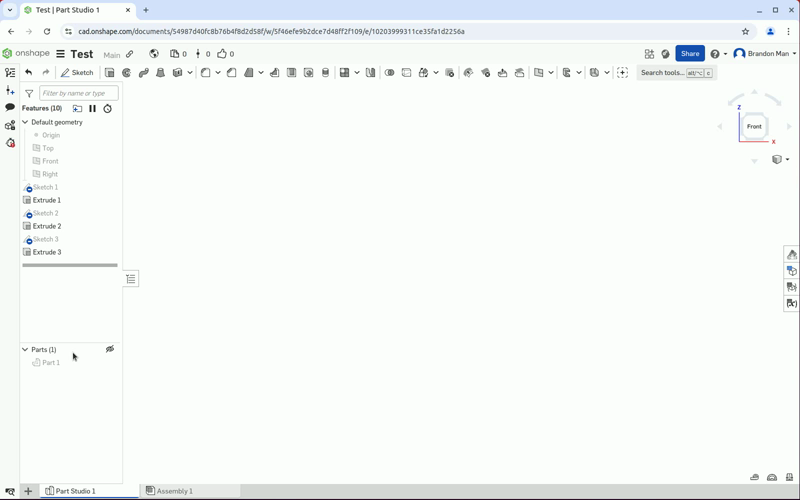
mouse_move(73, 352)
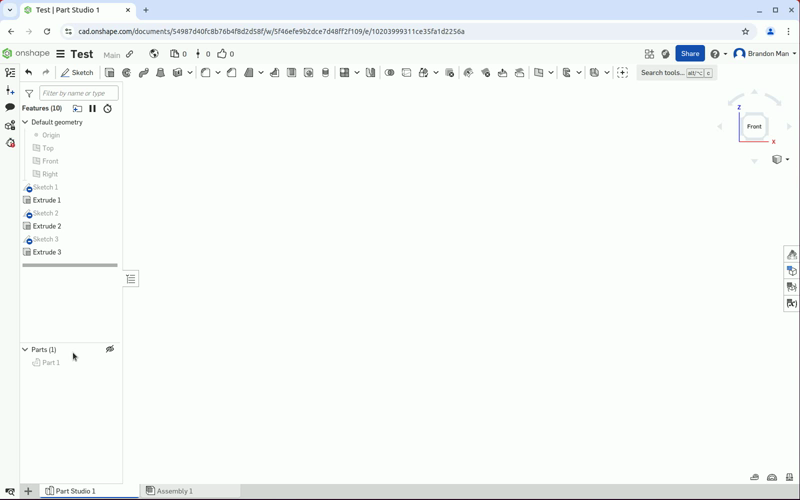
key(shift+y)
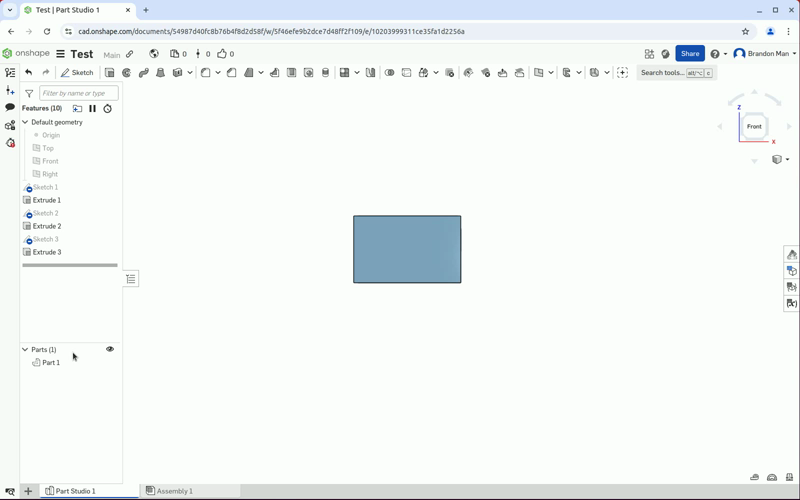
mouse_move(541, 75)
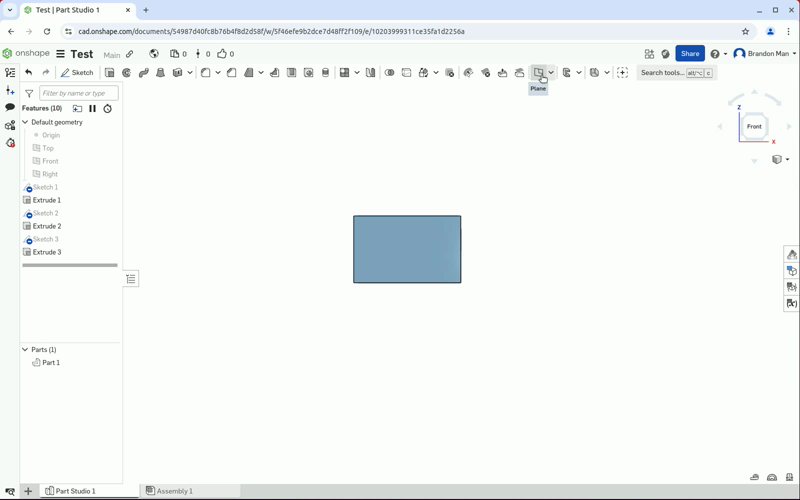
click(541, 75)
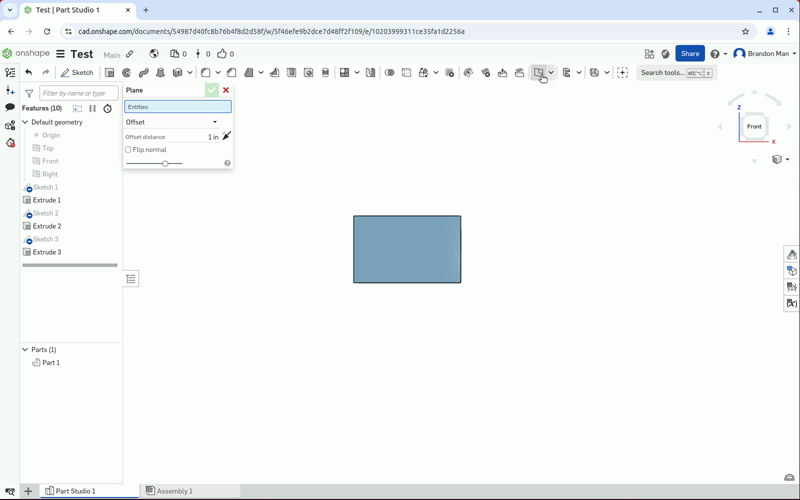
mouse_move(73, 163)
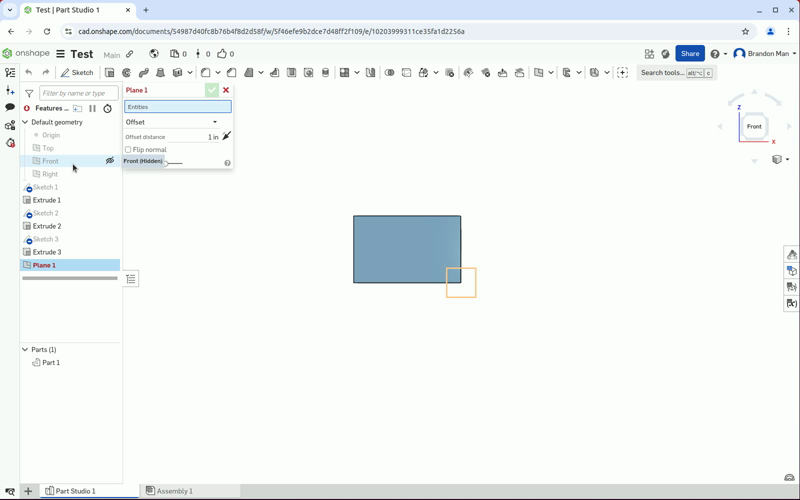
click(73, 163)
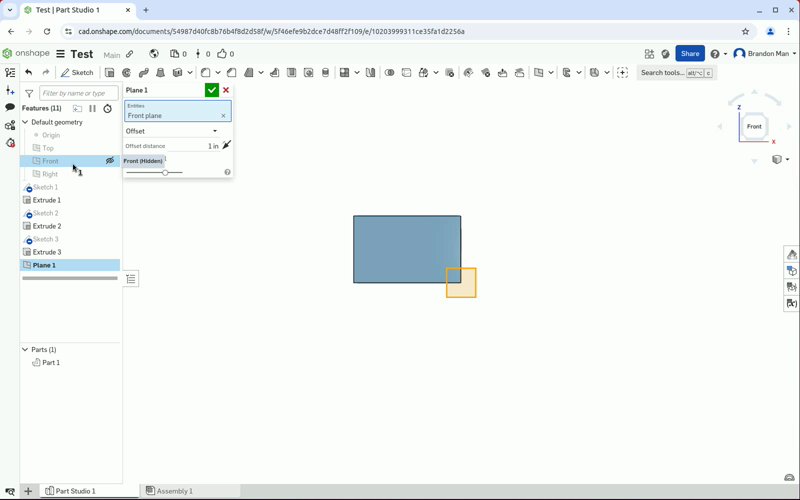
key(tab, 2)
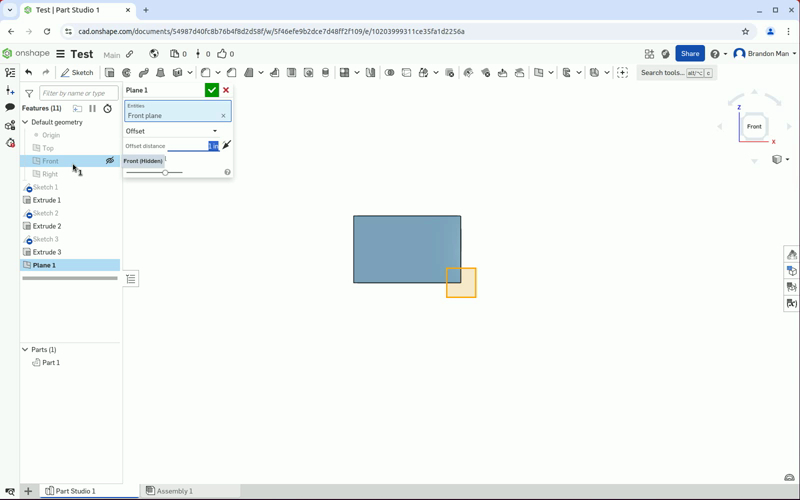
text(16.607)
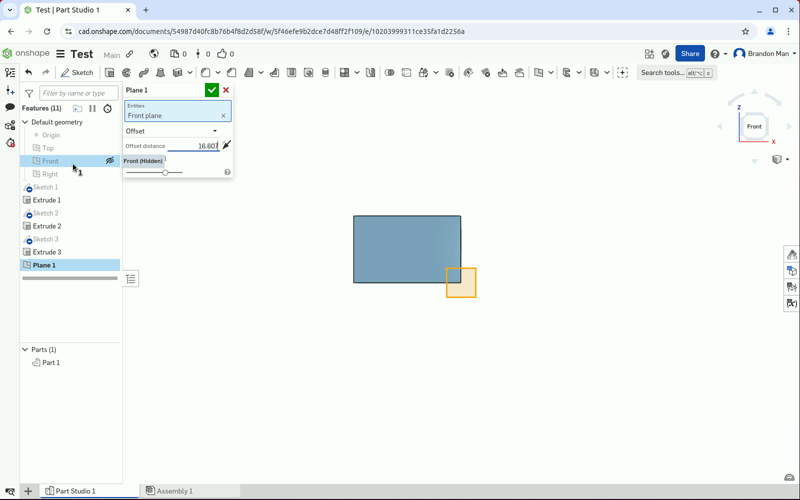
key(enter, 2)
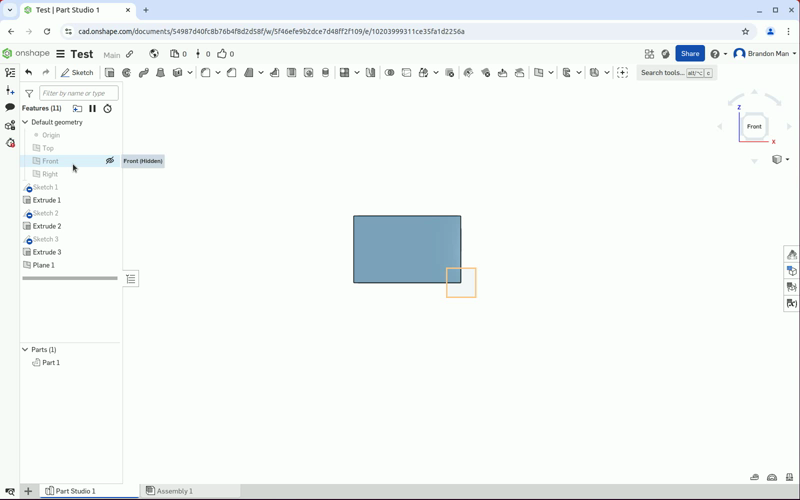
key(shift+s)
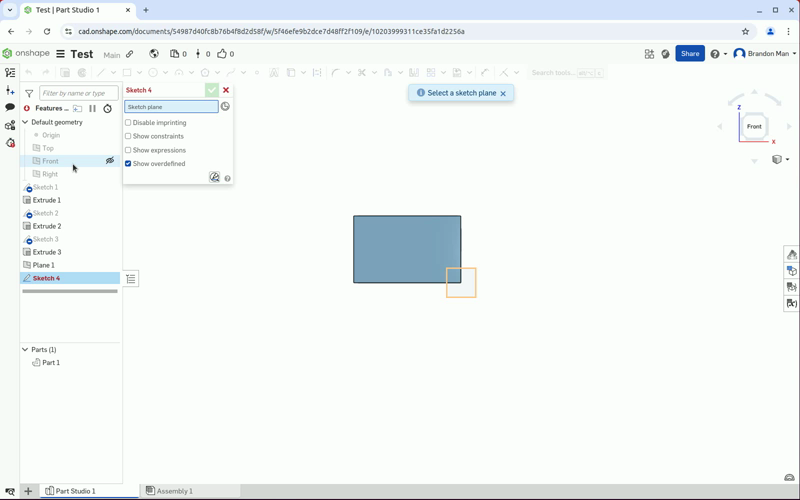
mouse_move(73, 267)
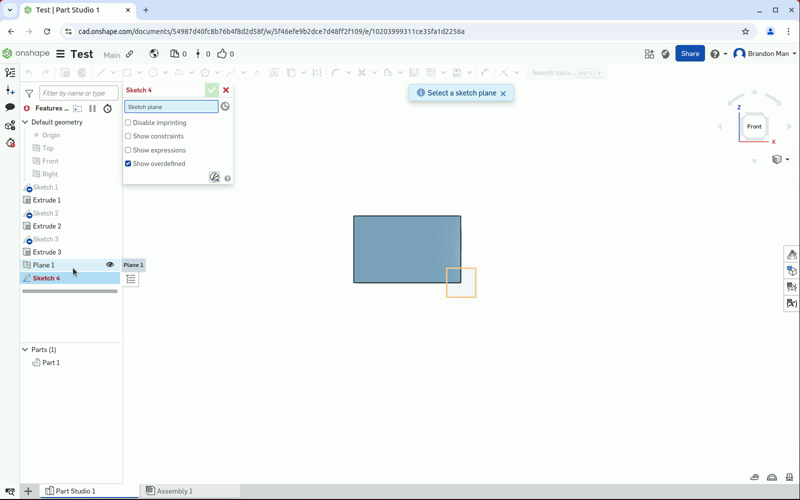
click(73, 267)
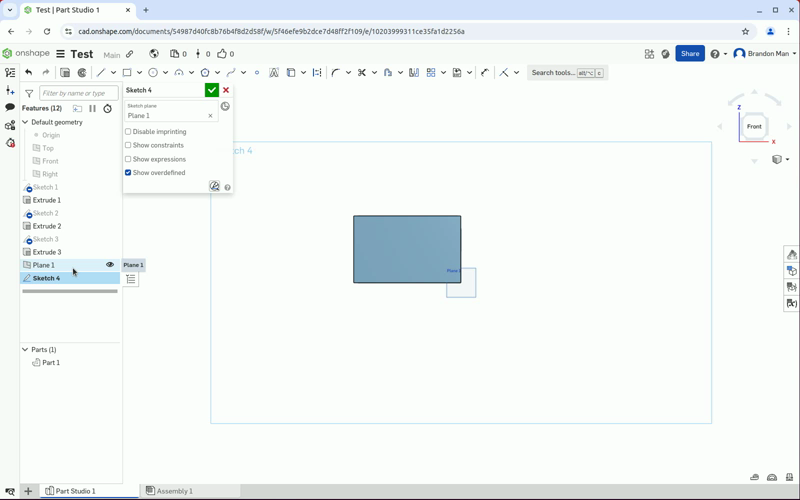
mouse_move(73, 352)
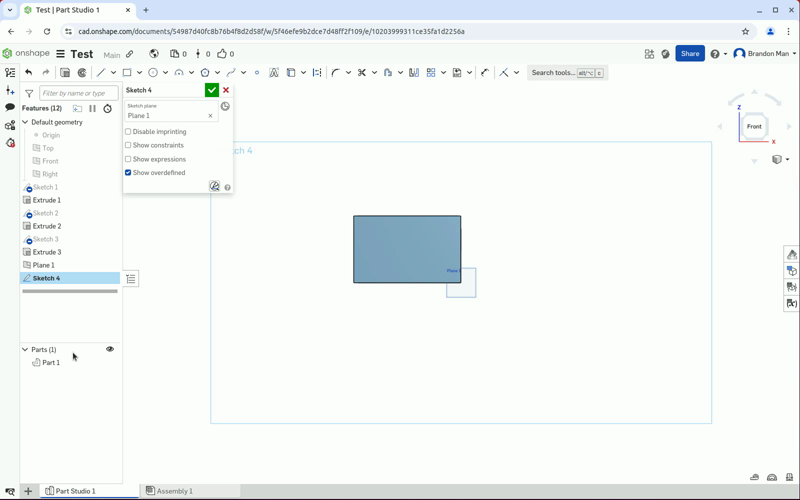
key(y)
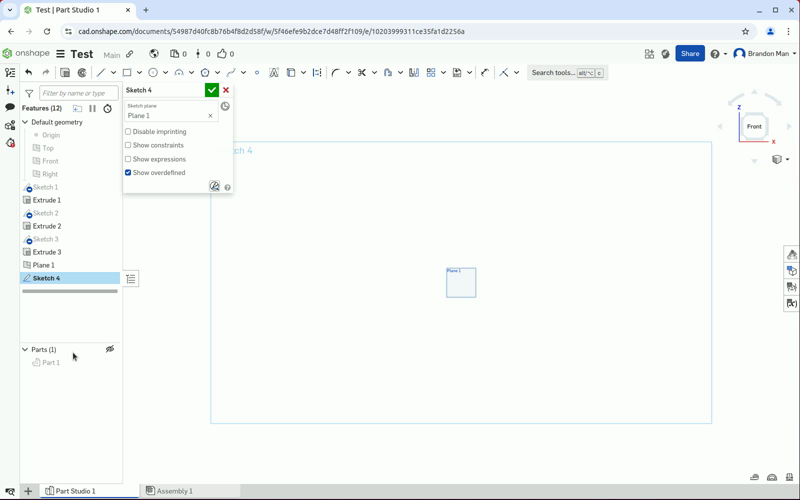
key(l)
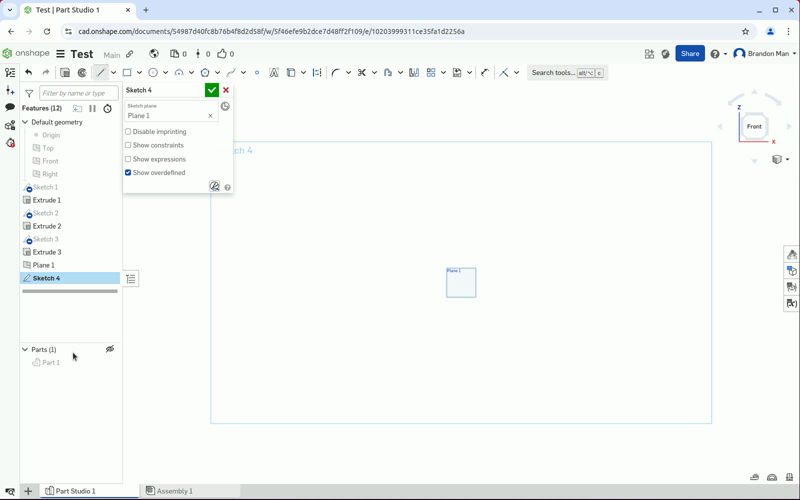
key_down(shift)
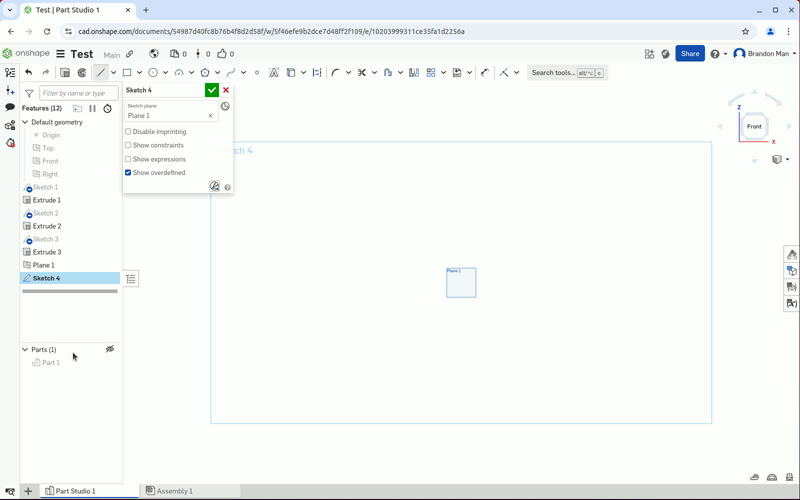
mouse_move(375, 258)
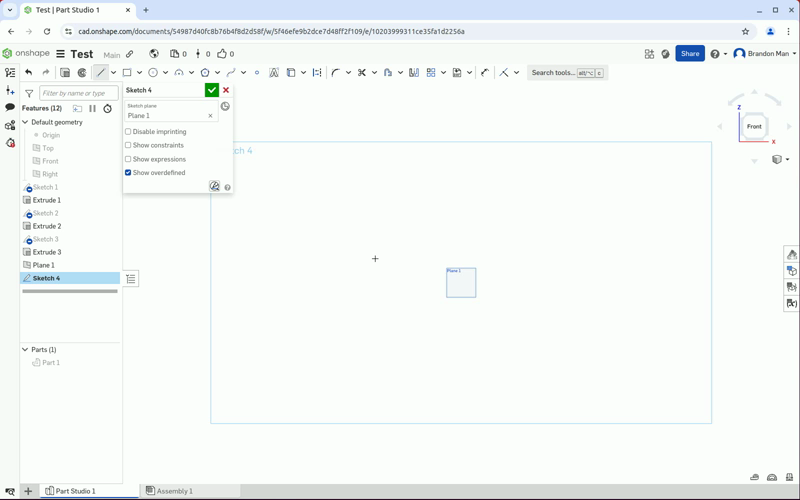
click(375, 258)
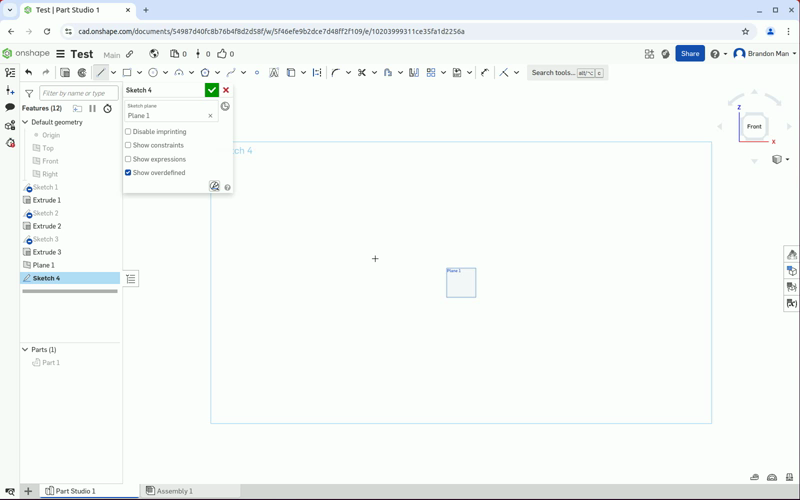
key_up(shift)
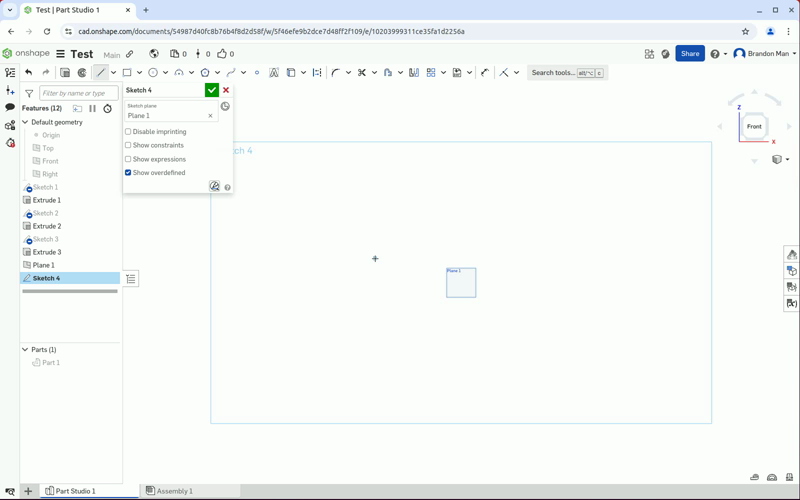
key_down(shift)
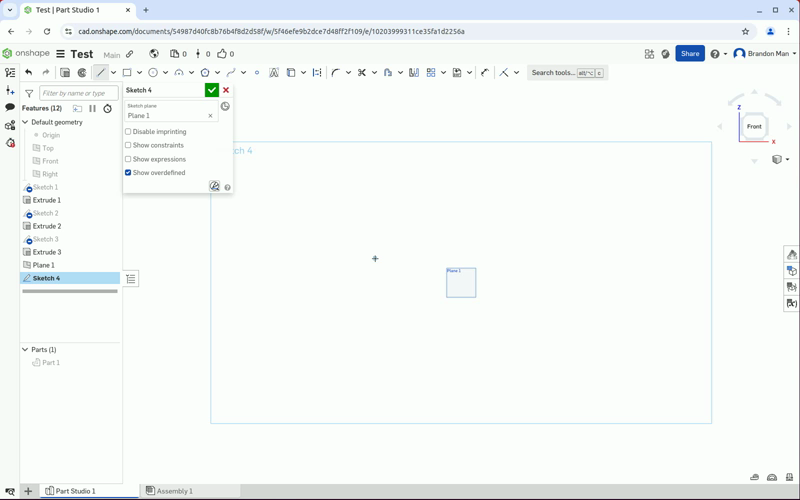
mouse_move(405, 258)
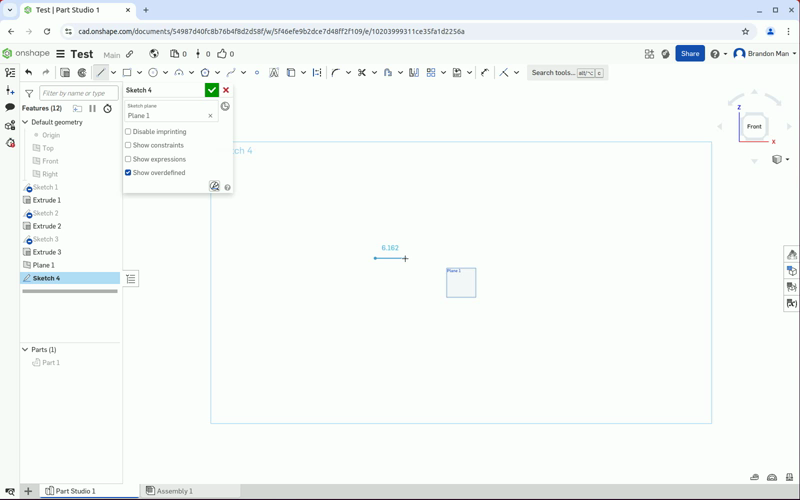
mouse_move(403, 258)
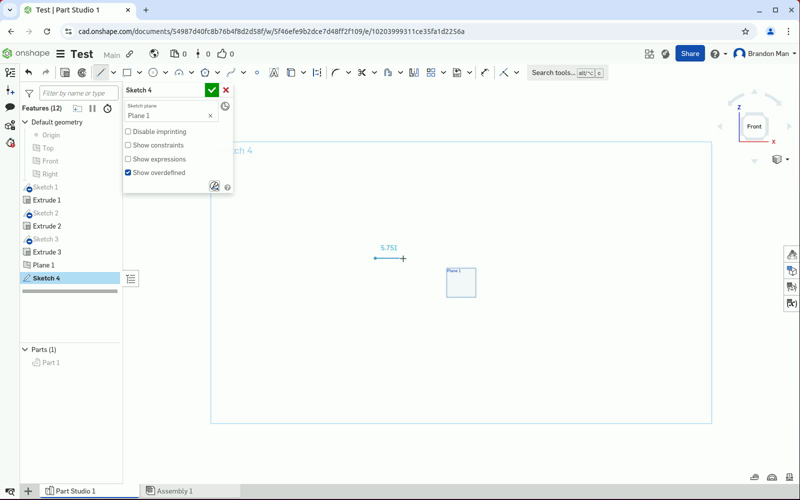
click(403, 258)
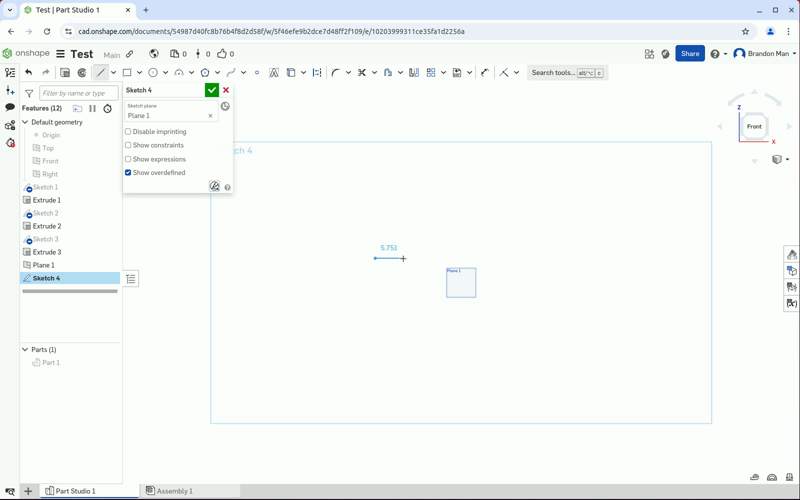
key_up(shift)
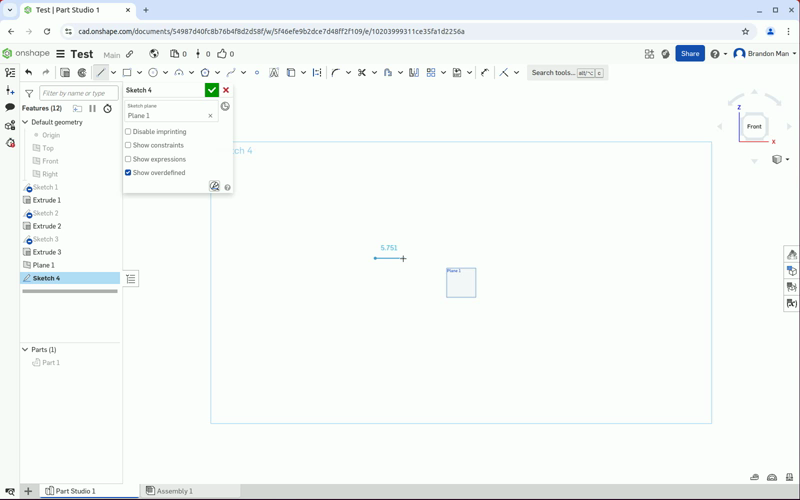
key_down(shift)
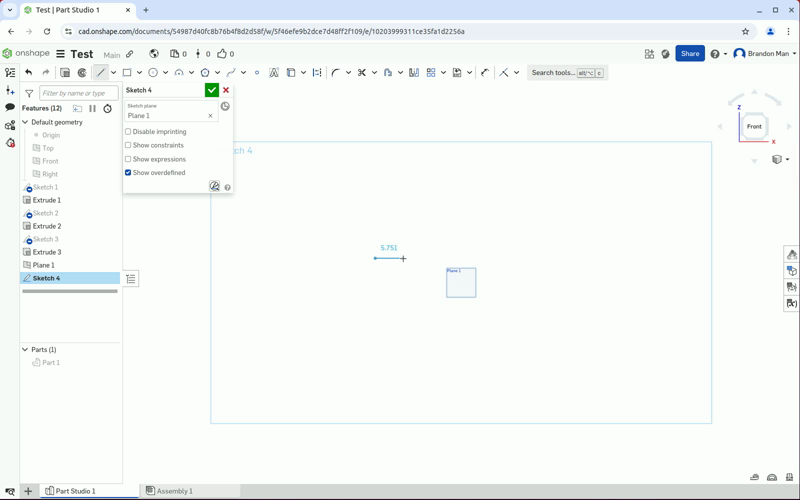
mouse_move(433, 258)
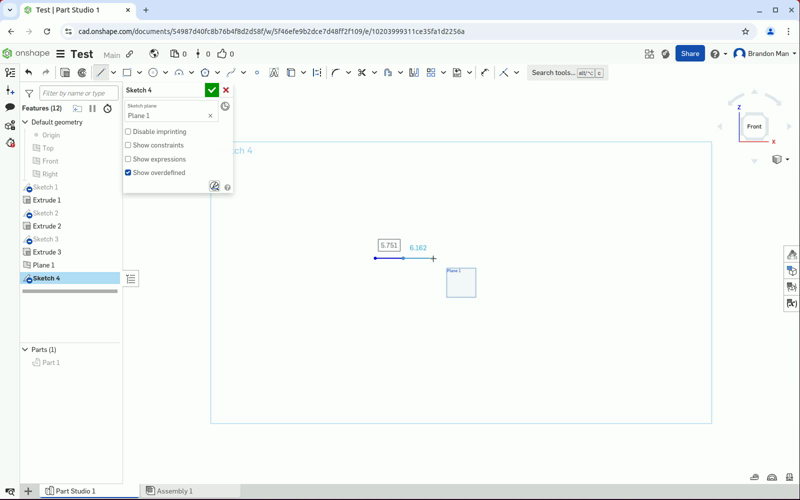
mouse_move(403, 236)
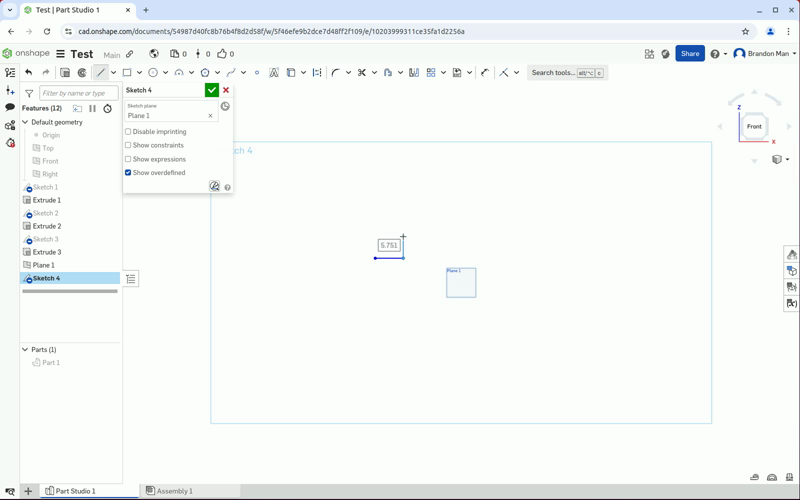
click(403, 236)
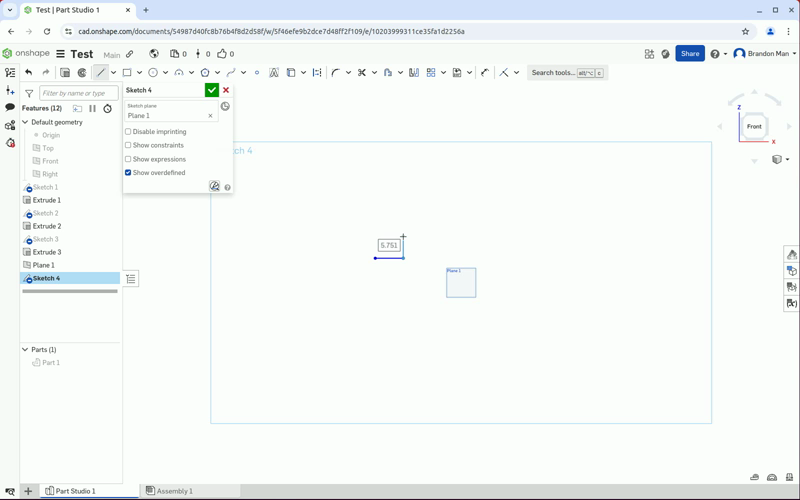
key_up(shift)
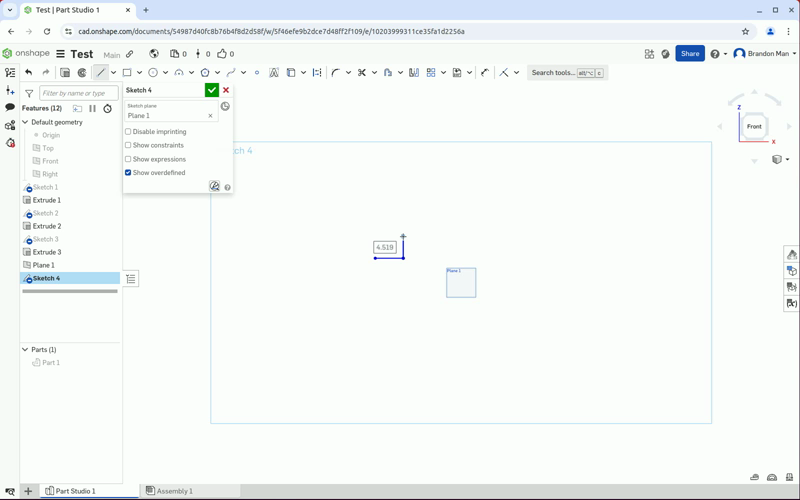
key_down(shift)
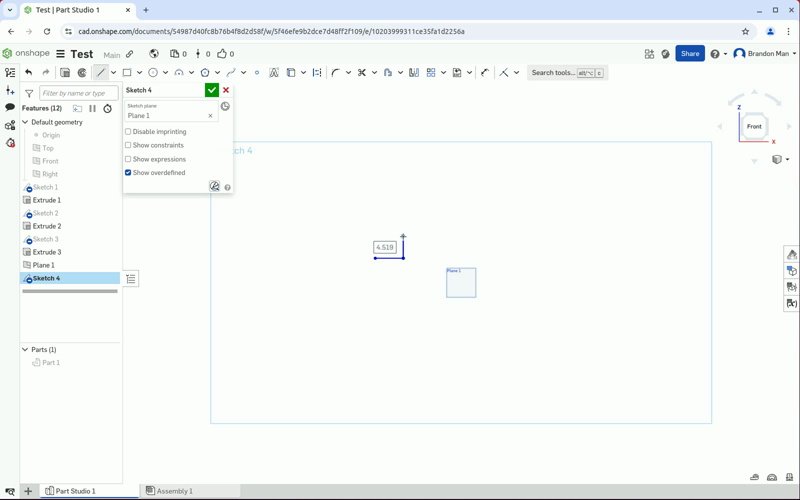
mouse_move(433, 236)
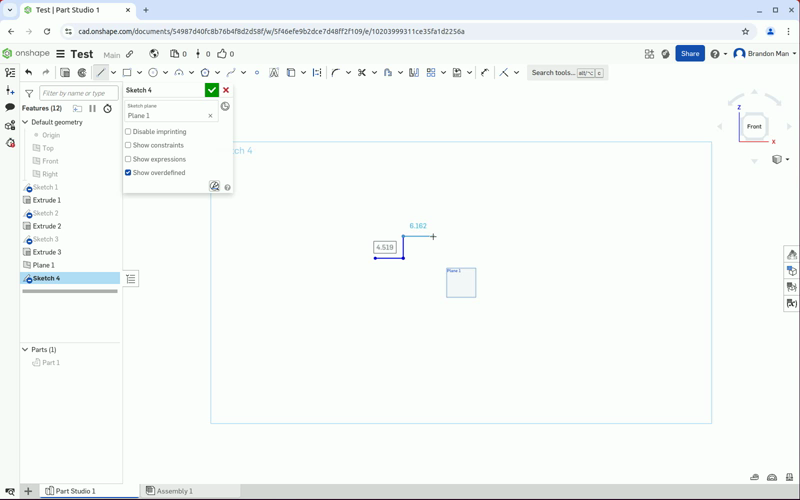
mouse_move(375, 236)
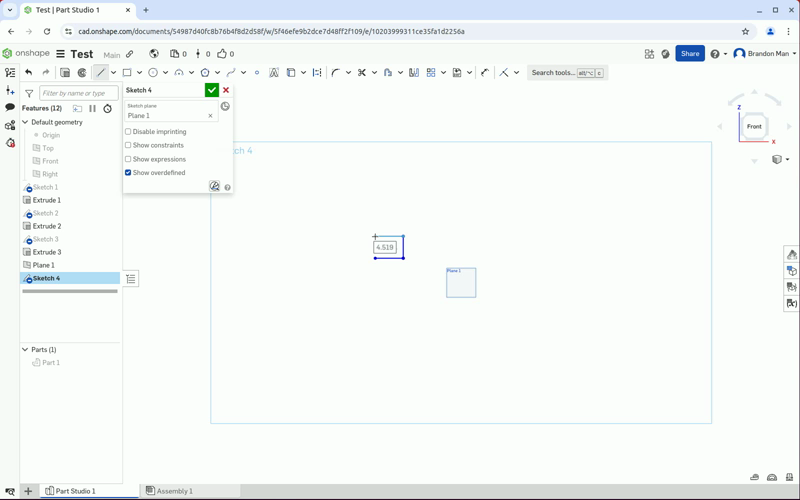
click(375, 236)
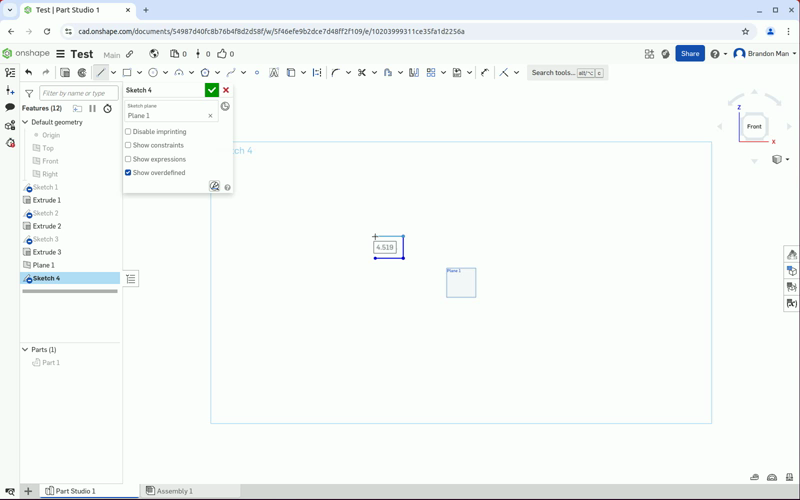
key_up(shift)
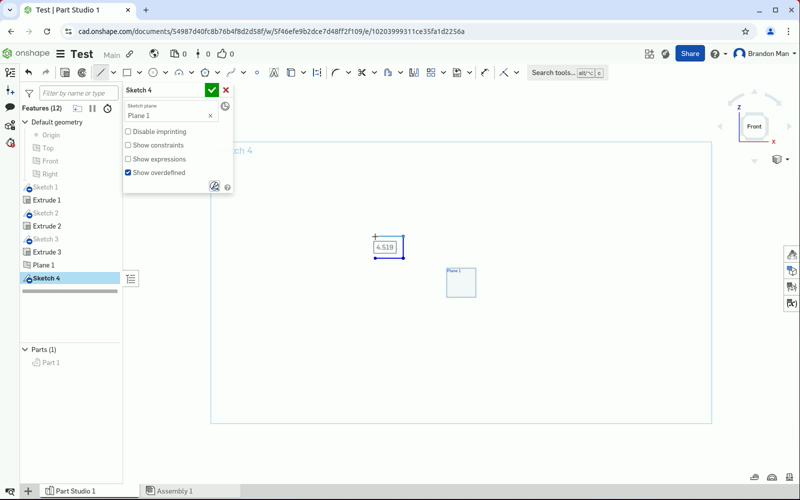
mouse_move(405, 236)
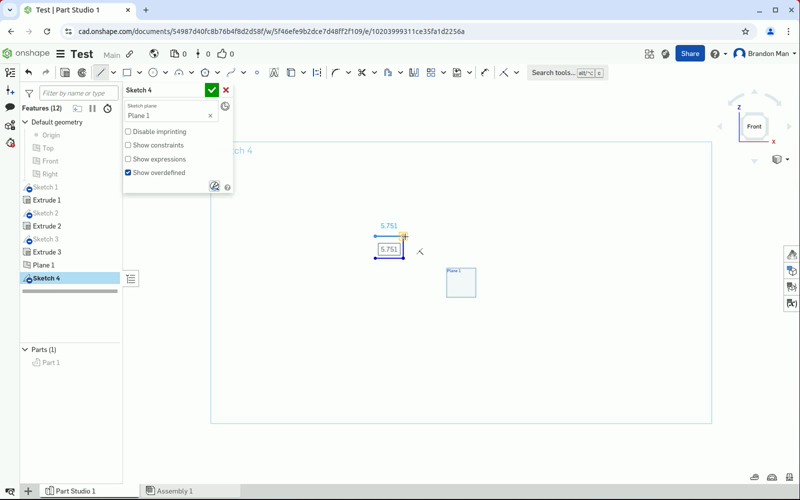
key_down(shift)
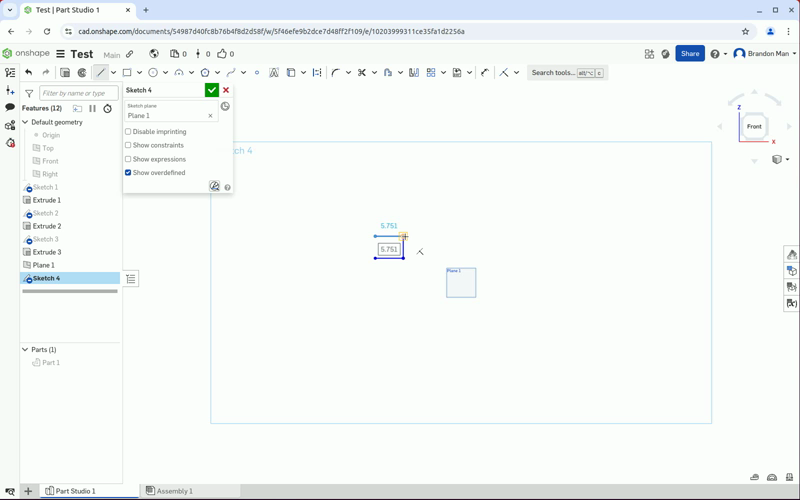
mouse_move(375, 258)
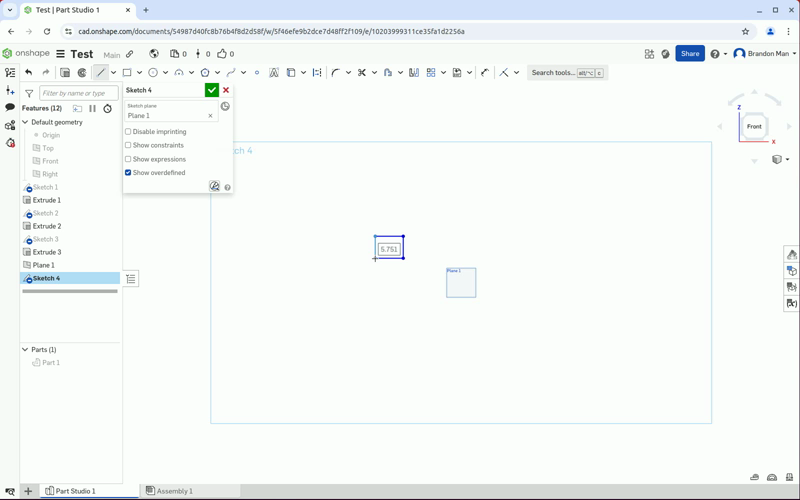
key_up(shift)
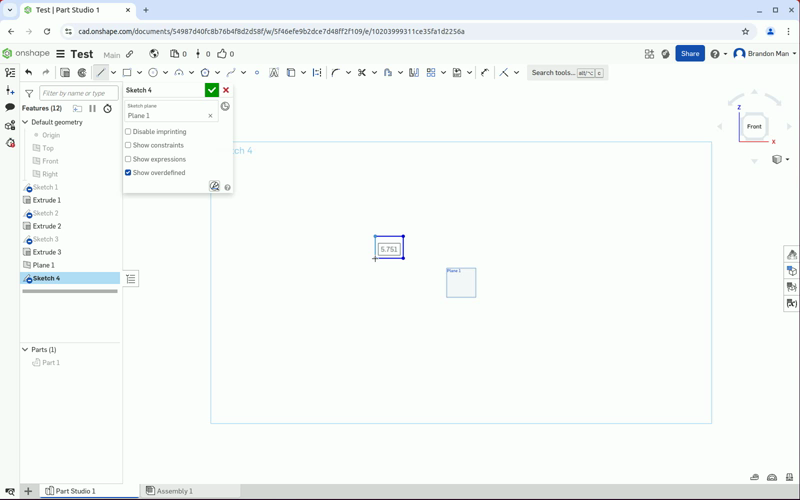
click(375, 258)
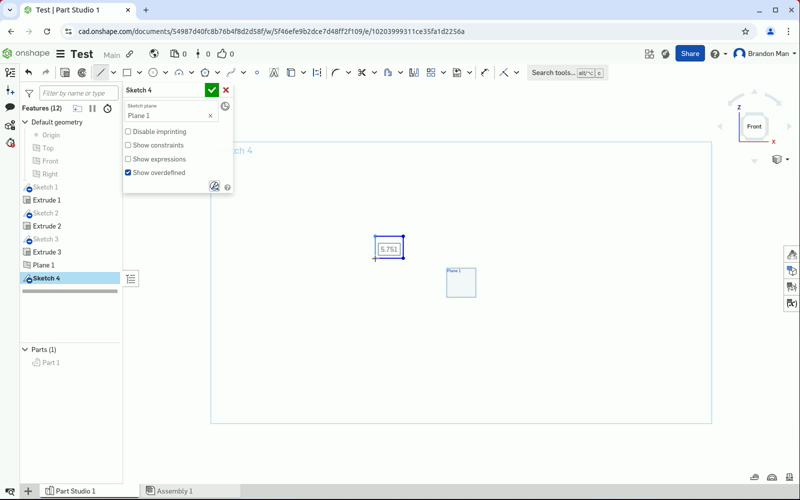
key(esc)
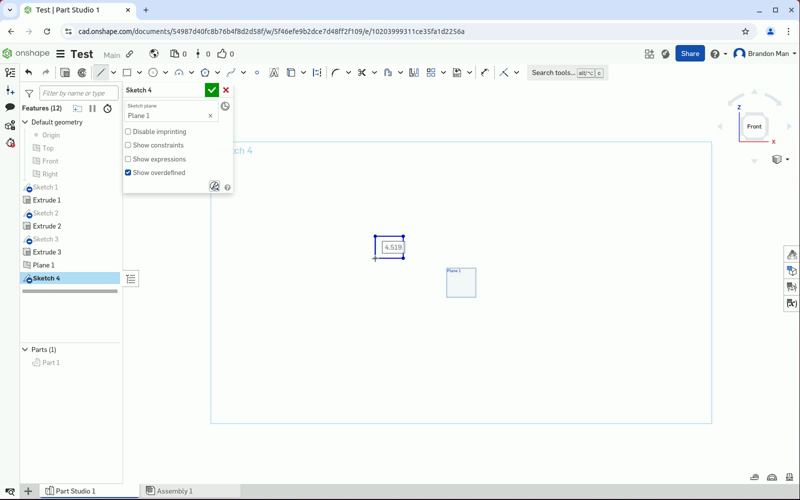
mouse_move(388, 244)
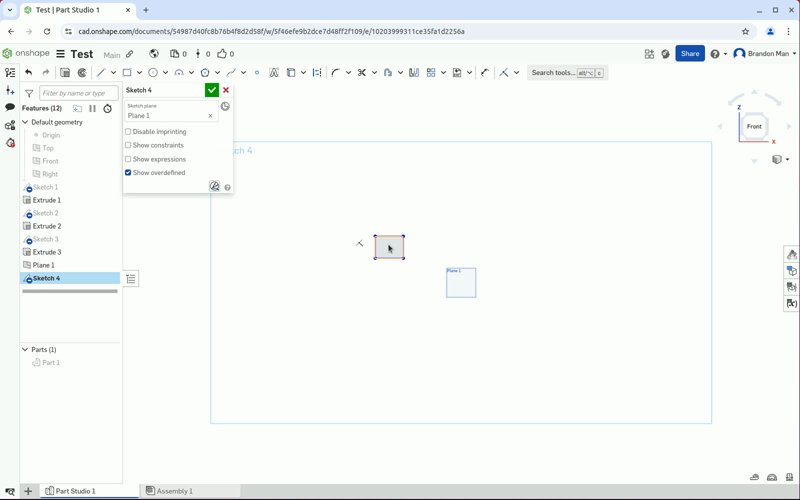
scroll(6)
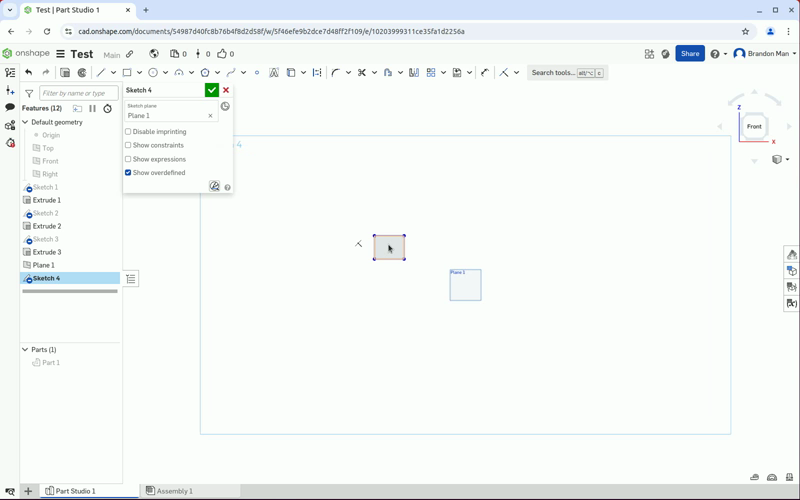
scroll(6)
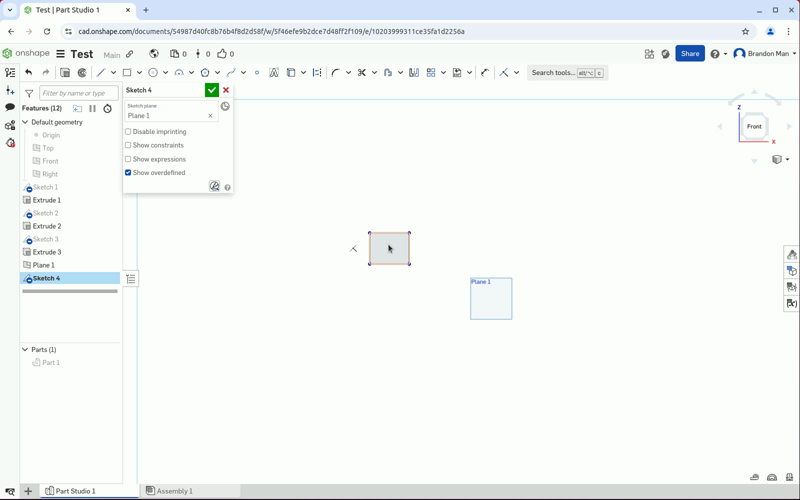
scroll(6)
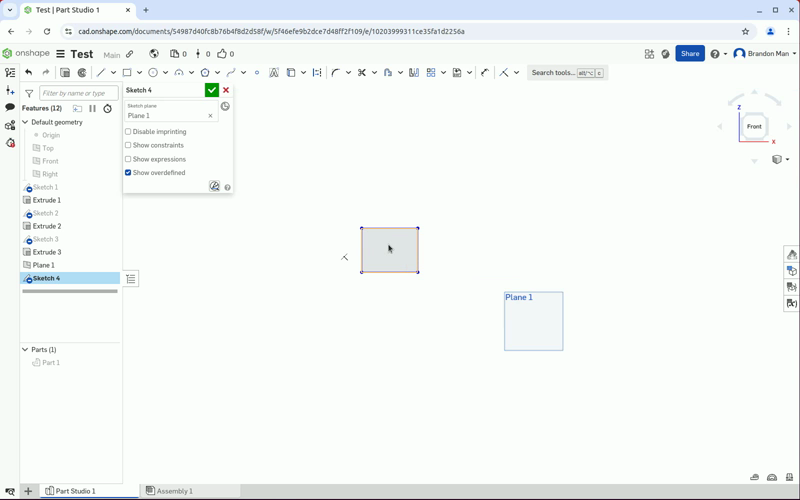
scroll(6)
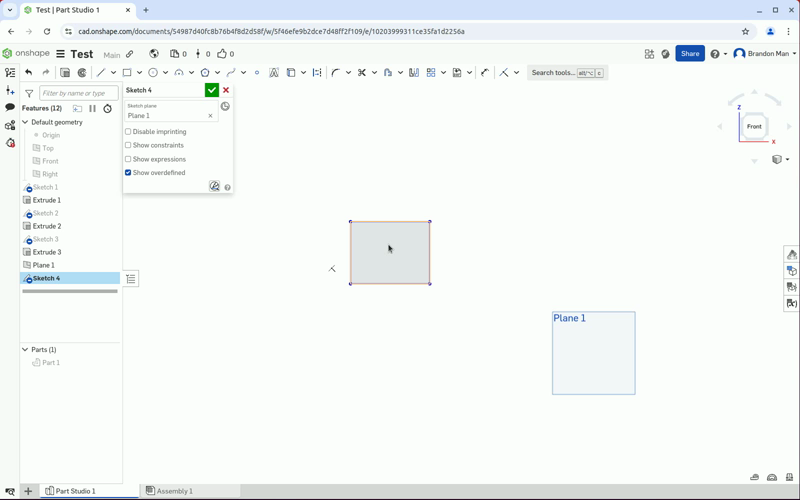
scroll(6)
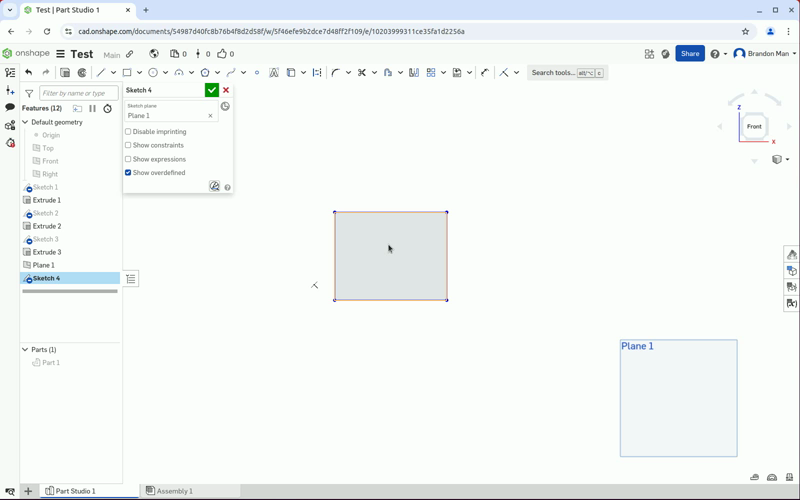
scroll(6)
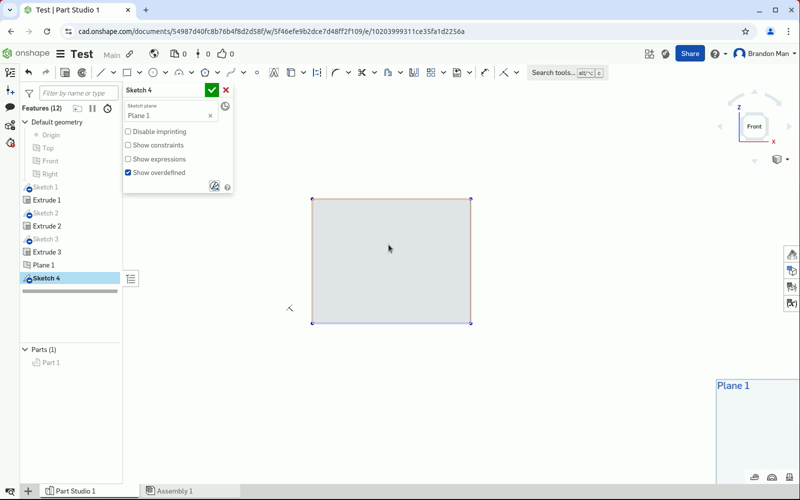
scroll(6)
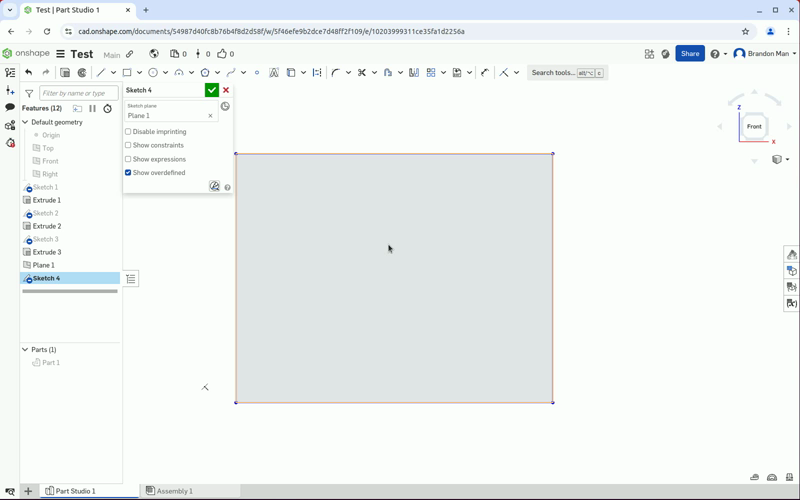
click(388, 244)
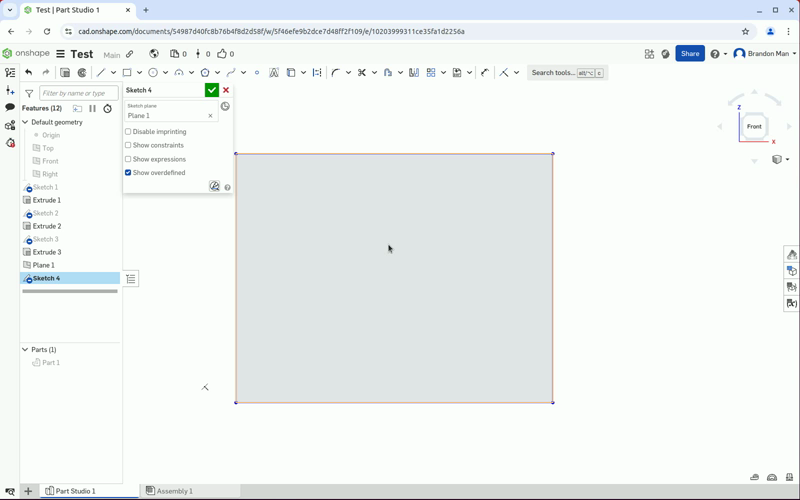
scroll(-6)
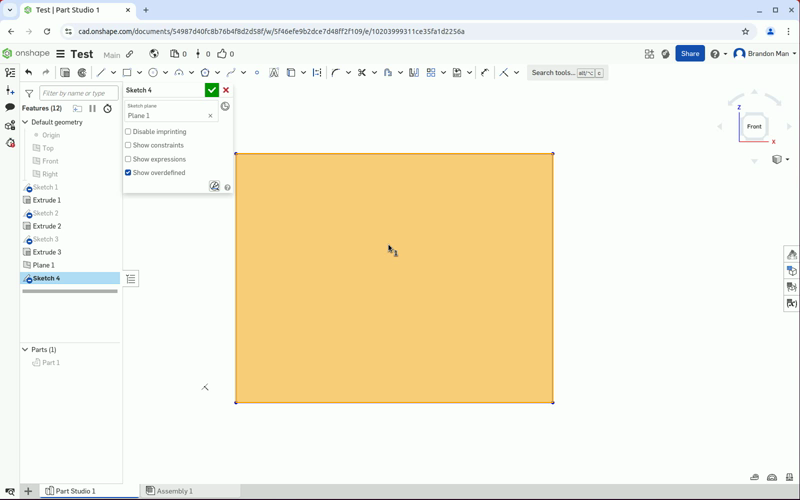
scroll(-6)
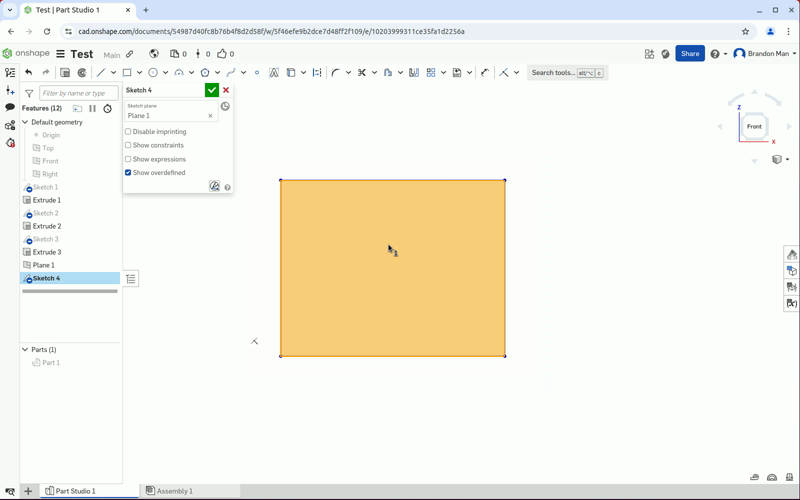
scroll(-6)
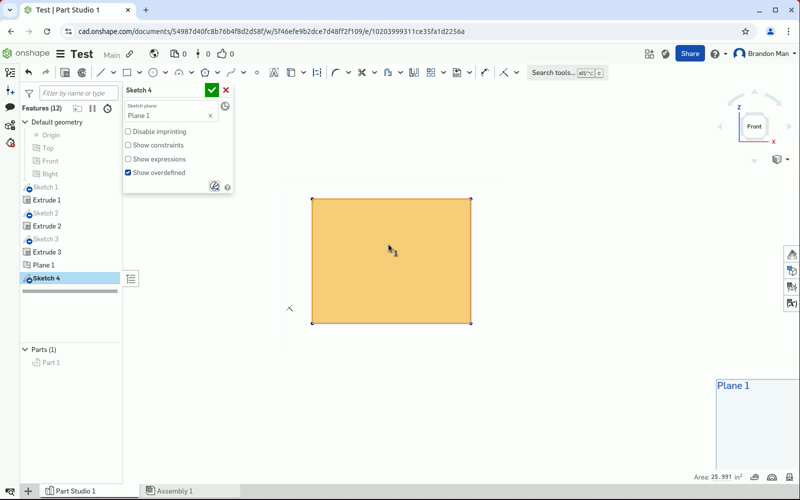
scroll(-6)
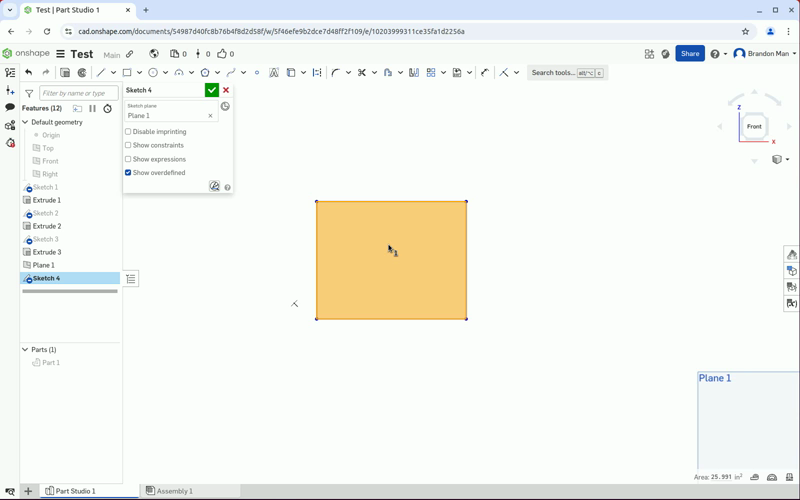
scroll(-6)
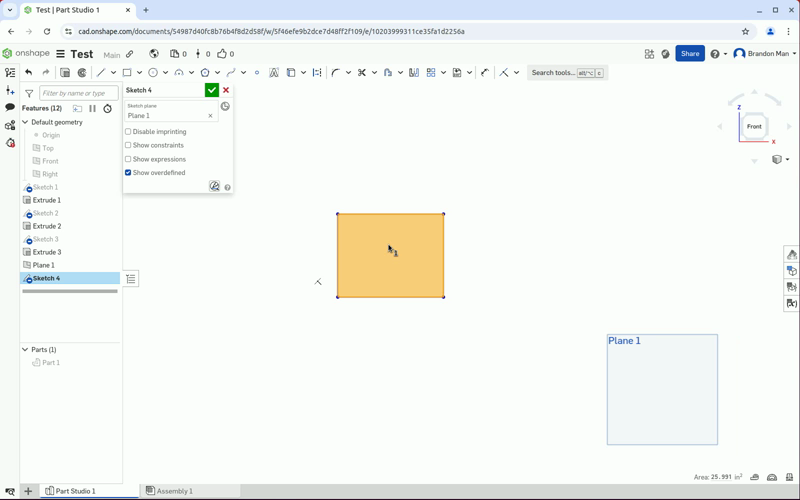
scroll(-6)
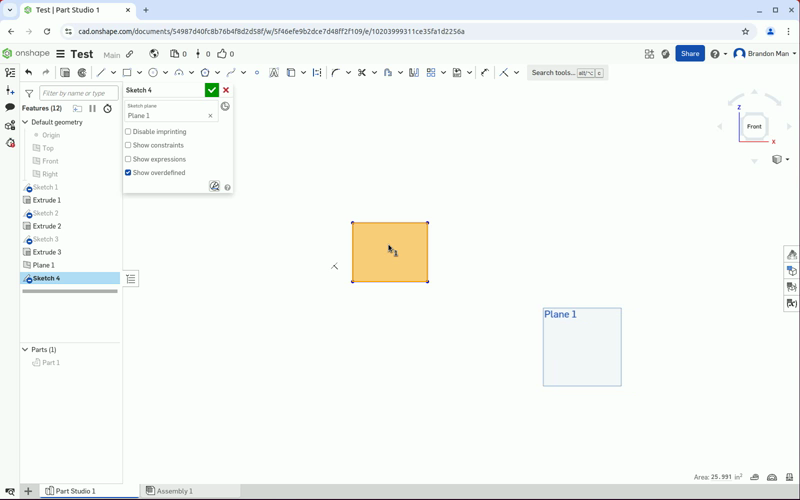
scroll(-6)
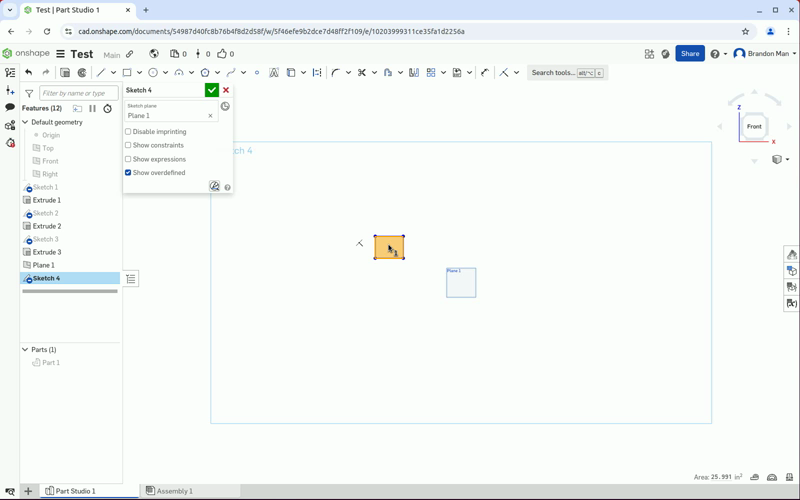
mouse_move(73, 352)
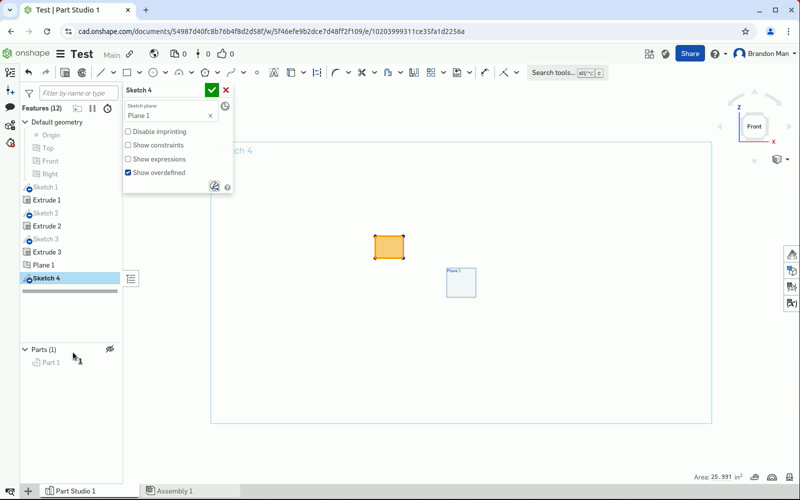
key(shift+y)
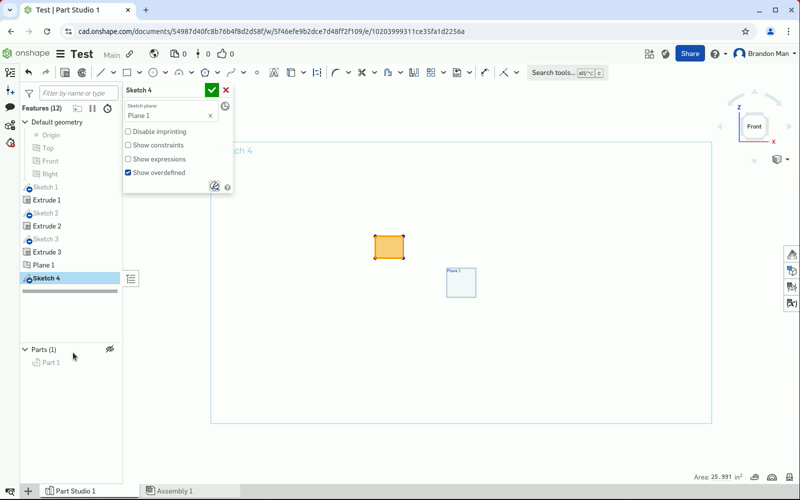
key(shift+e)
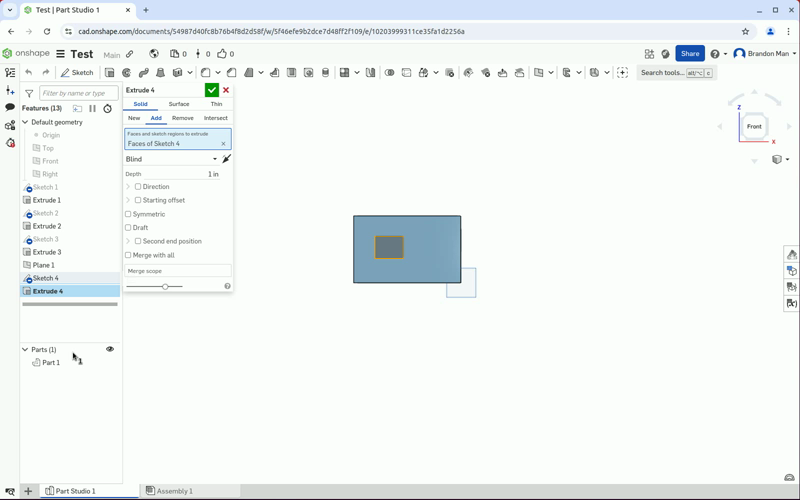
mouse_move(143, 106)
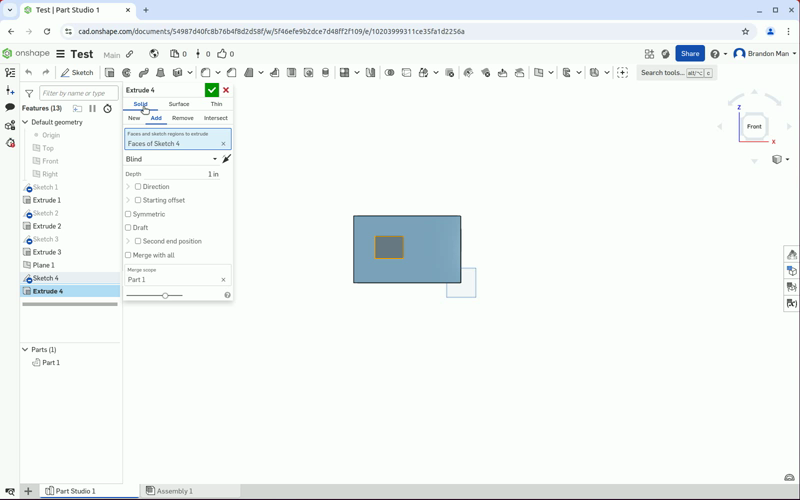
click(143, 106)
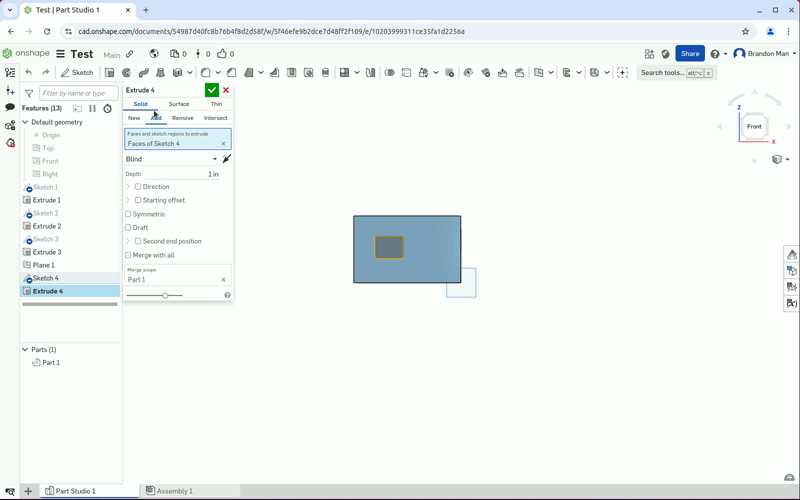
mouse_move(186, 120)
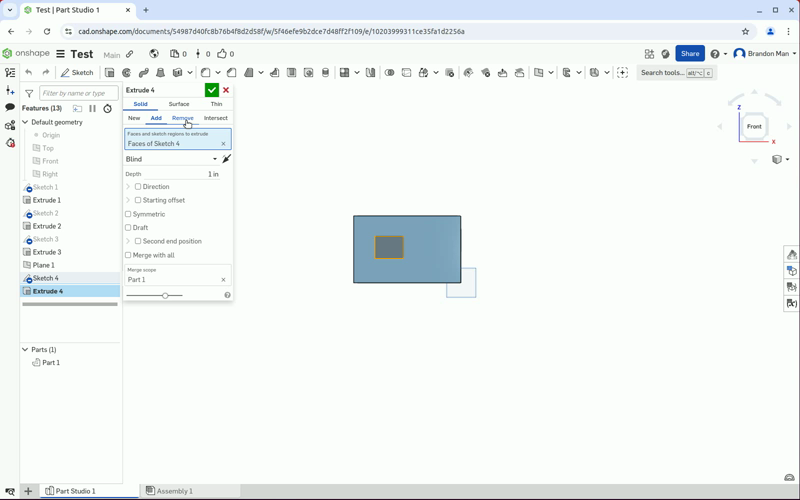
click(186, 120)
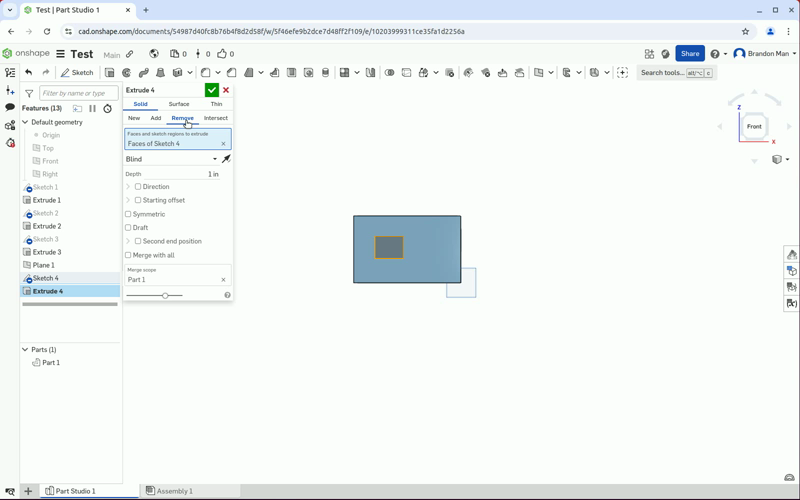
key(tab, 4)
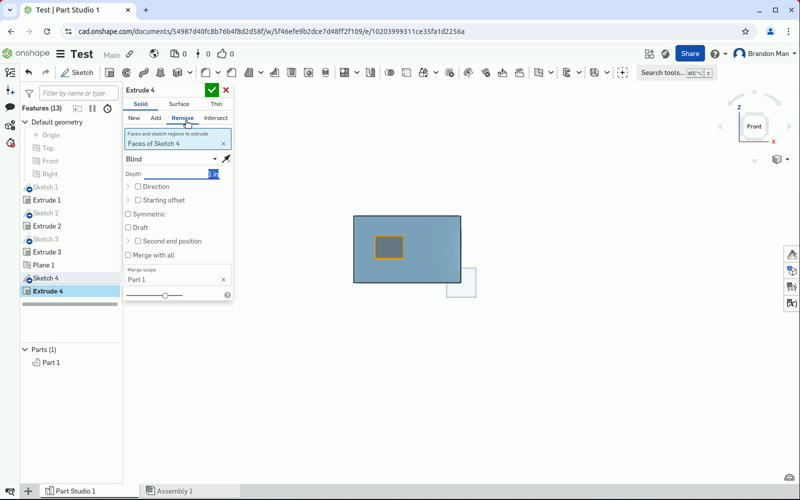
text(1.204)
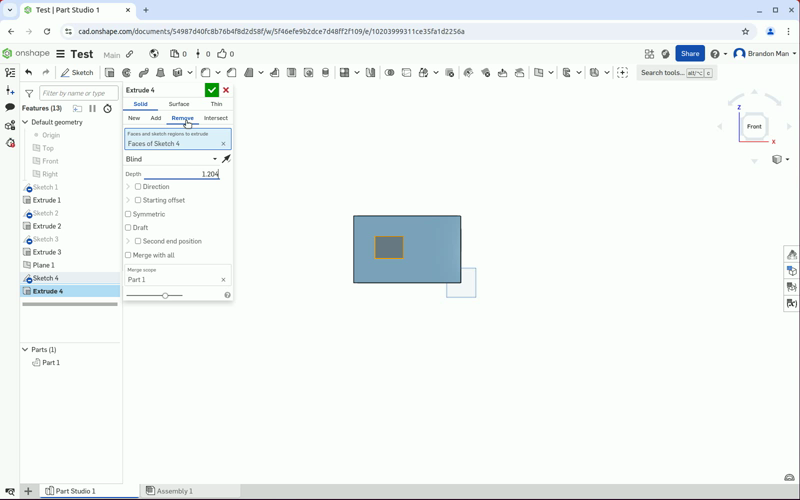
key(tab, 6)
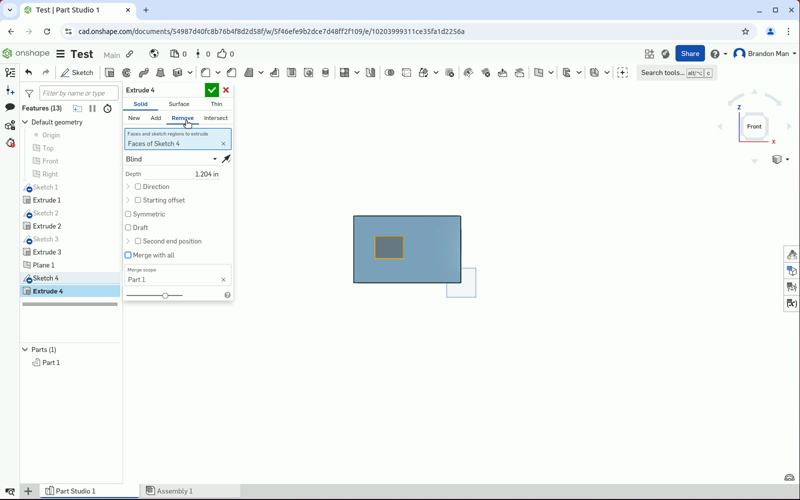
key(space)
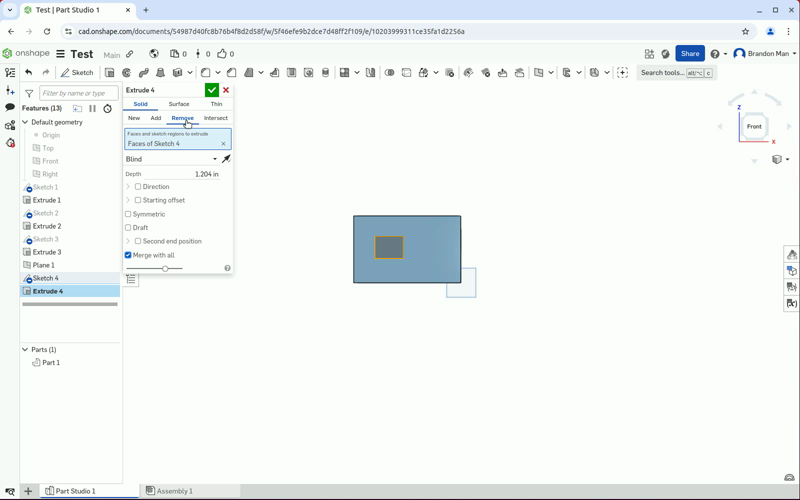
key(enter)
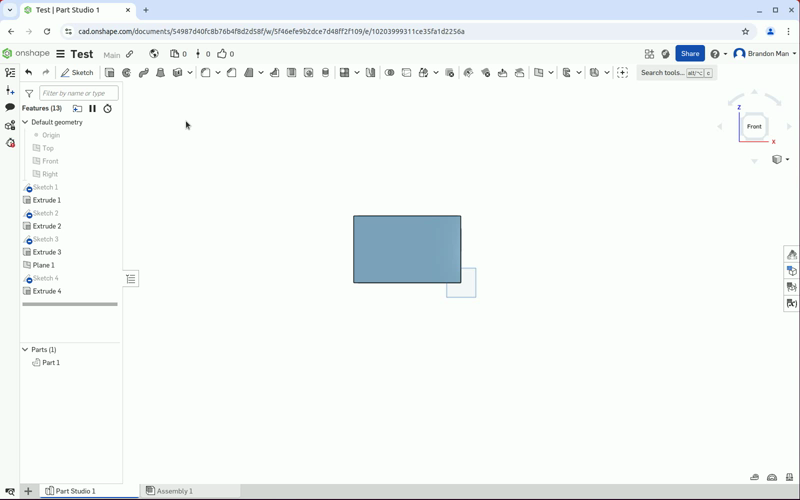
key(shift+h)
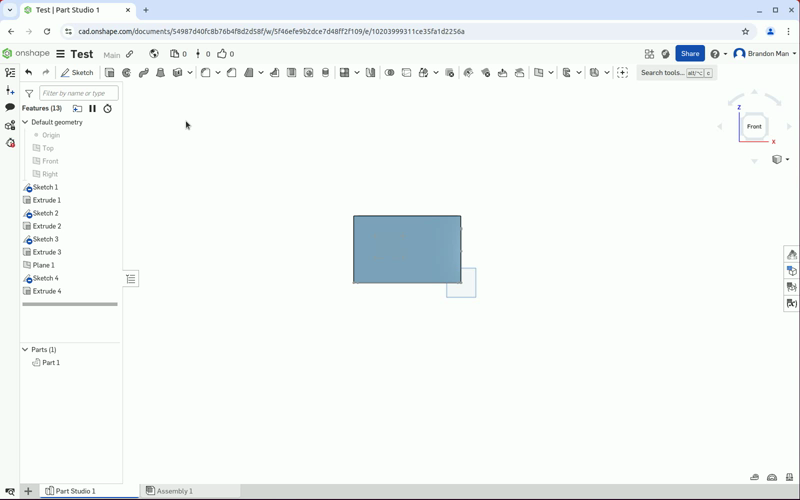
key(shift+h)
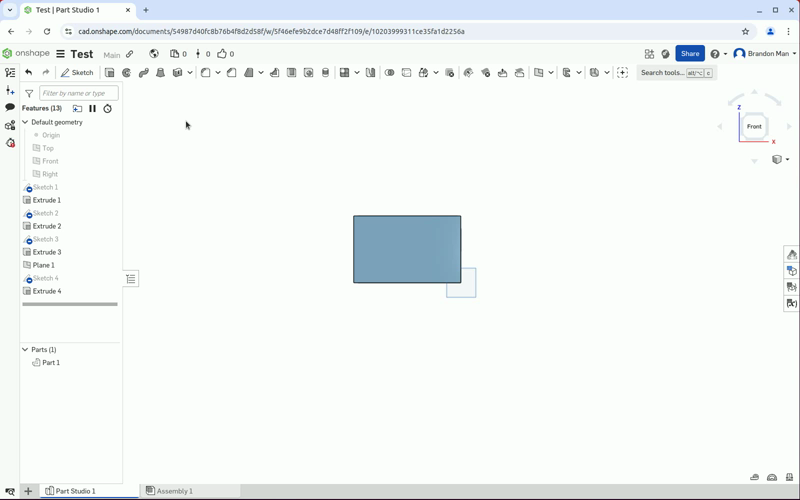
mouse_move(73, 189)
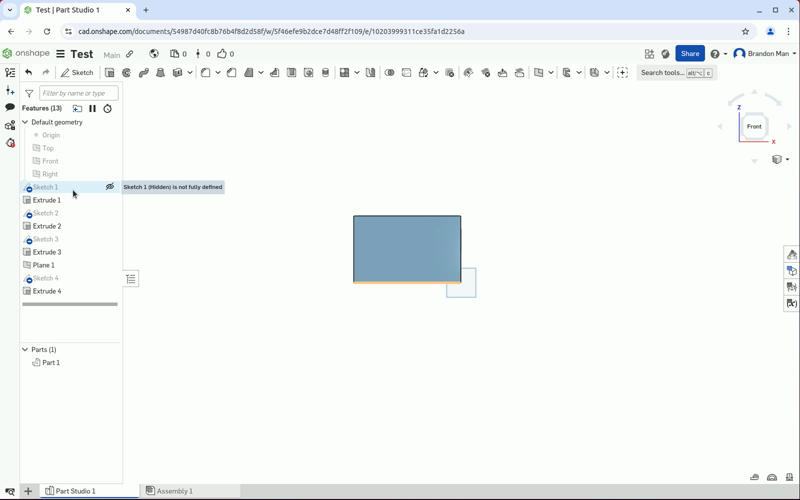
click(73, 189)
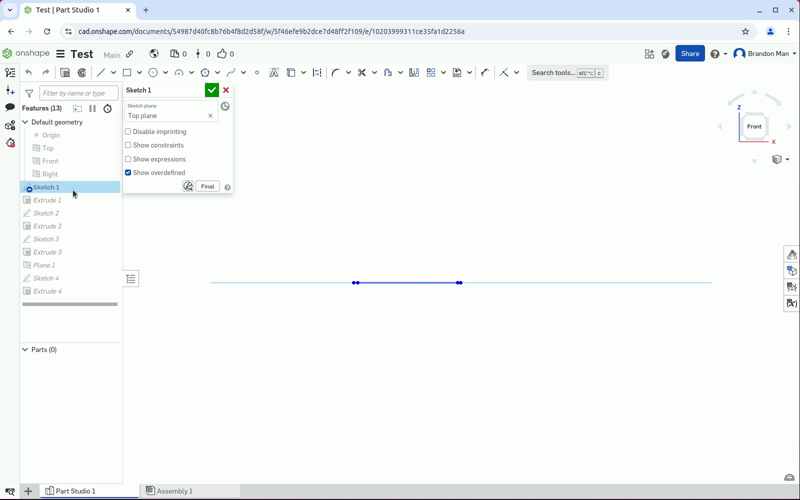
mouse_move(229, 92)
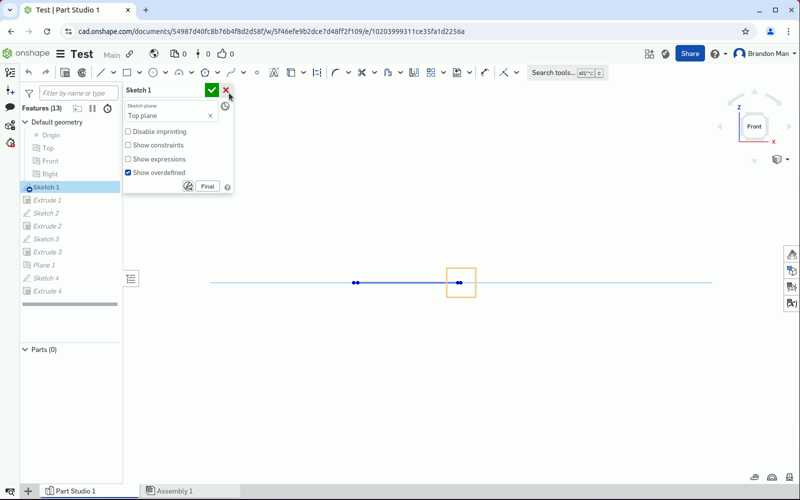
click(229, 92)
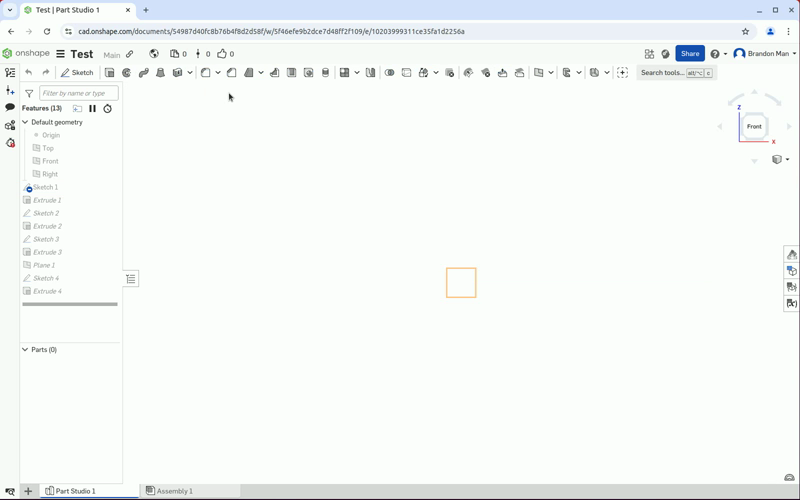
key(shift+s)
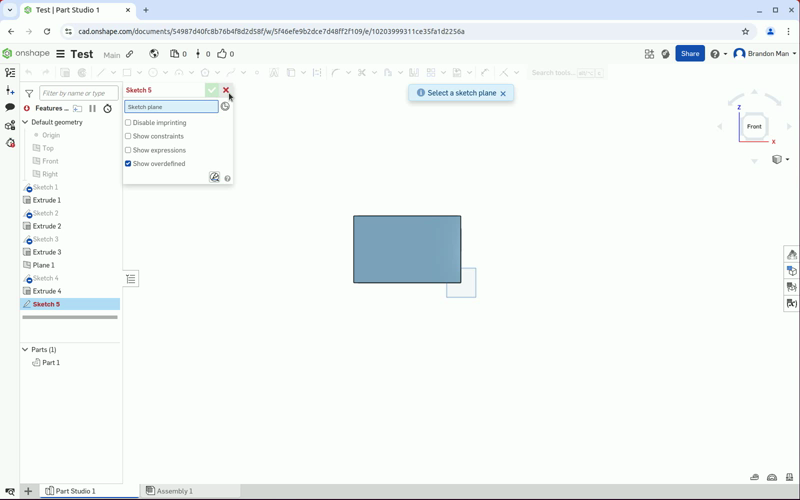
mouse_move(73, 267)
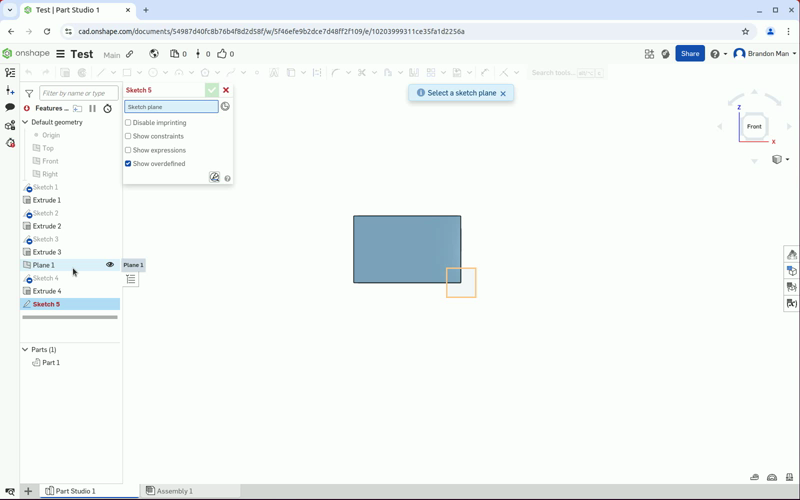
click(73, 267)
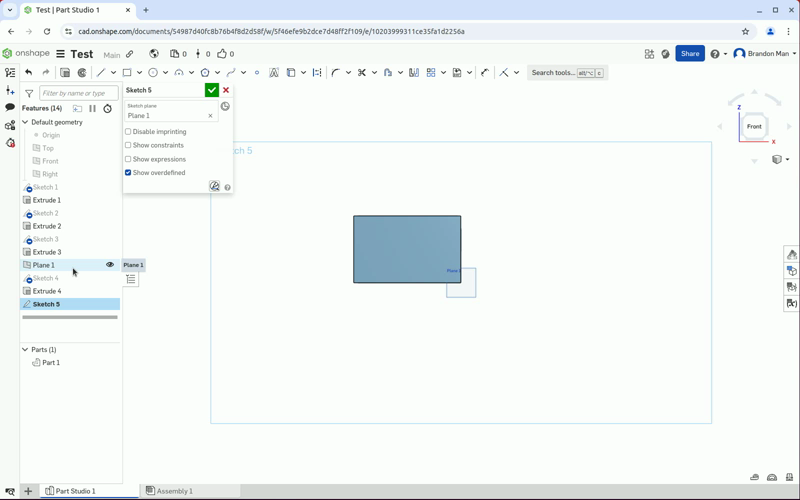
mouse_move(73, 352)
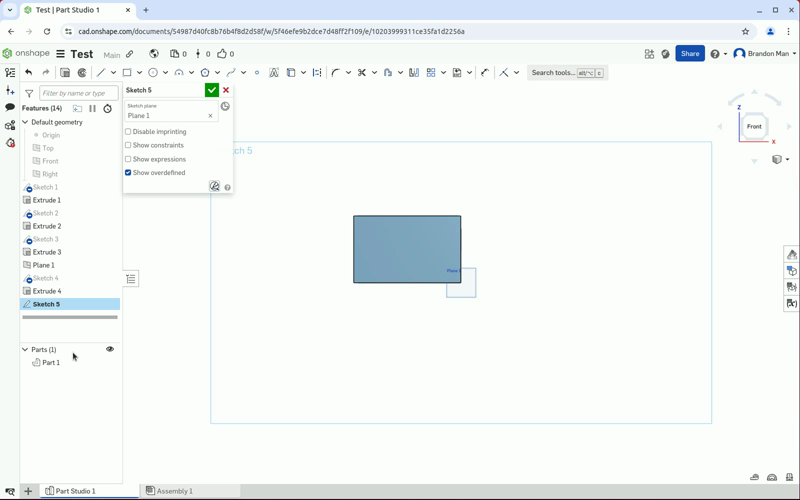
key(y)
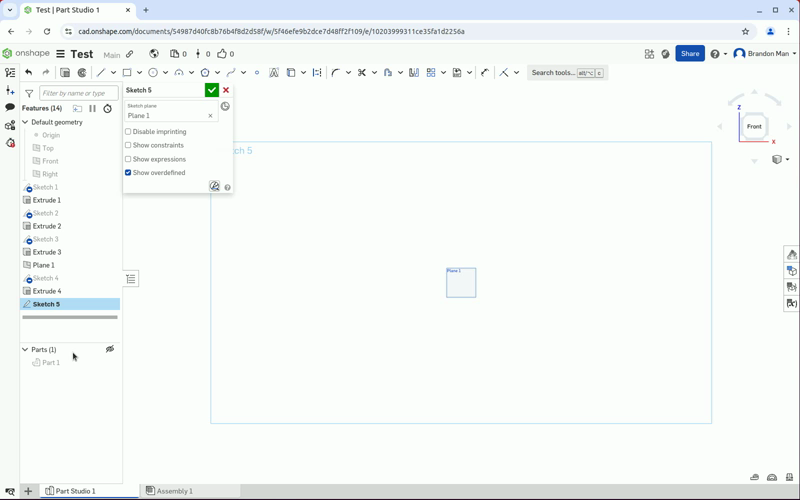
key(l)
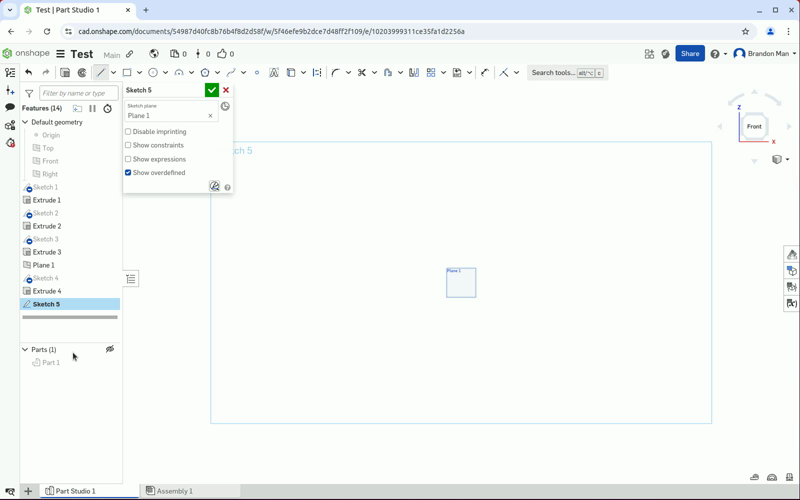
key_down(shift)
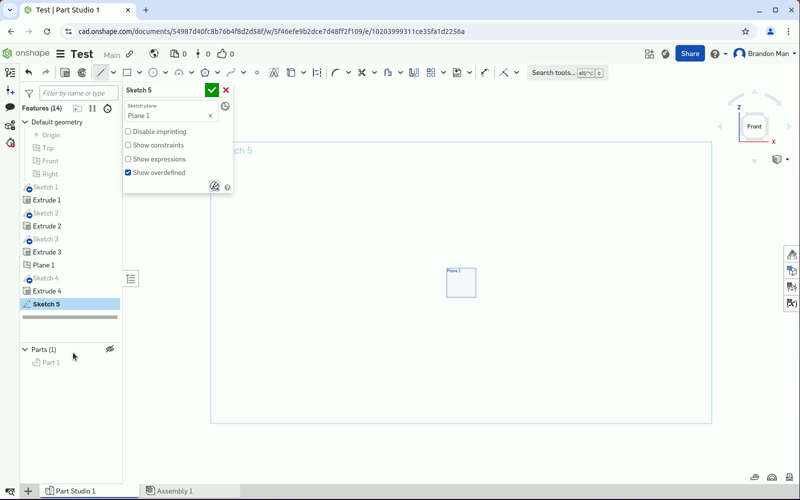
mouse_move(406, 258)
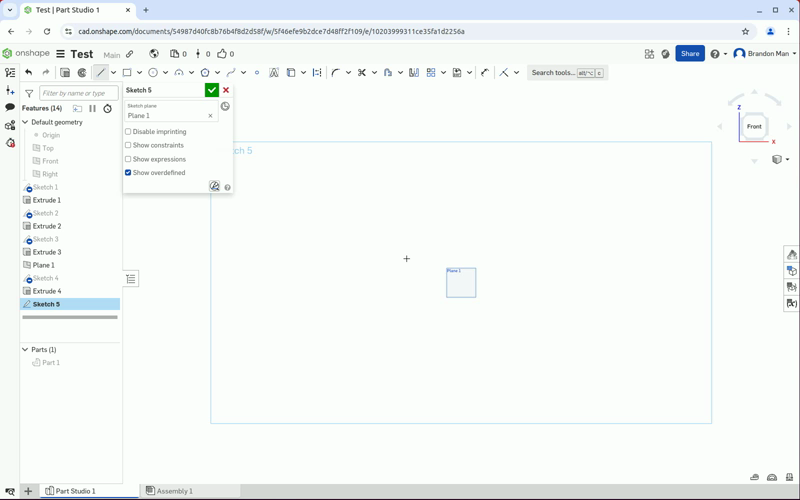
click(406, 258)
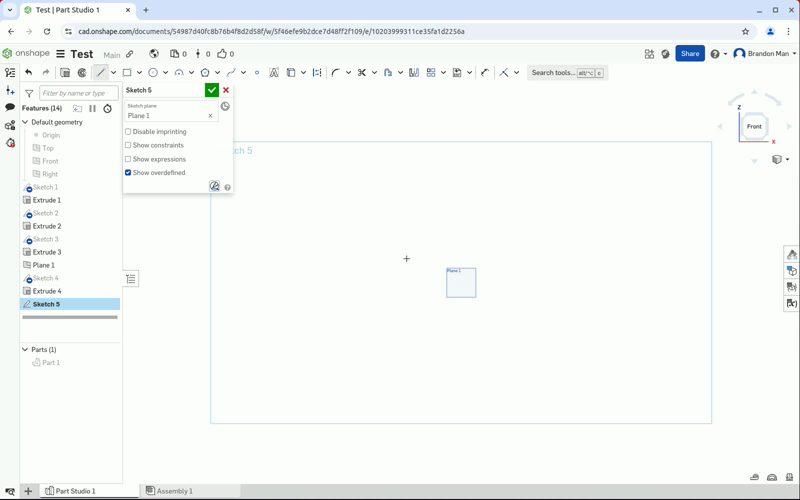
key_up(shift)
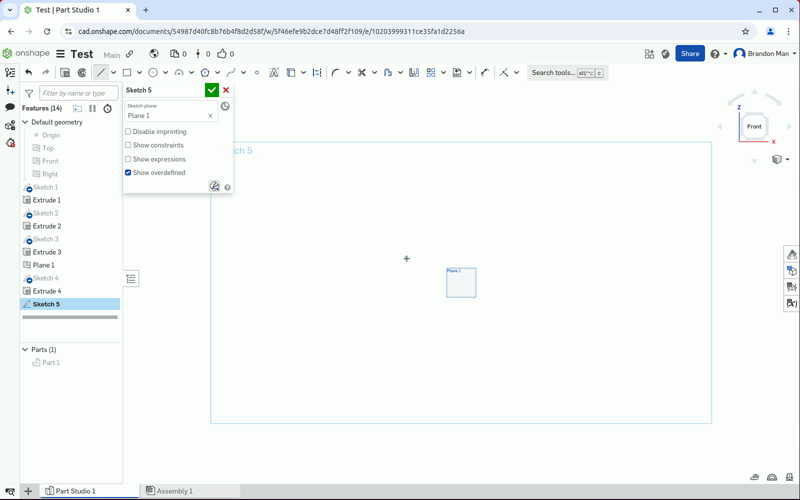
key_down(shift)
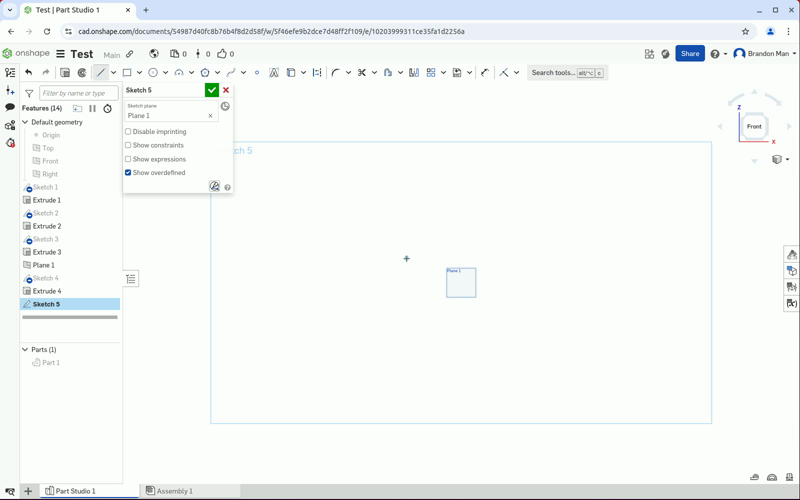
mouse_move(436, 258)
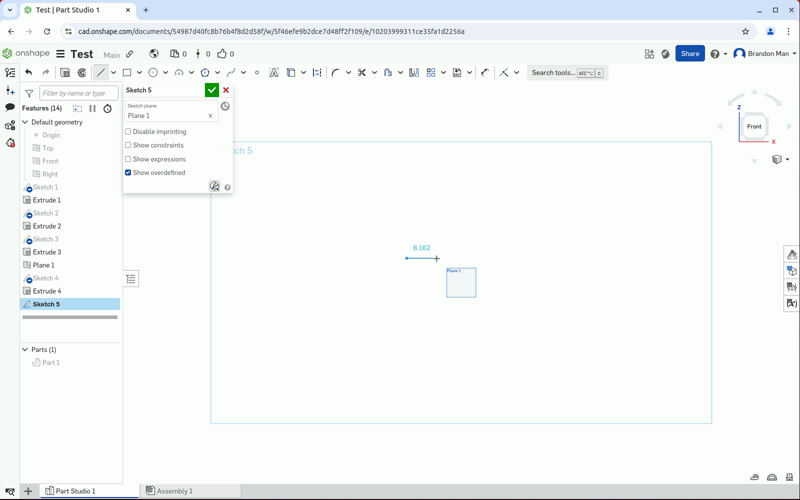
mouse_move(434, 258)
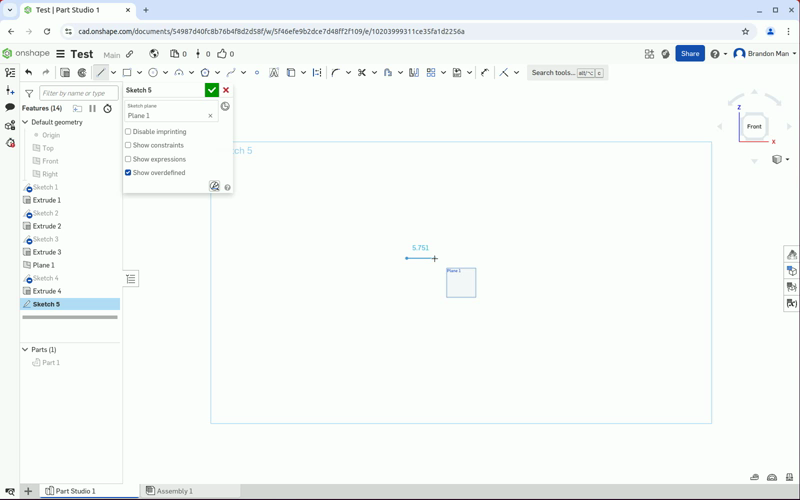
click(434, 258)
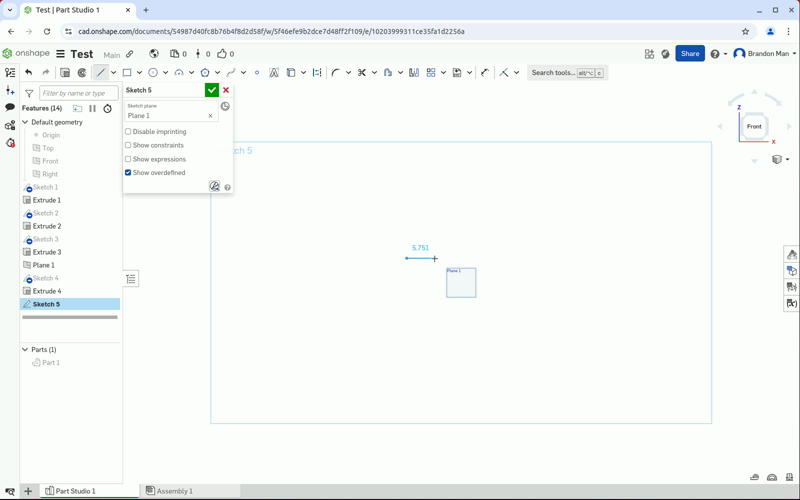
key_up(shift)
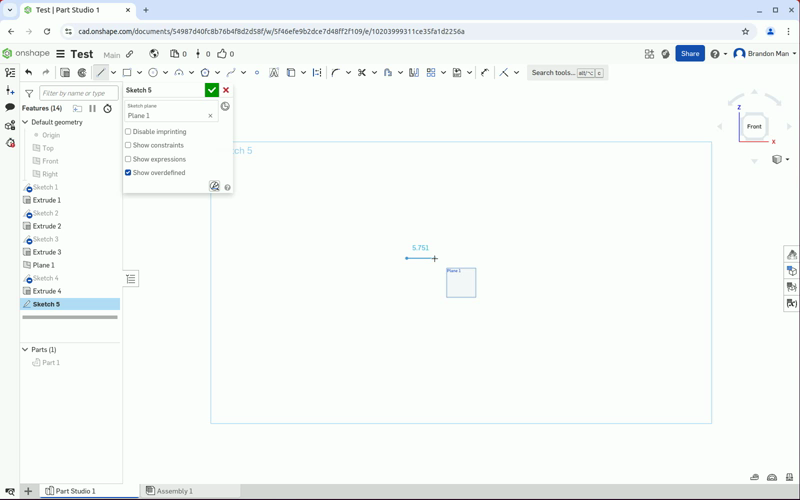
key_down(shift)
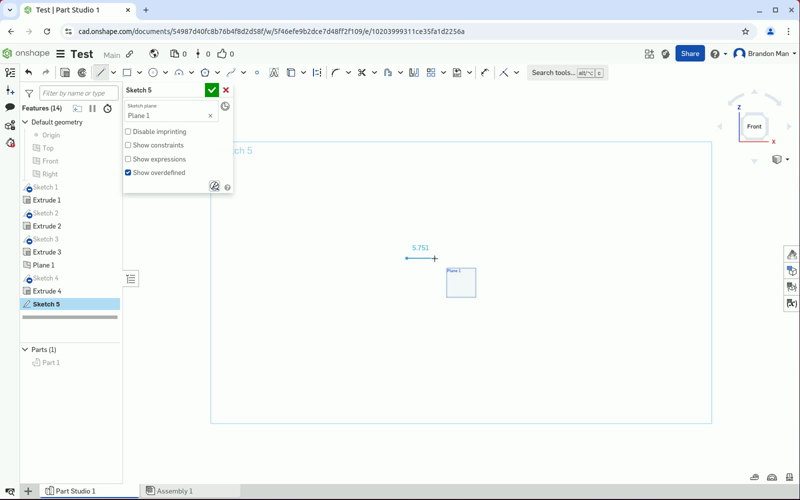
mouse_move(464, 258)
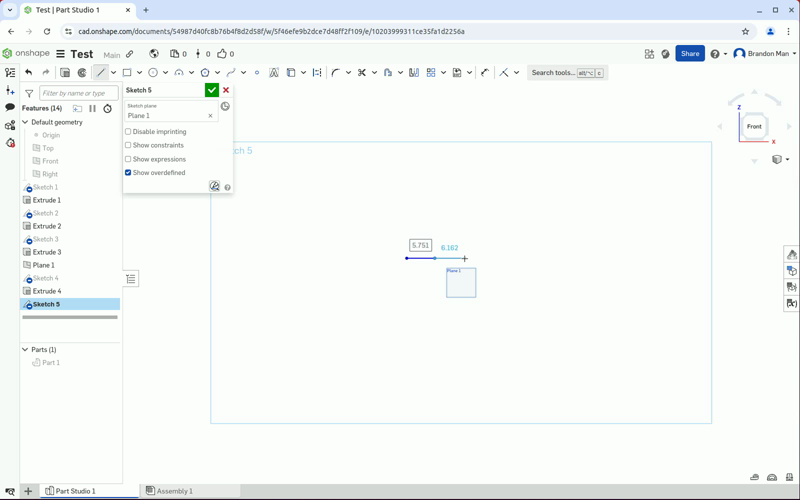
mouse_move(434, 236)
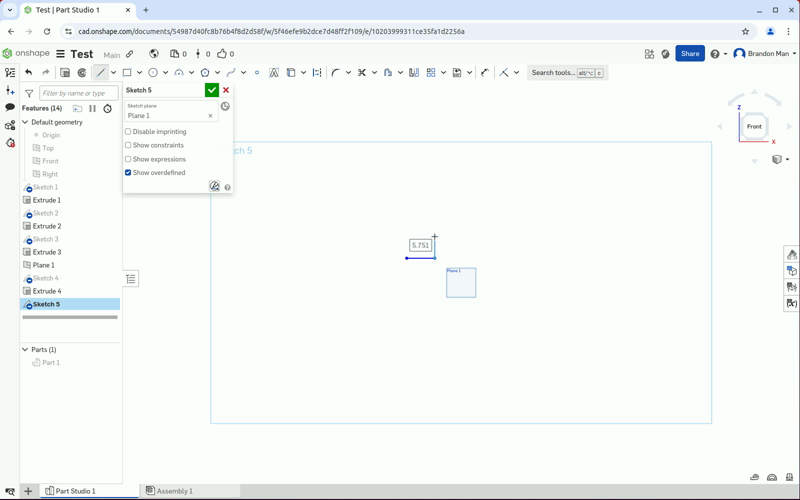
click(434, 236)
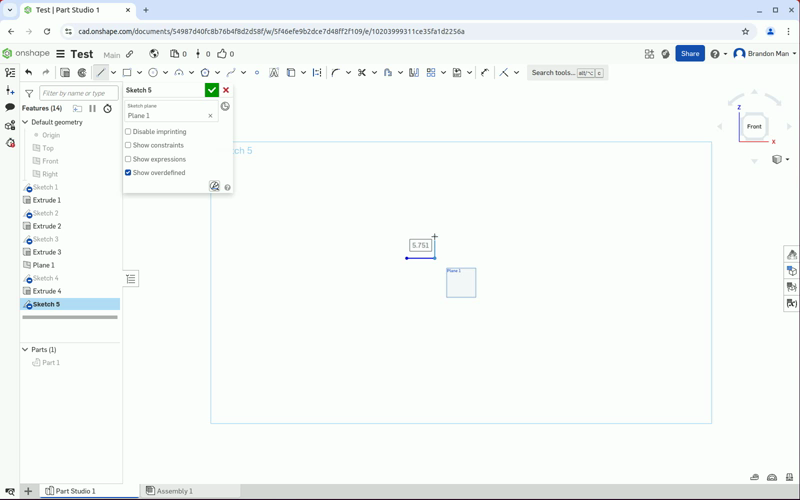
key_up(shift)
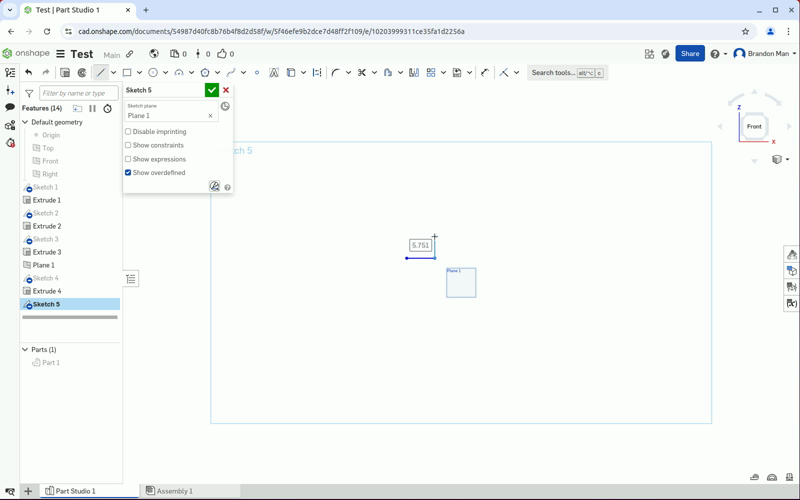
key_down(shift)
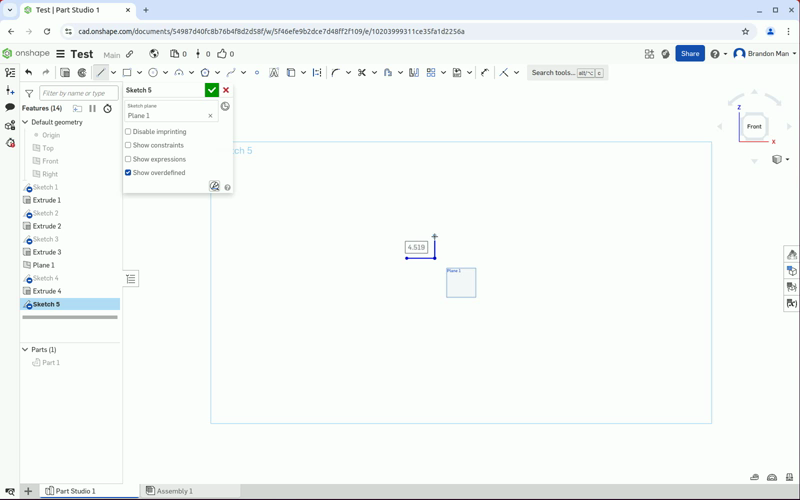
mouse_move(464, 236)
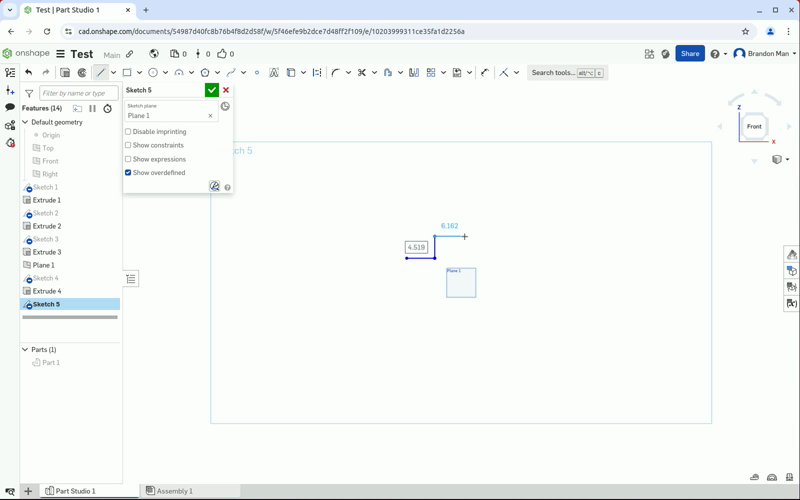
mouse_move(406, 236)
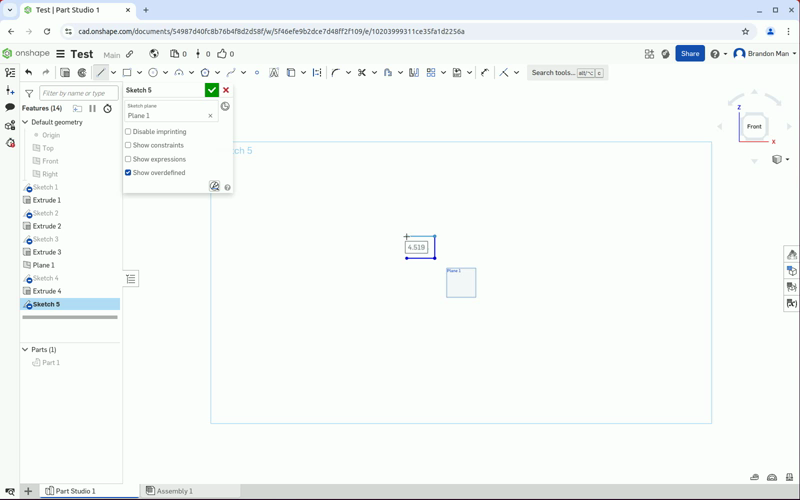
click(406, 236)
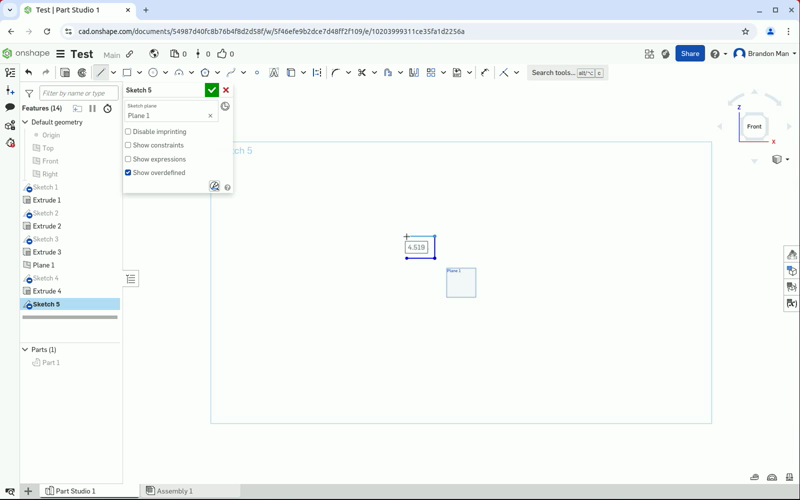
key_up(shift)
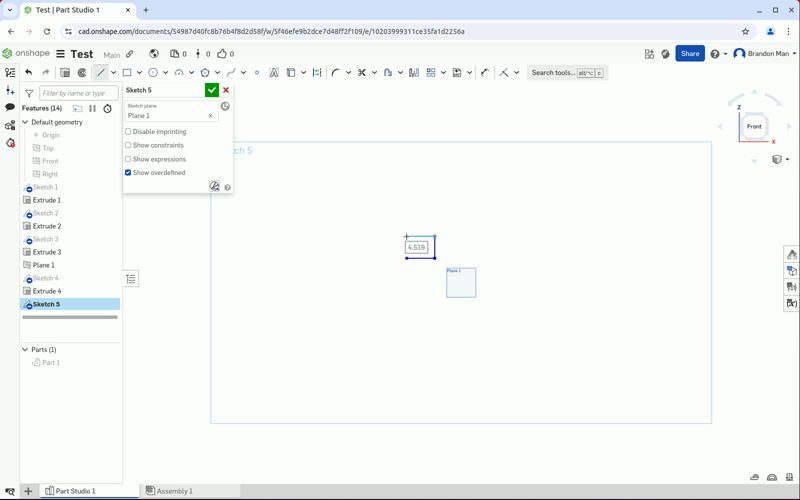
mouse_move(436, 236)
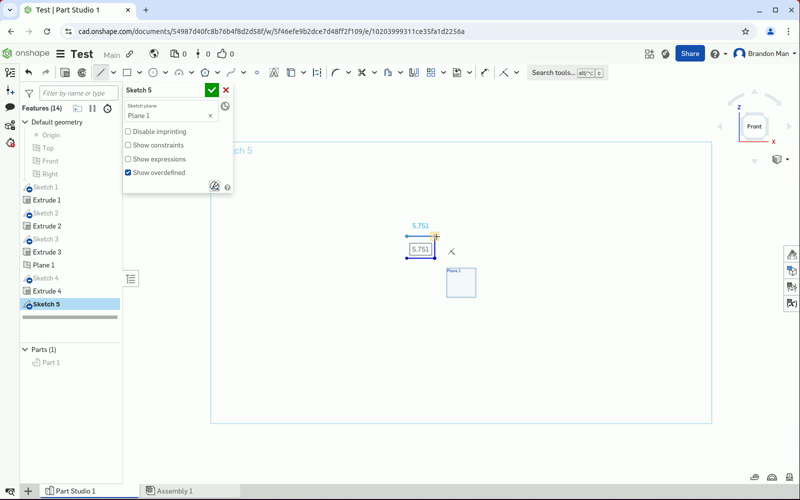
key_down(shift)
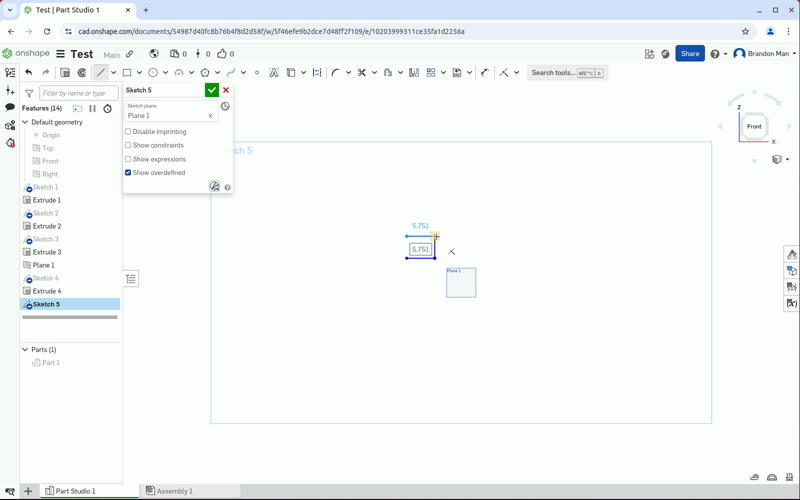
mouse_move(406, 258)
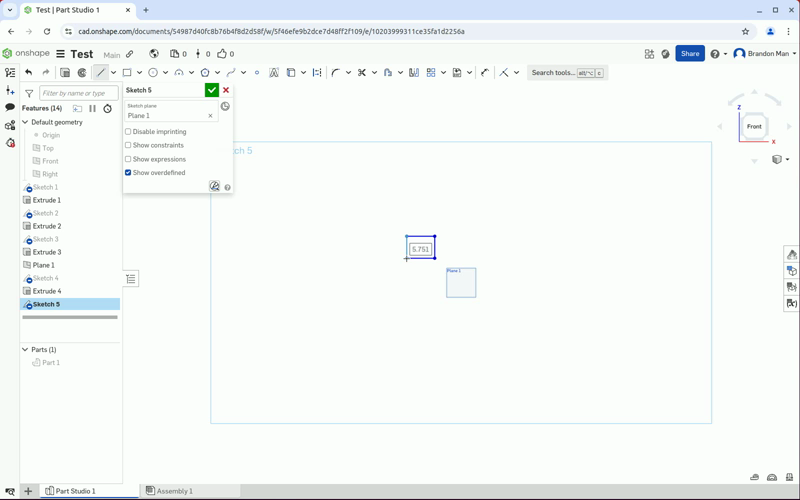
key_up(shift)
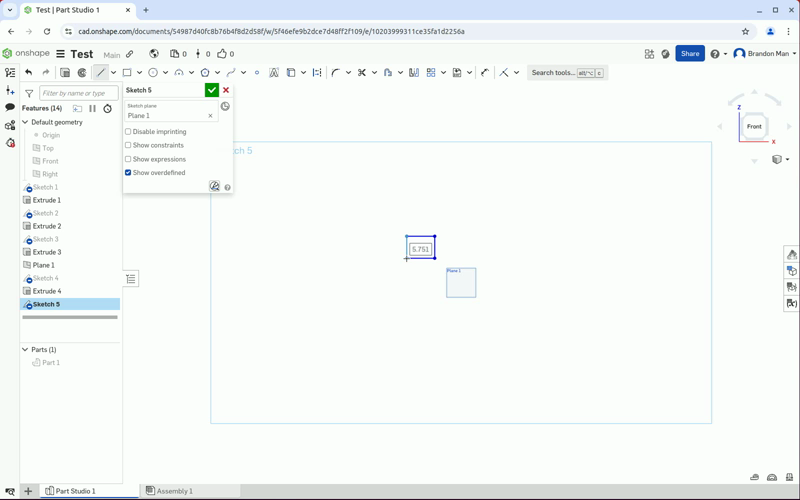
click(406, 258)
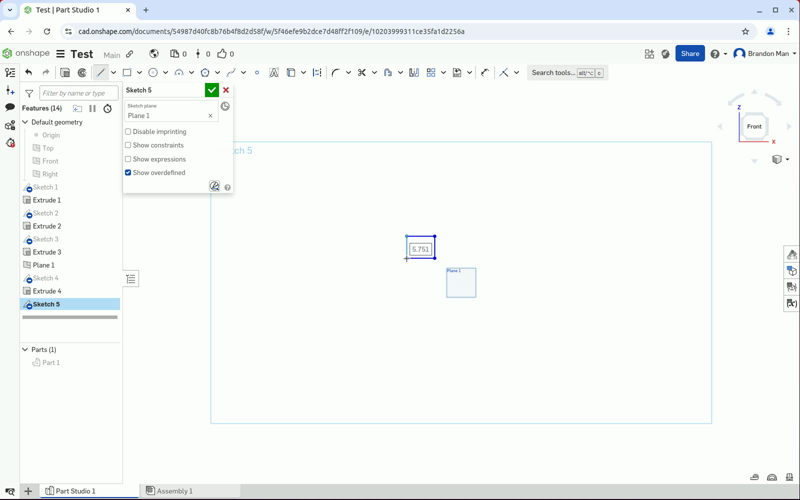
key(esc)
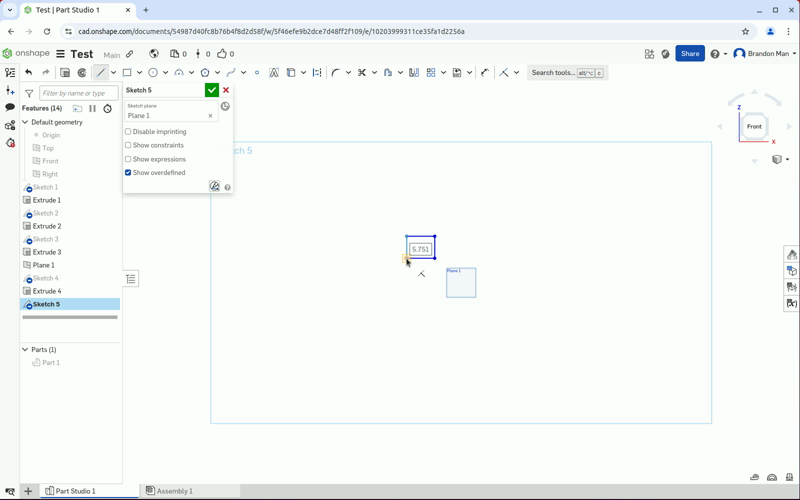
mouse_move(417, 251)
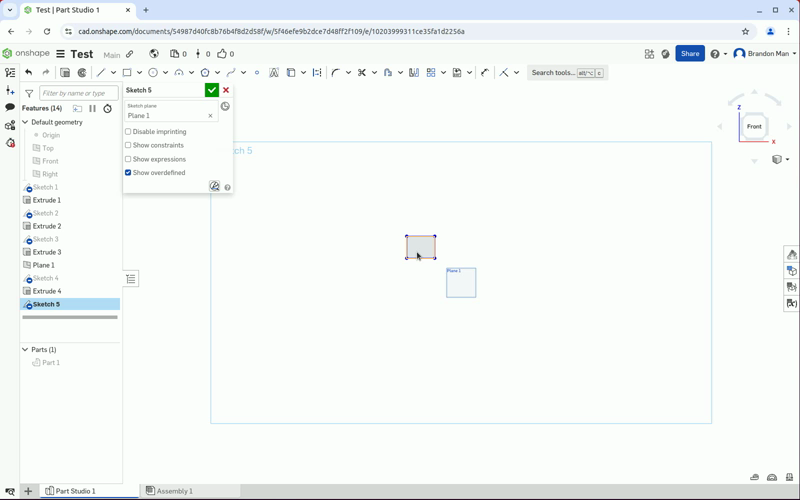
scroll(6)
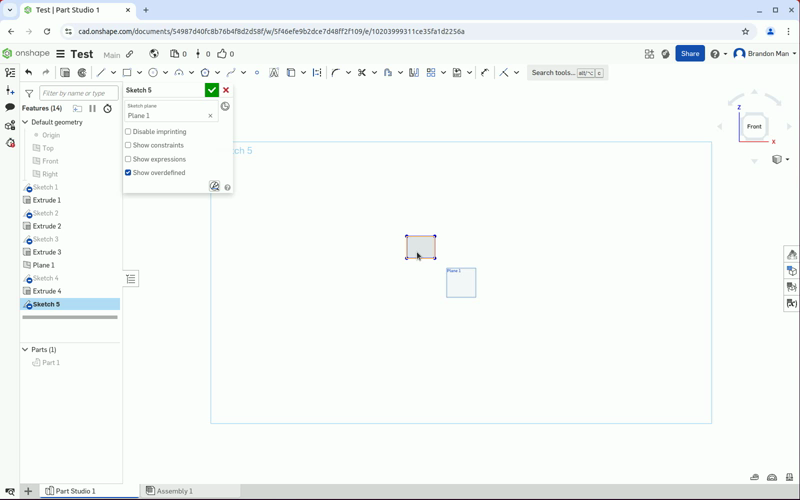
scroll(6)
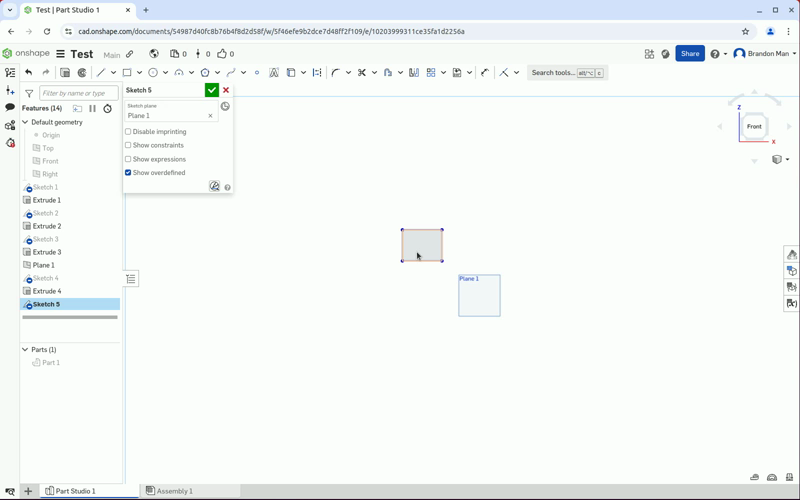
scroll(6)
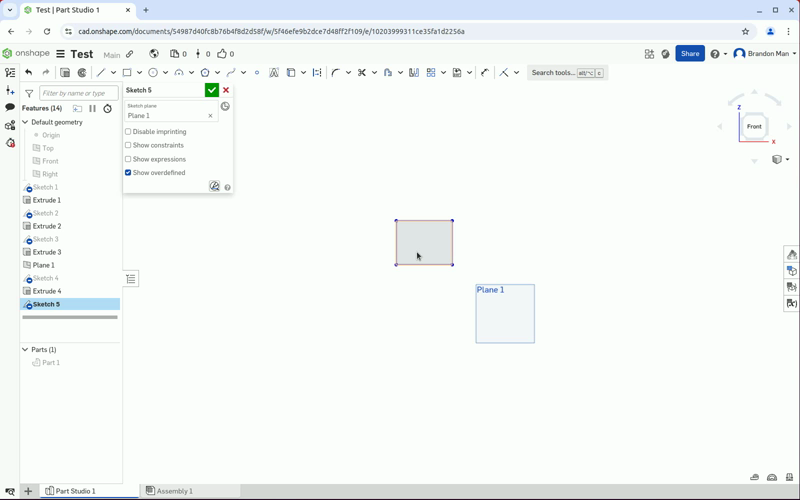
scroll(6)
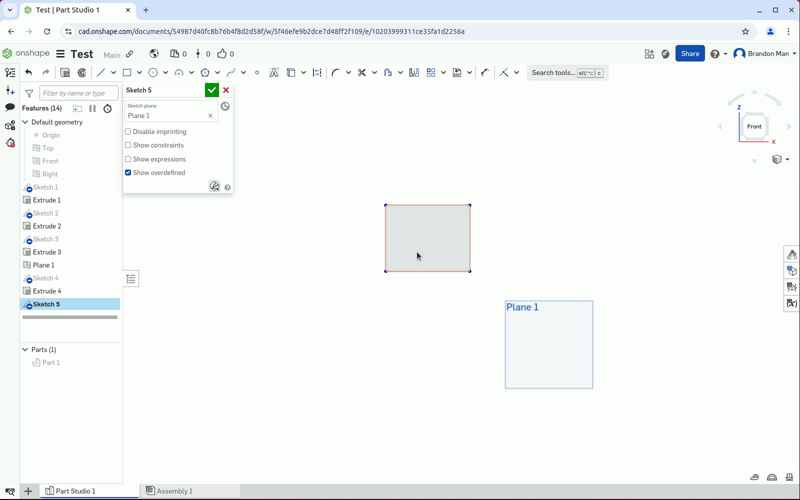
scroll(6)
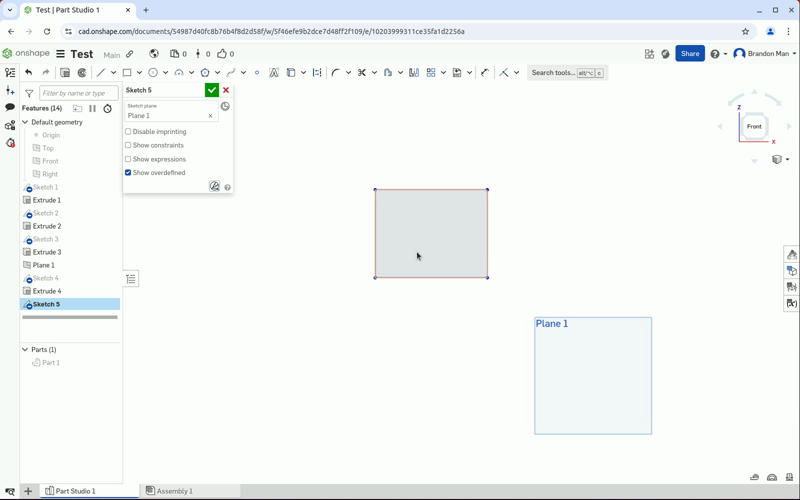
scroll(6)
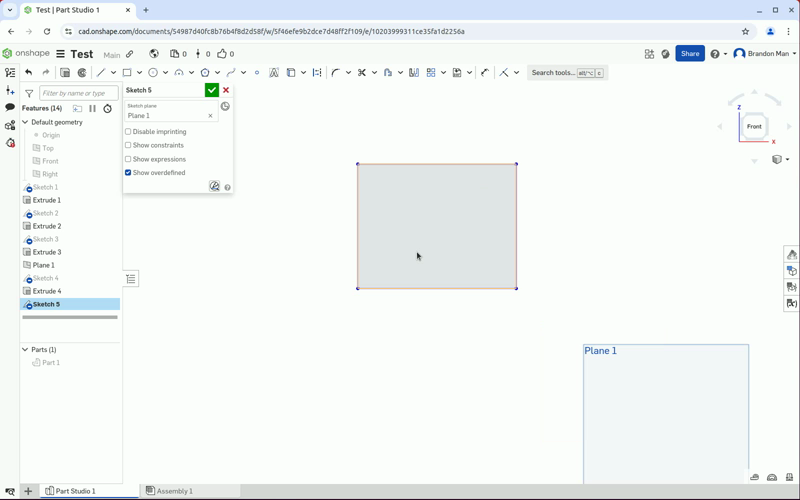
scroll(6)
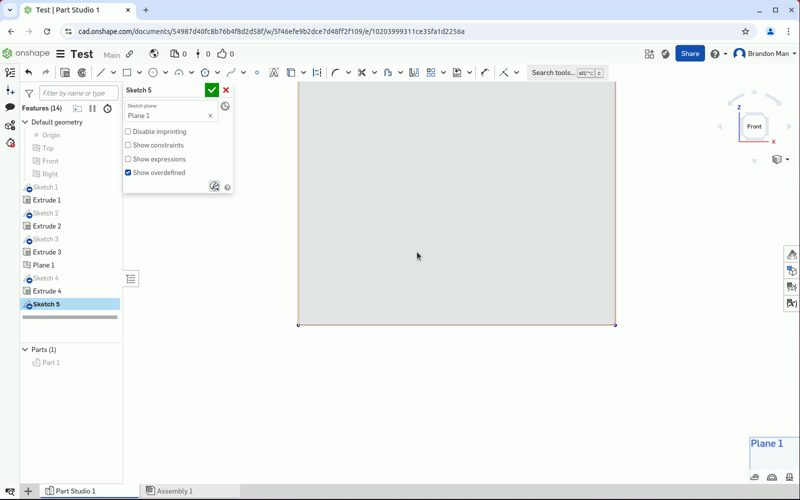
click(417, 251)
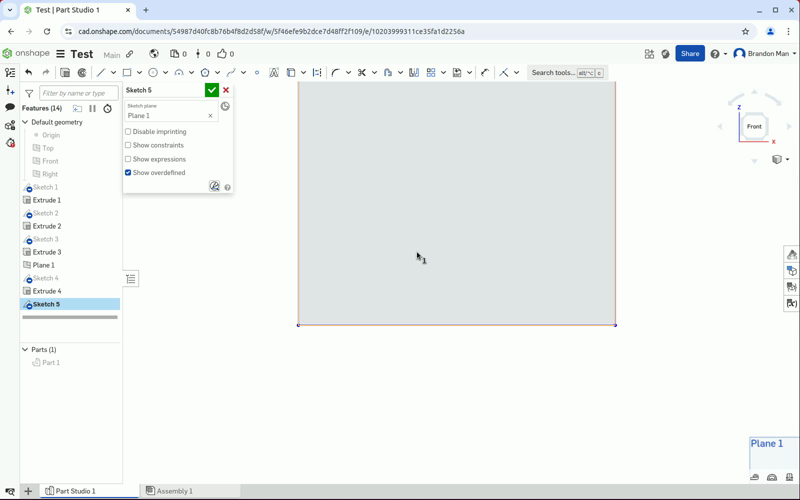
scroll(-6)
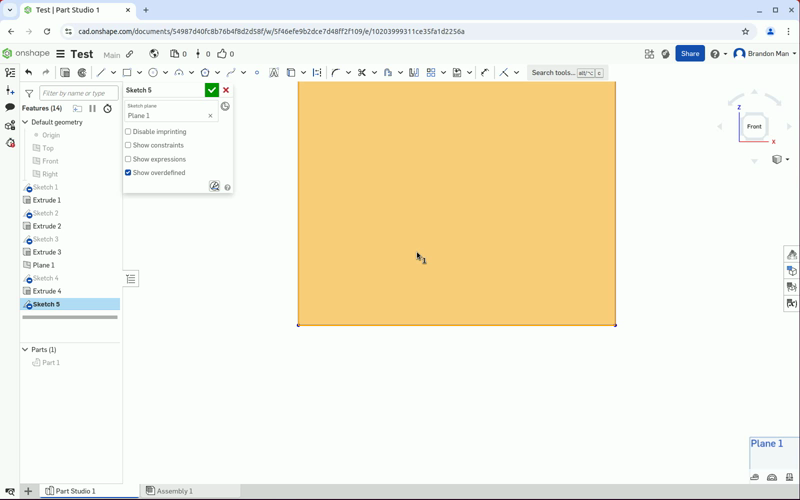
scroll(-6)
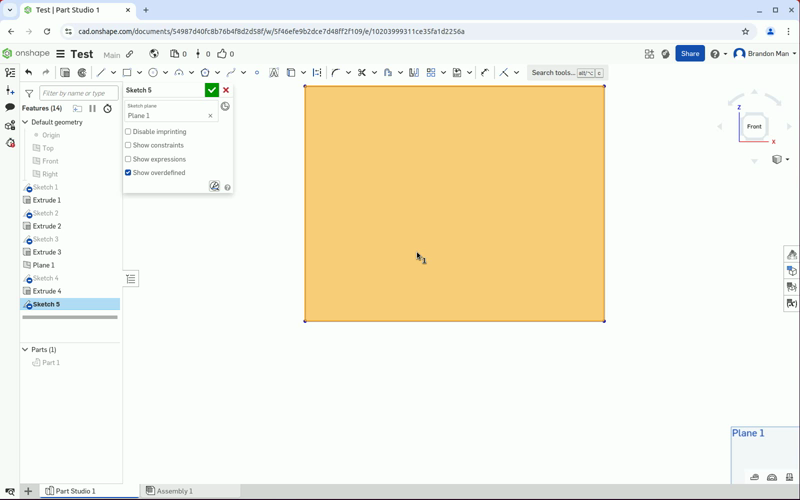
scroll(-6)
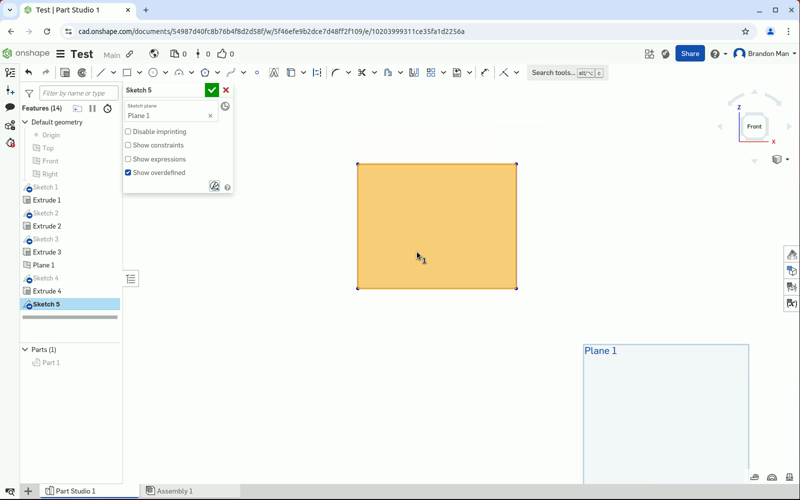
scroll(-6)
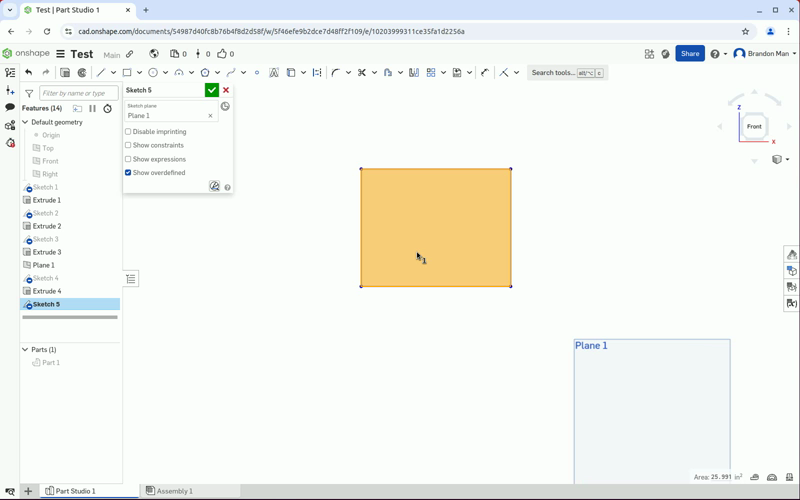
scroll(-6)
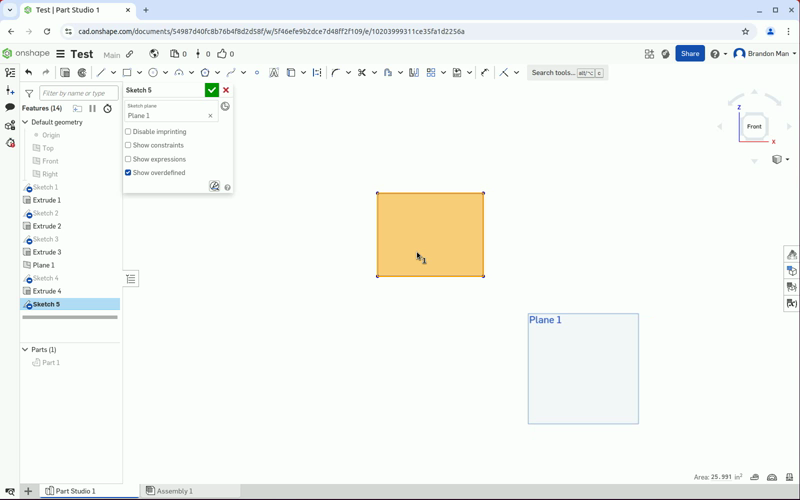
scroll(-6)
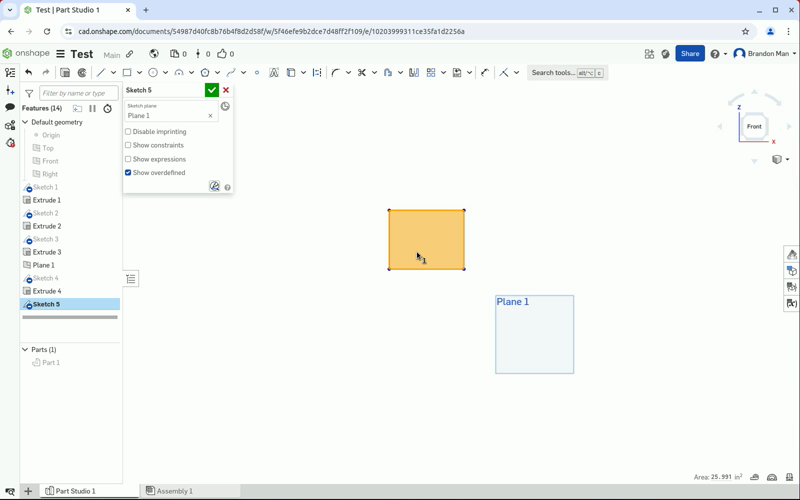
scroll(-6)
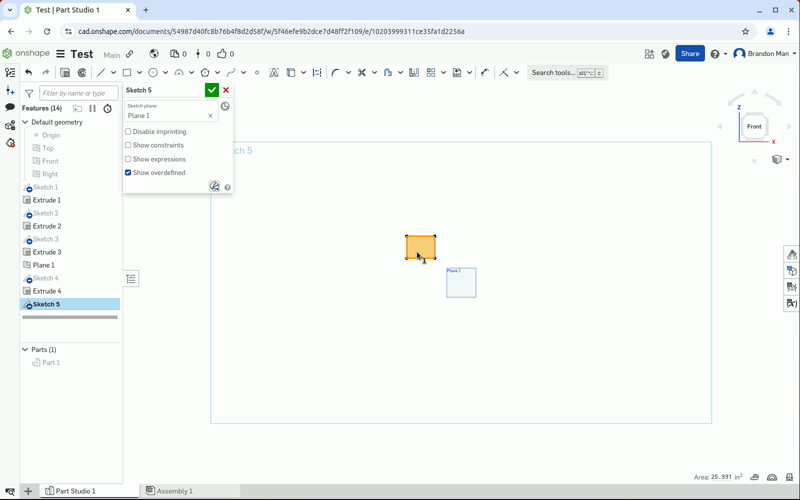
mouse_move(73, 352)
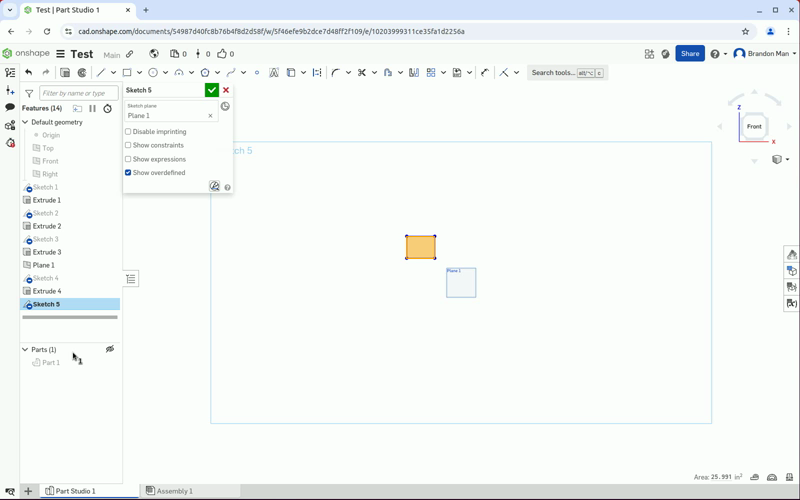
key(shift+y)
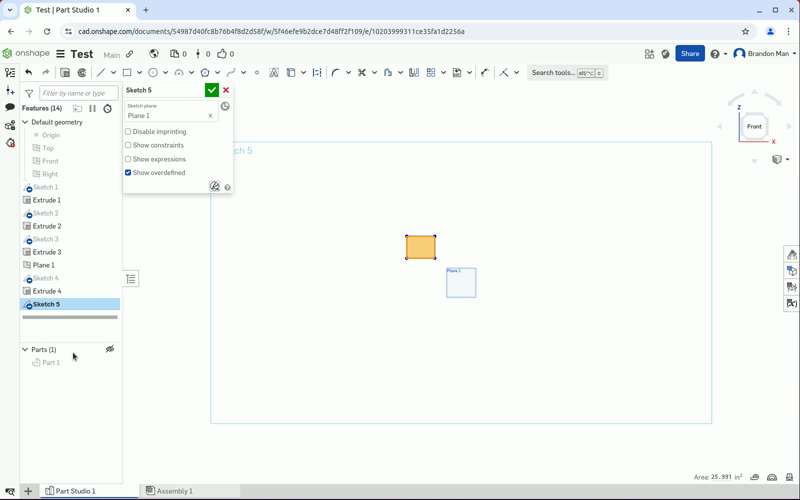
key(shift+e)
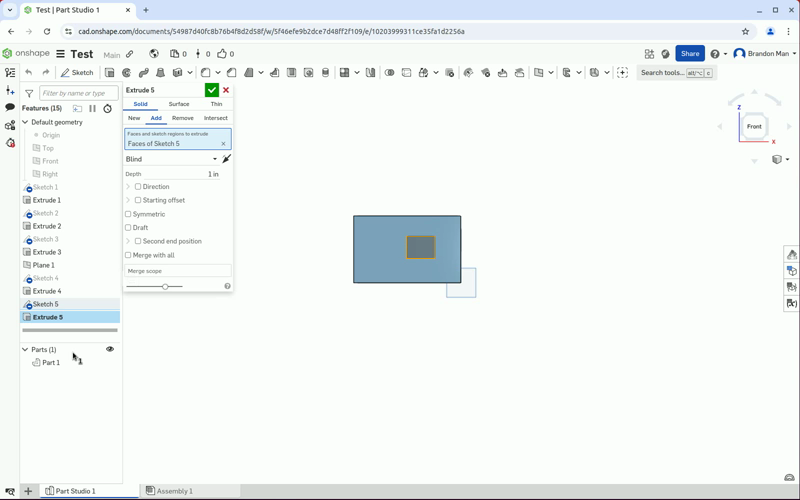
mouse_move(143, 106)
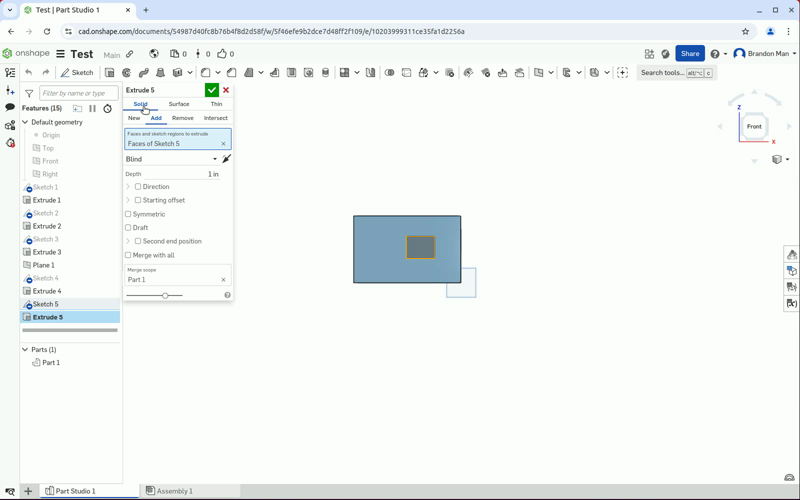
click(143, 106)
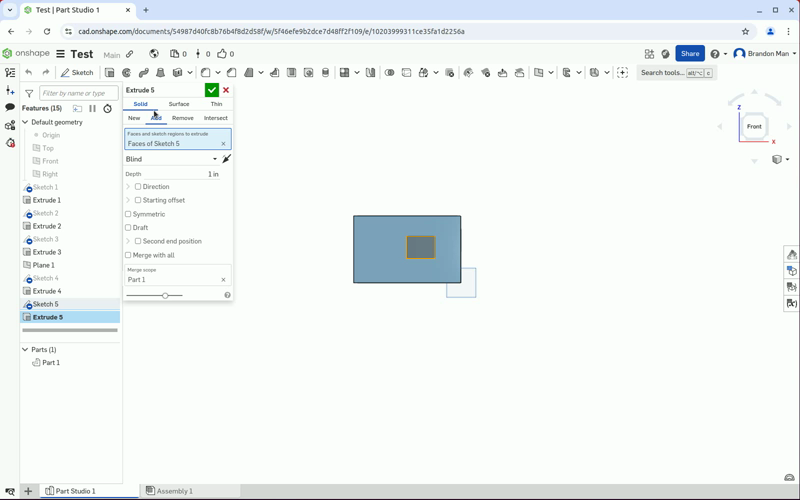
mouse_move(186, 120)
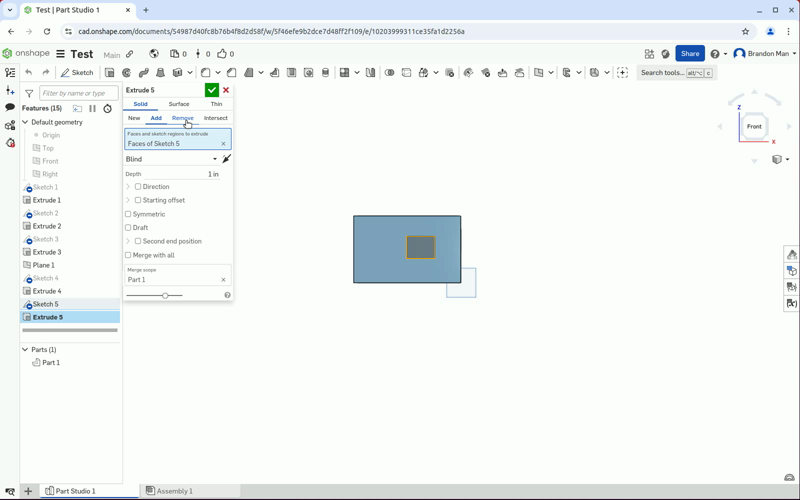
click(186, 120)
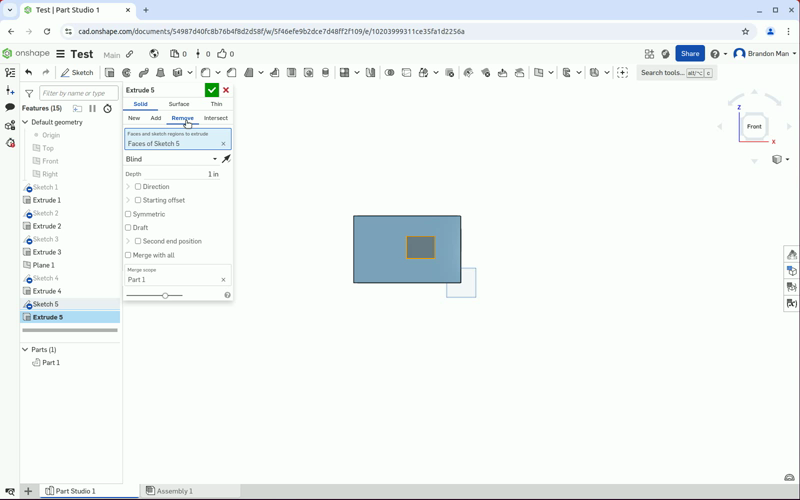
key(tab, 4)
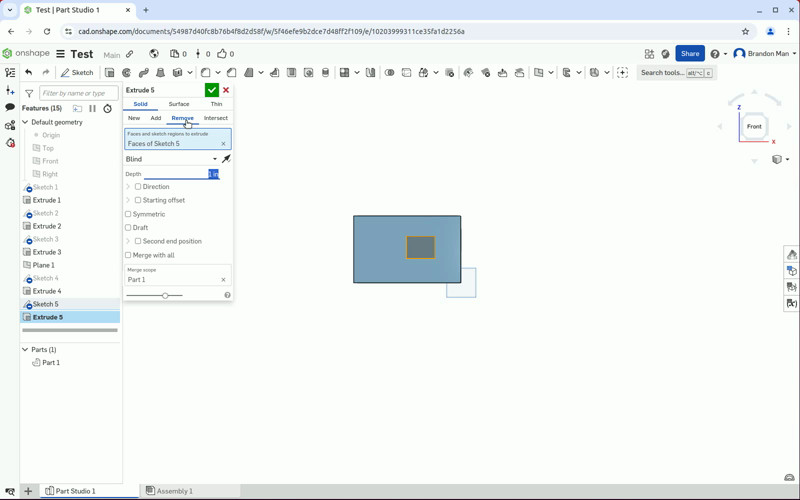
text(1.204)
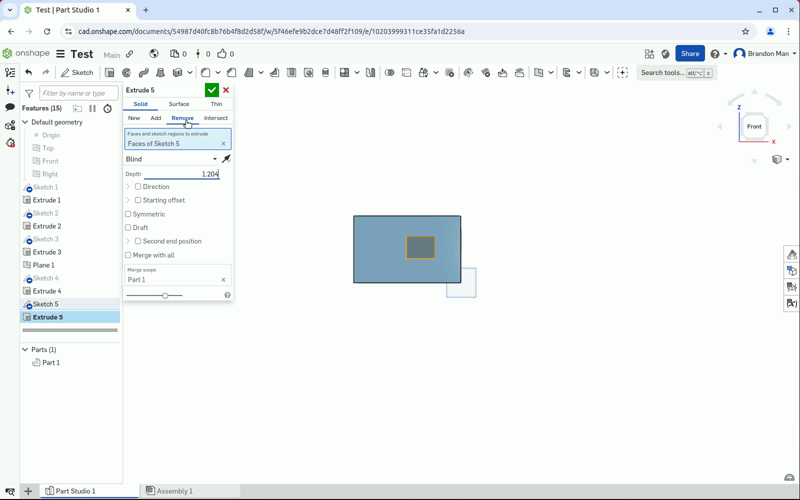
key(tab, 6)
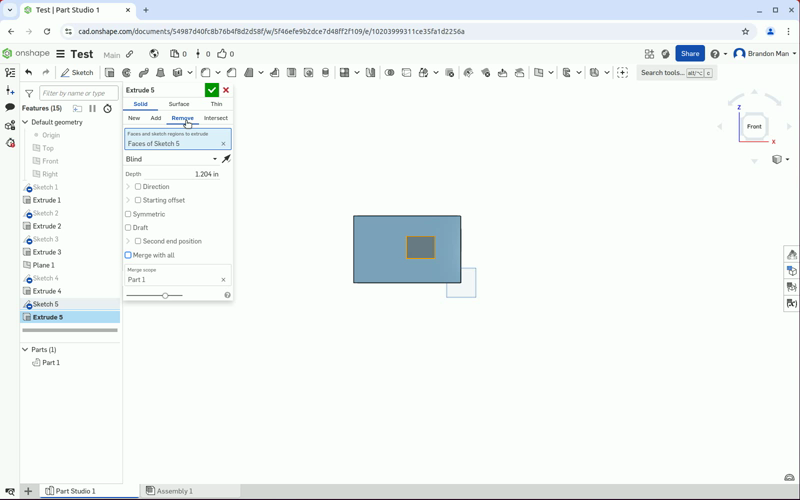
key(space)
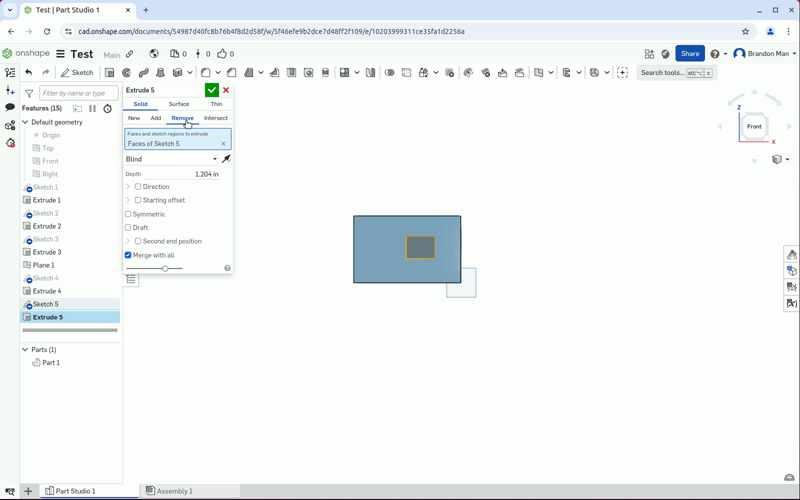
key(enter)
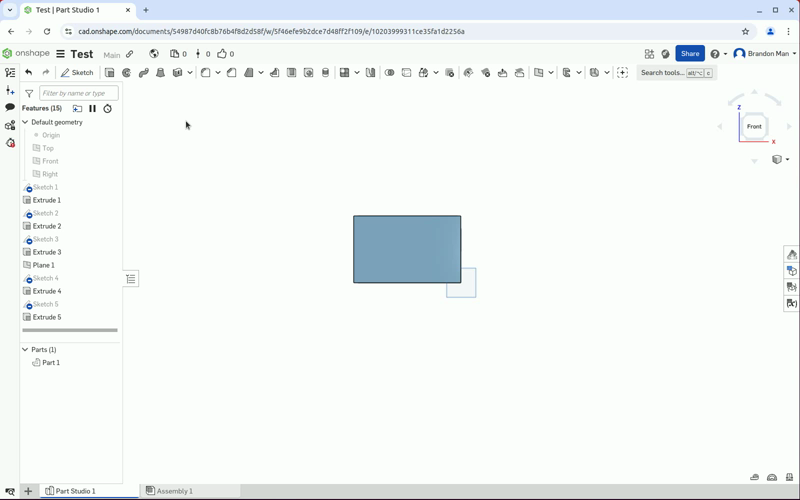
key(shift+h)
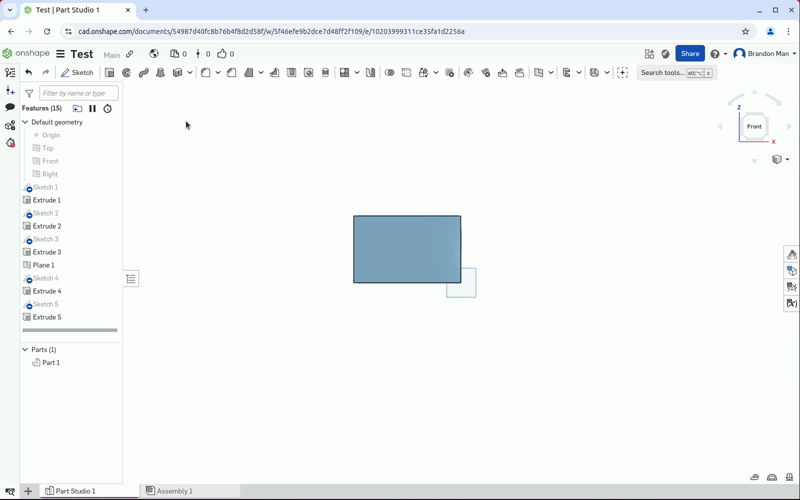
key(shift+h)
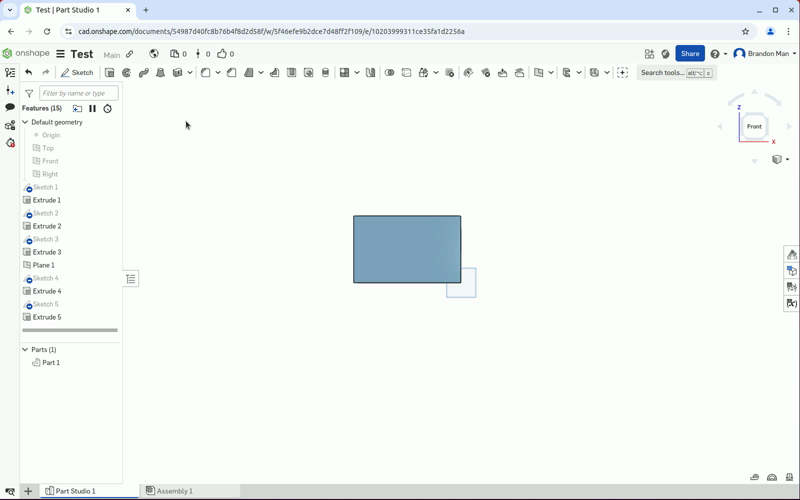
mouse_move(73, 189)
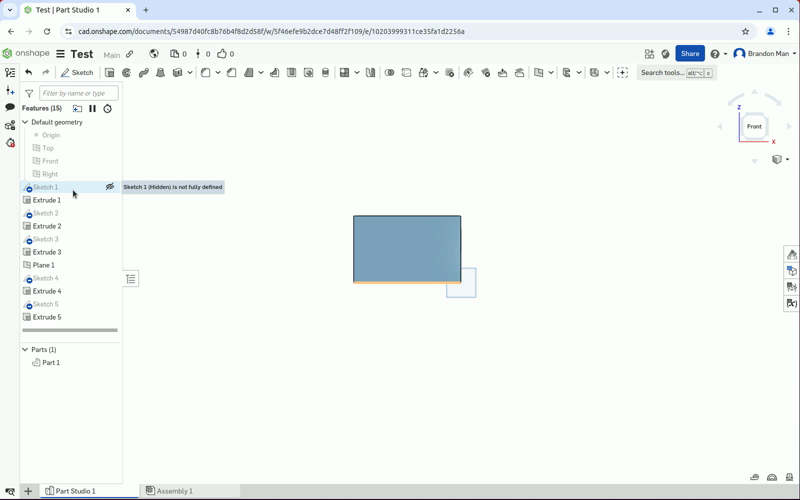
click(73, 189)
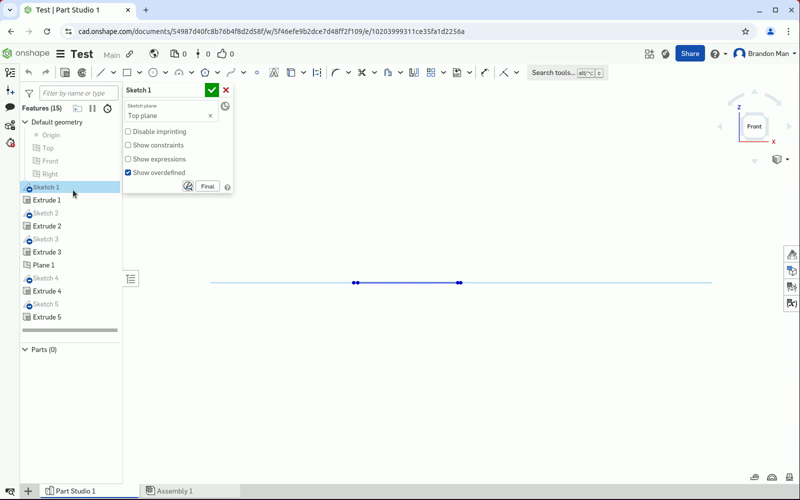
mouse_move(229, 92)
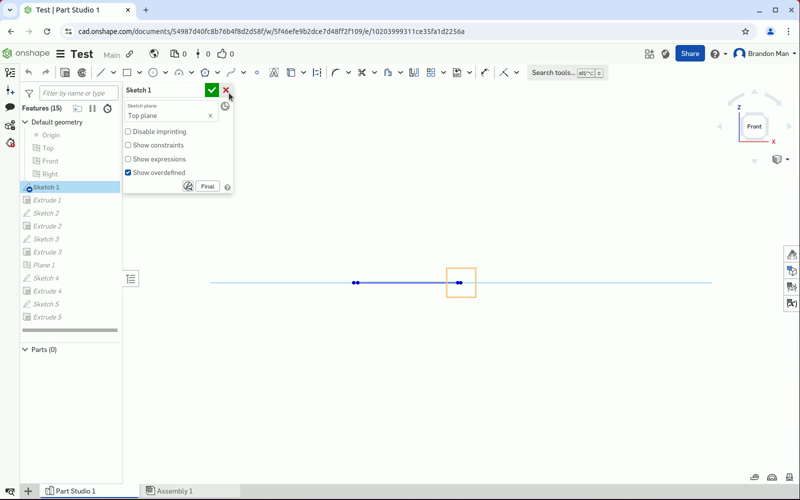
click(229, 92)
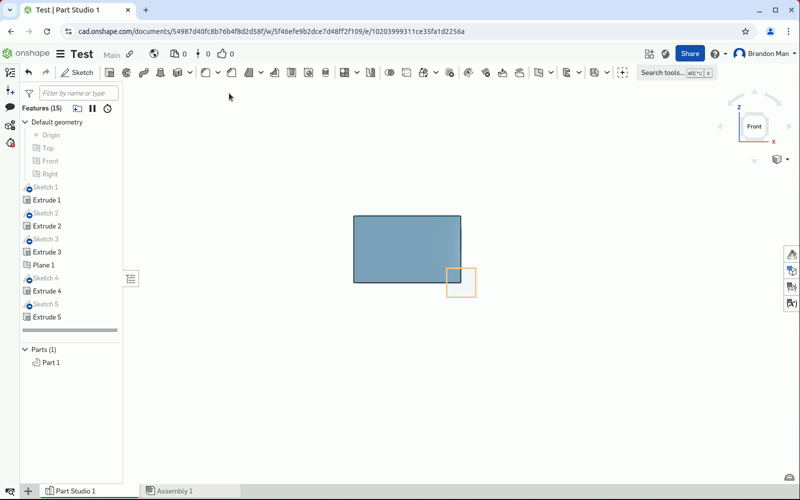
mouse_move(73, 352)
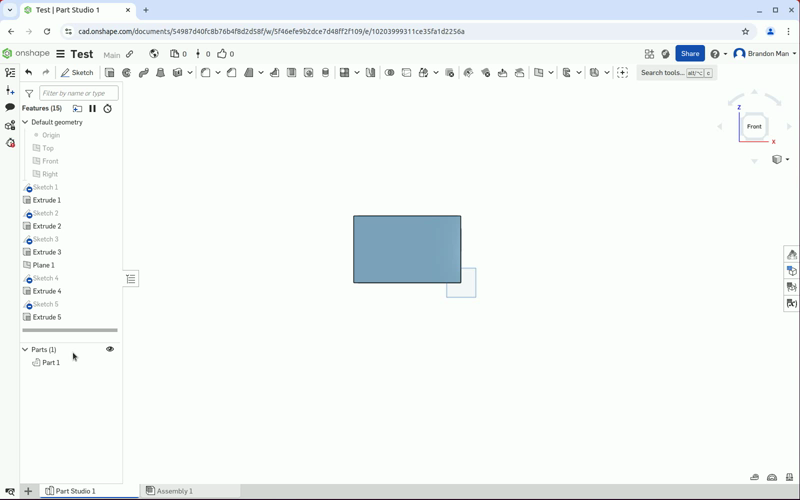
key(y)
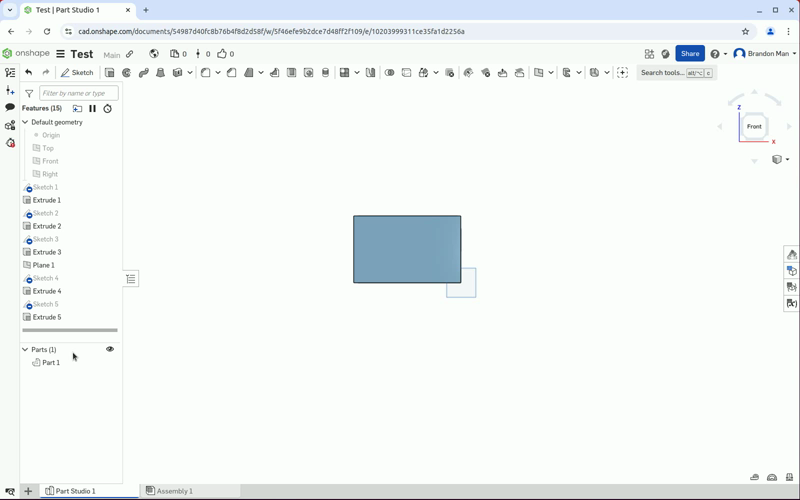
key(shift+p)
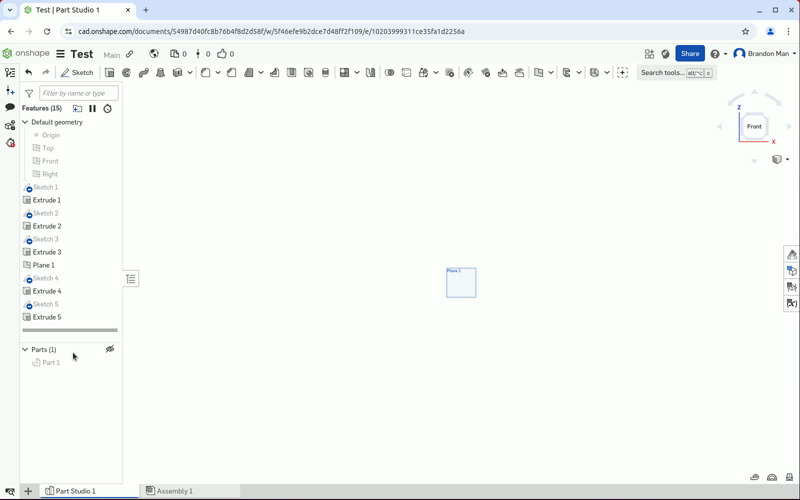
key(space)
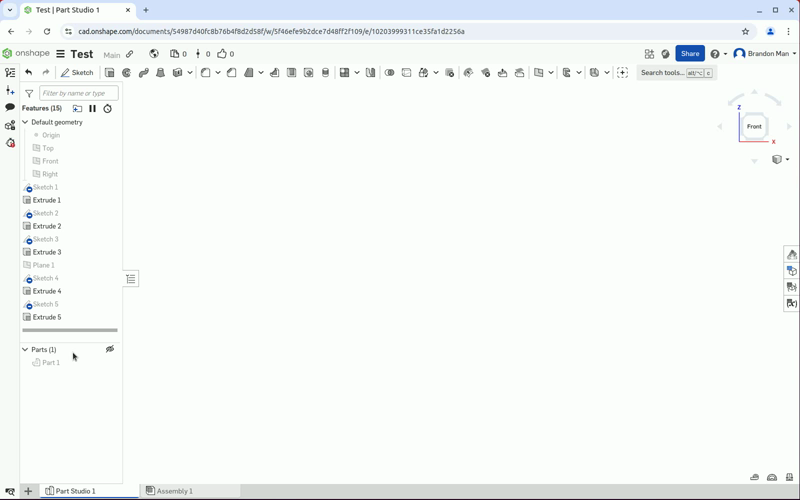
key_down(shift)
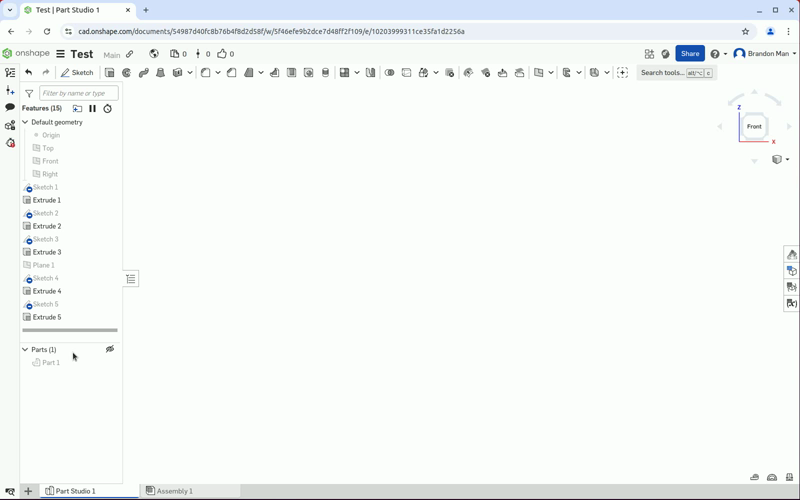
key(left)
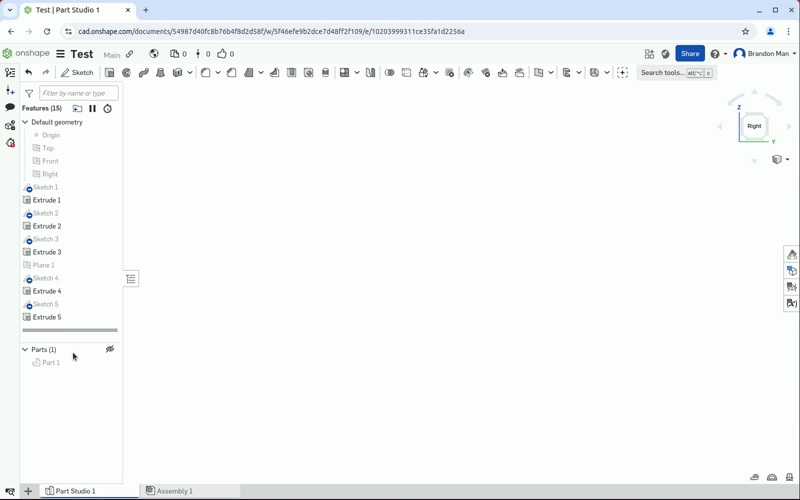
key_up(shift)
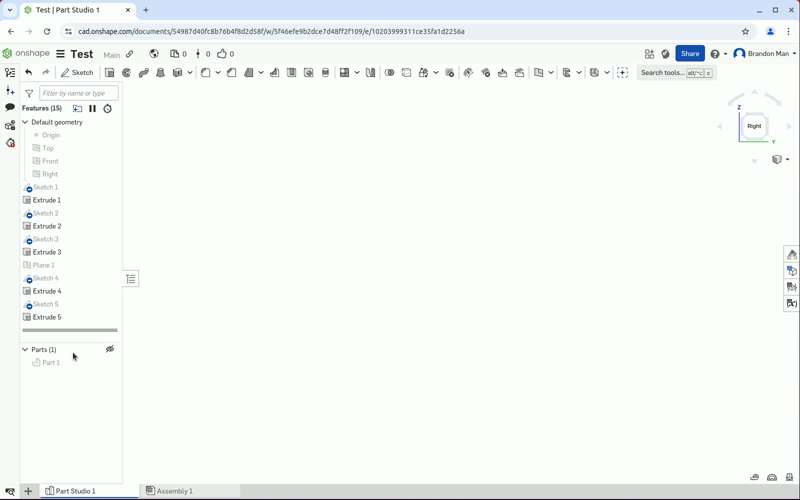
mouse_move(73, 352)
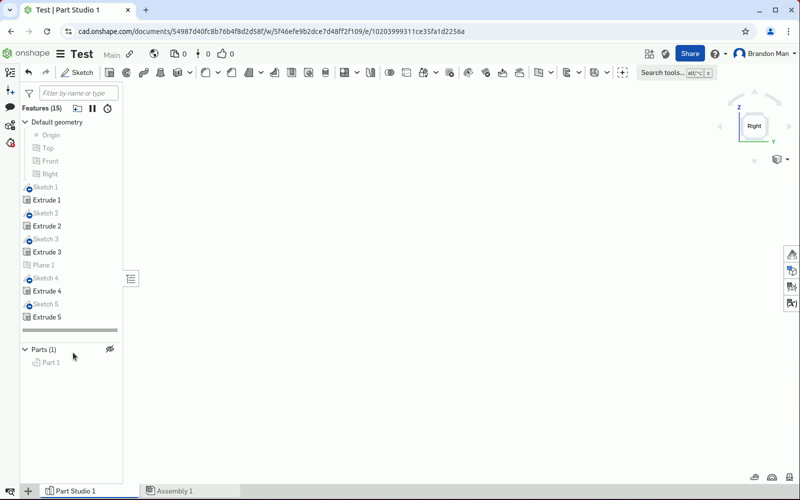
key(shift+y)
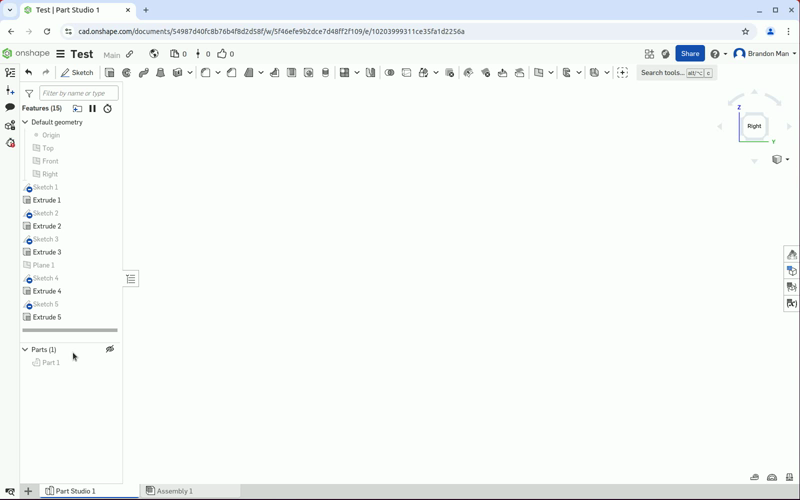
key(shift+s)
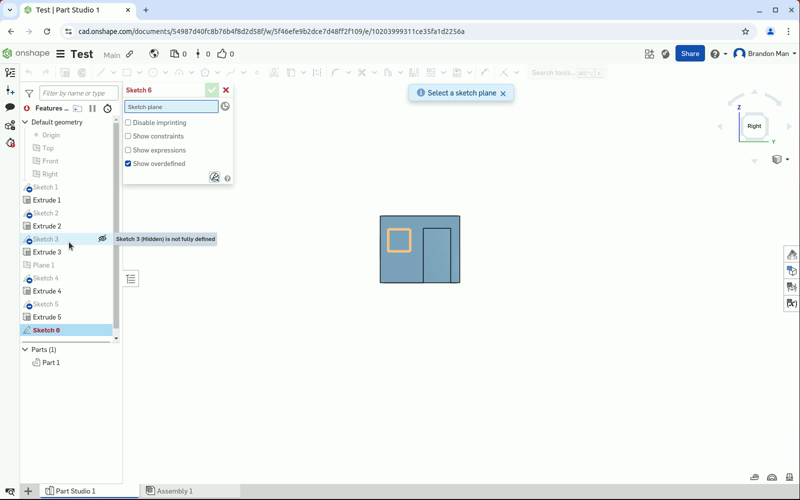
scroll(3)
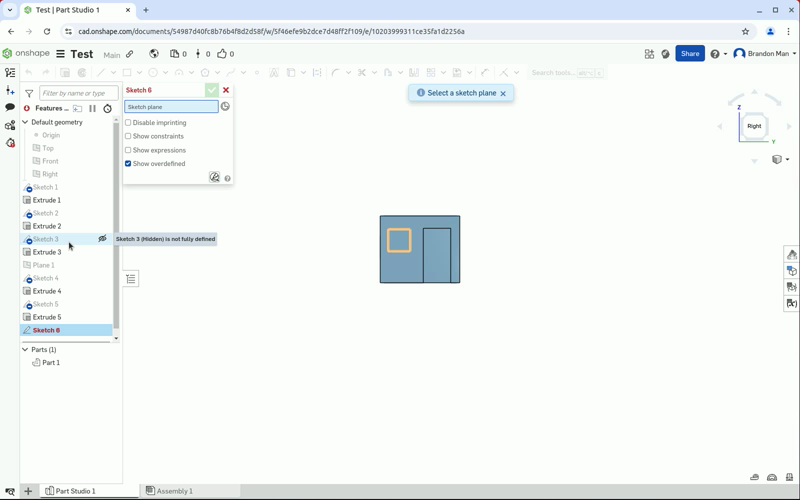
mouse_move(69, 176)
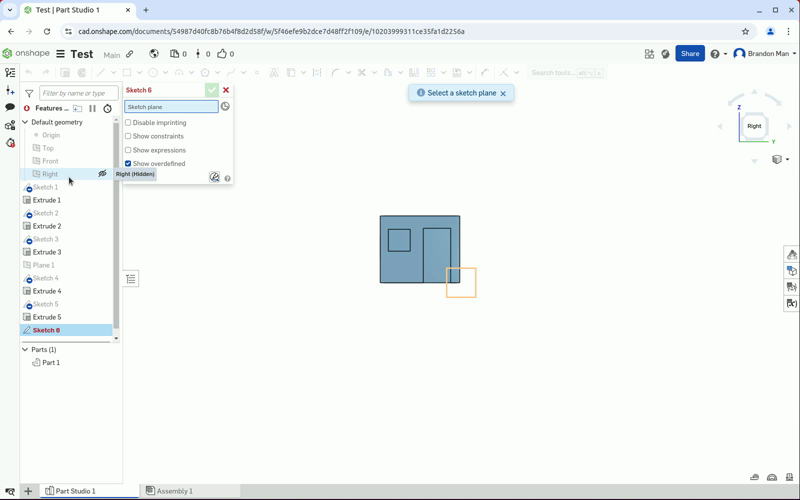
click(69, 176)
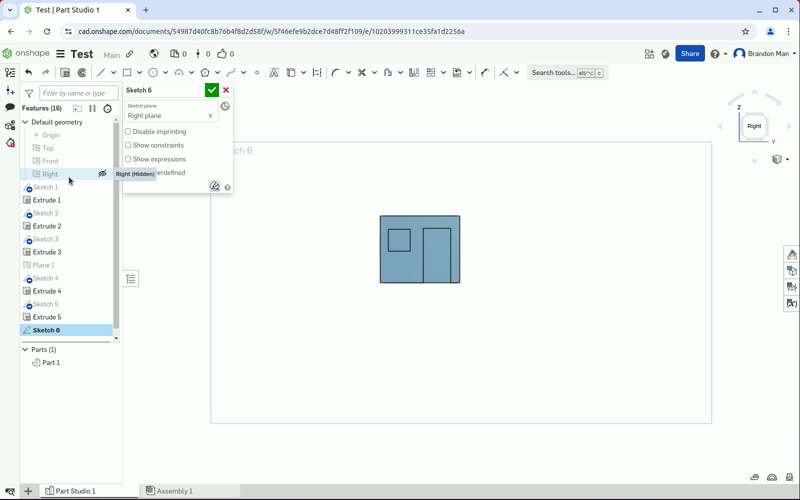
mouse_move(73, 352)
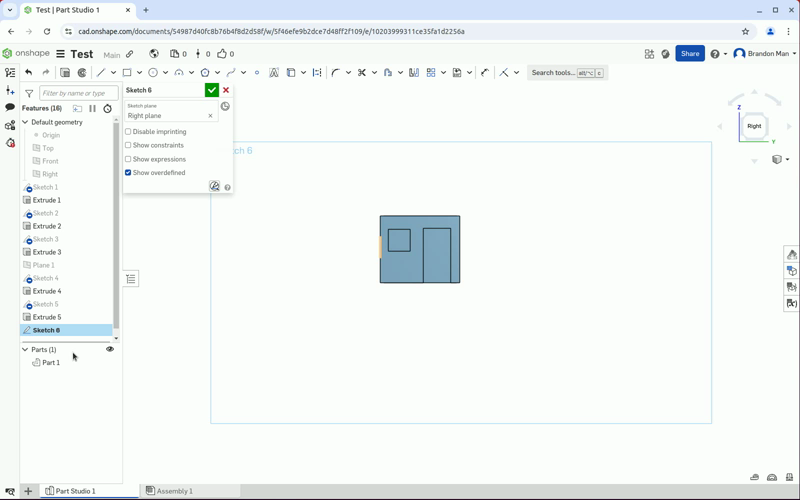
key(y)
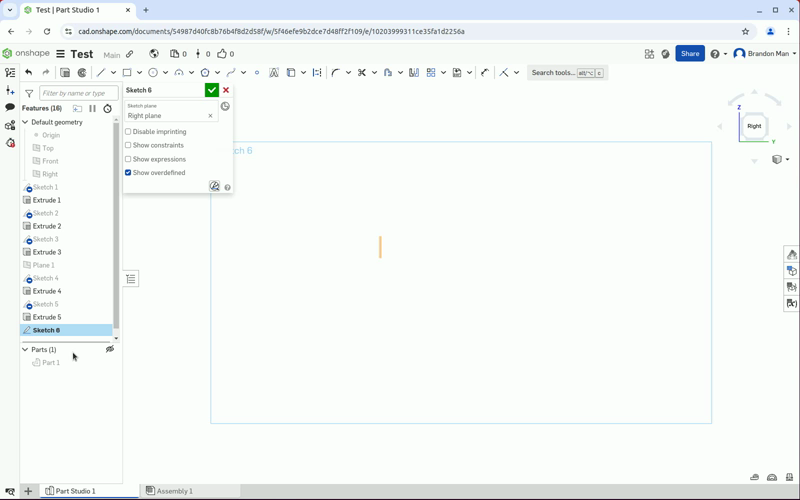
key(l)
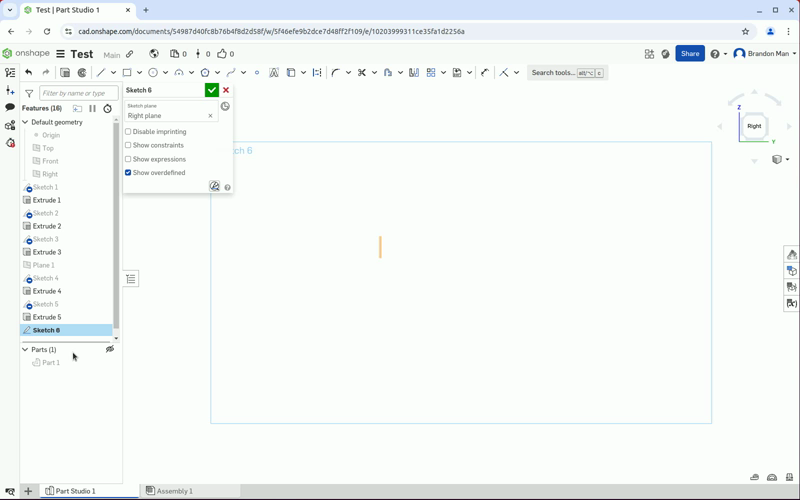
key_down(shift)
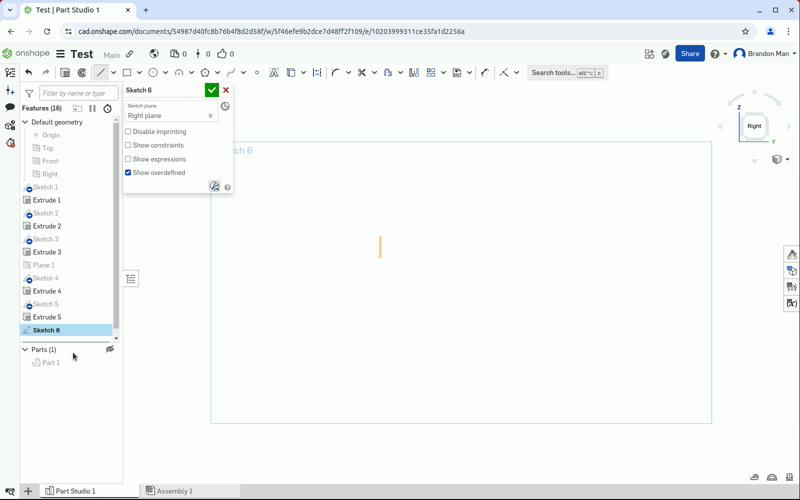
mouse_move(369, 216)
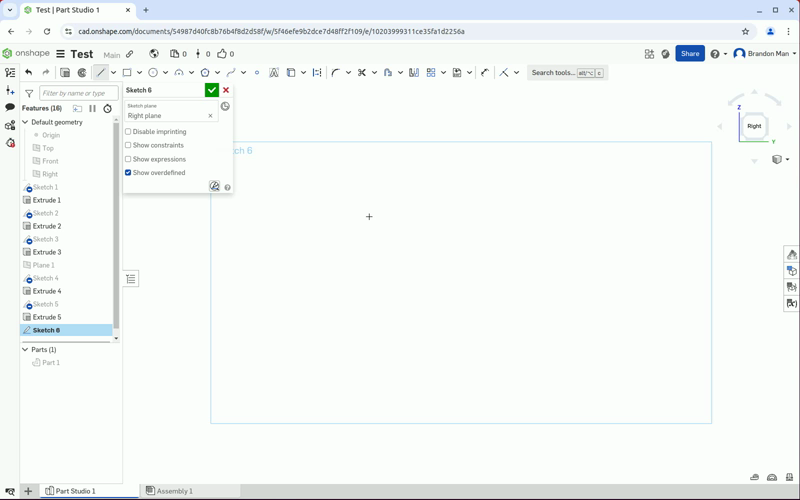
click(369, 216)
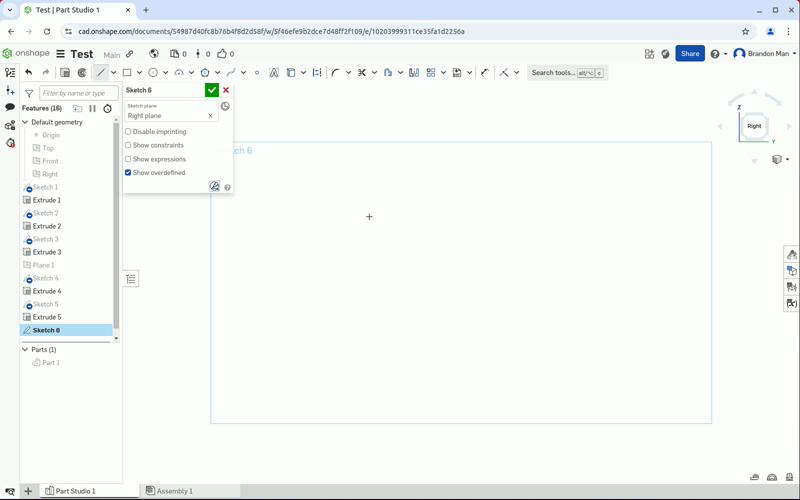
key_up(shift)
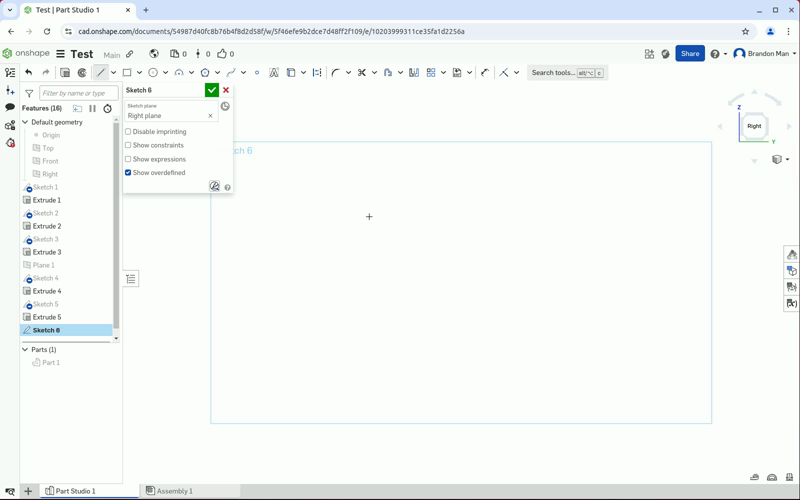
key_down(shift)
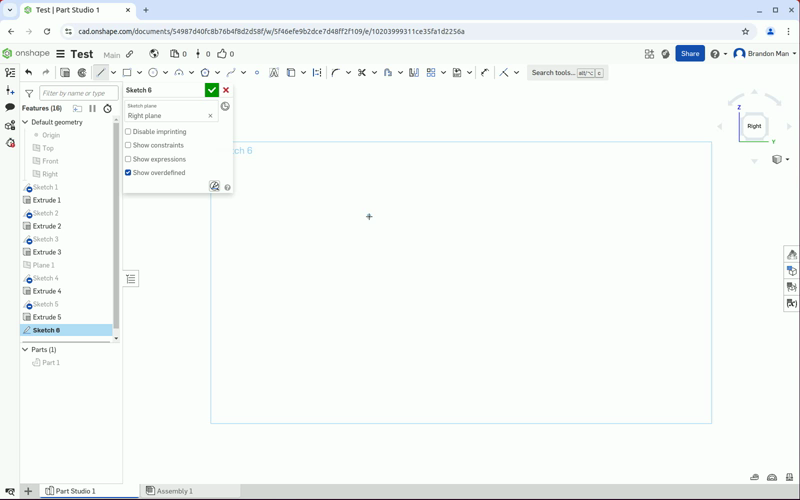
mouse_move(399, 216)
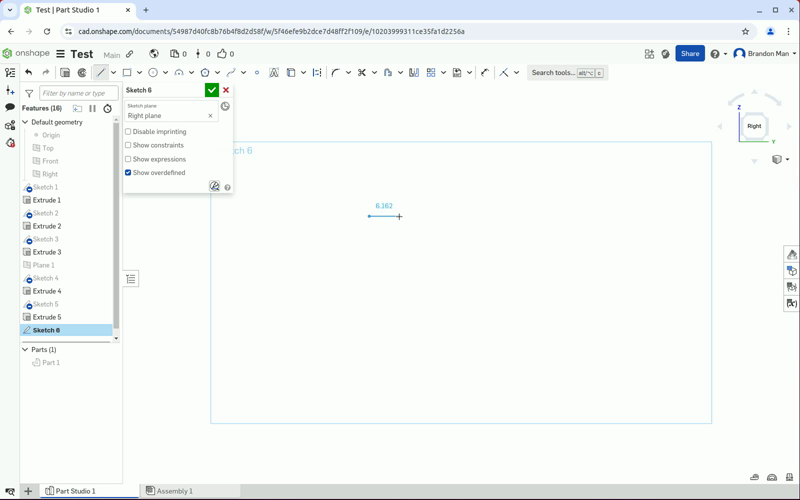
mouse_move(380, 216)
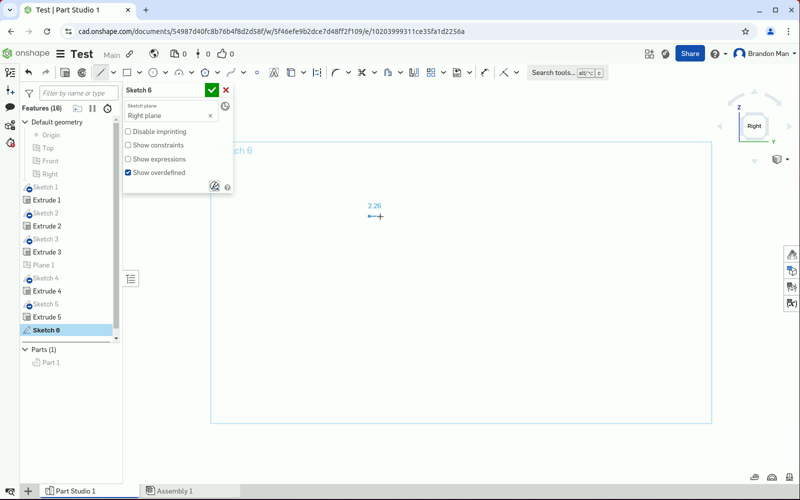
click(380, 216)
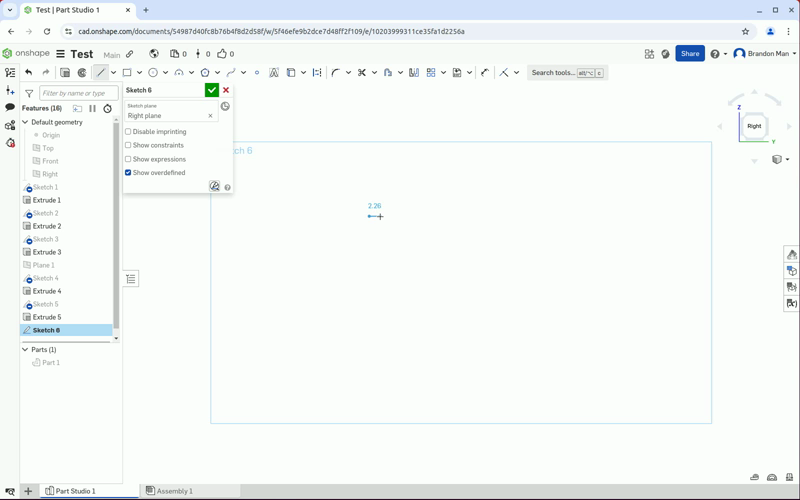
key_up(shift)
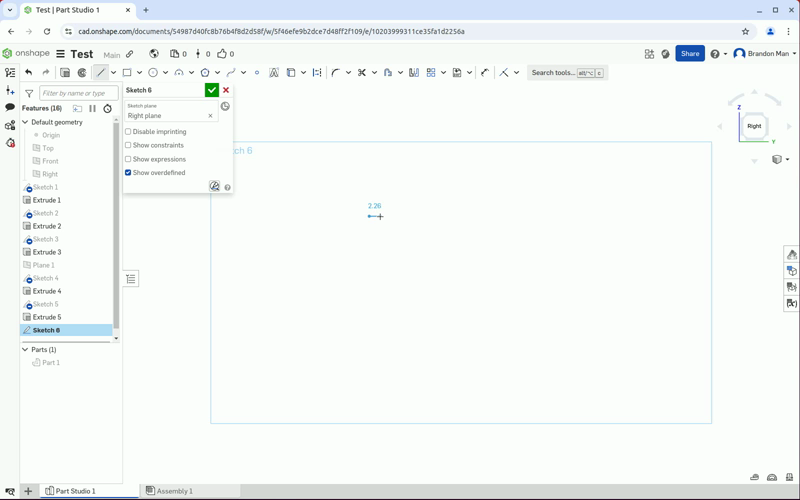
key_down(shift)
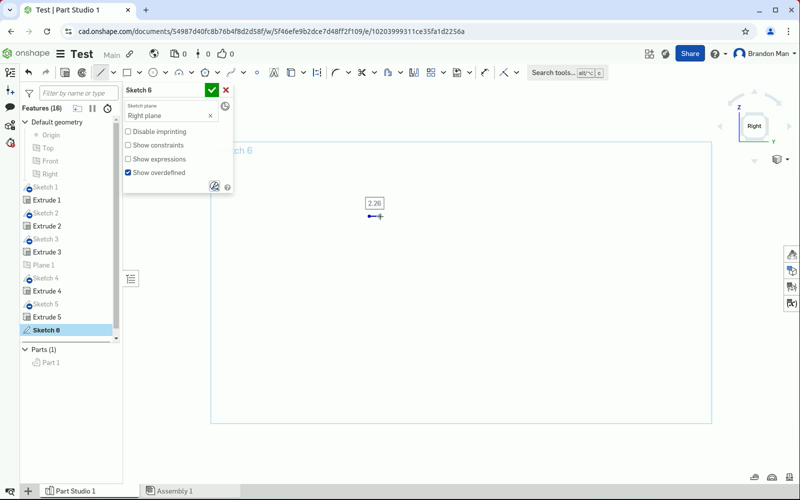
mouse_move(460, 216)
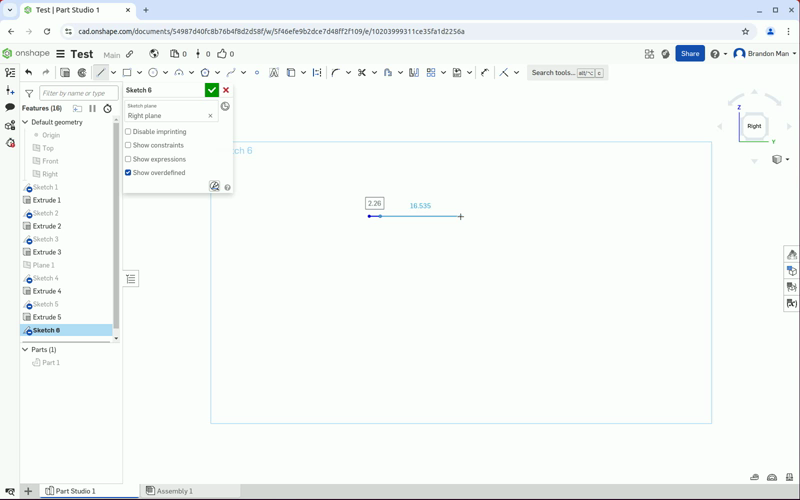
click(460, 216)
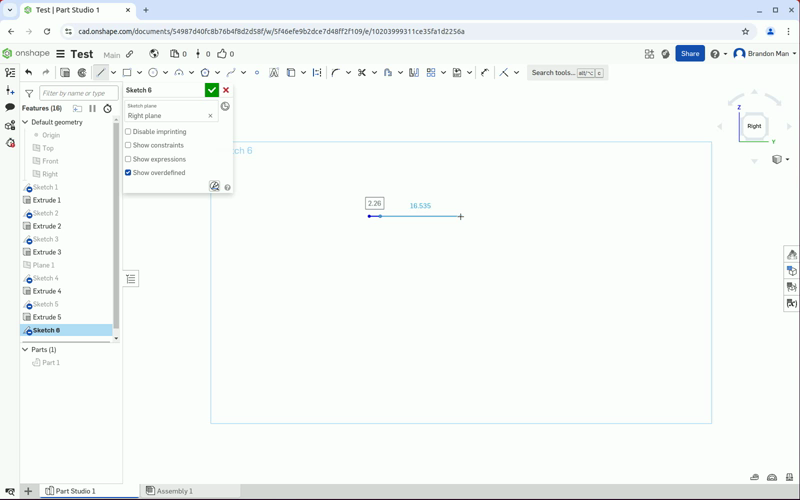
key_up(shift)
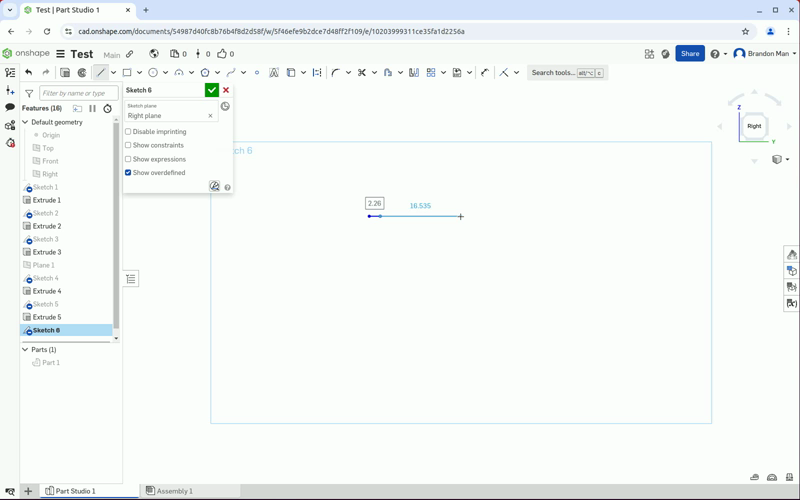
key_down(shift)
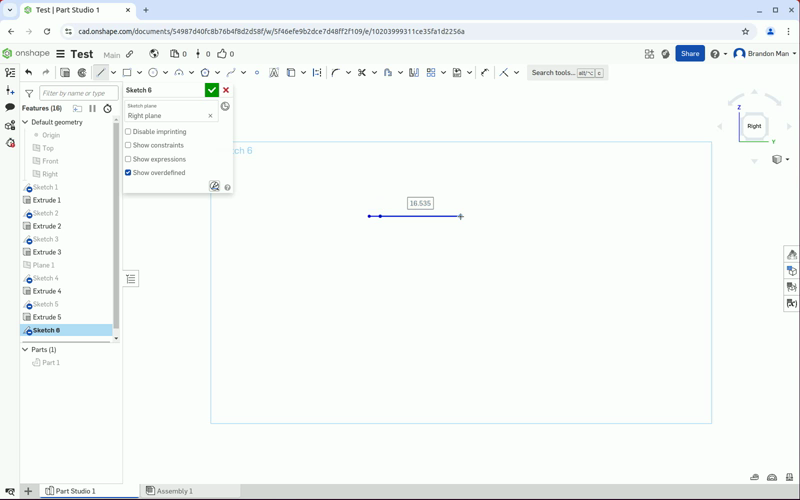
mouse_move(490, 216)
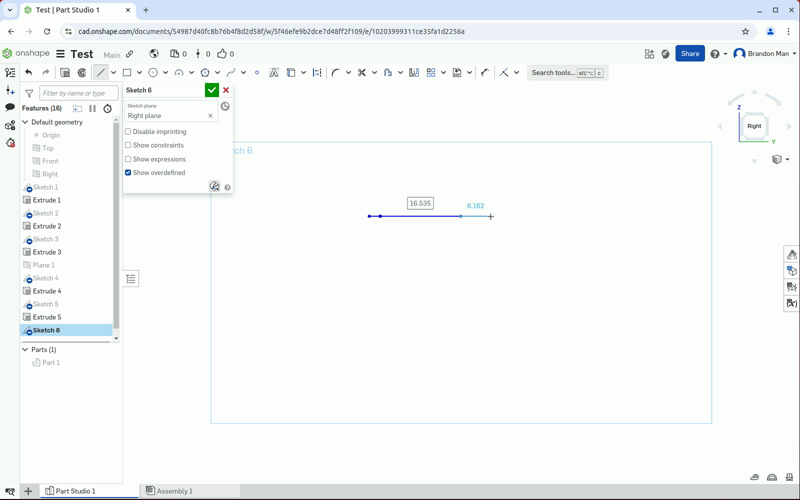
mouse_move(471, 216)
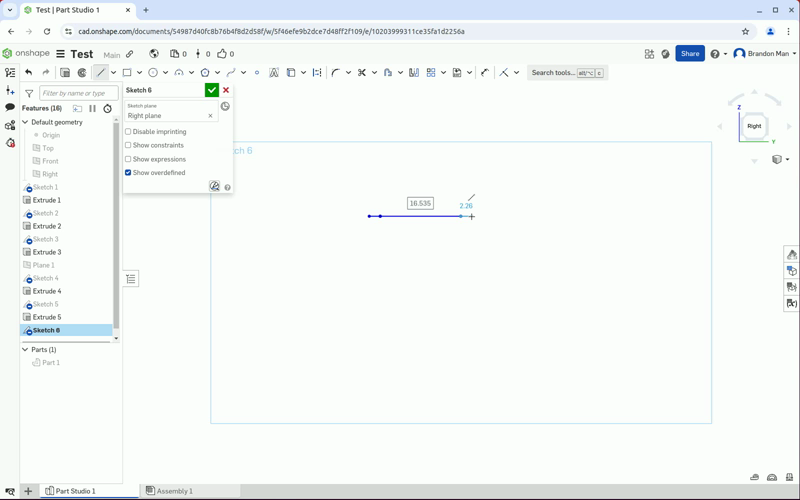
click(471, 216)
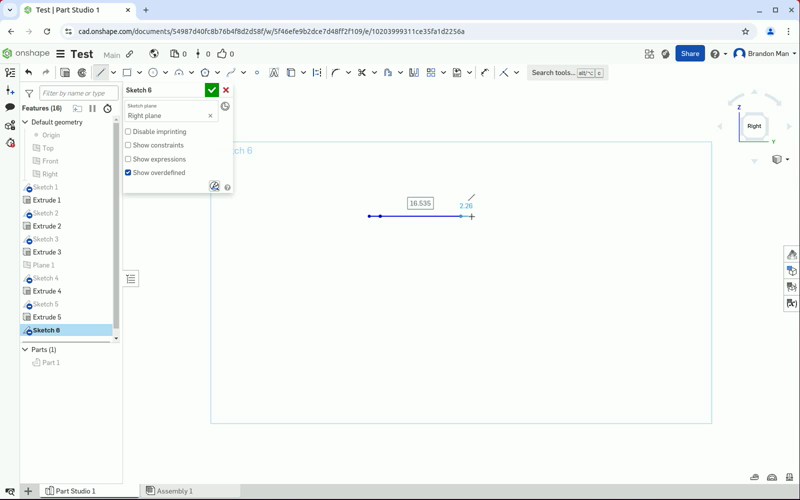
key_up(shift)
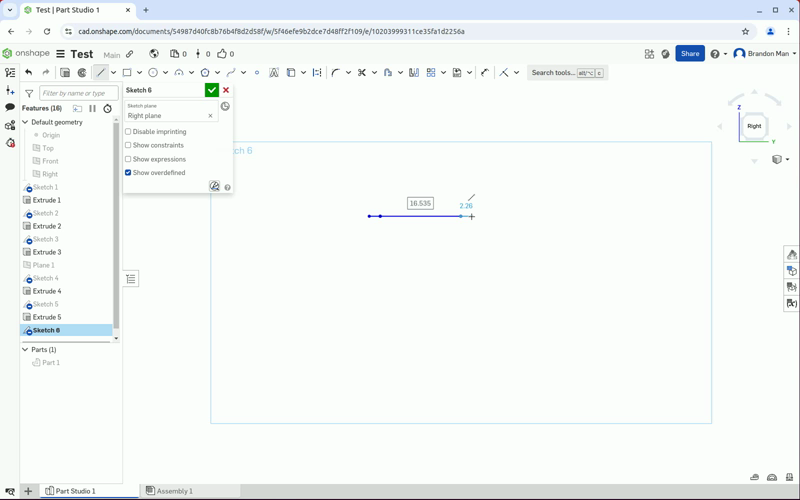
key_down(shift)
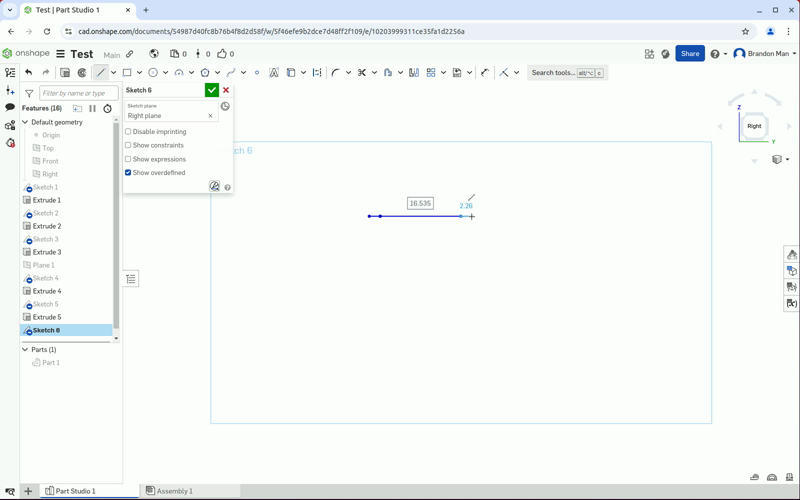
mouse_move(420, 172)
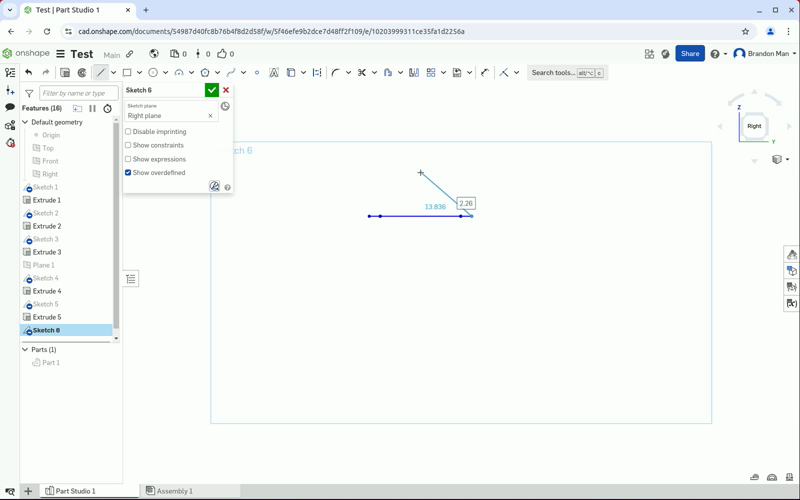
click(420, 172)
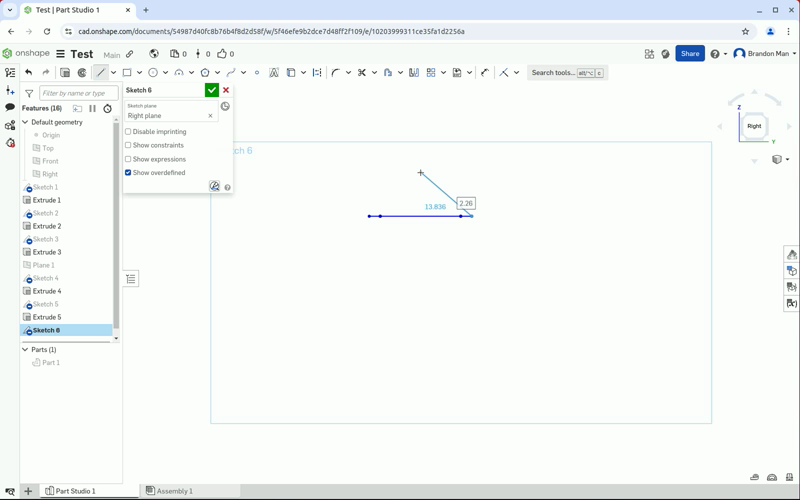
key_up(shift)
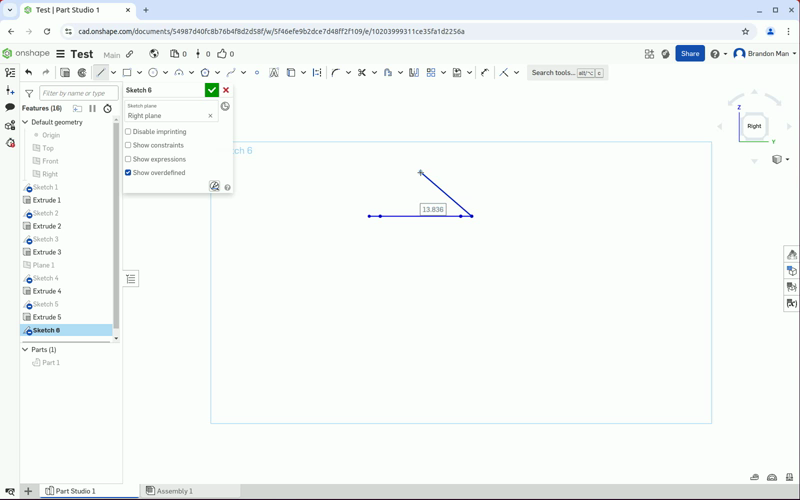
key_down(shift)
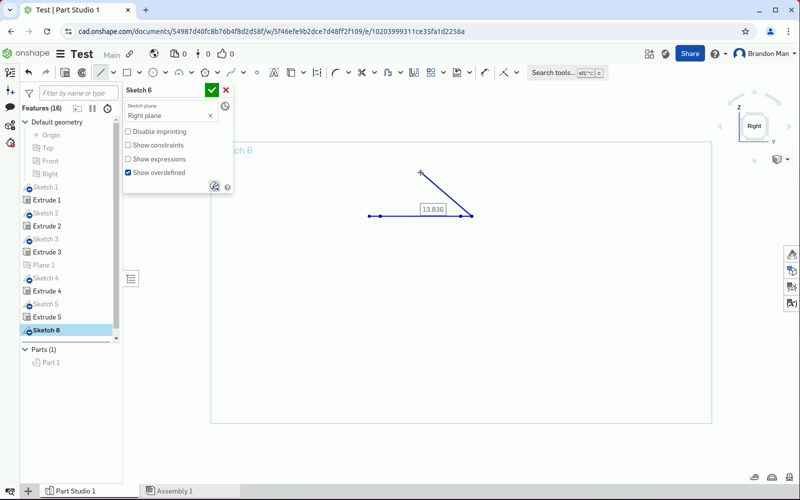
mouse_move(369, 216)
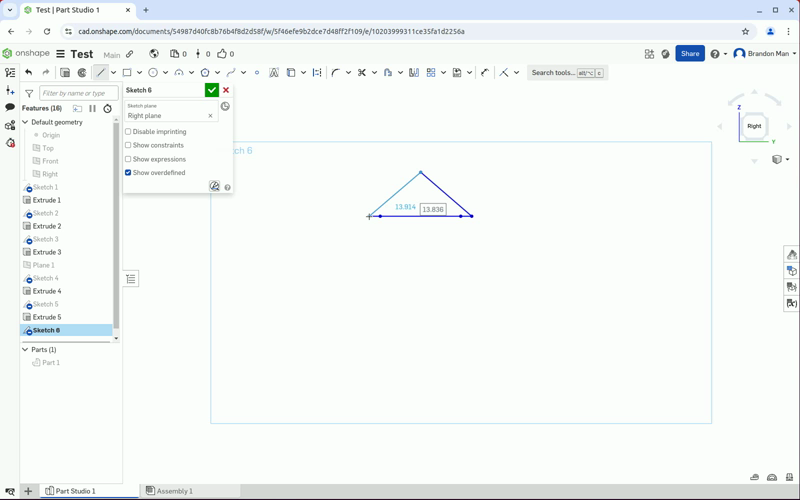
key_up(shift)
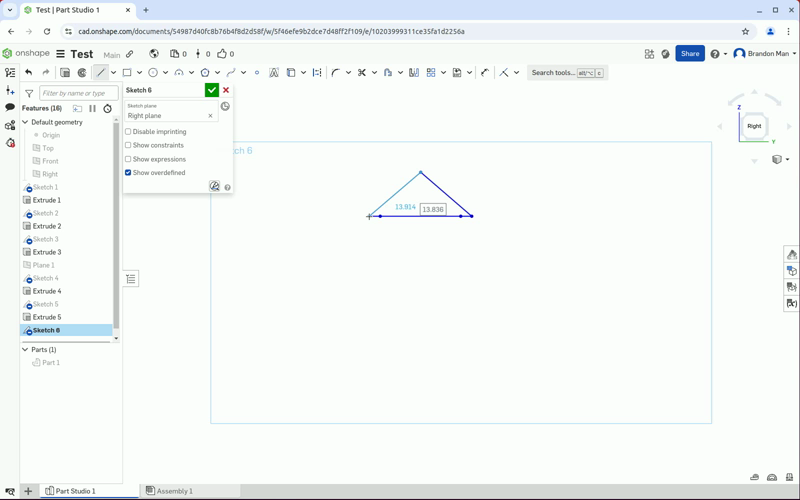
click(369, 216)
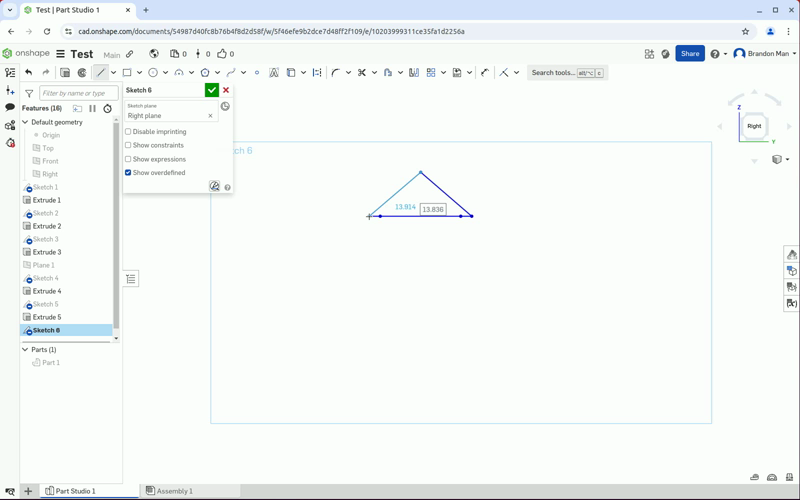
key(esc)
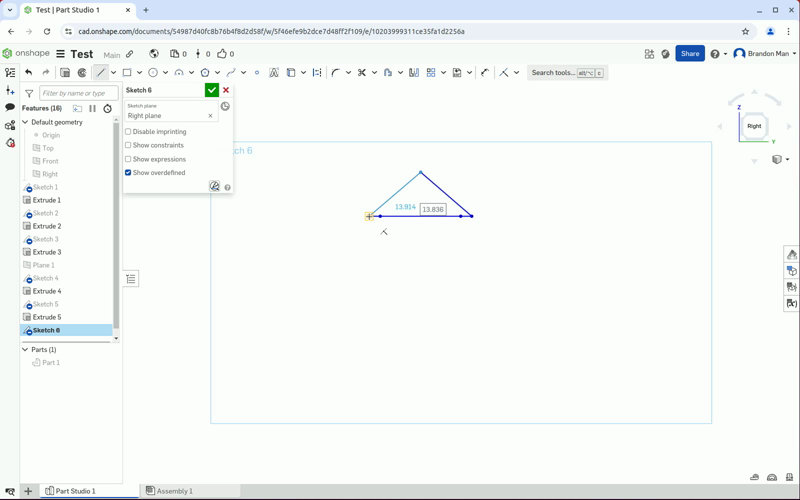
mouse_move(420, 193)
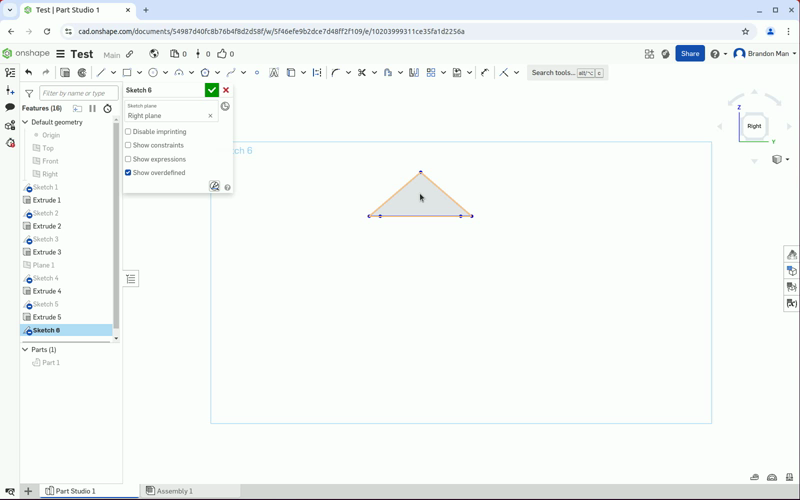
click(420, 193)
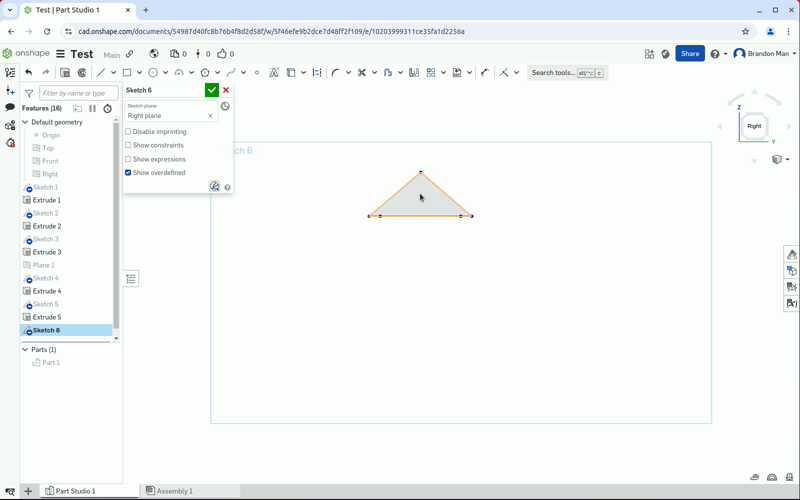
mouse_move(73, 352)
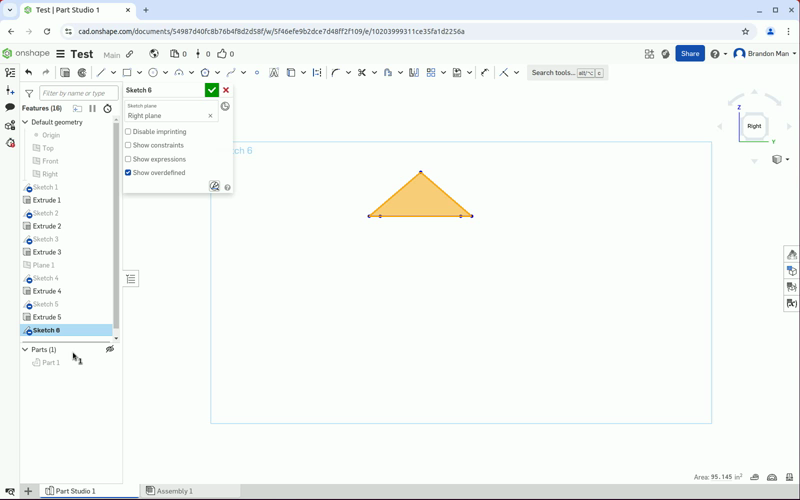
key(shift+y)
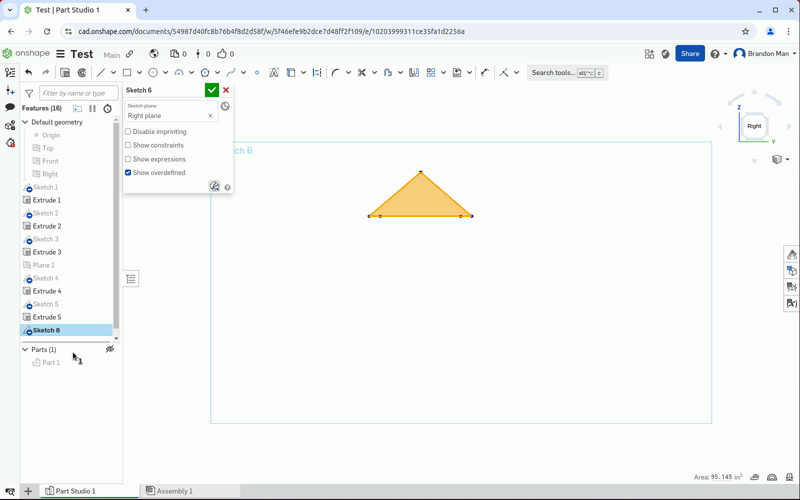
key(shift+e)
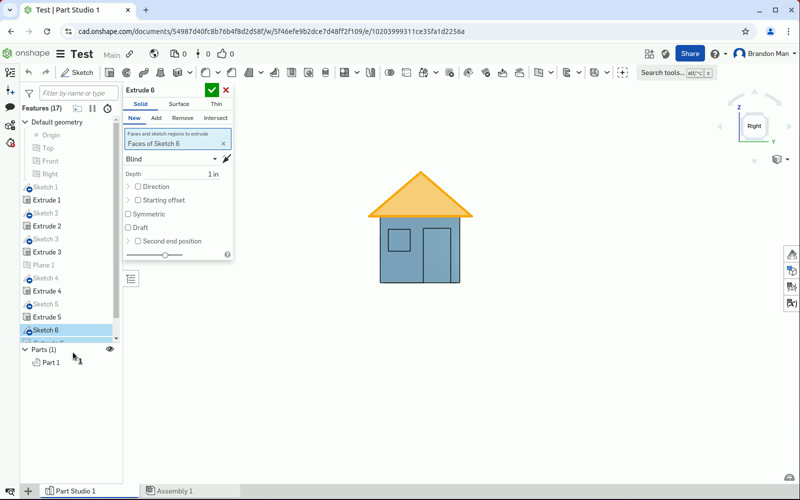
mouse_move(143, 106)
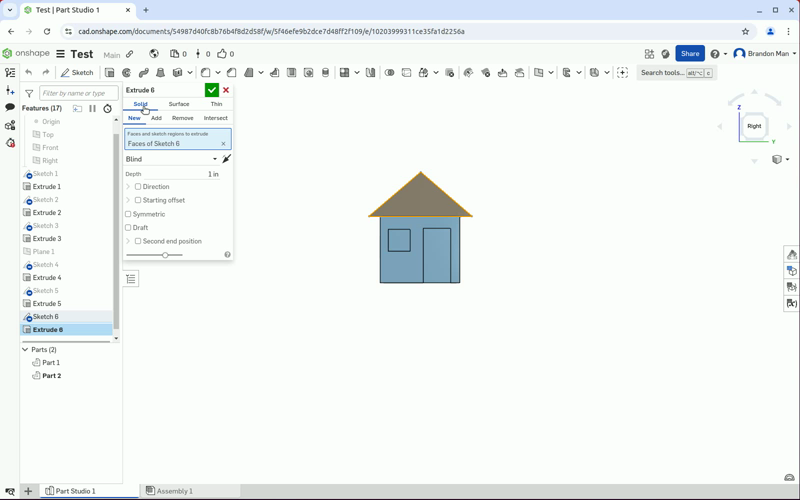
click(143, 106)
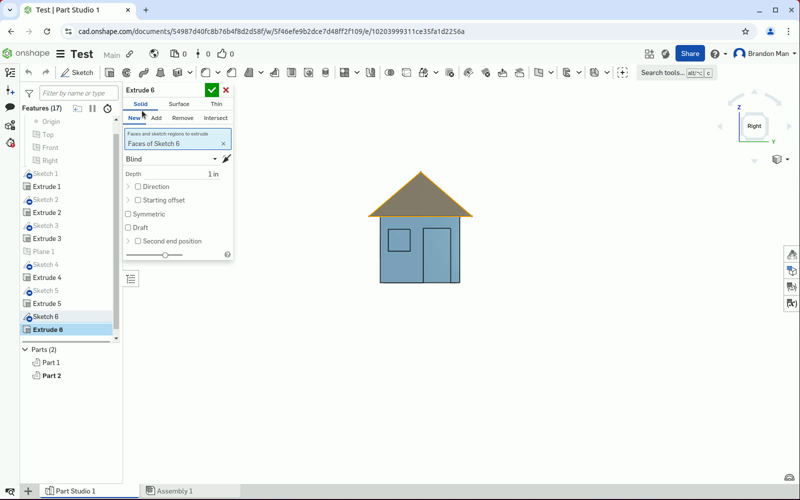
mouse_move(137, 120)
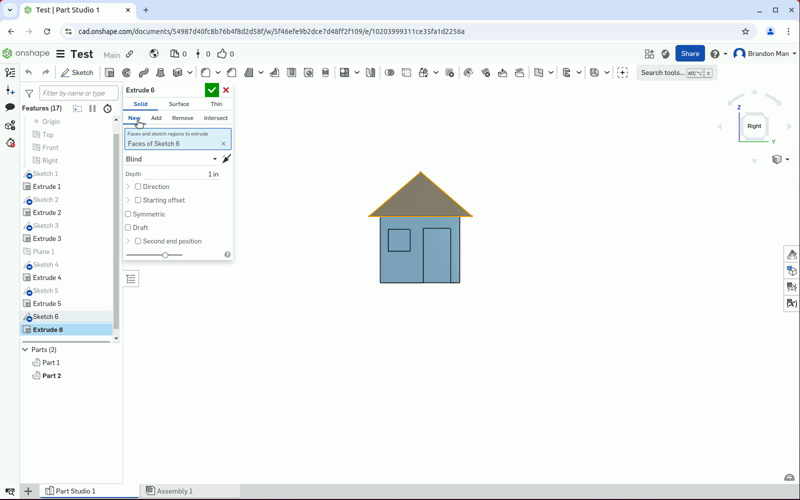
click(137, 120)
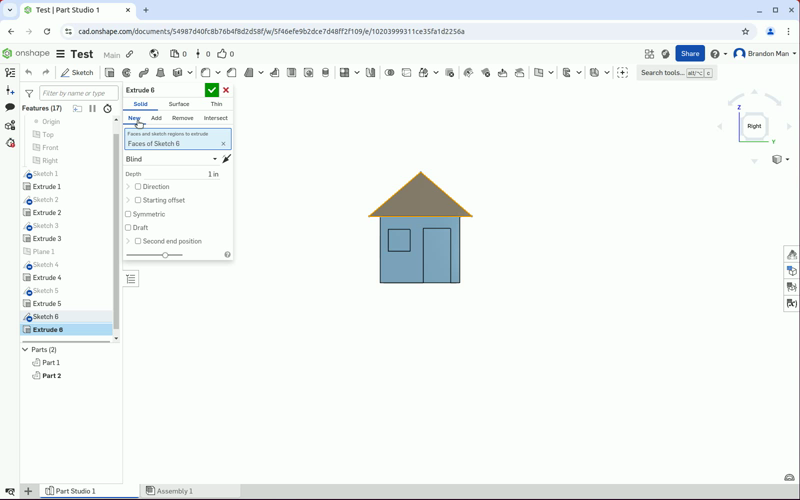
key(tab, 4)
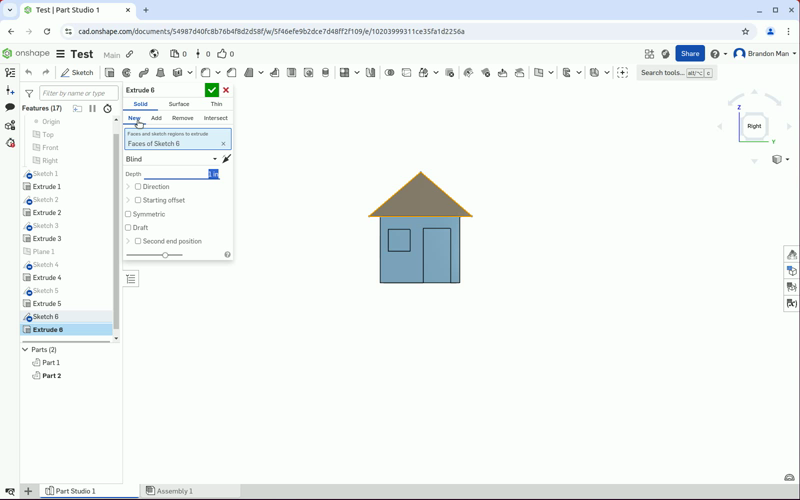
text(1.204)
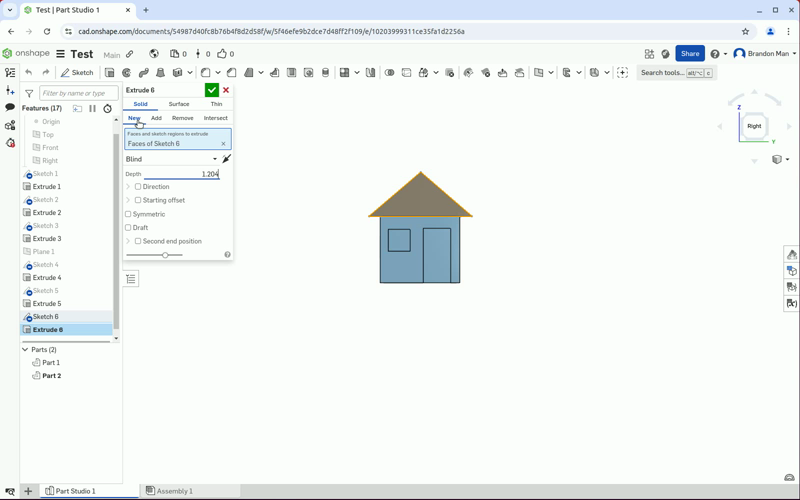
key(tab, 3)
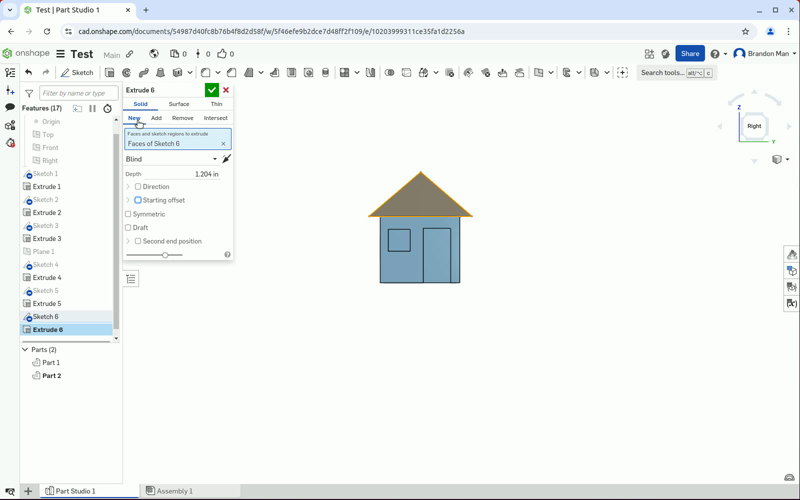
key(tab, 2)
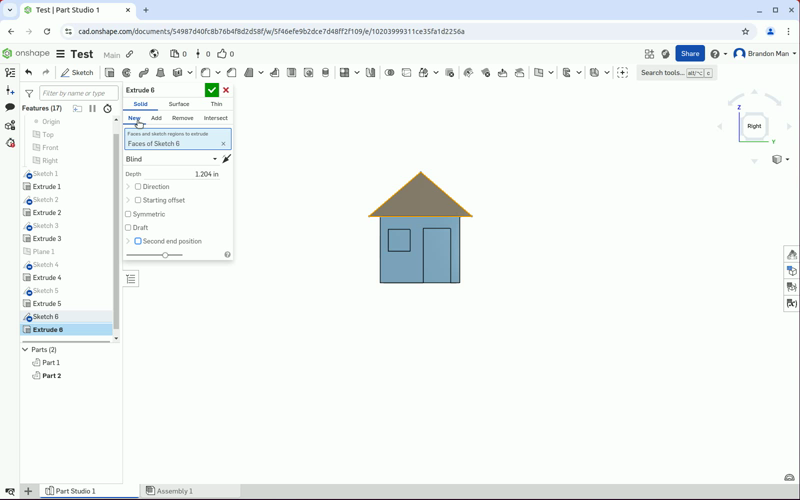
key(space)
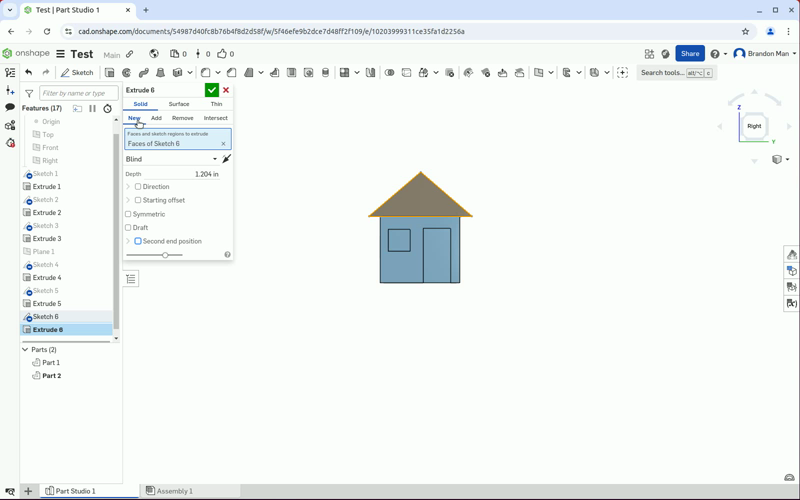
key(tab, 3)
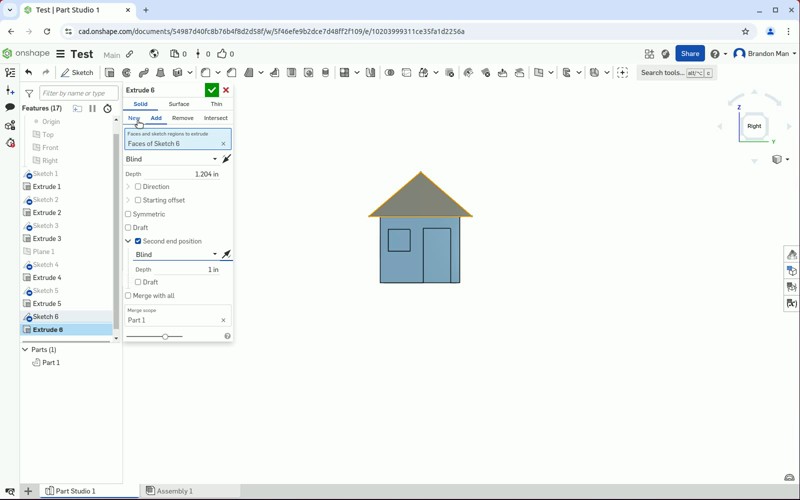
text(23.108)
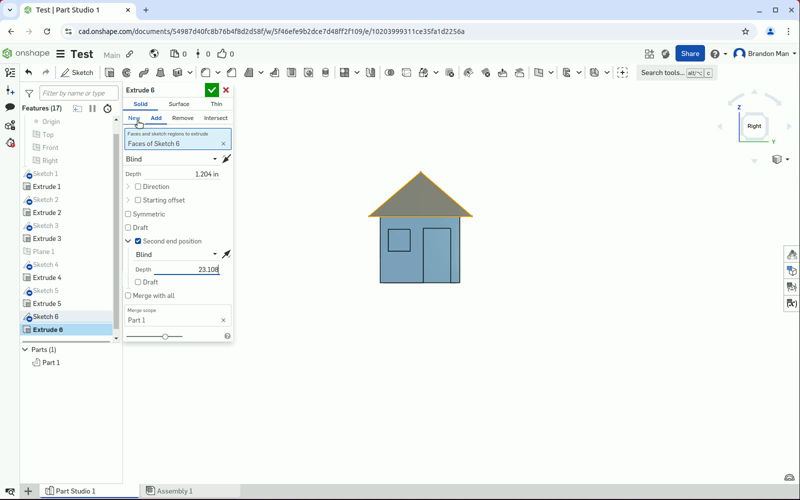
key(enter)
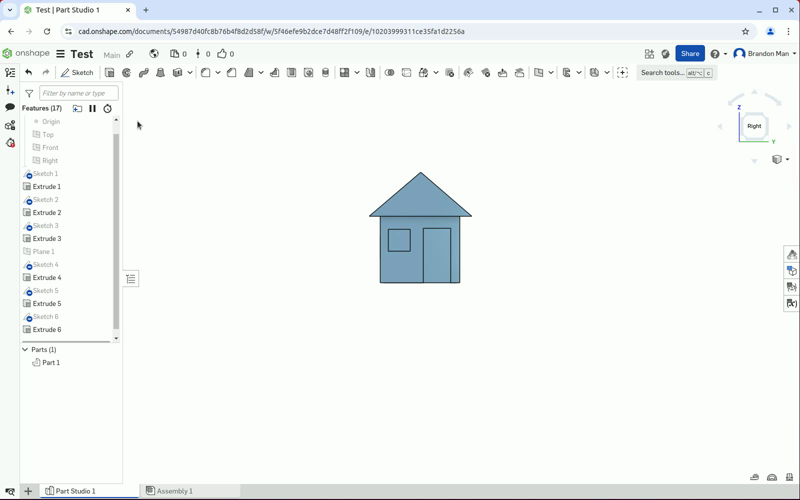
key(shift+h)
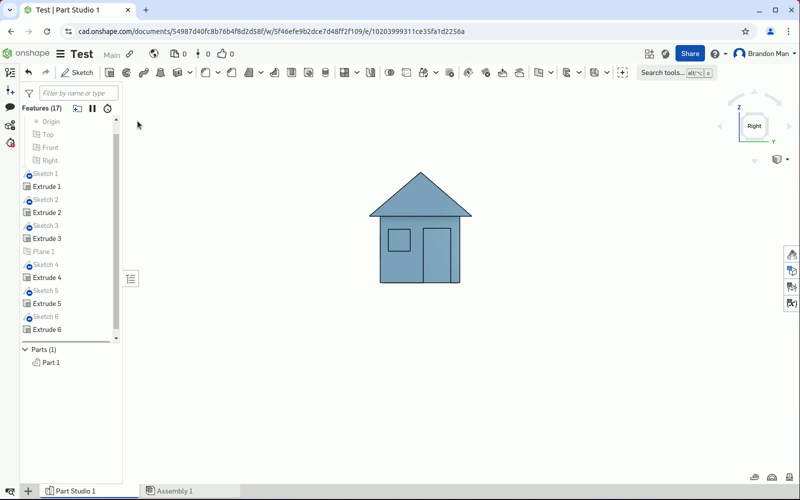
key(shift+h)
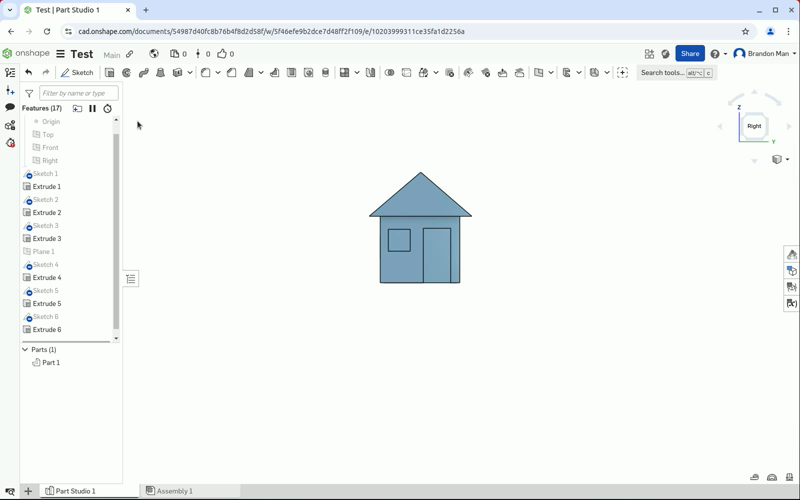
mouse_move(69, 176)
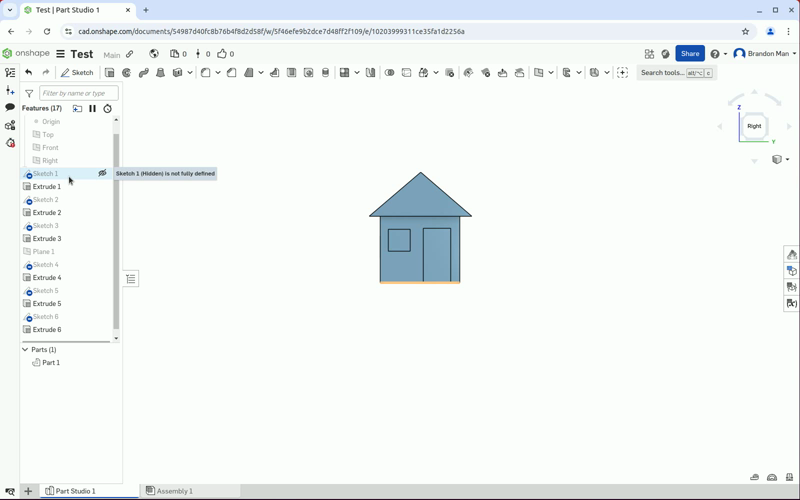
click(69, 176)
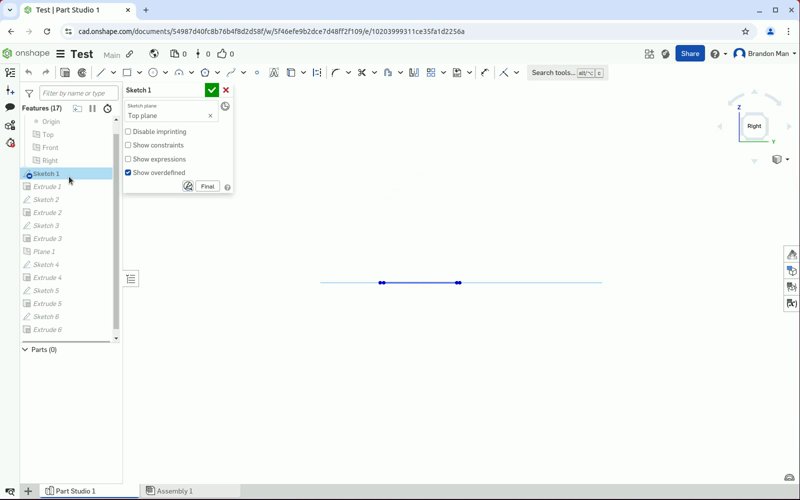
mouse_move(229, 92)
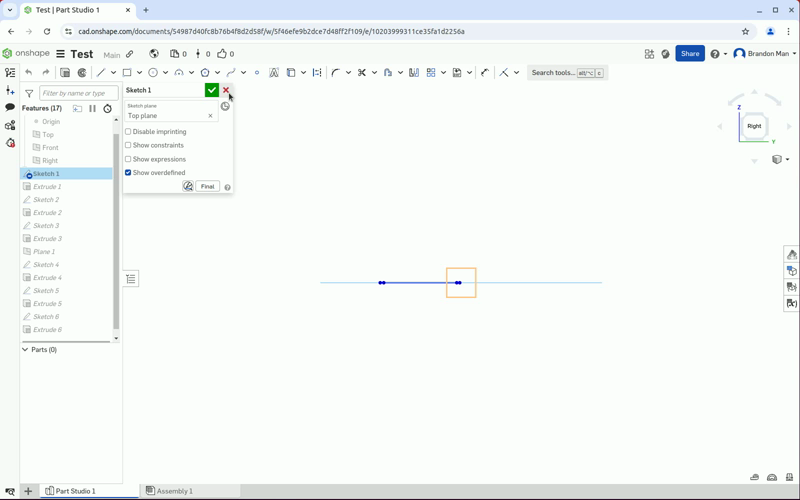
click(229, 92)
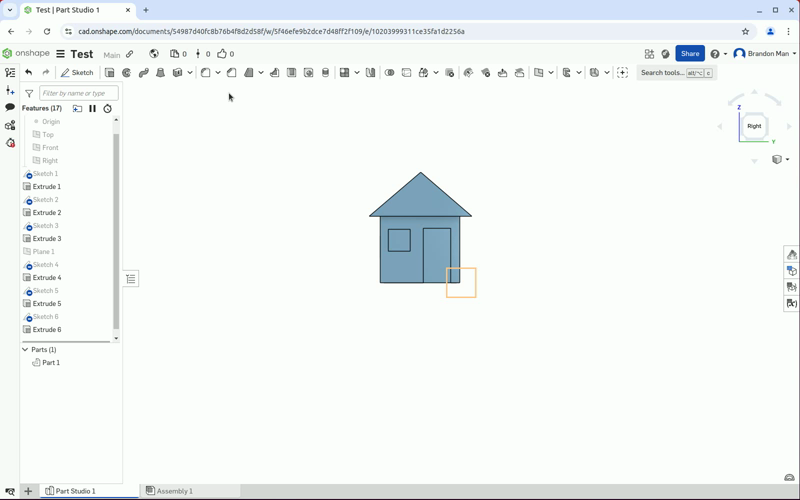
mouse_move(541, 75)
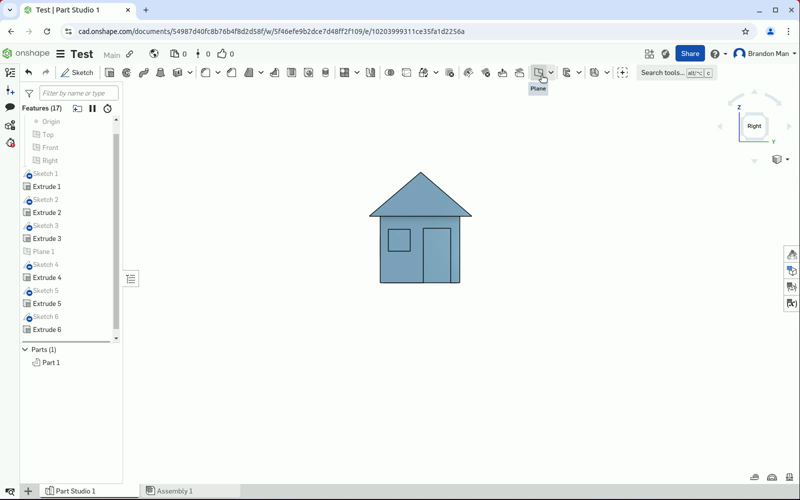
click(541, 75)
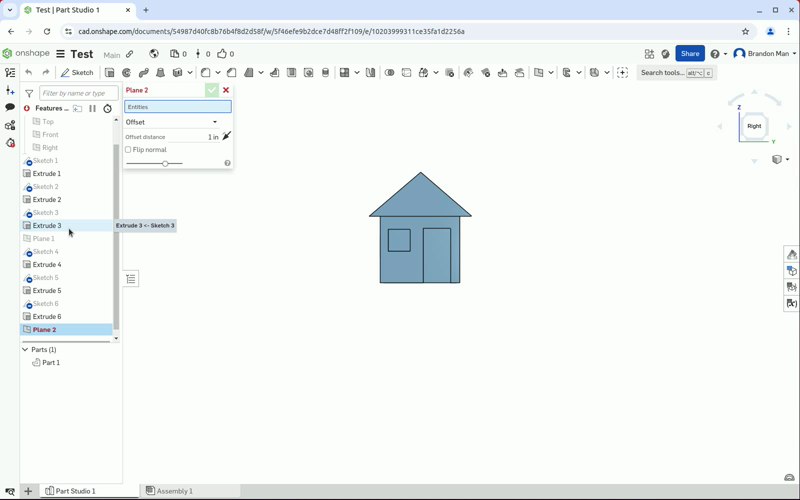
scroll(3)
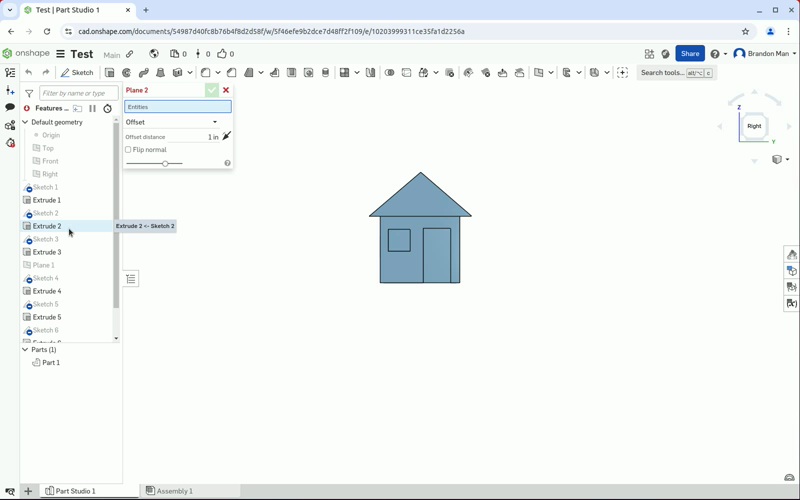
mouse_move(69, 176)
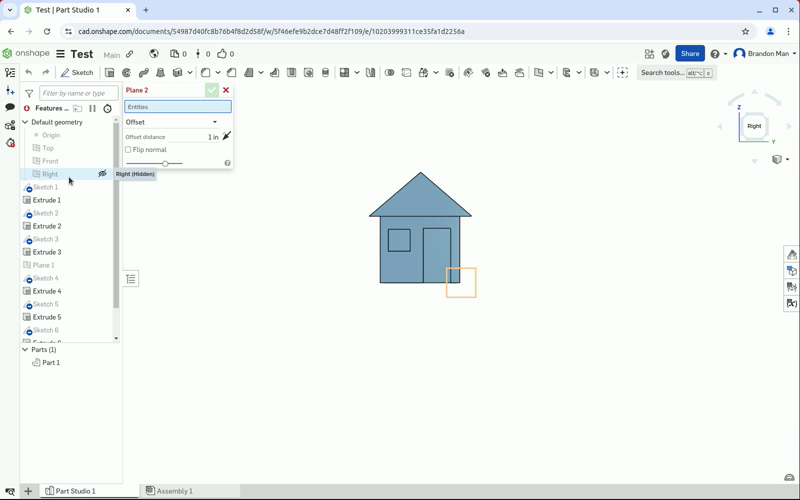
click(69, 176)
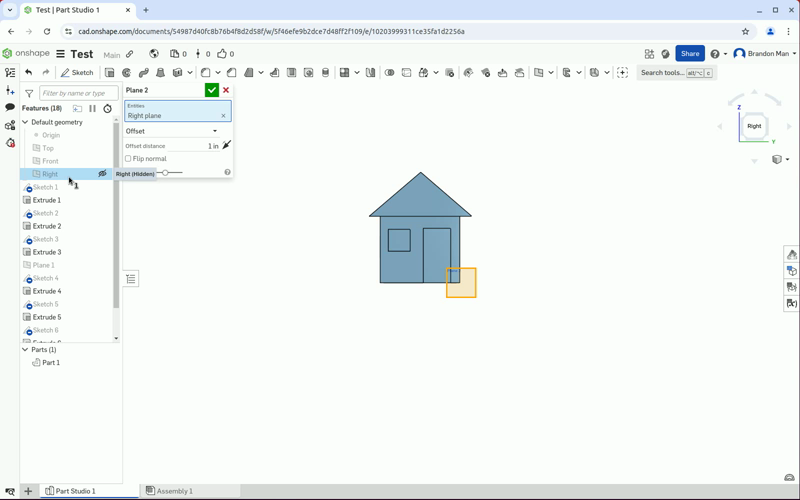
key(tab, 2)
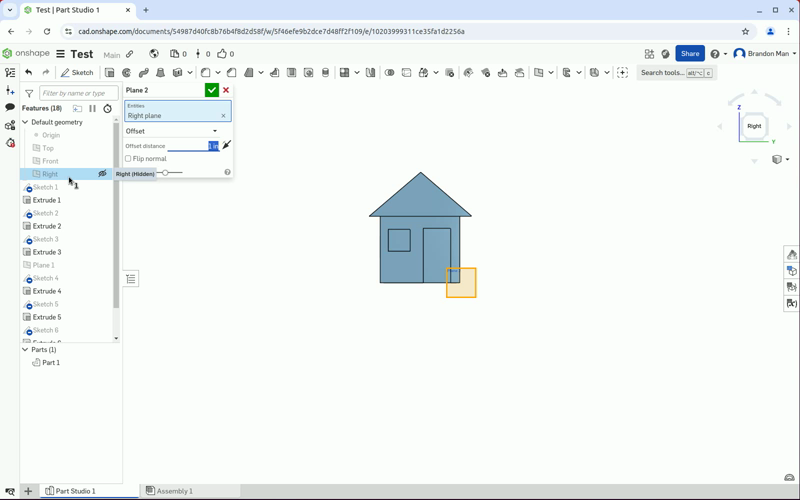
text(21.907)
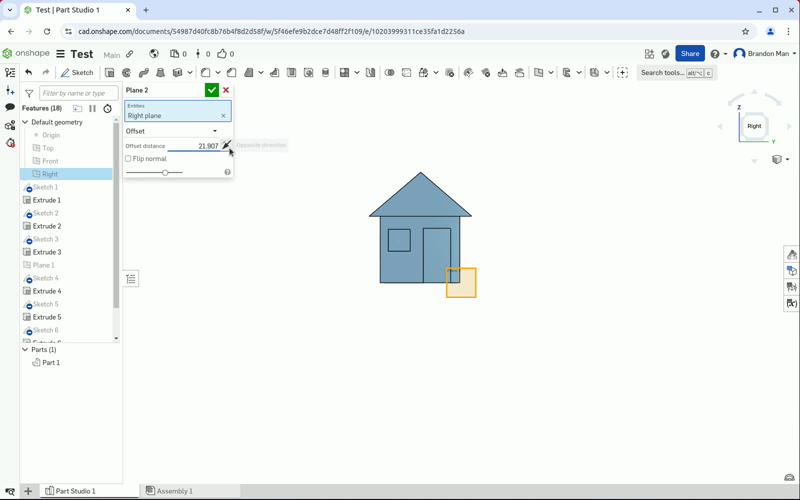
mouse_move(229, 147)
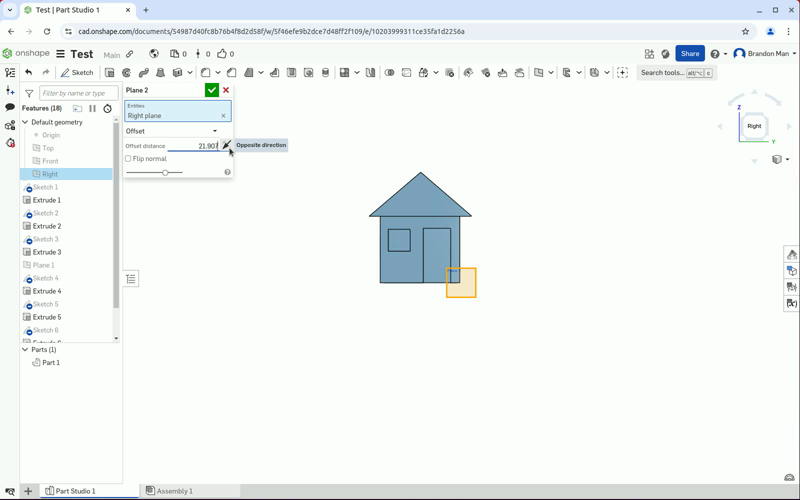
click(229, 147)
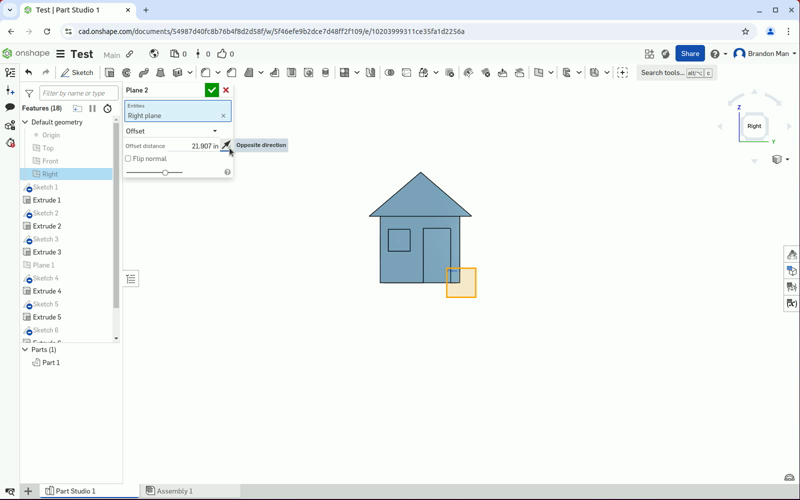
key(enter, 2)
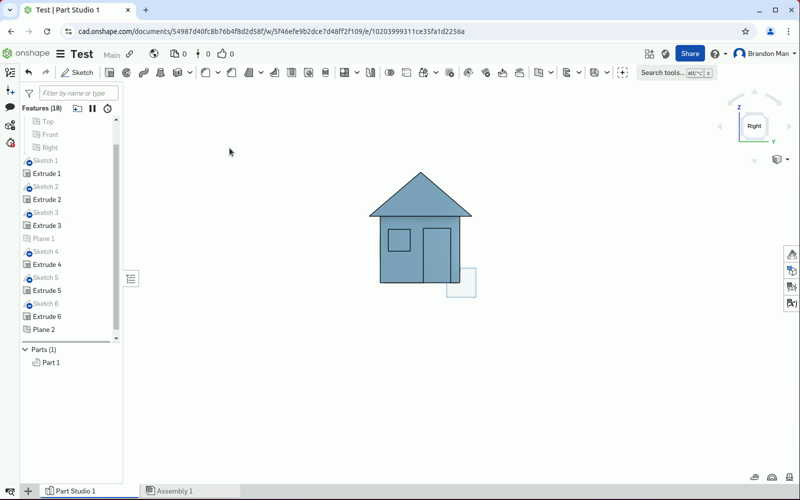
key(shift+s)
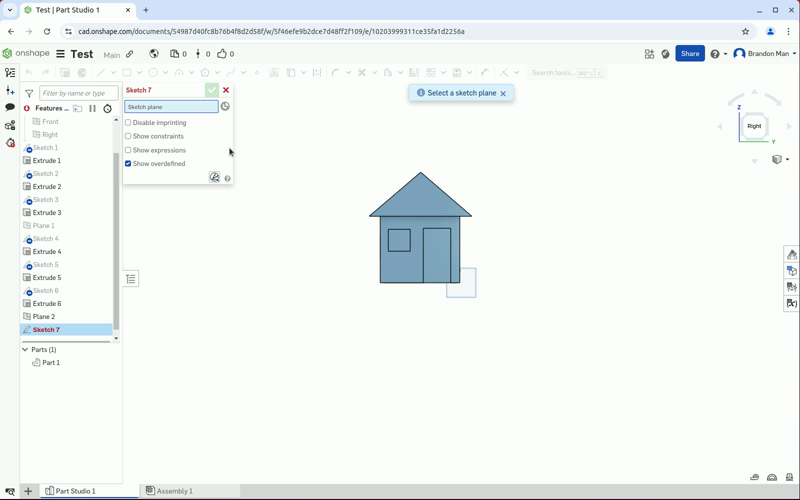
mouse_move(69, 319)
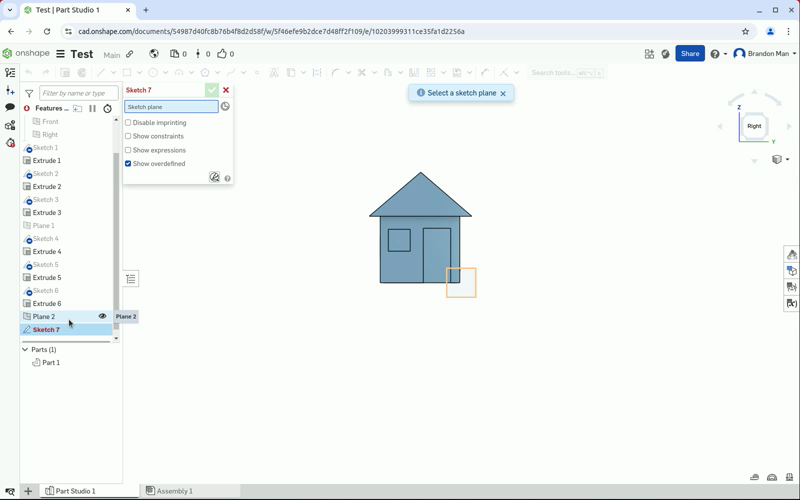
click(69, 319)
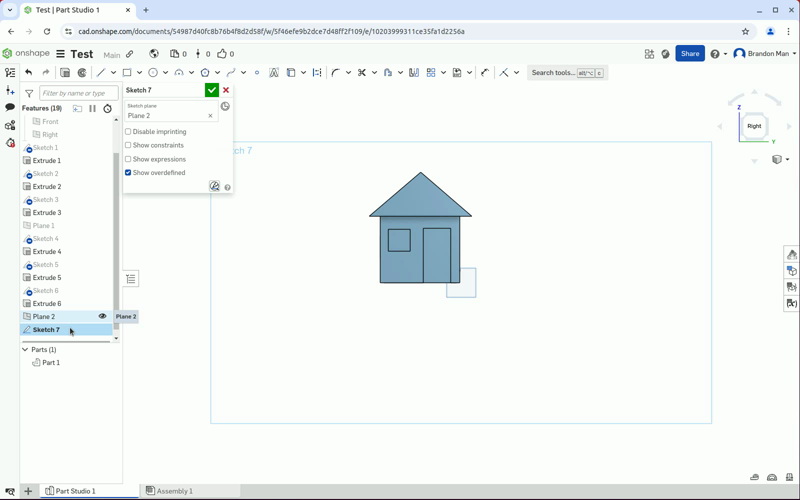
mouse_move(73, 352)
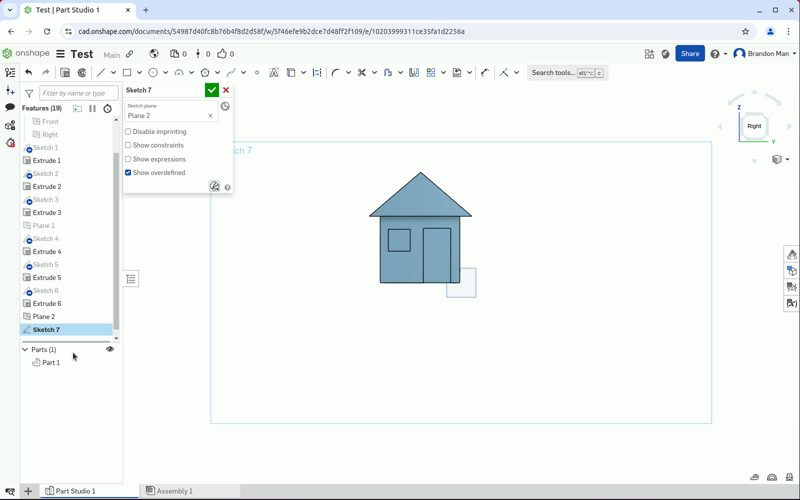
key(y)
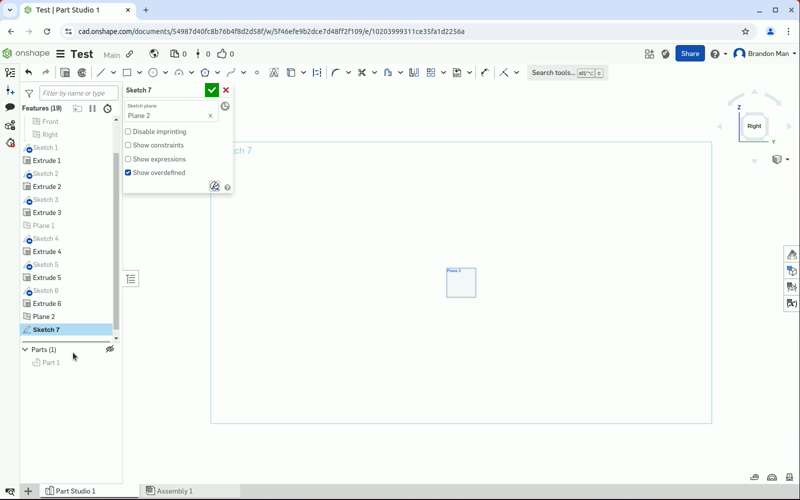
key(l)
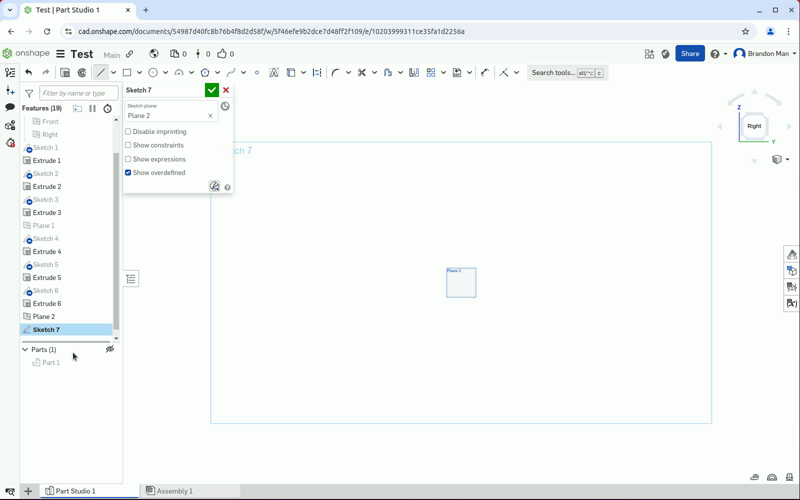
key_down(shift)
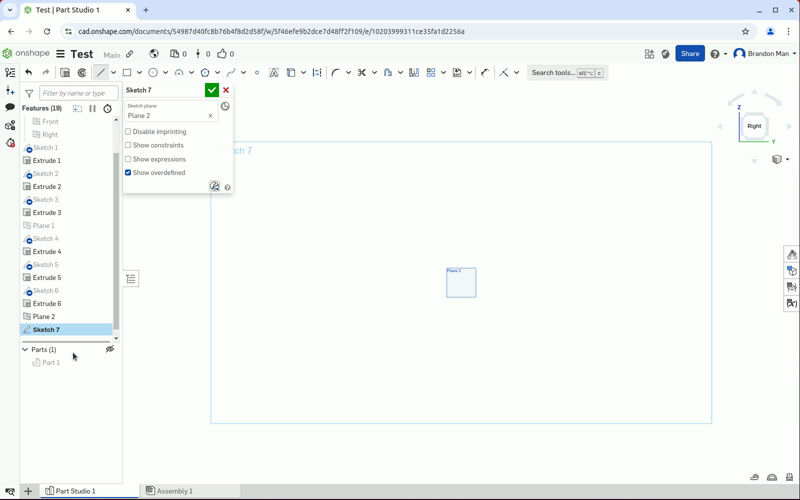
mouse_move(391, 258)
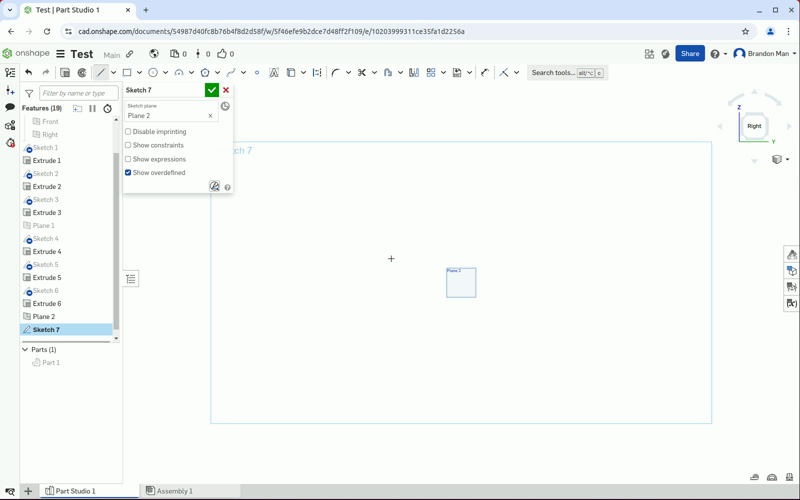
click(391, 258)
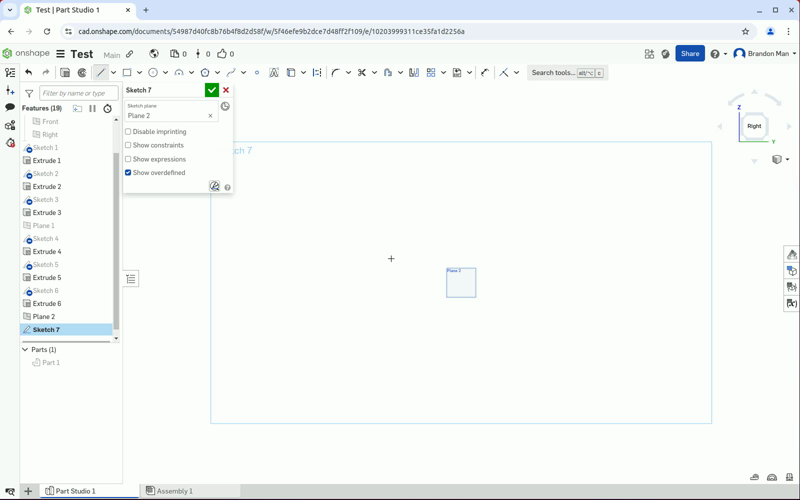
key_up(shift)
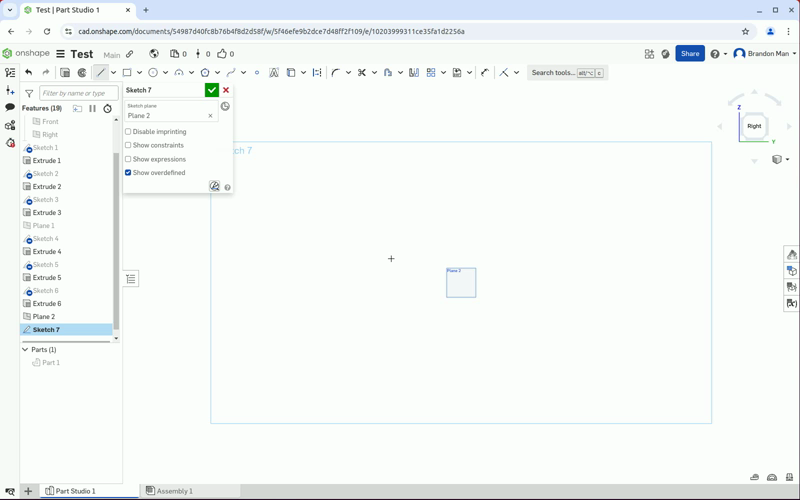
key_down(shift)
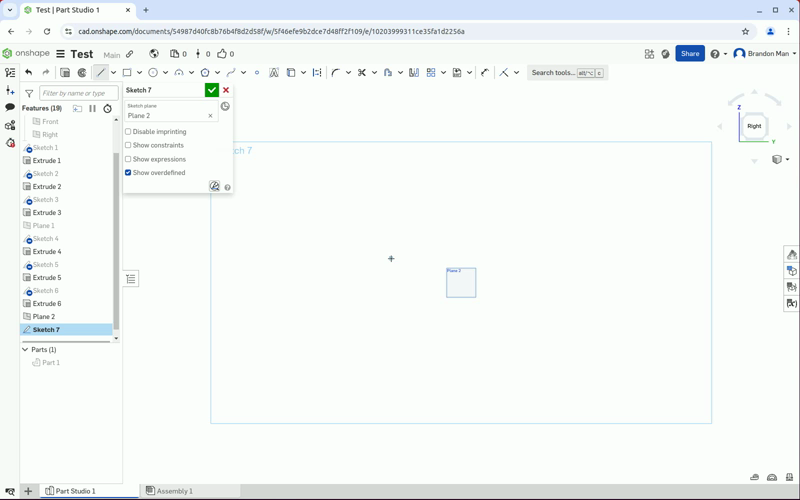
mouse_move(421, 258)
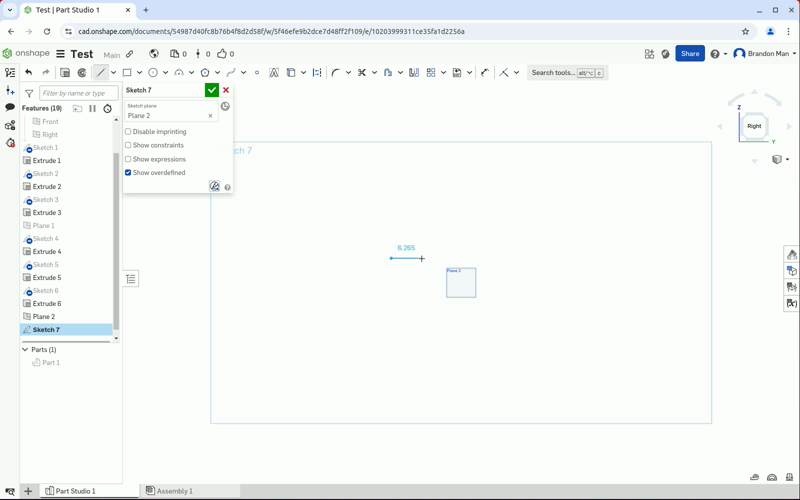
mouse_move(419, 258)
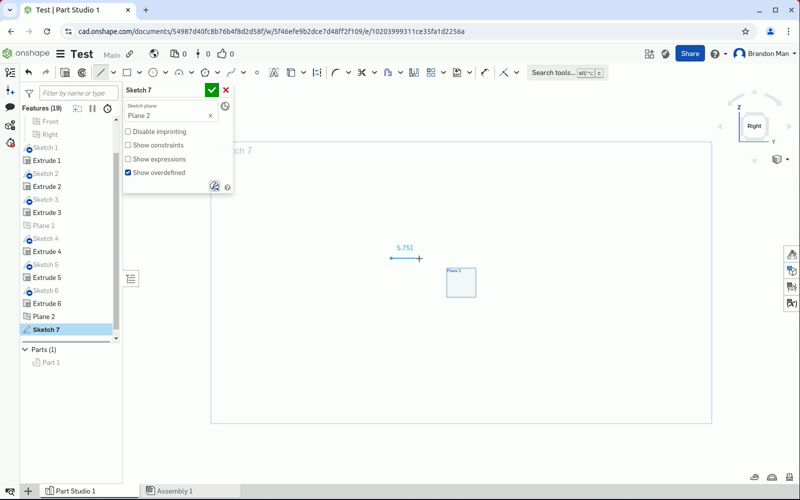
click(419, 258)
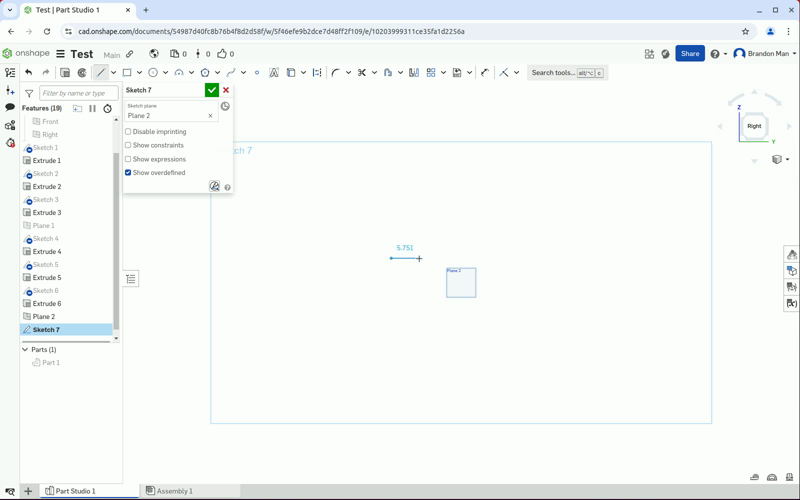
key_up(shift)
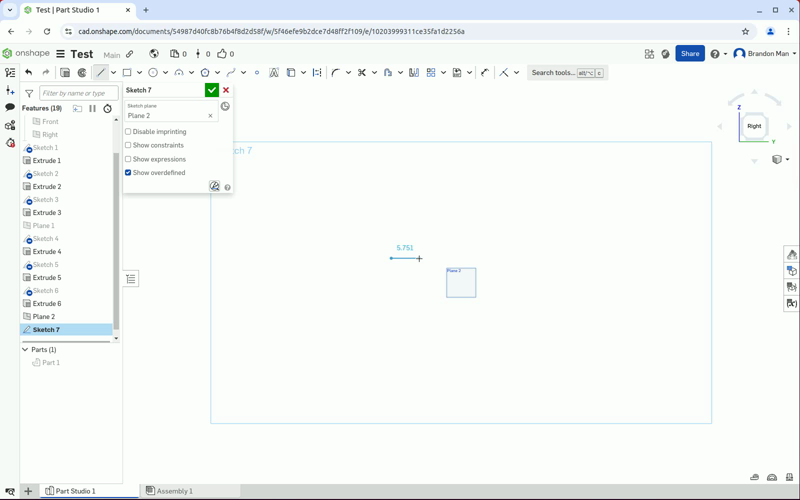
key_down(shift)
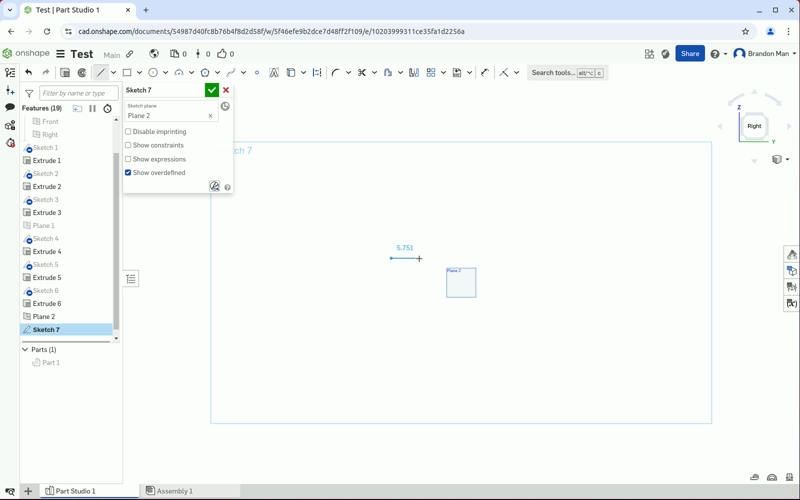
mouse_move(449, 258)
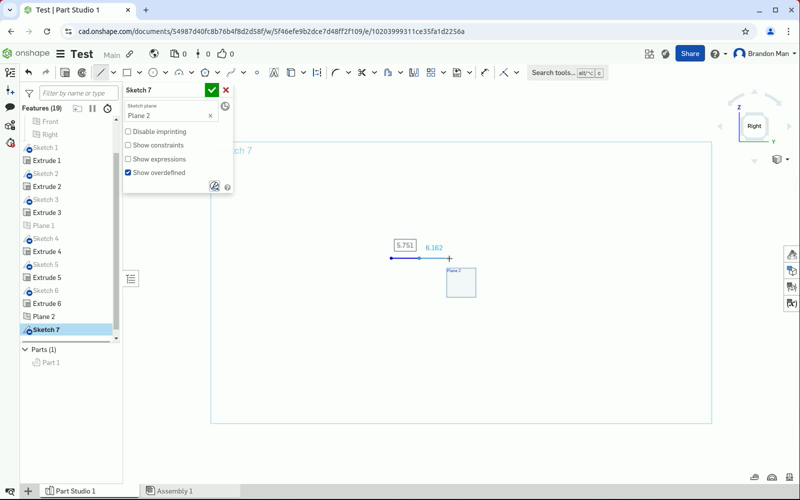
mouse_move(419, 236)
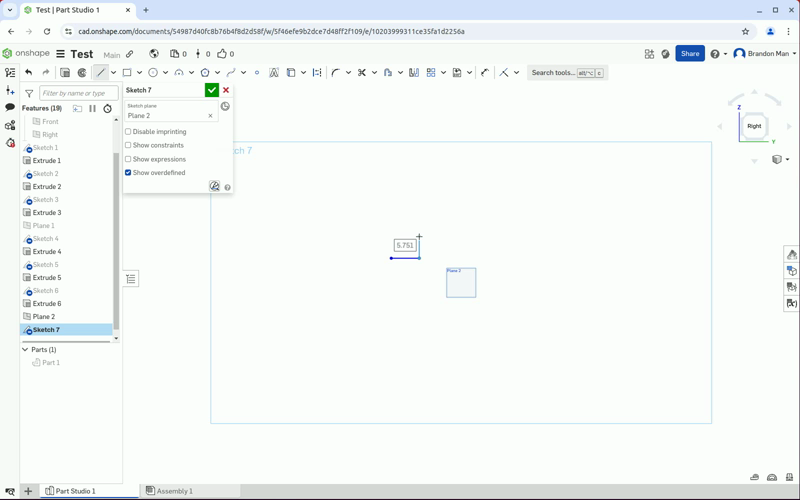
click(419, 236)
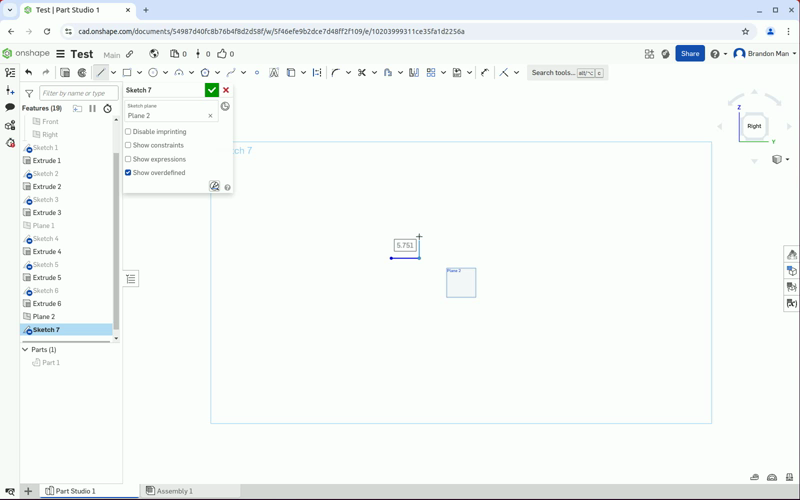
key_up(shift)
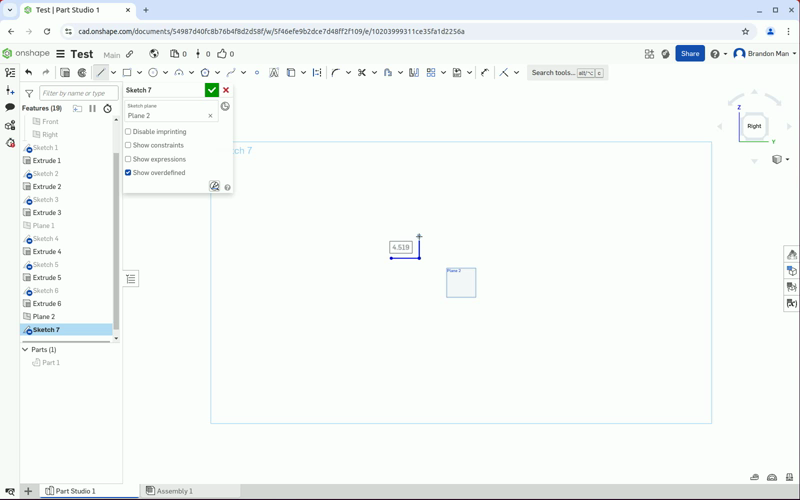
key_down(shift)
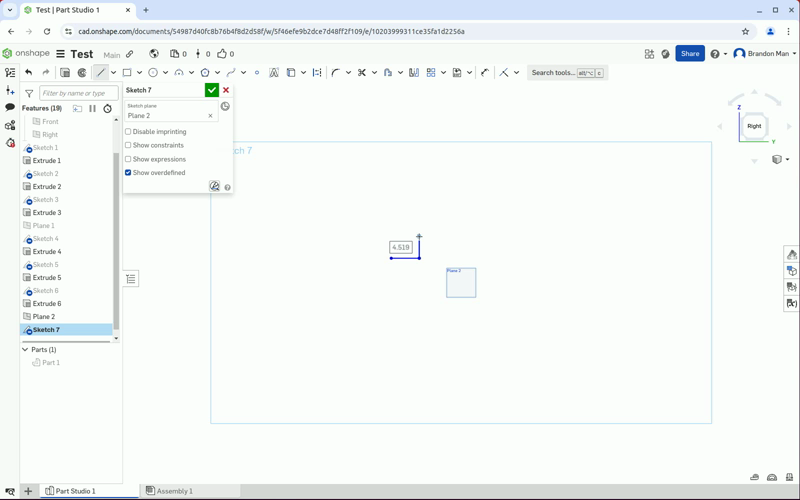
mouse_move(449, 236)
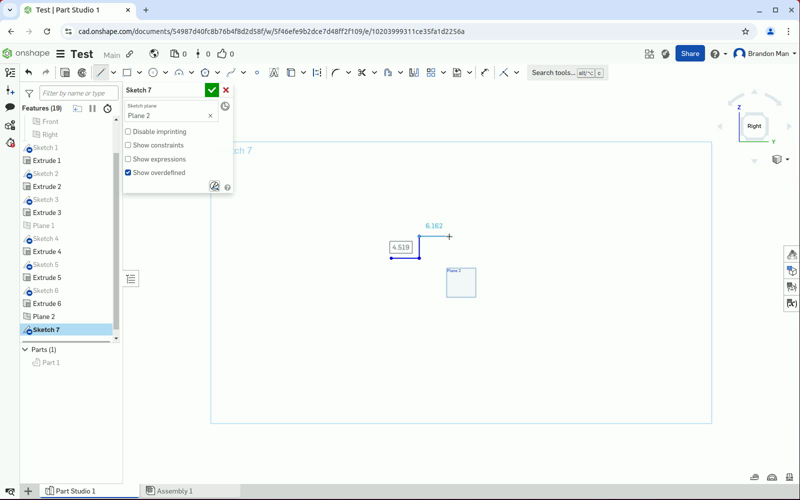
mouse_move(391, 236)
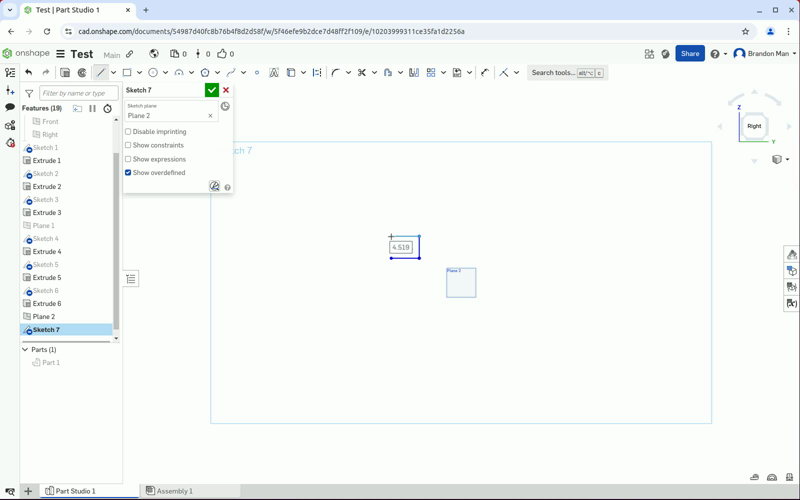
click(391, 236)
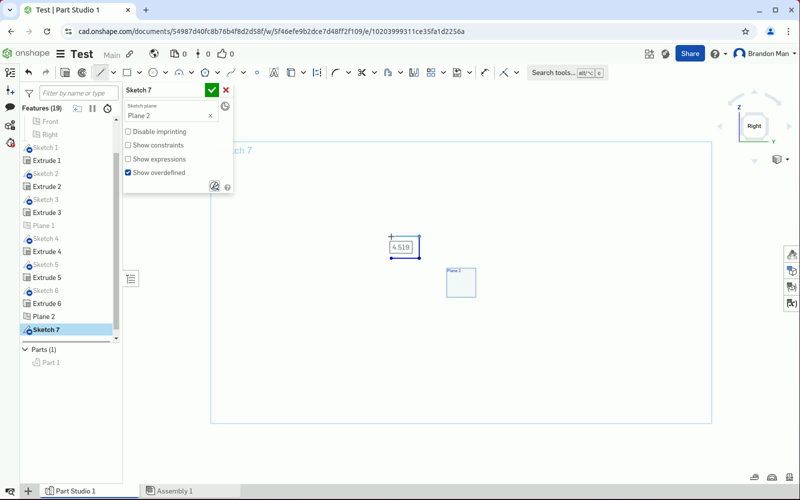
key_up(shift)
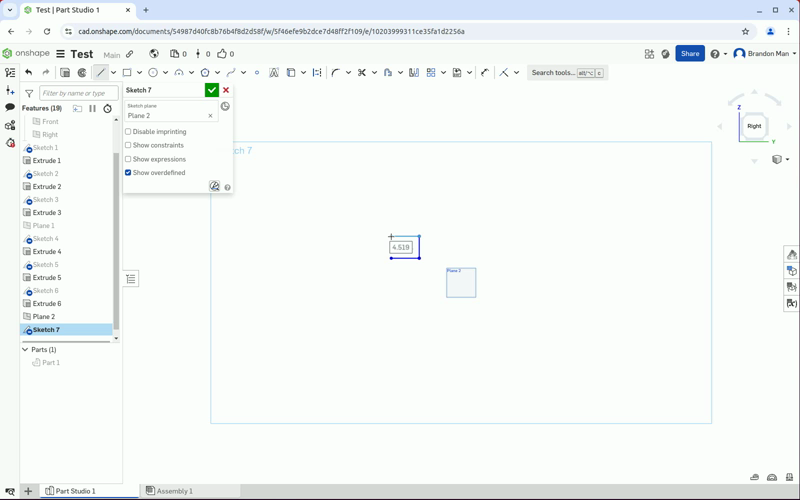
mouse_move(421, 236)
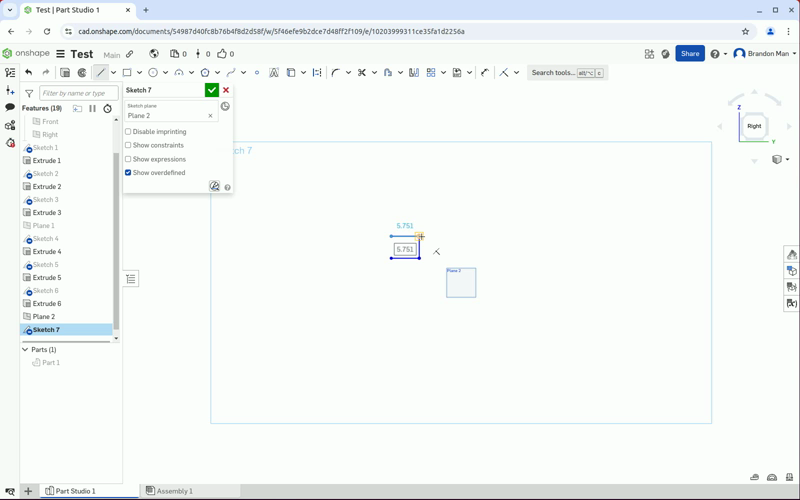
key_down(shift)
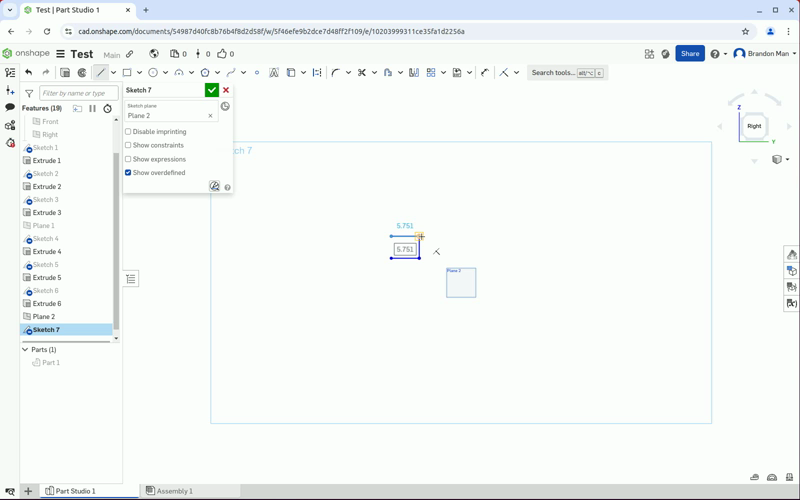
mouse_move(391, 258)
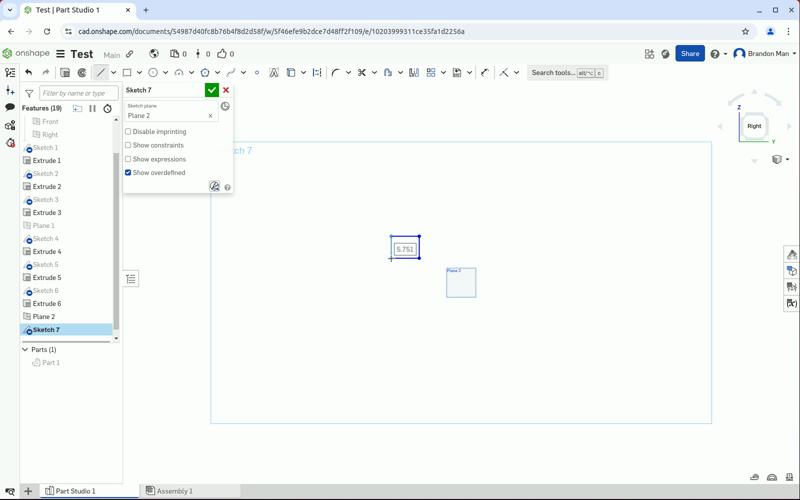
key_up(shift)
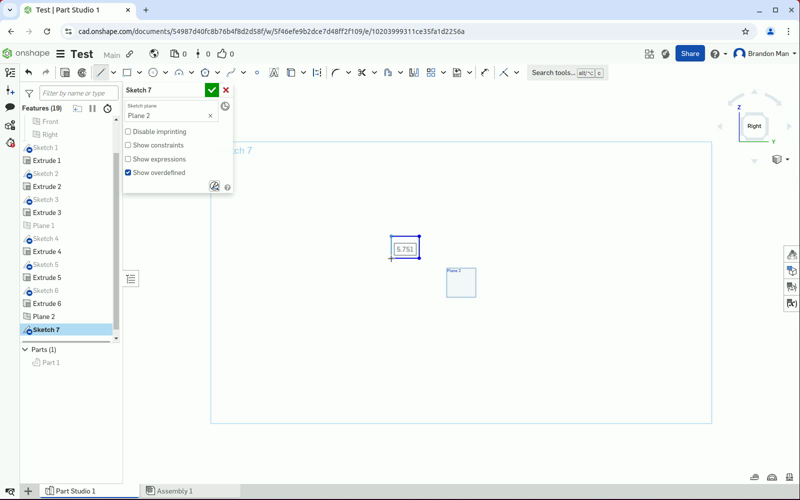
click(391, 258)
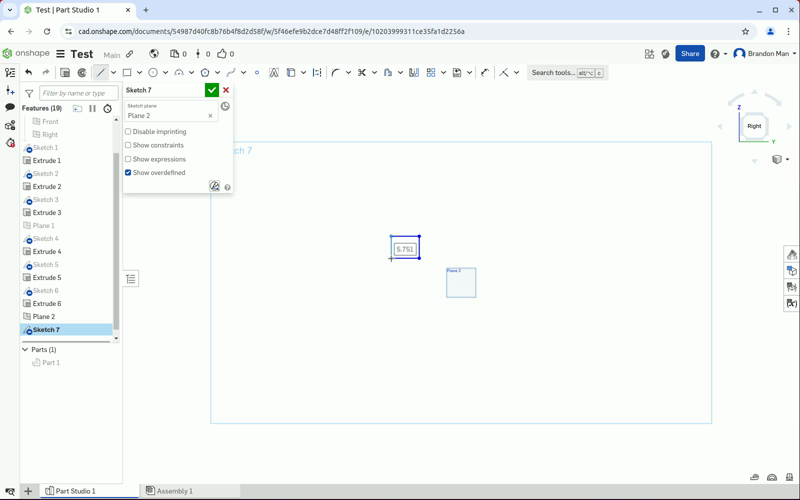
key(esc)
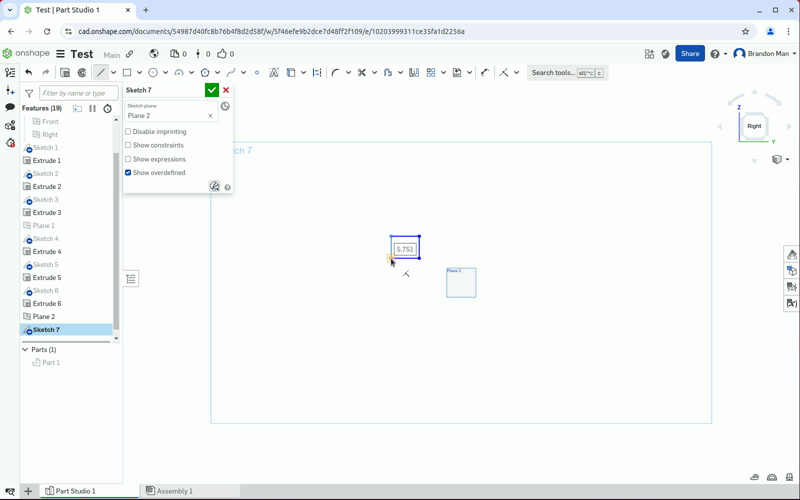
mouse_move(398, 255)
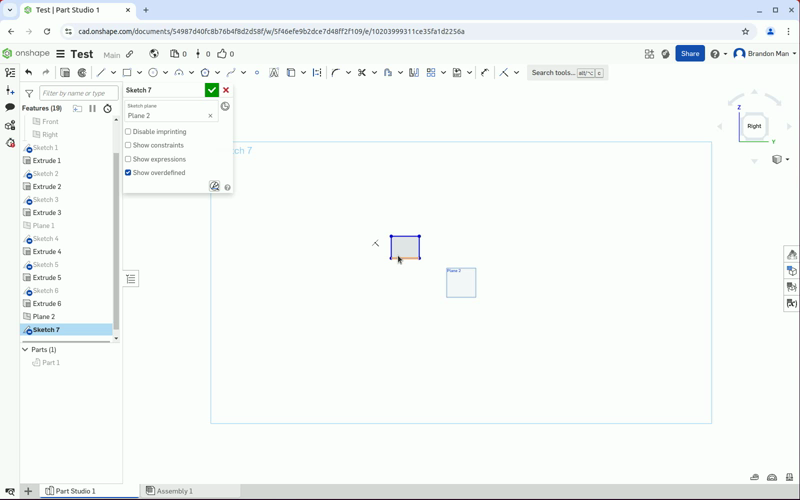
scroll(6)
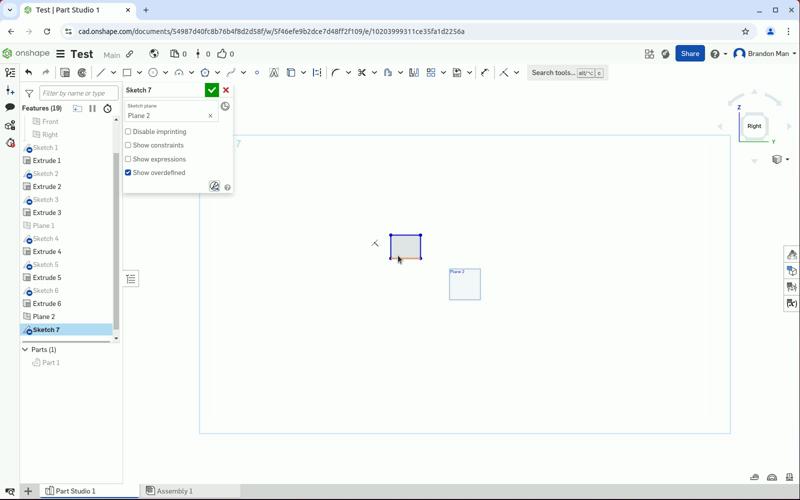
scroll(6)
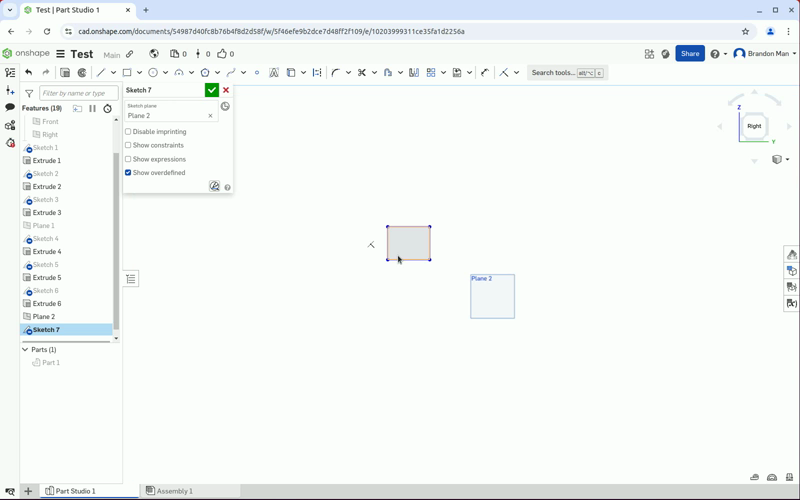
scroll(6)
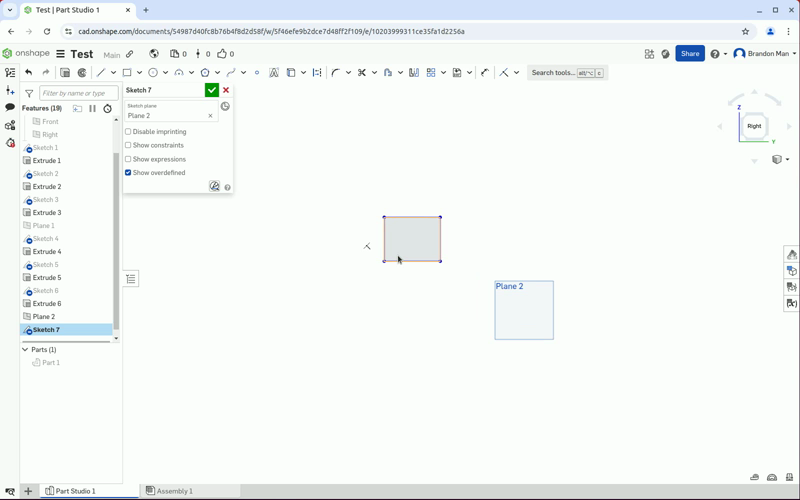
scroll(6)
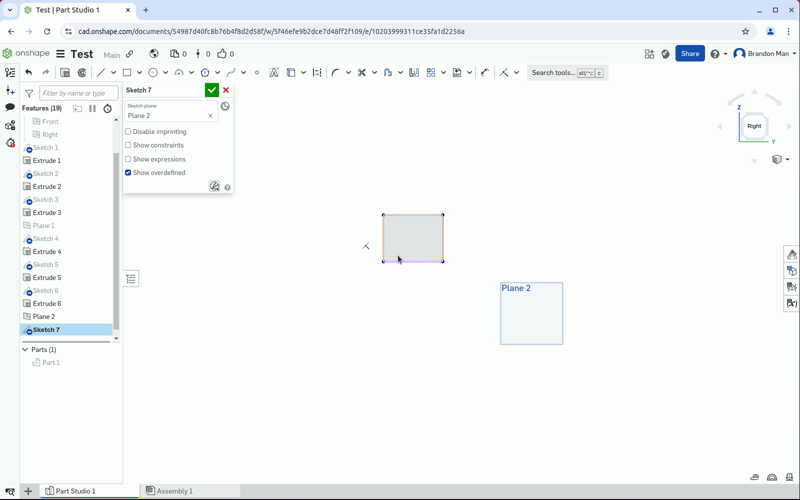
scroll(6)
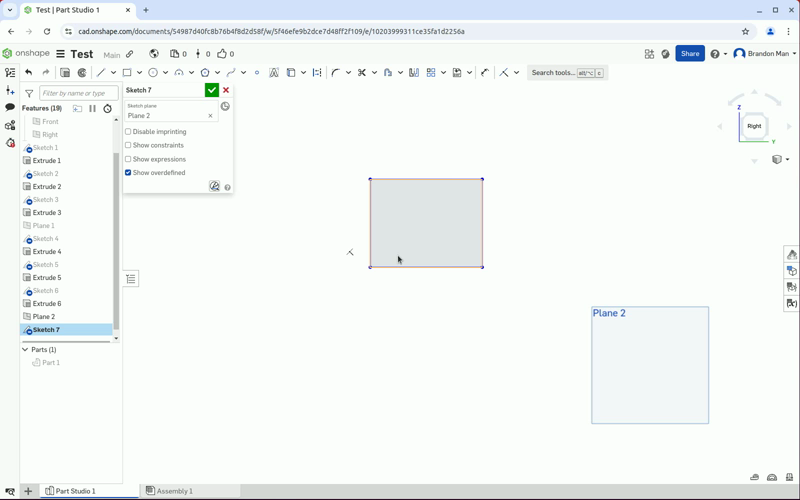
scroll(6)
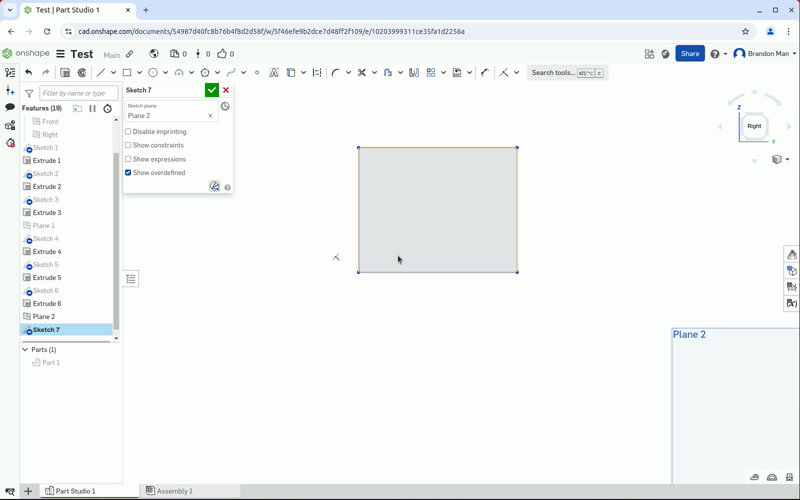
scroll(6)
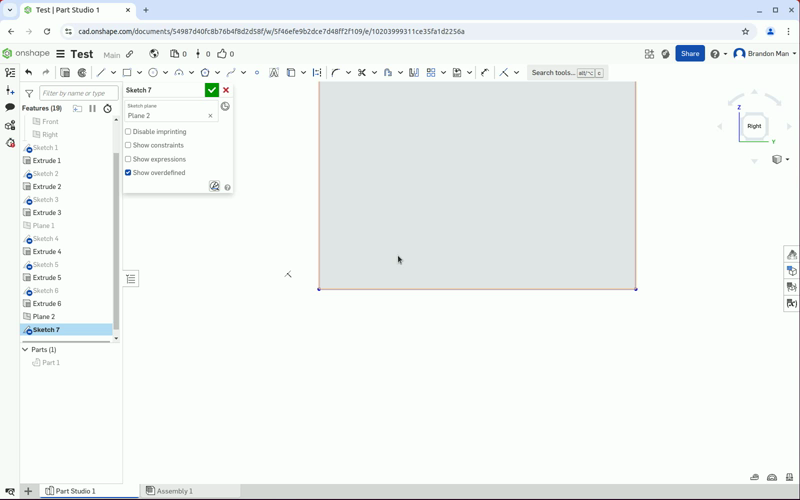
click(398, 255)
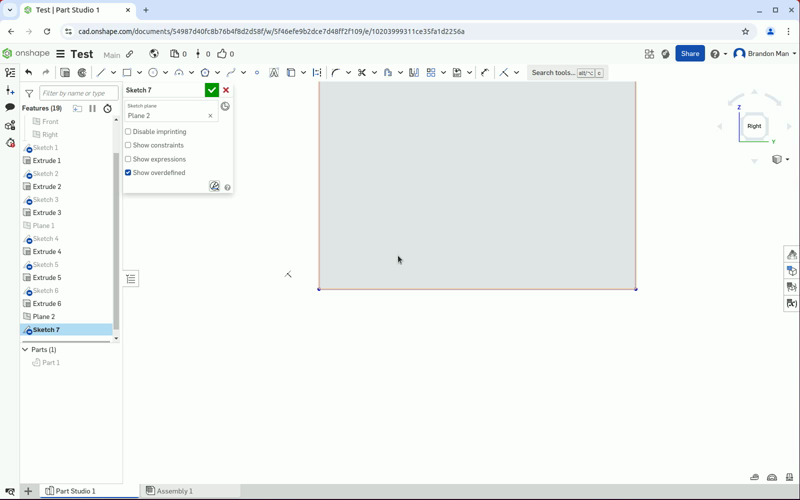
scroll(-6)
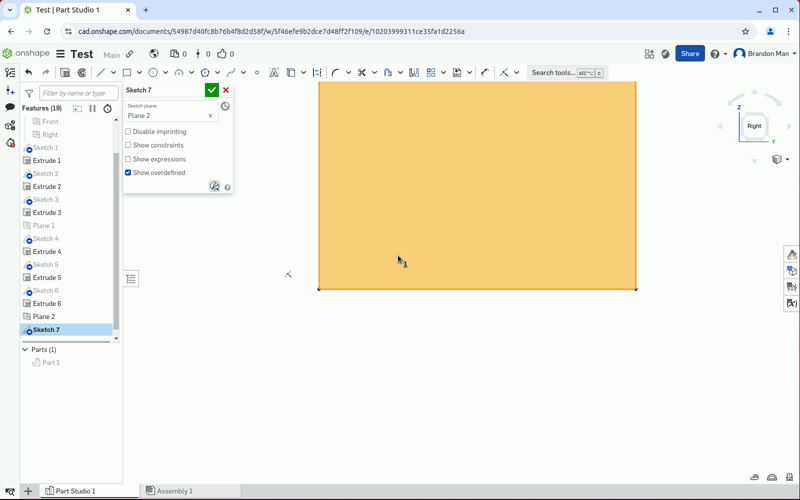
scroll(-6)
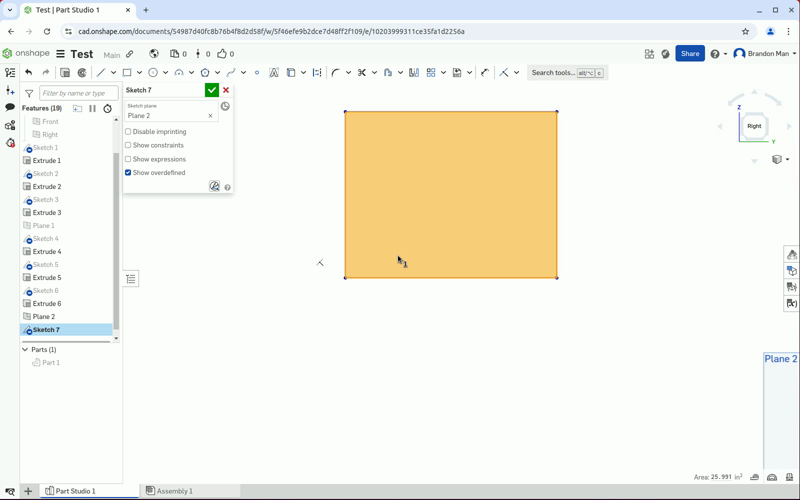
scroll(-6)
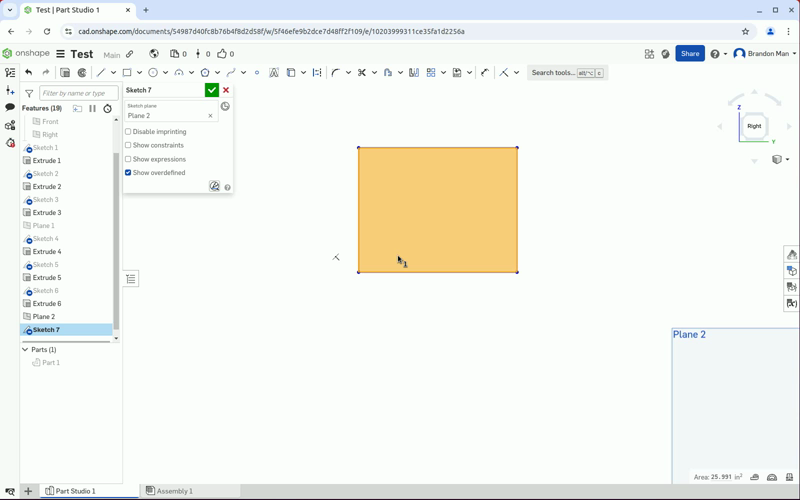
scroll(-6)
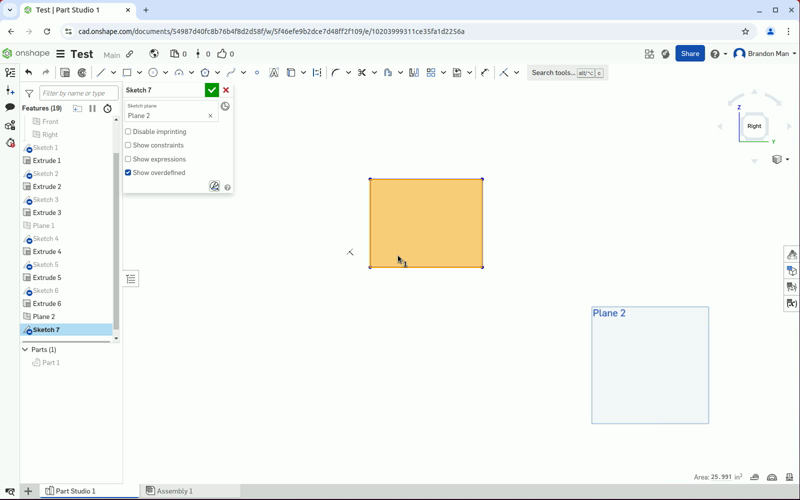
scroll(-6)
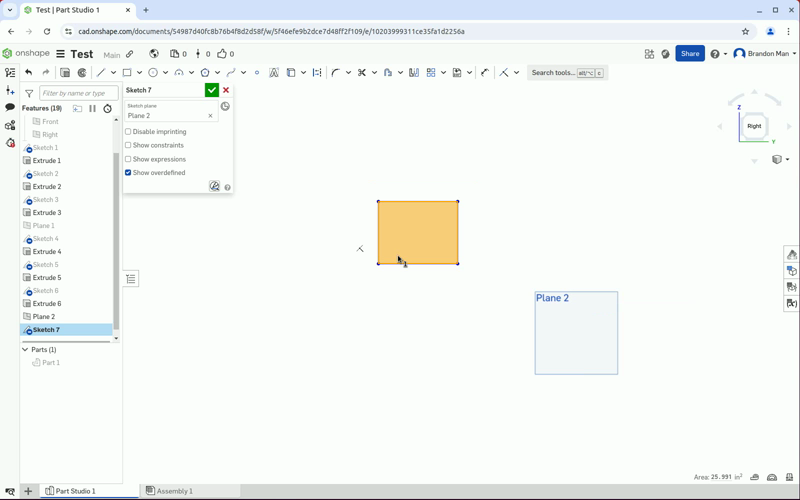
scroll(-6)
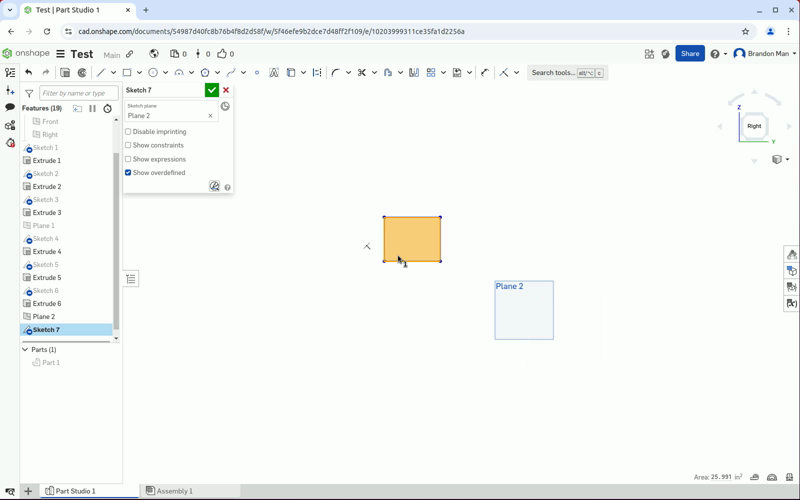
scroll(-6)
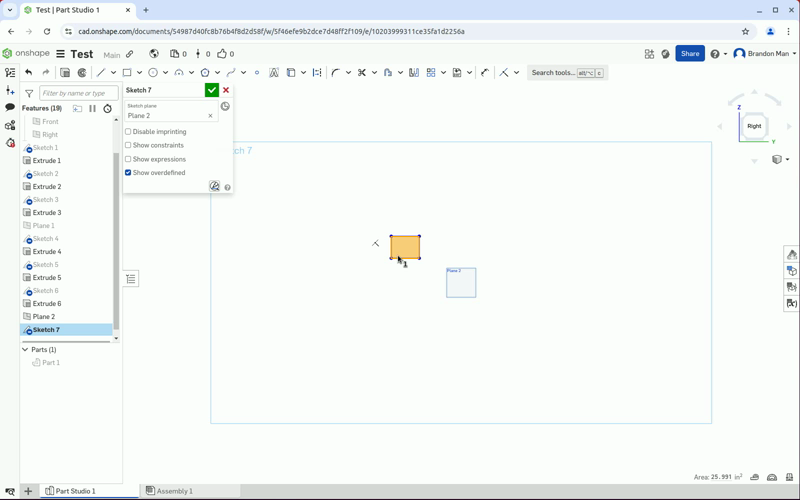
mouse_move(73, 352)
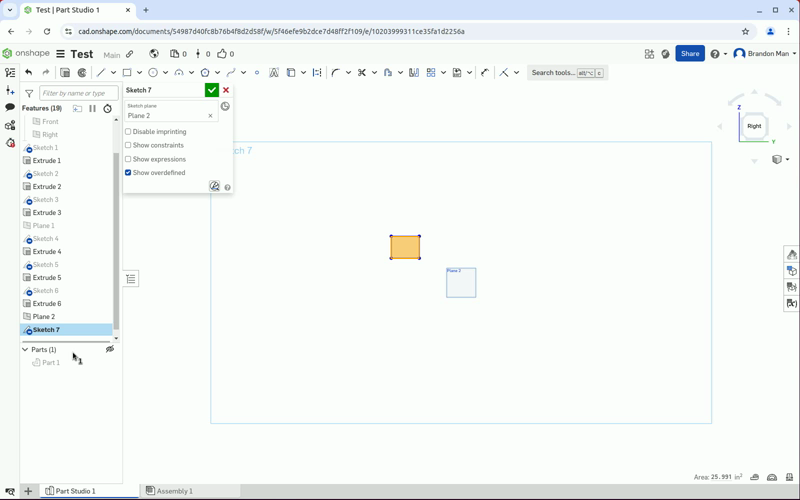
key(shift+y)
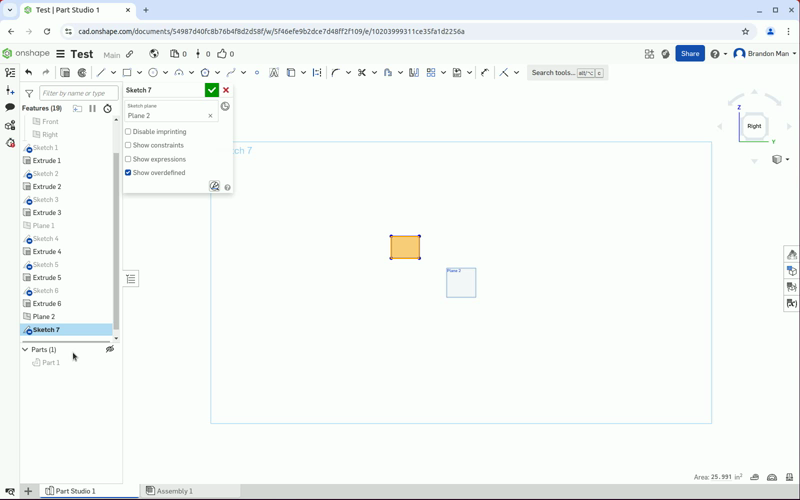
key(shift+e)
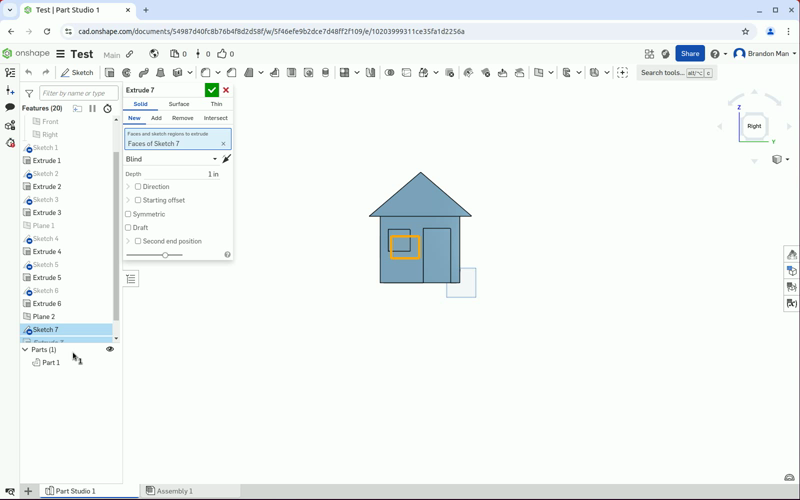
mouse_move(143, 106)
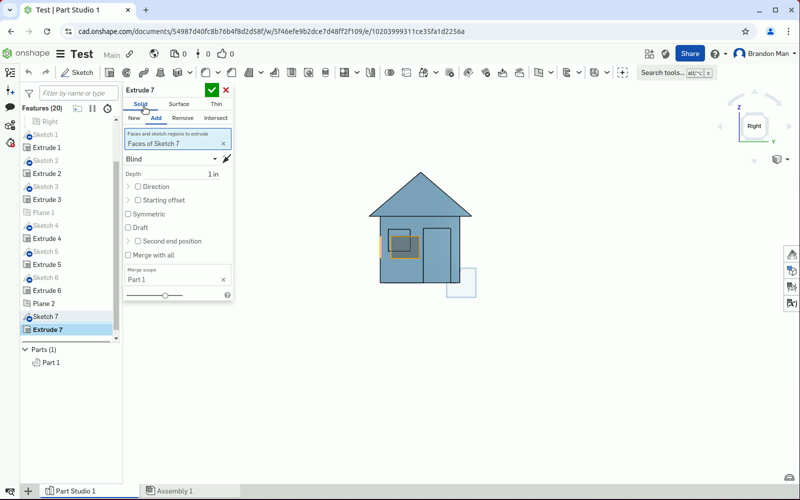
click(143, 106)
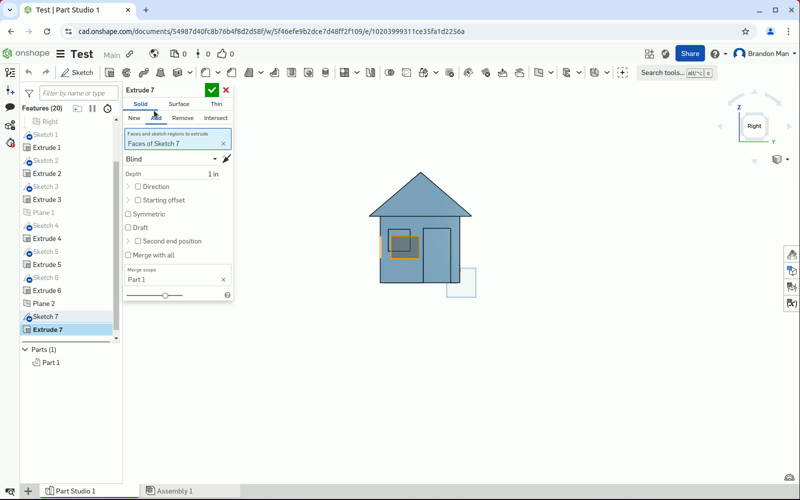
mouse_move(186, 120)
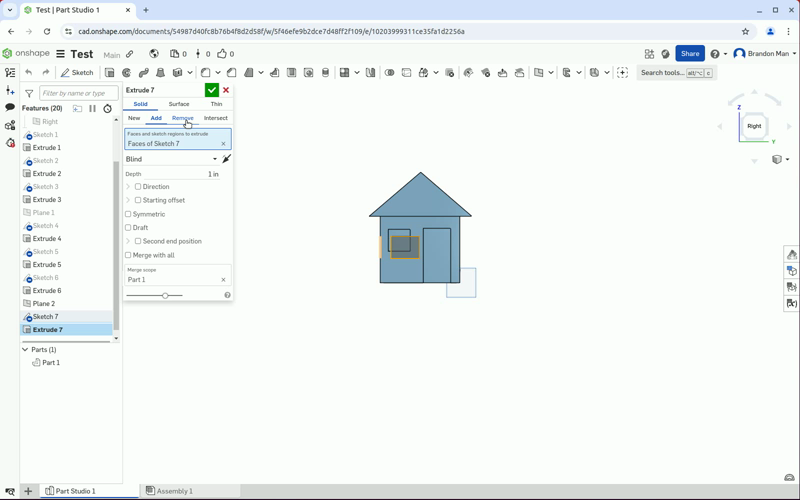
click(186, 120)
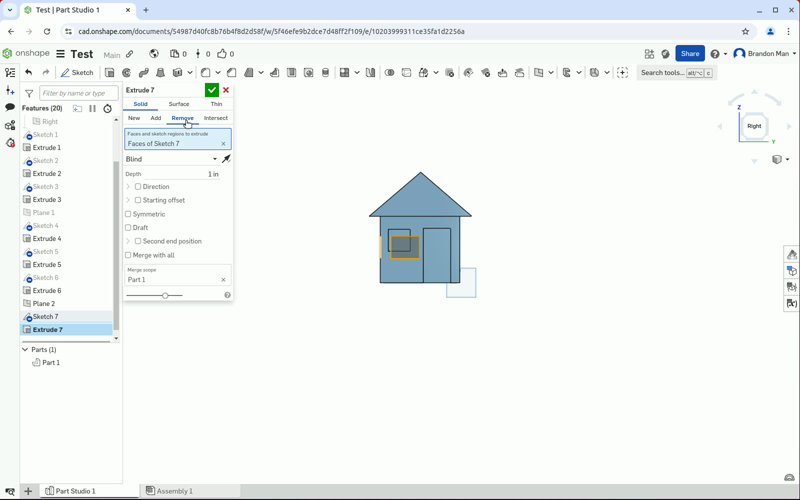
key(tab, 4)
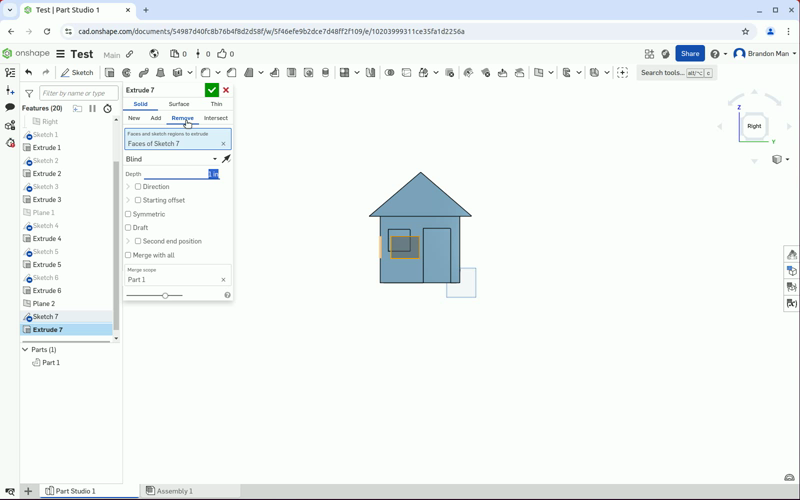
text(1.204)
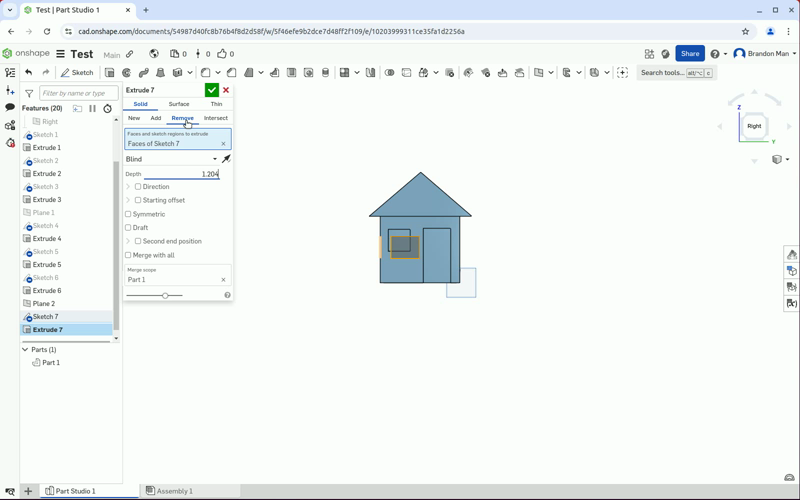
key(tab, 6)
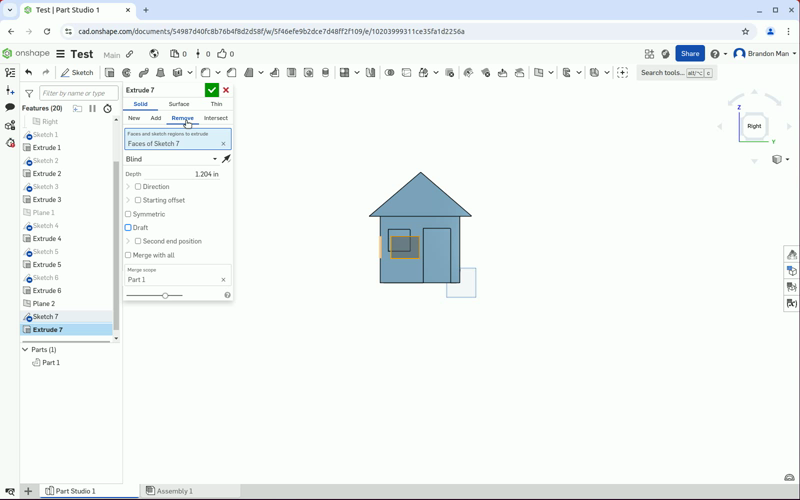
key(space)
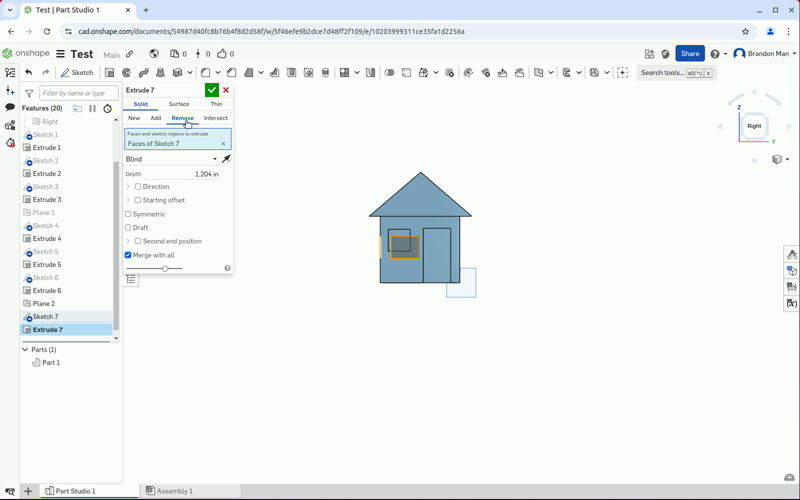
key(enter)
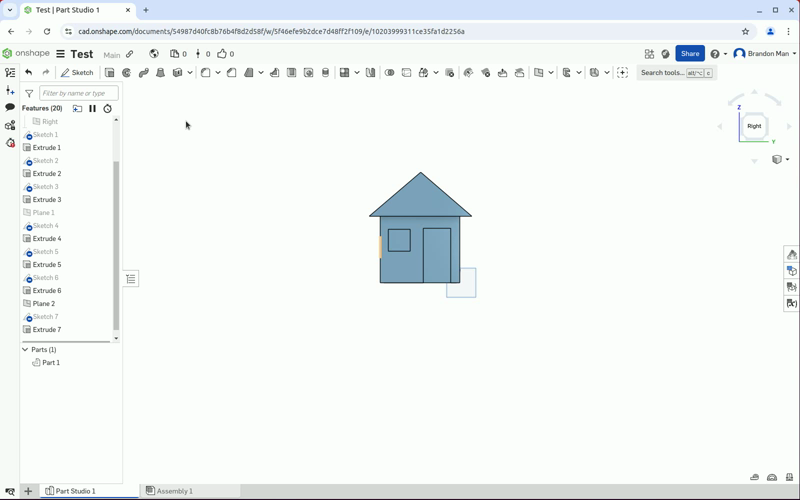
key(shift+h)
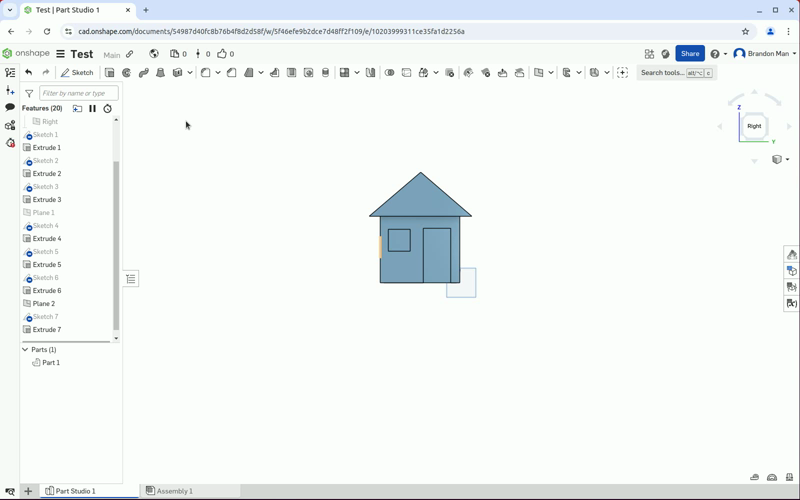
key(shift+h)
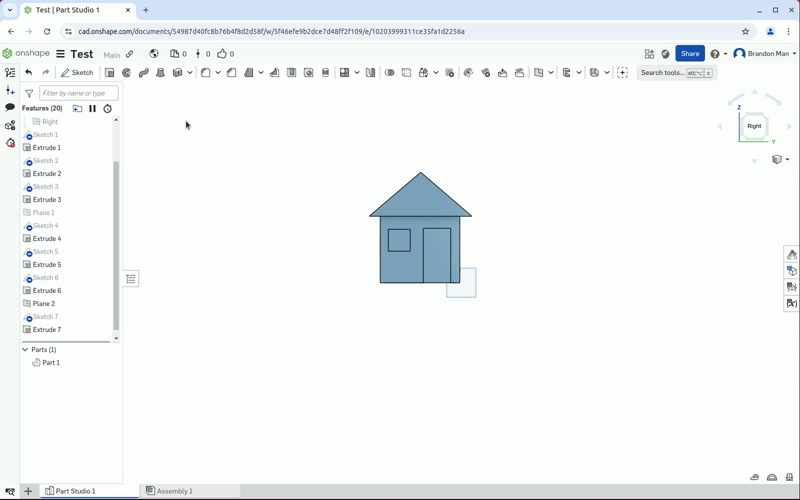
mouse_move(69, 137)
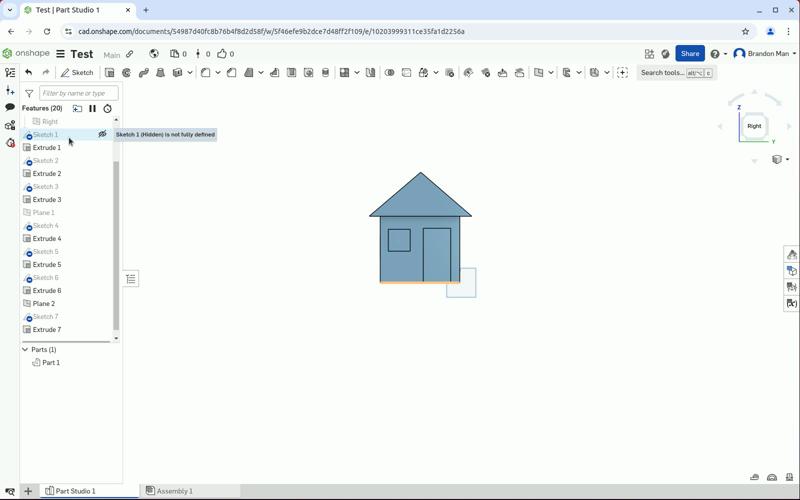
click(69, 137)
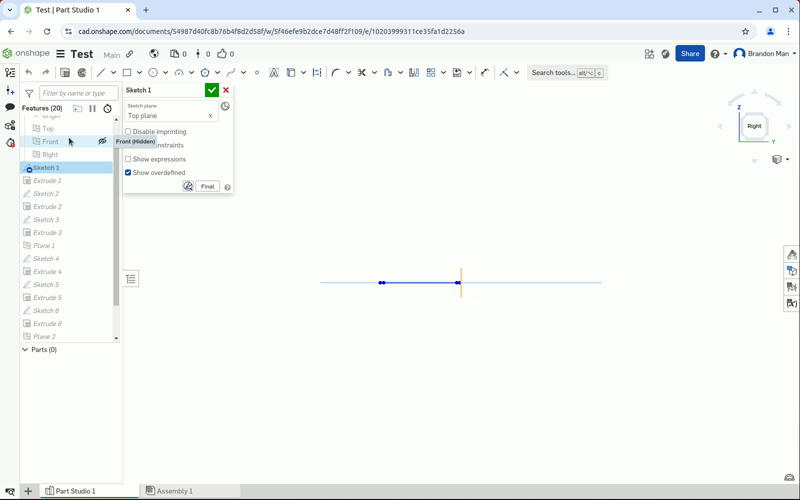
mouse_move(229, 92)
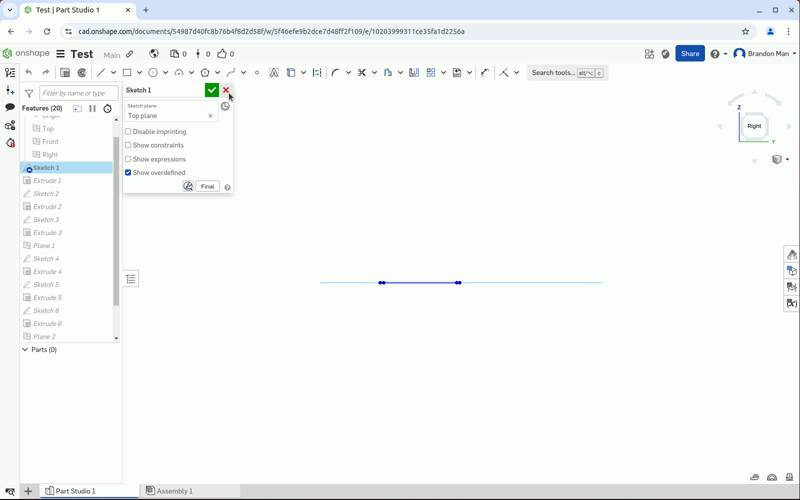
click(229, 92)
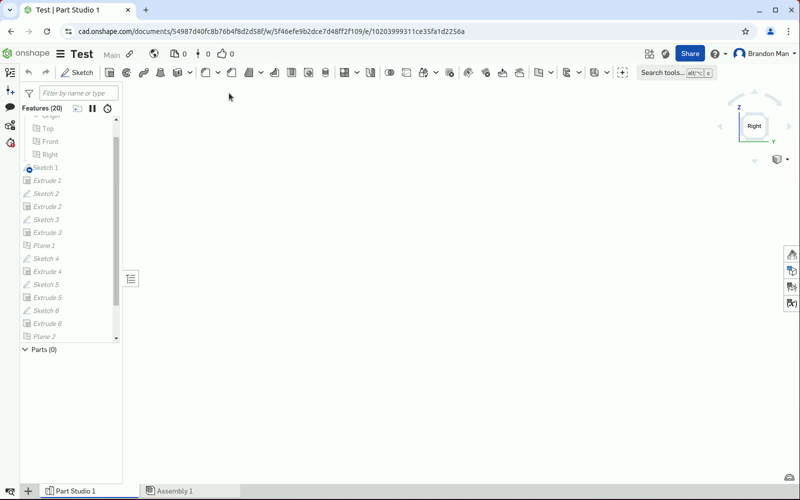
key(shift+s)
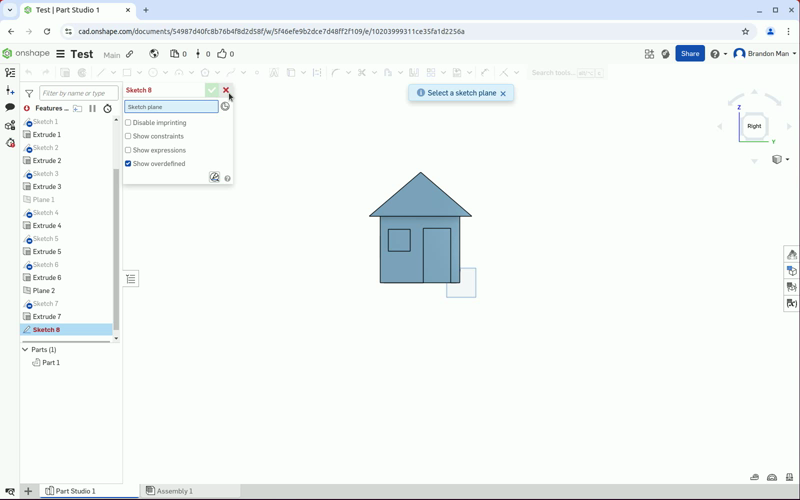
mouse_move(69, 293)
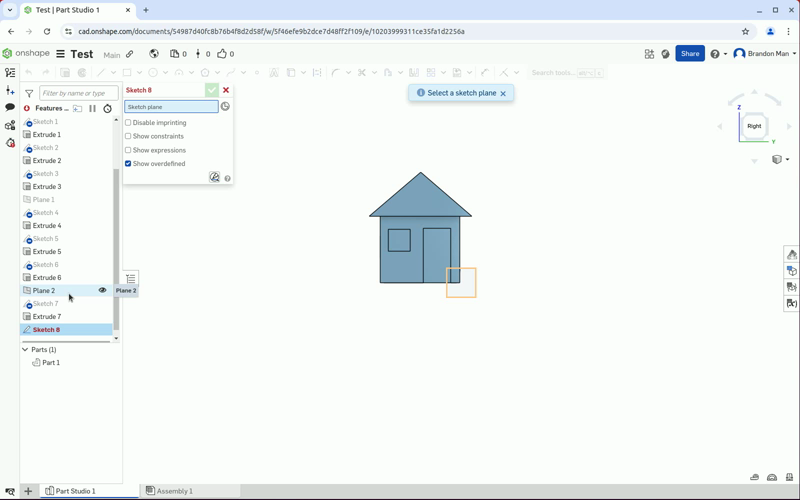
click(69, 293)
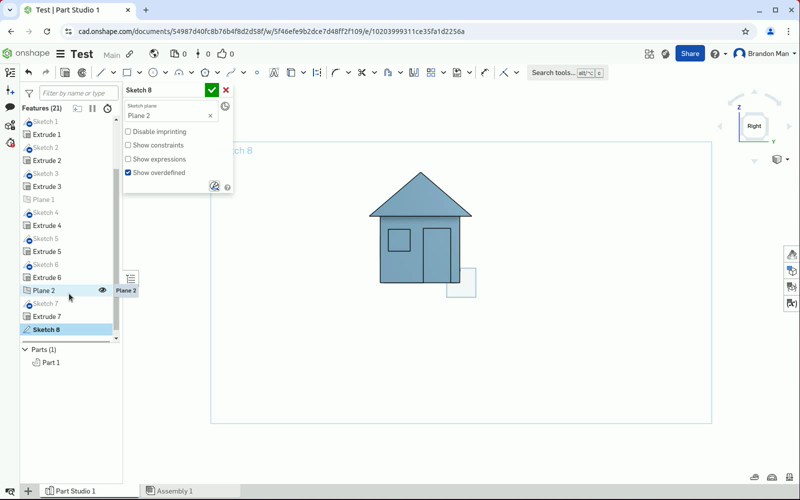
mouse_move(73, 352)
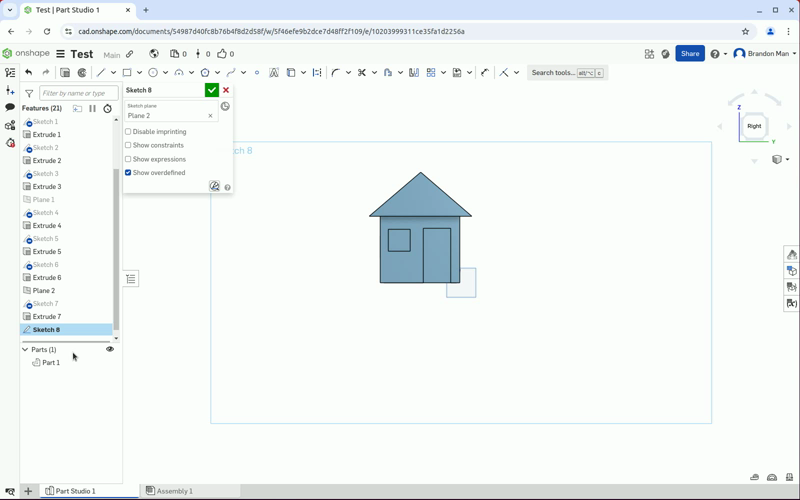
key(y)
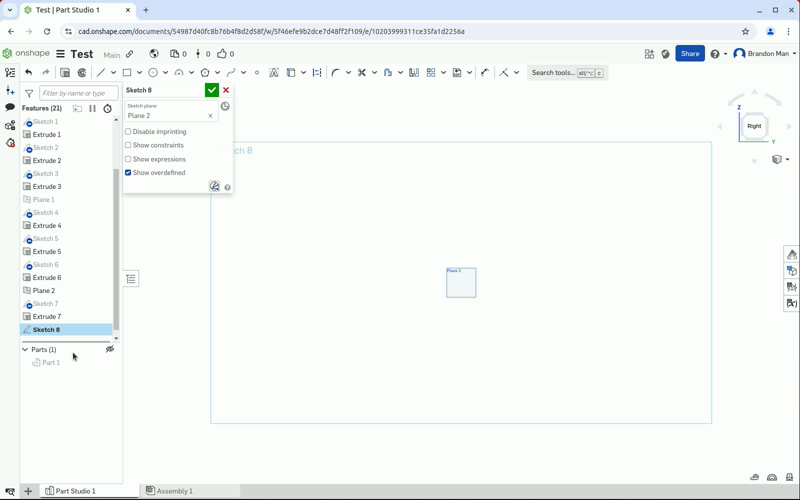
key(l)
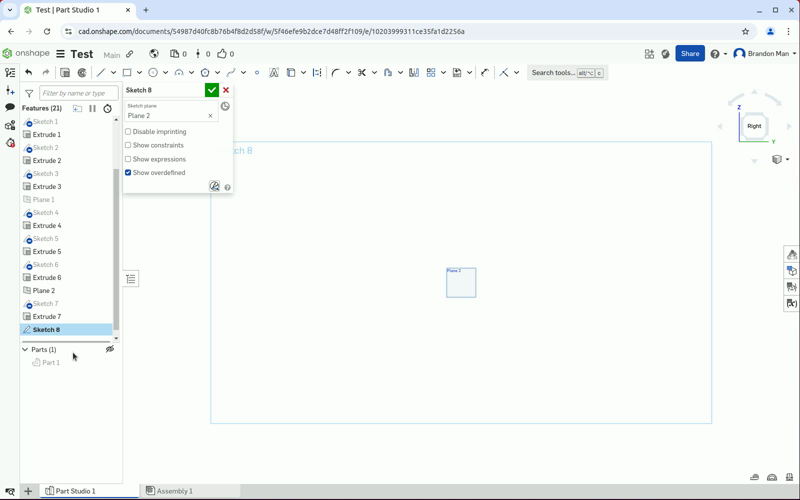
key_down(shift)
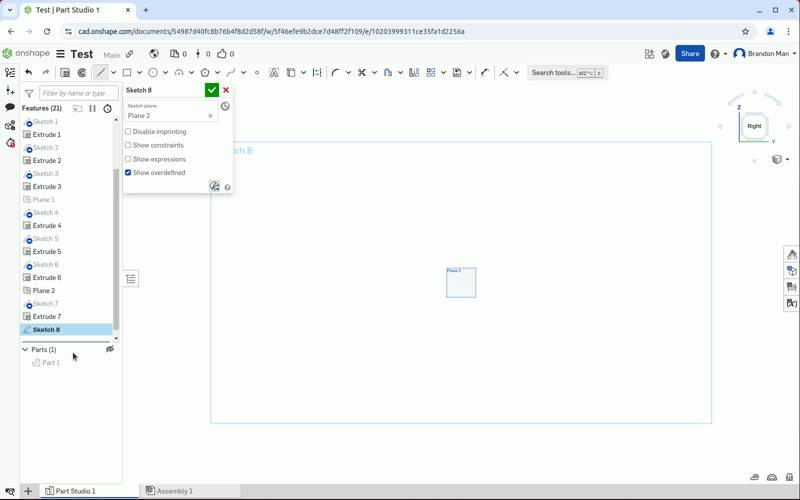
mouse_move(420, 258)
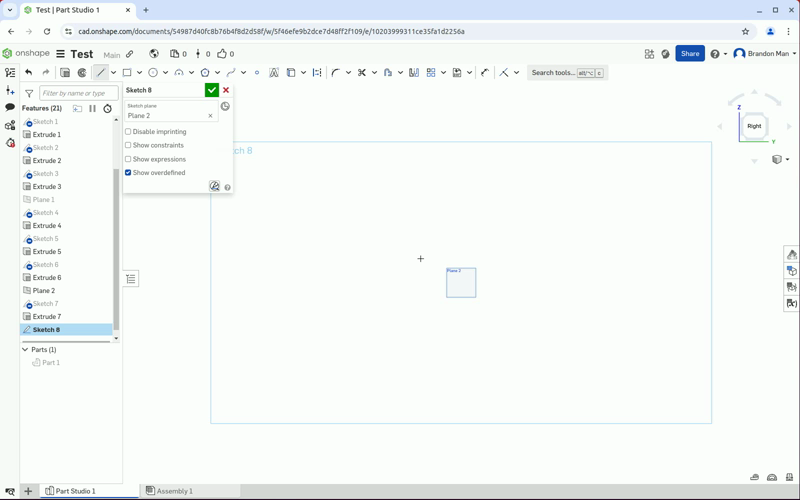
click(420, 258)
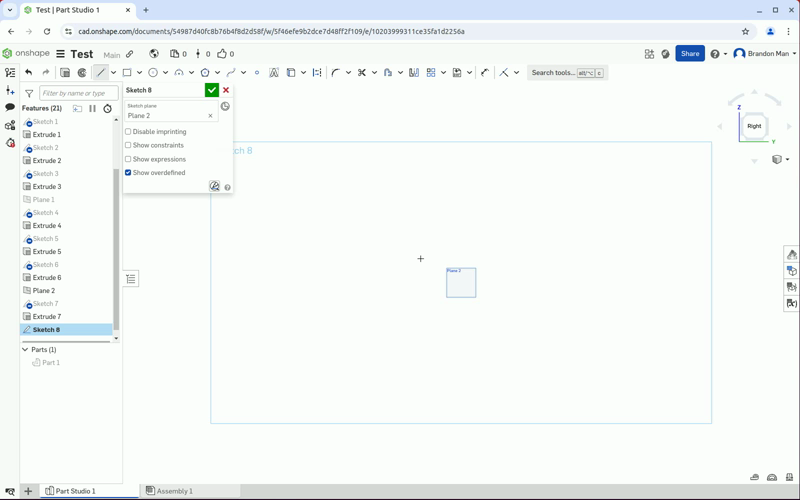
key_up(shift)
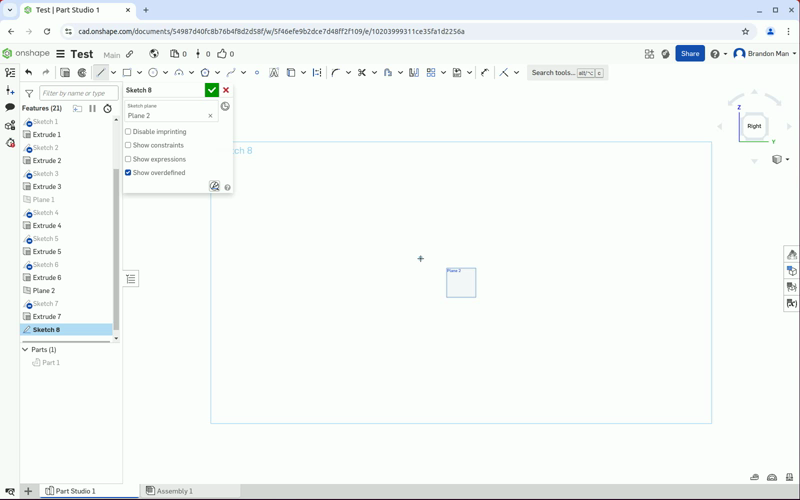
key_down(shift)
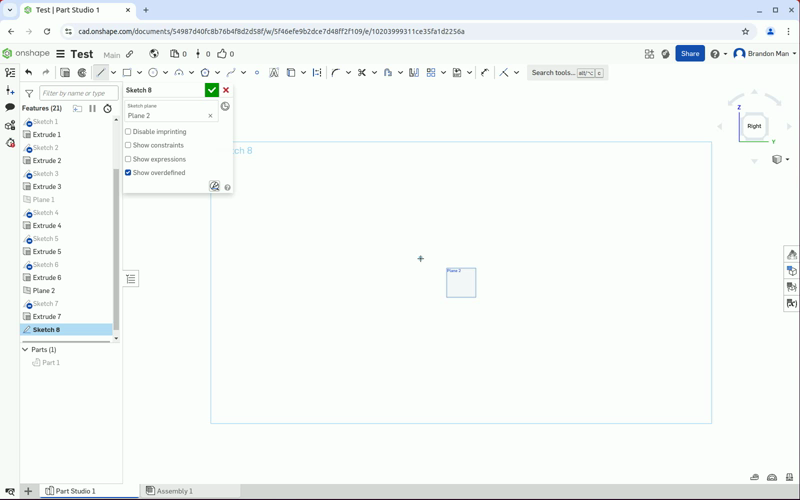
mouse_move(450, 258)
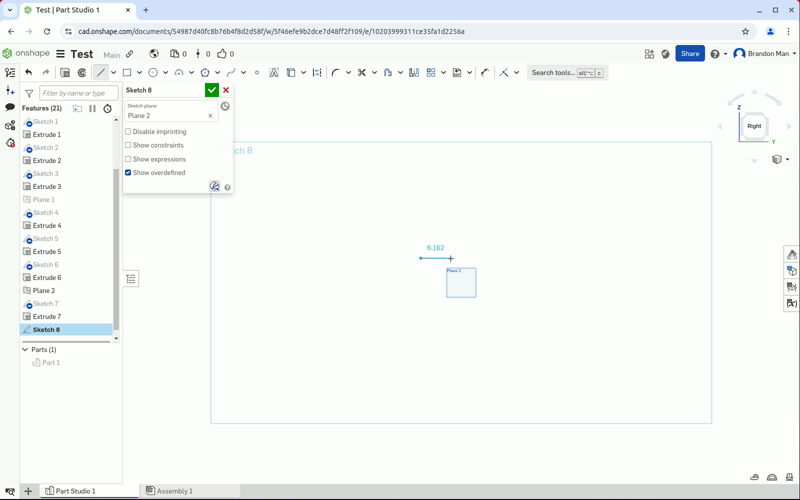
mouse_move(448, 258)
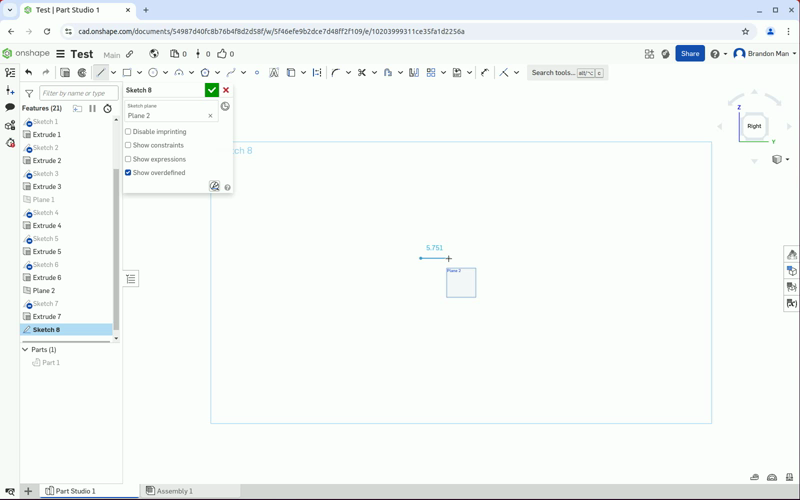
click(448, 258)
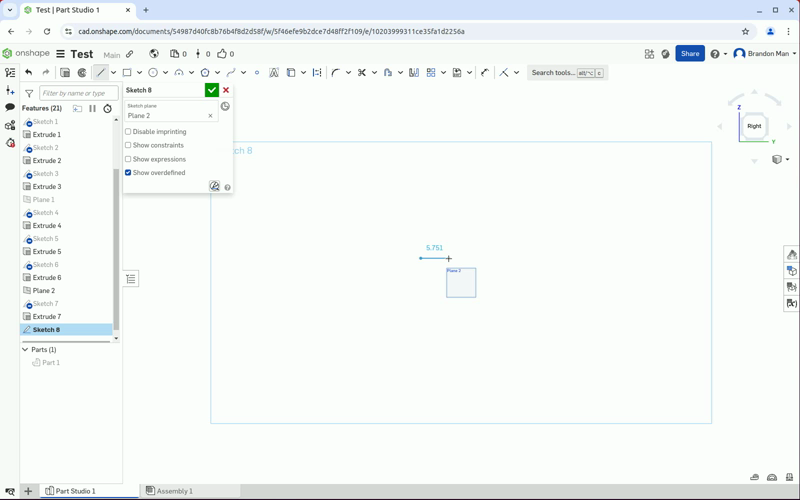
key_up(shift)
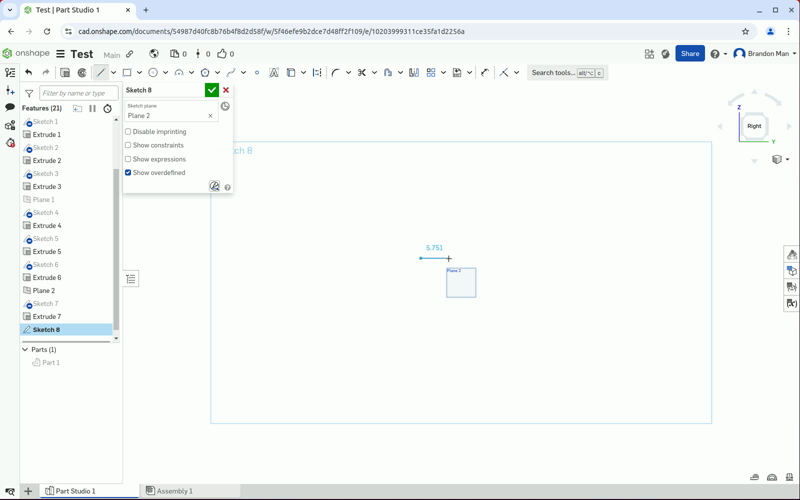
key_down(shift)
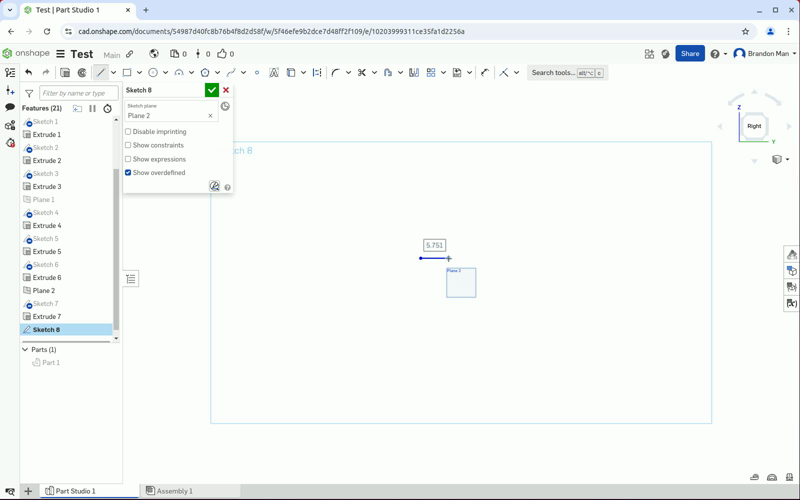
mouse_move(478, 258)
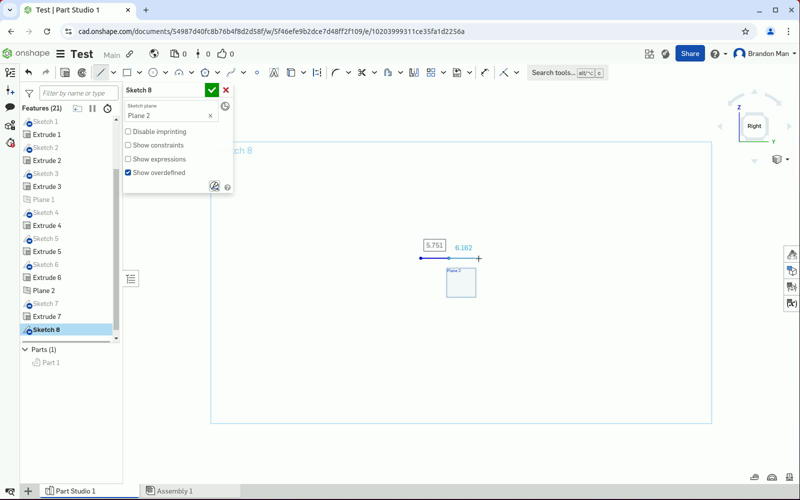
mouse_move(448, 236)
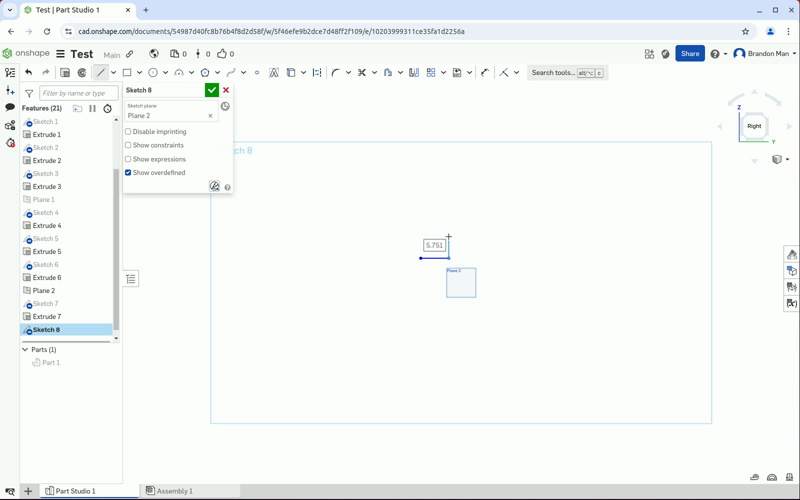
click(448, 236)
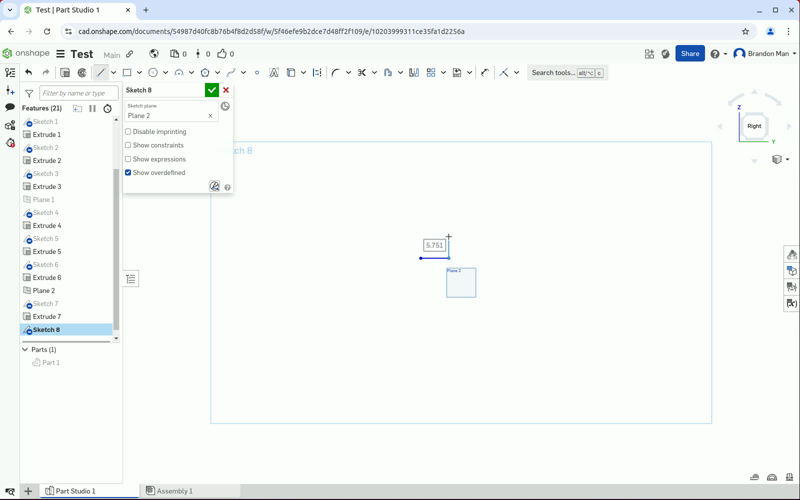
key_up(shift)
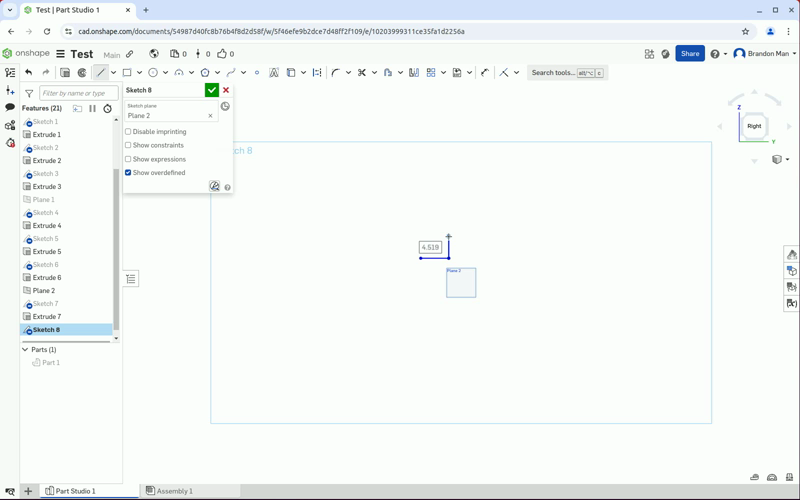
key_down(shift)
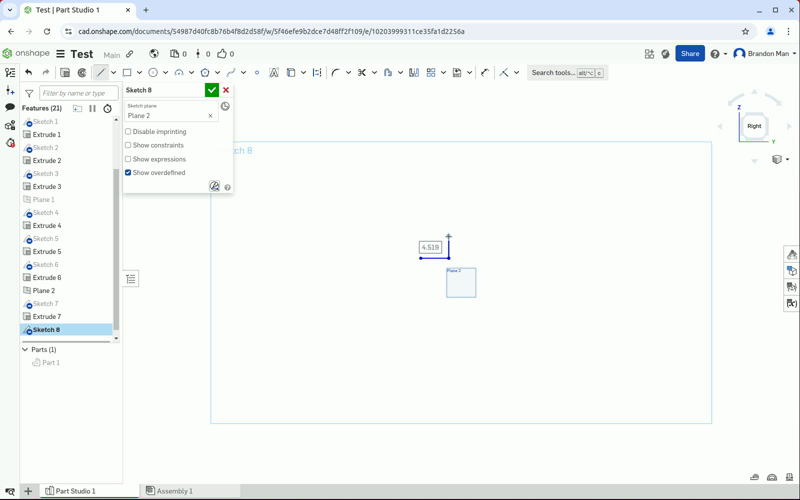
mouse_move(478, 236)
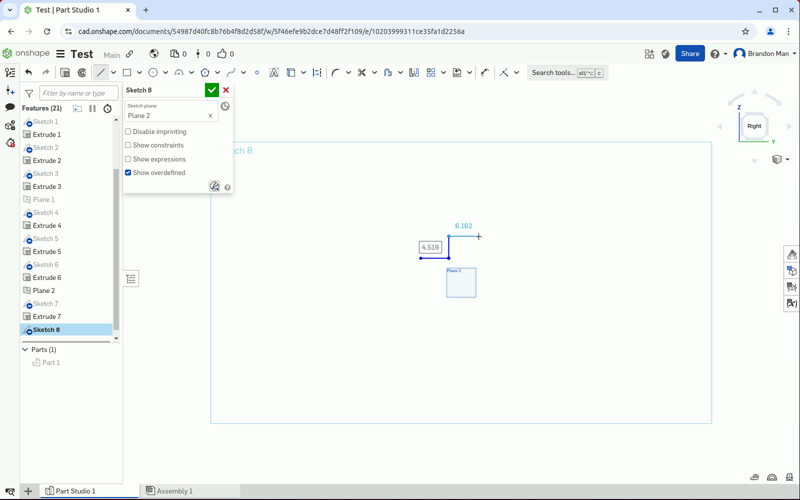
mouse_move(420, 236)
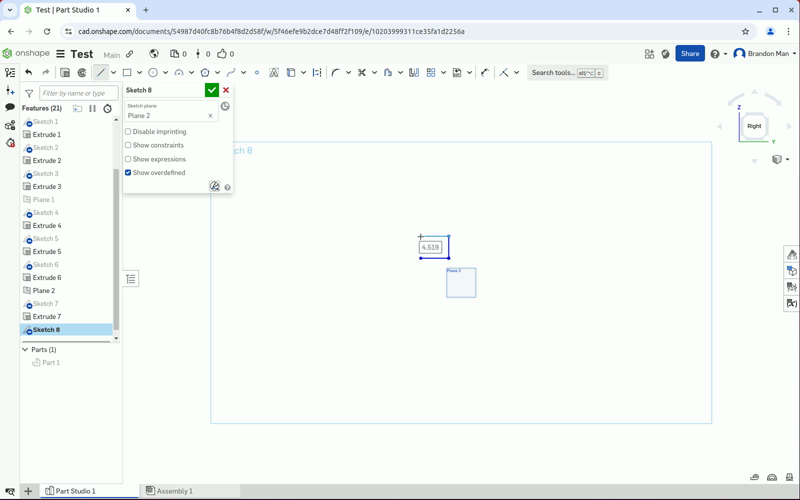
click(420, 236)
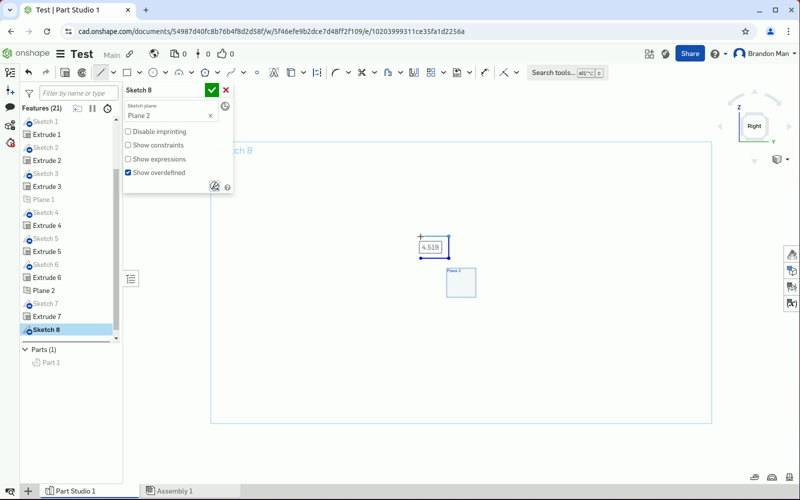
key_up(shift)
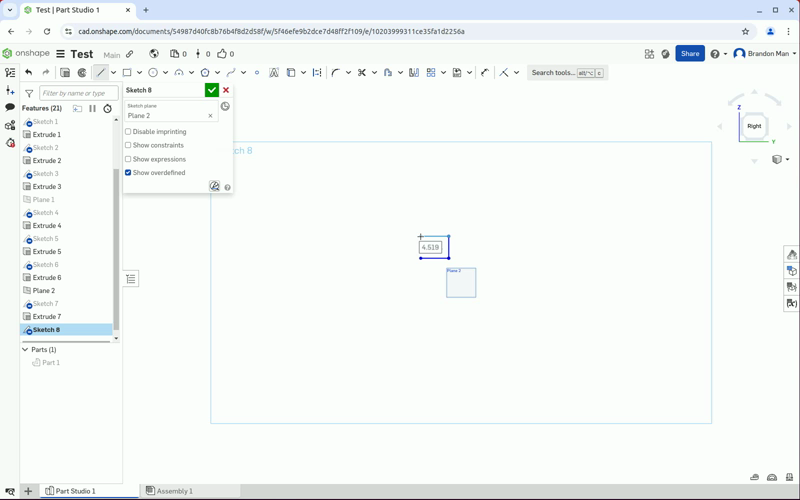
mouse_move(450, 236)
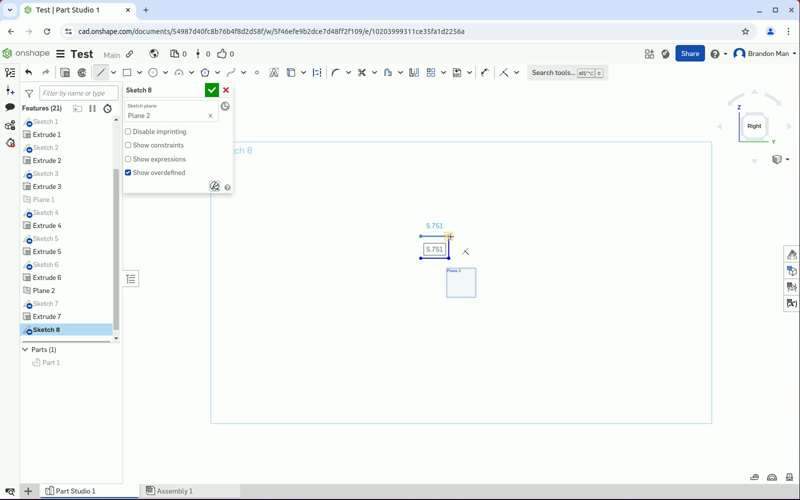
key_down(shift)
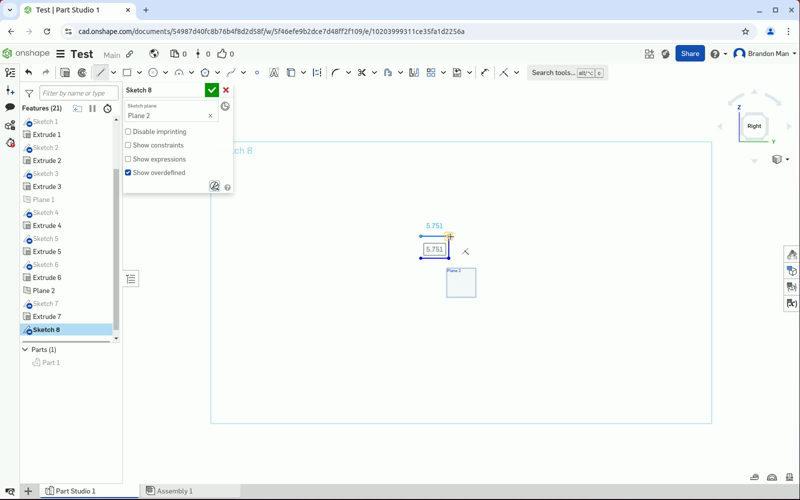
mouse_move(420, 258)
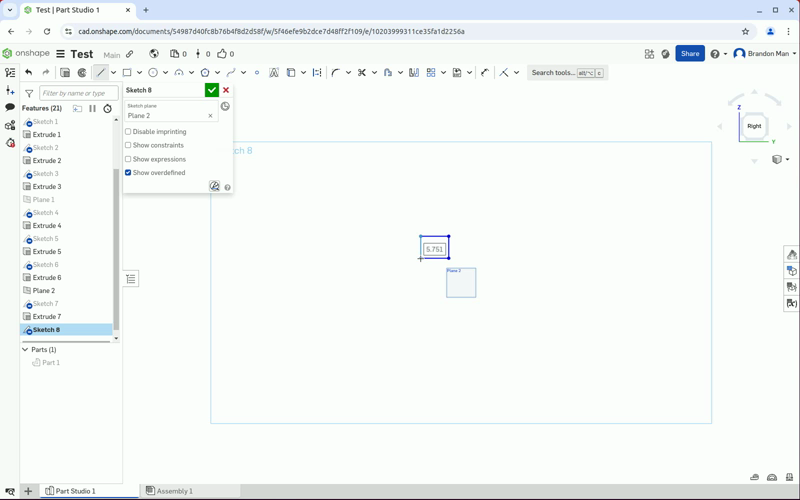
key_up(shift)
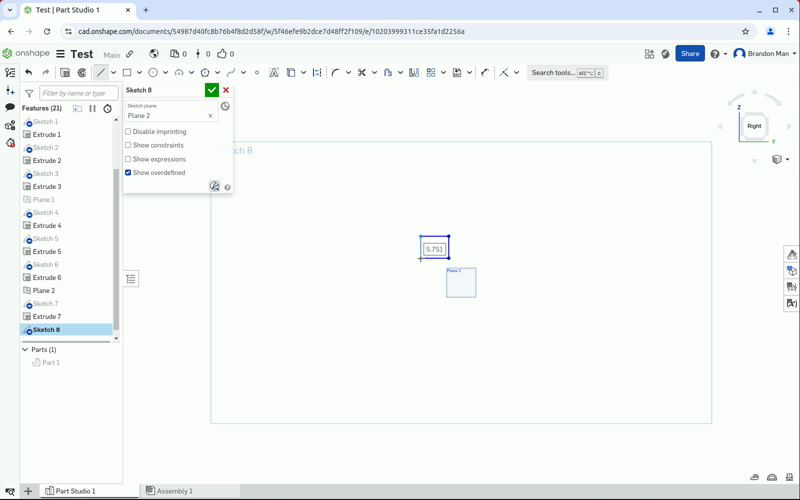
click(420, 258)
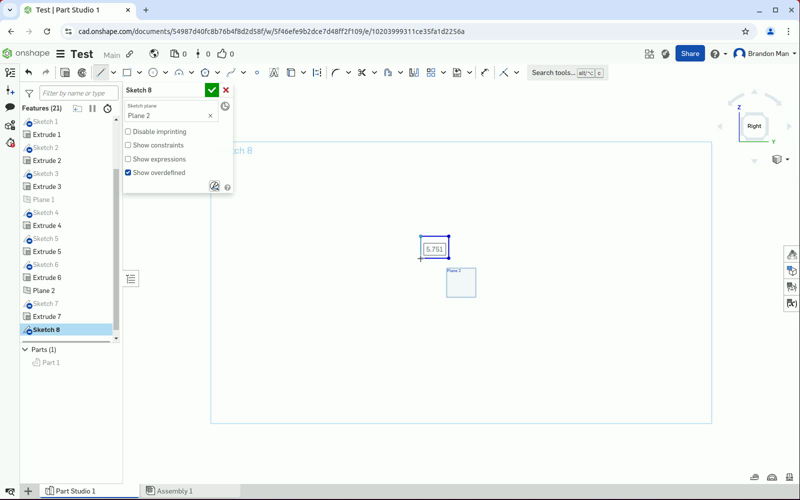
key(esc)
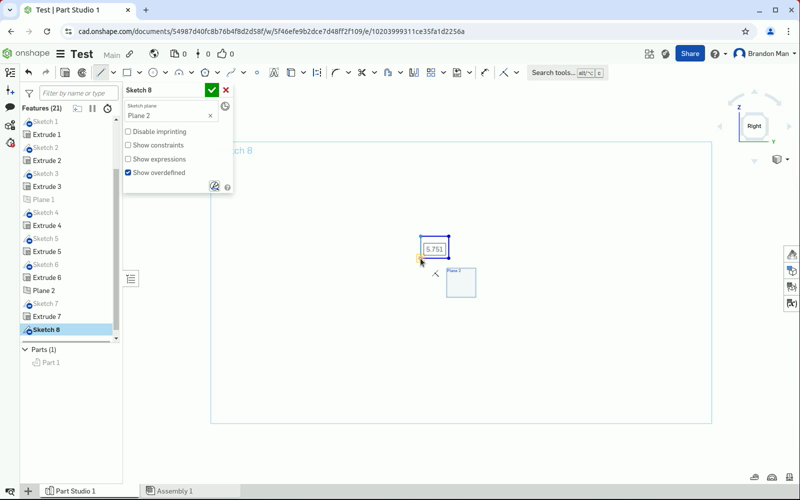
mouse_move(425, 246)
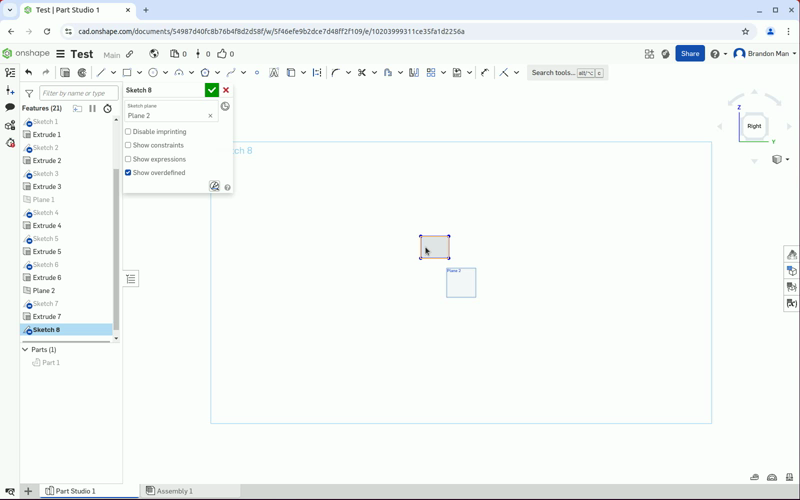
scroll(6)
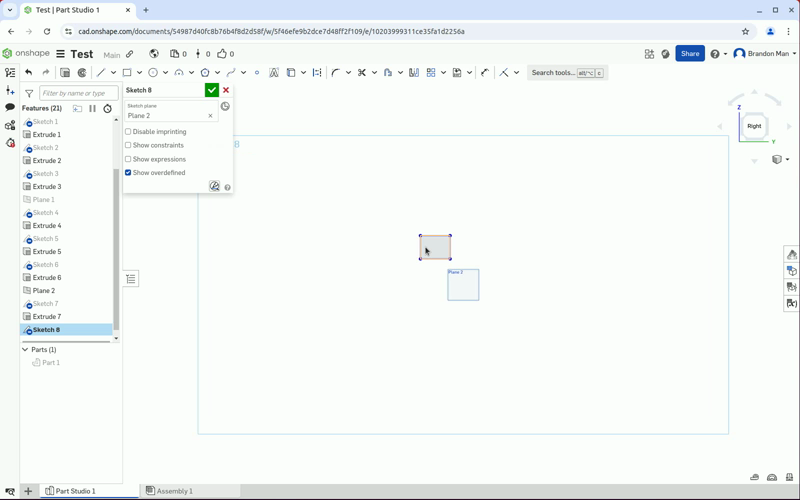
scroll(6)
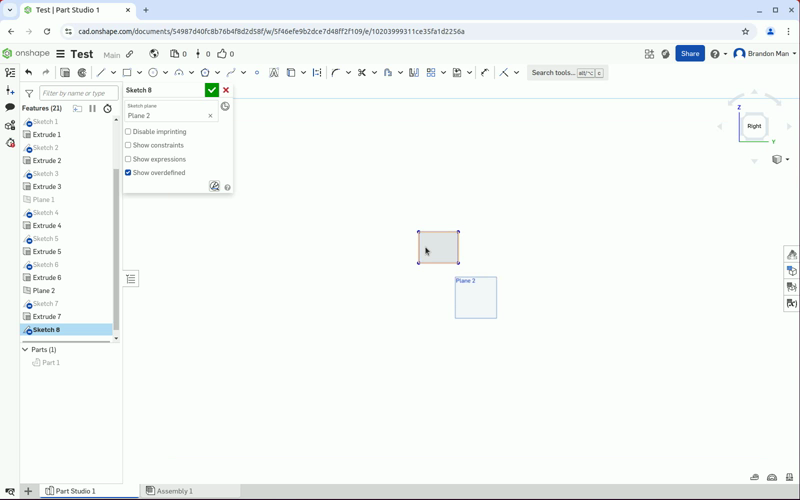
scroll(6)
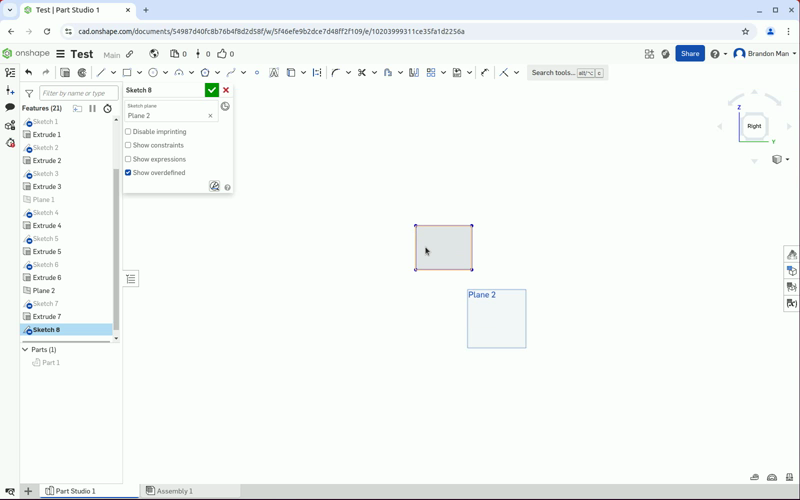
scroll(6)
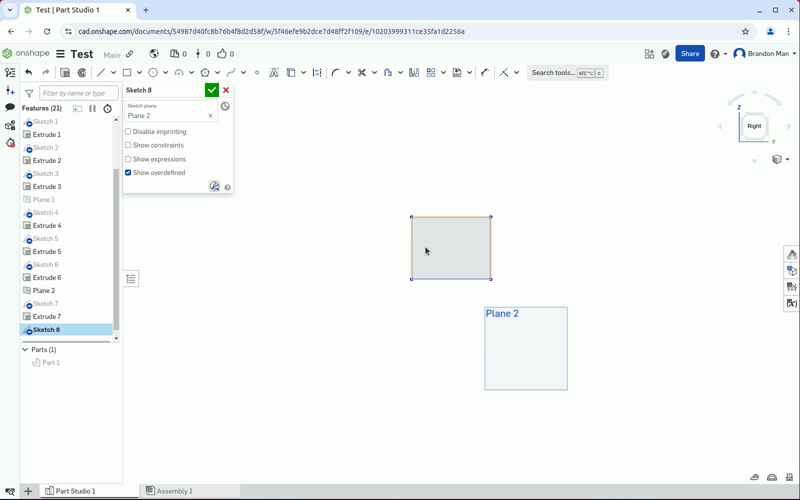
scroll(6)
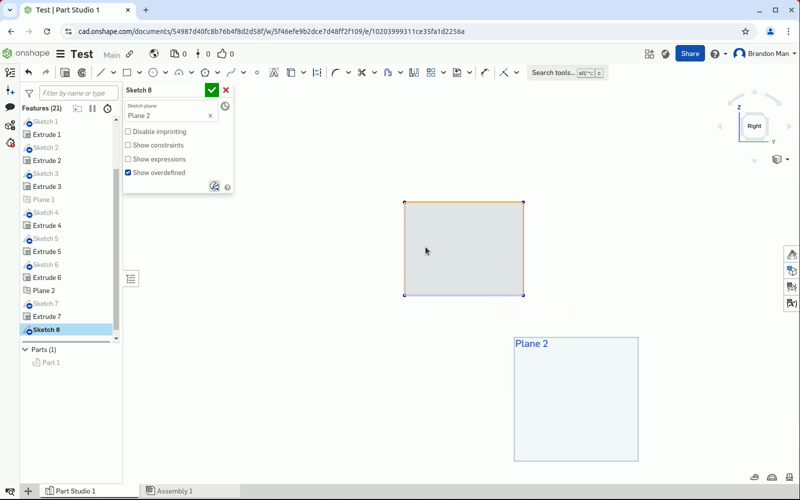
scroll(6)
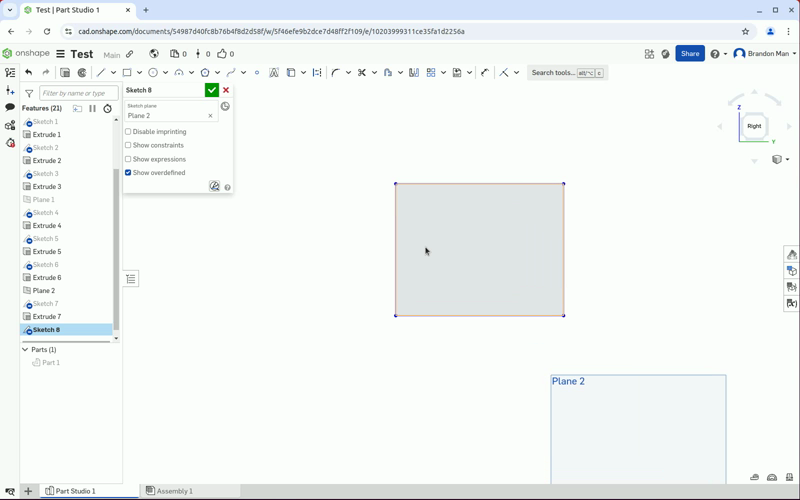
scroll(6)
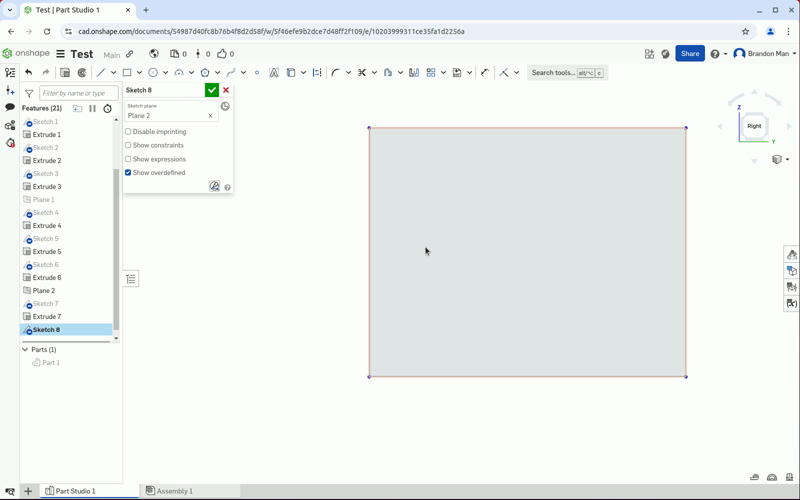
click(425, 246)
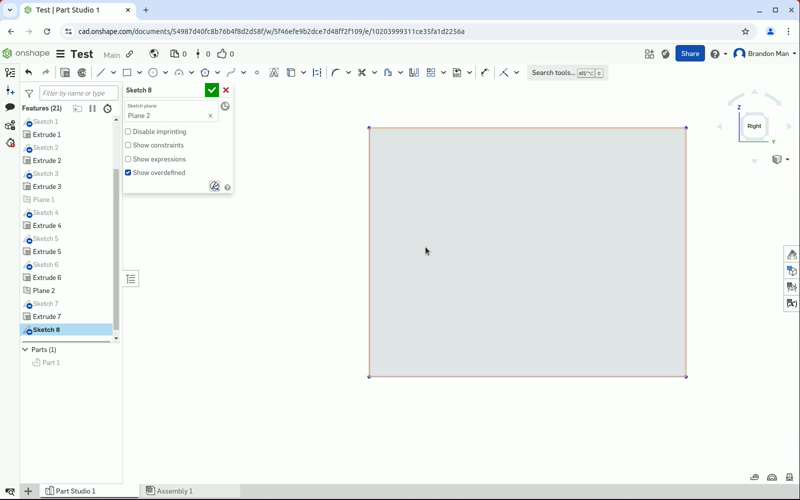
scroll(-6)
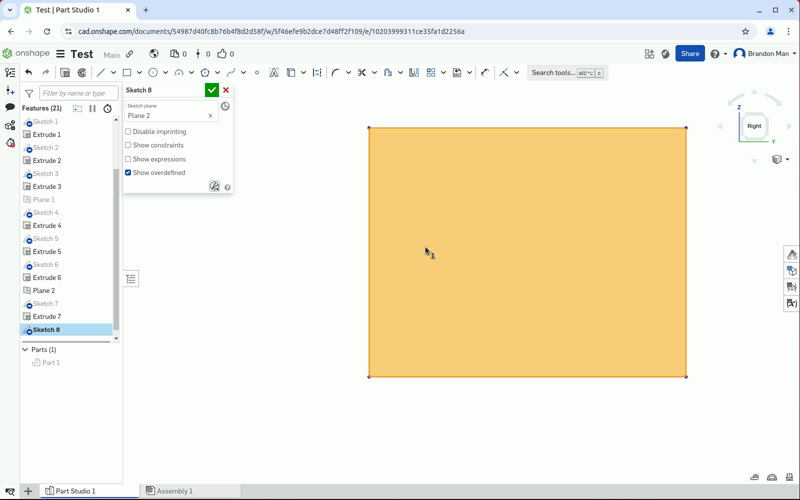
scroll(-6)
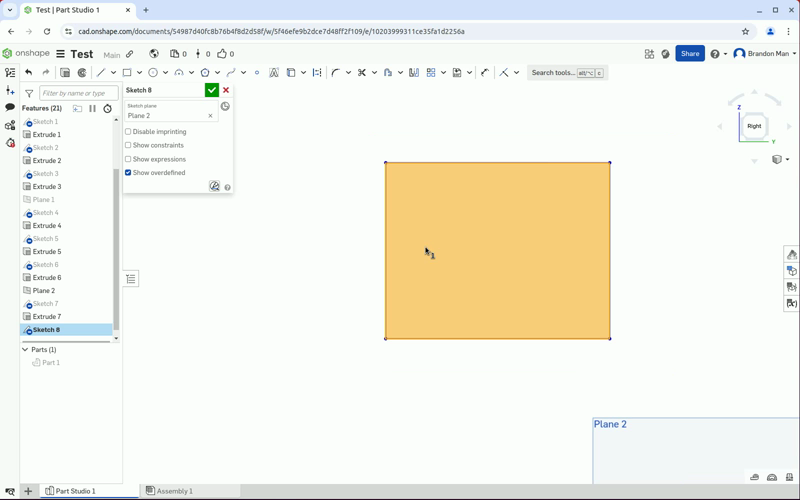
scroll(-6)
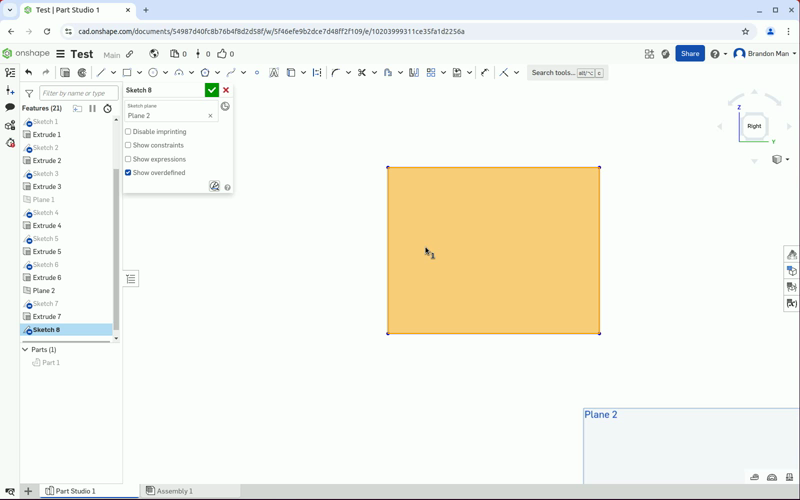
scroll(-6)
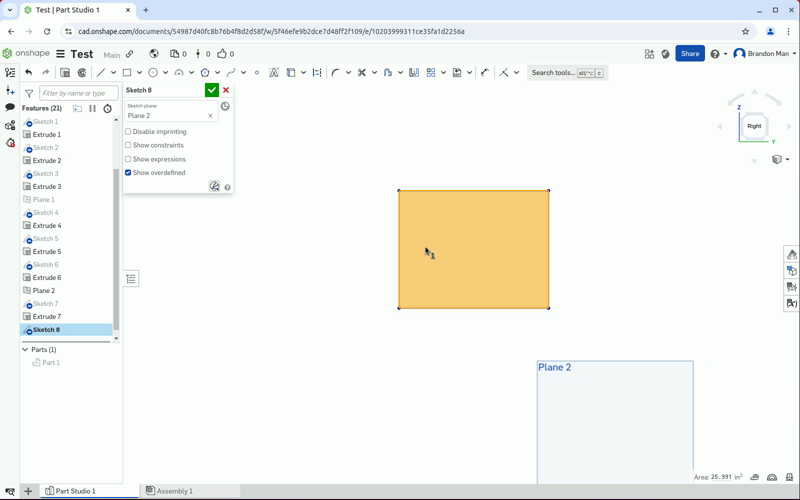
scroll(-6)
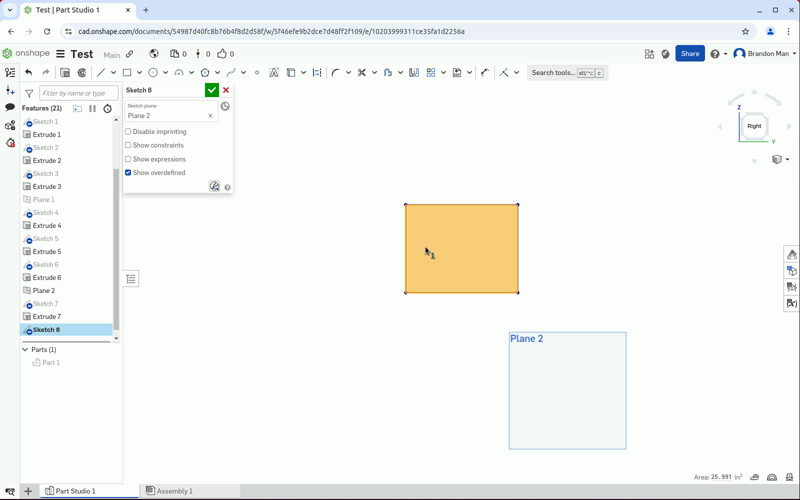
scroll(-6)
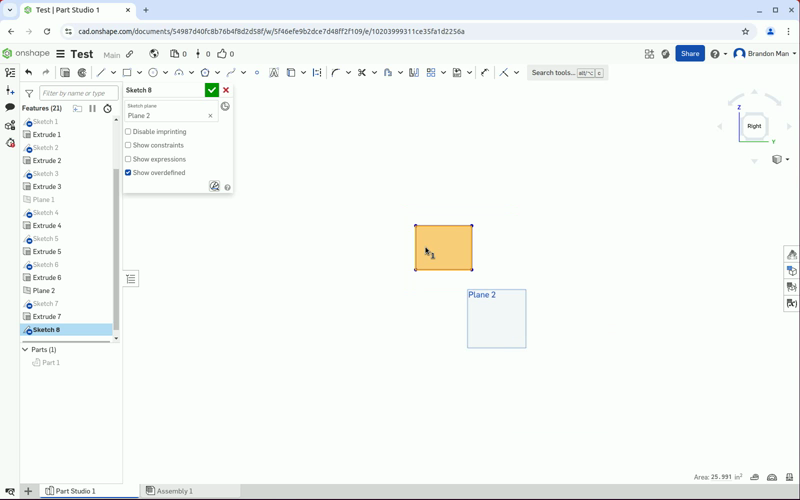
scroll(-6)
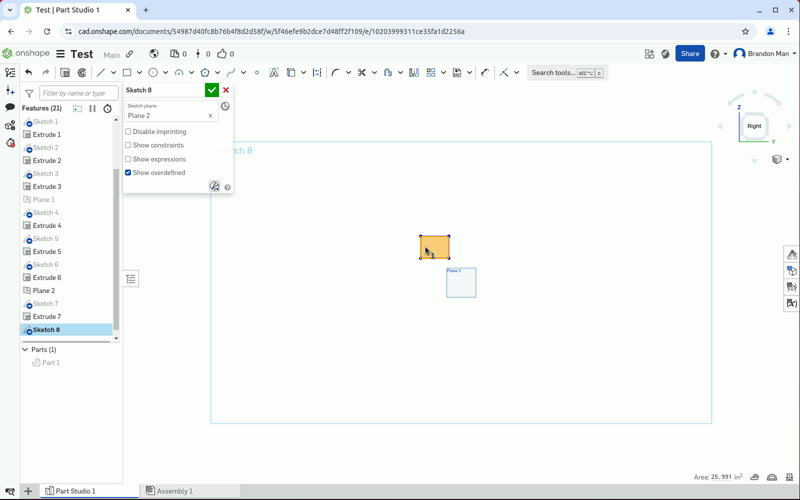
mouse_move(73, 352)
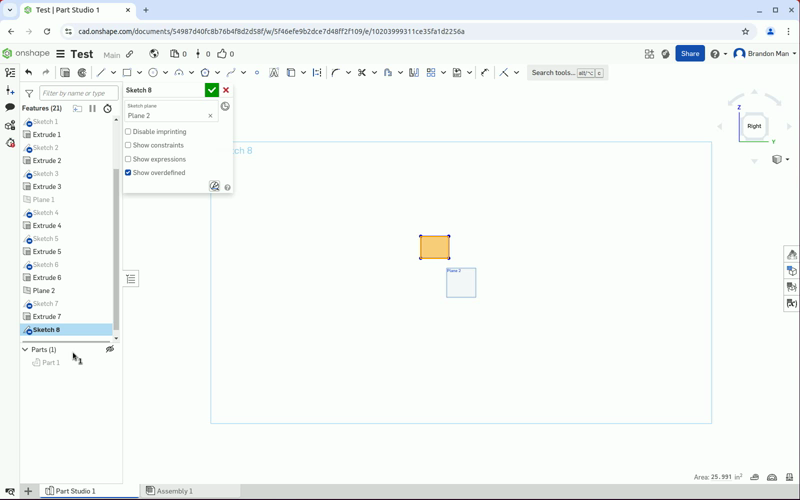
key(shift+y)
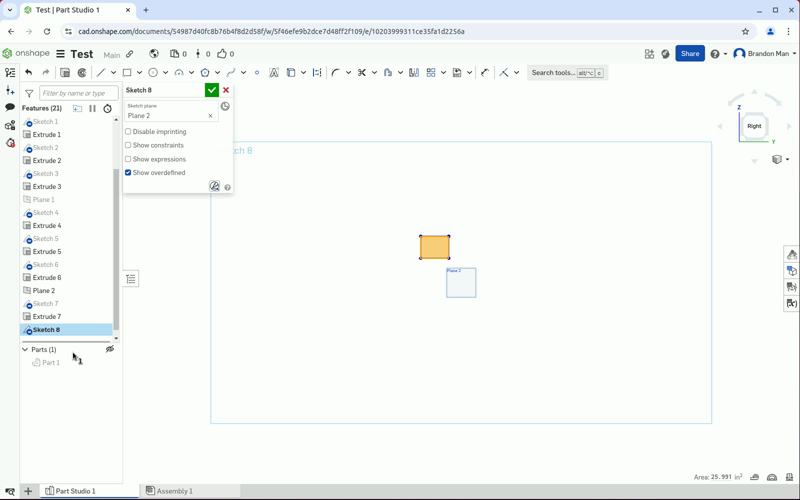
key(shift+e)
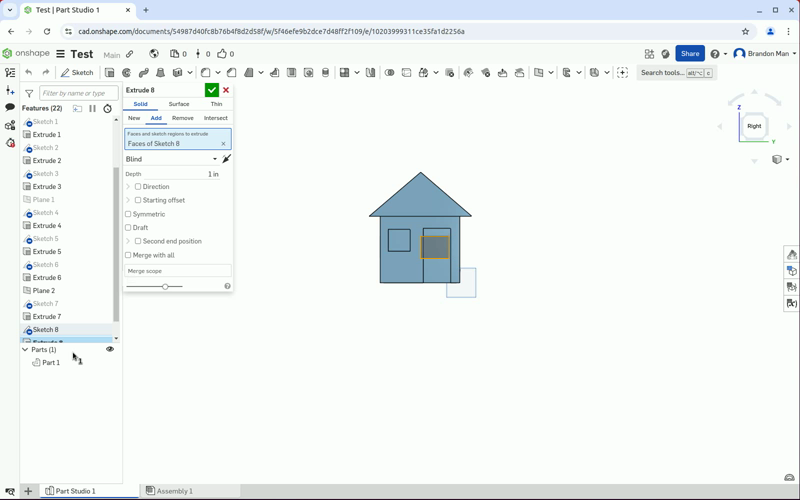
mouse_move(143, 106)
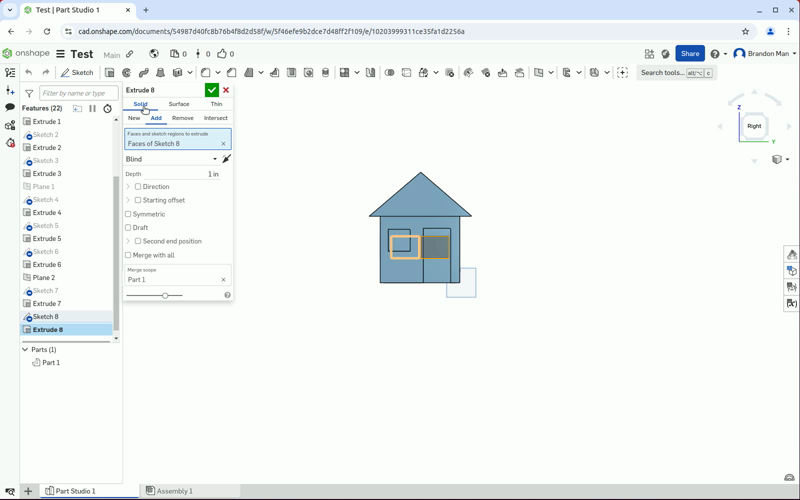
click(143, 106)
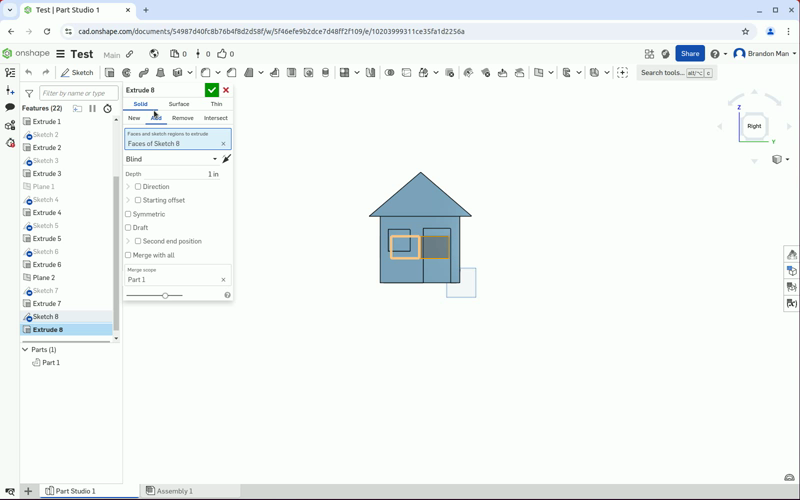
mouse_move(186, 120)
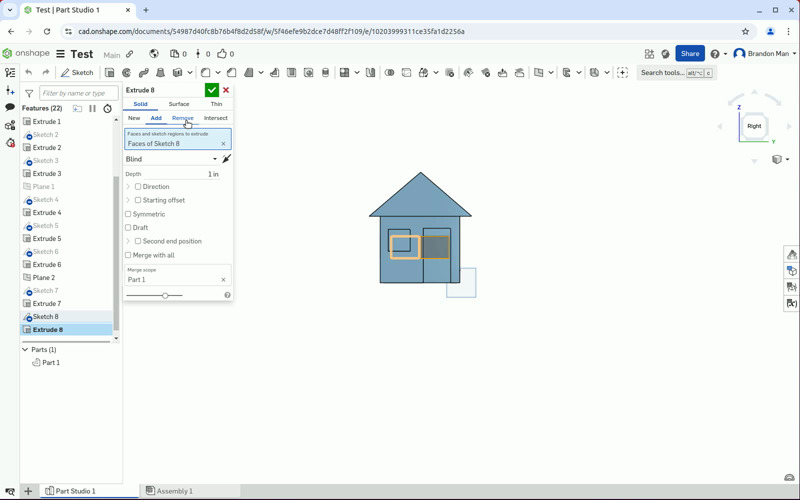
click(186, 120)
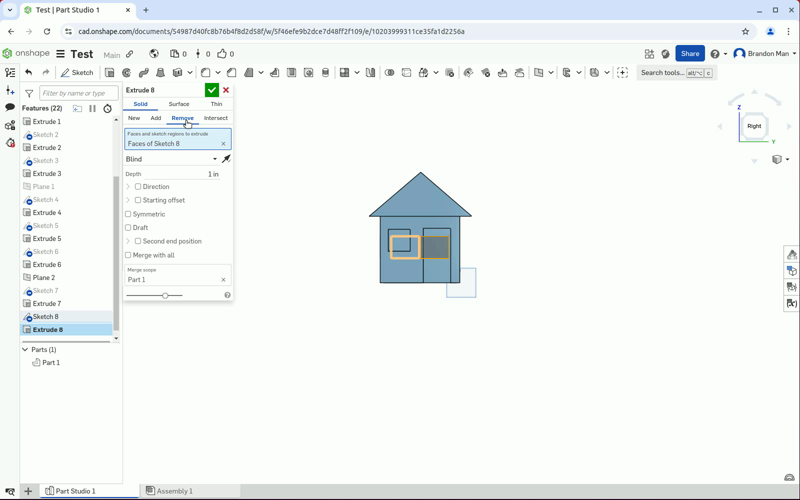
key(tab, 4)
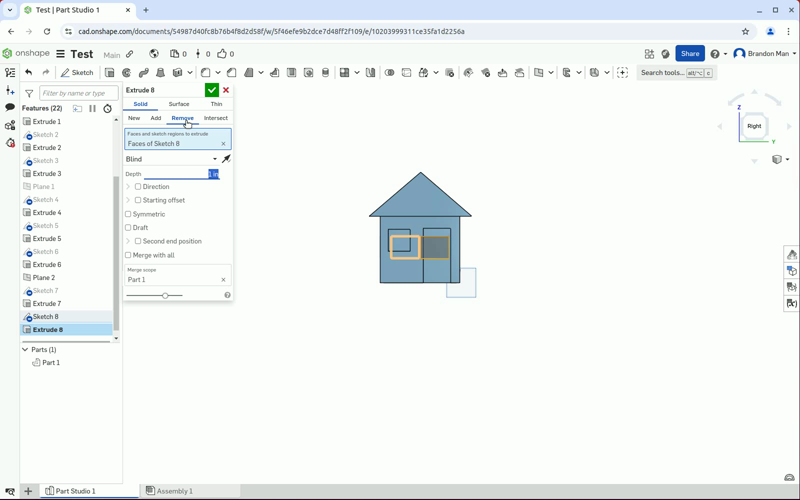
text(1.204)
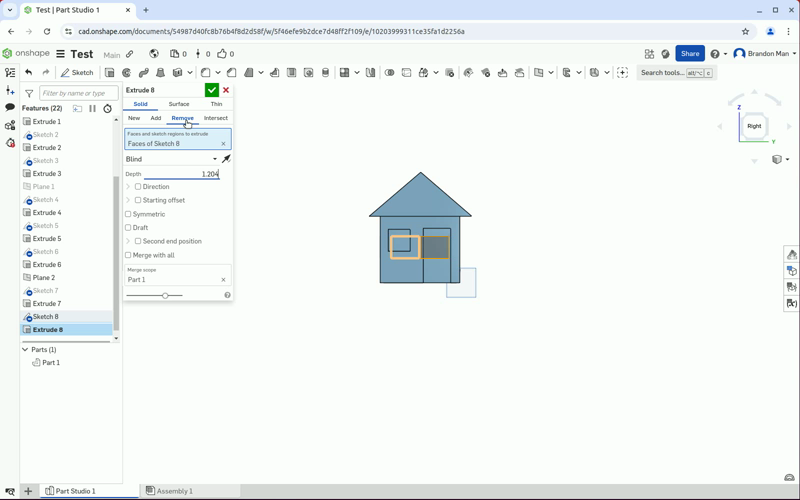
key(tab, 6)
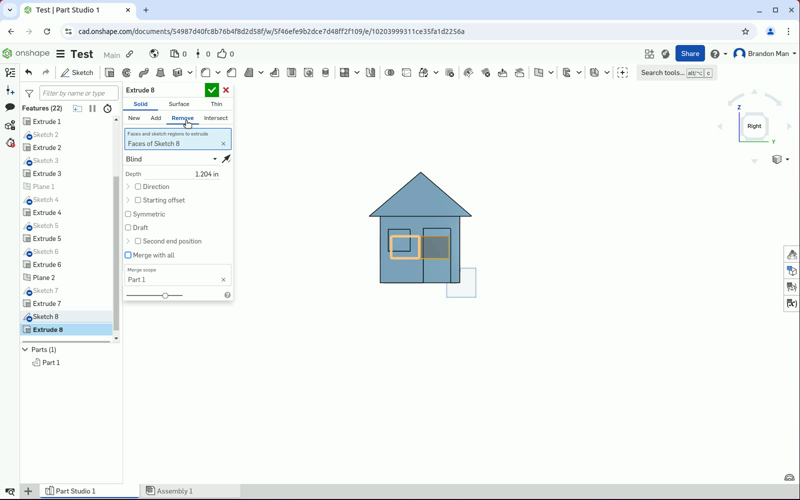
key(space)
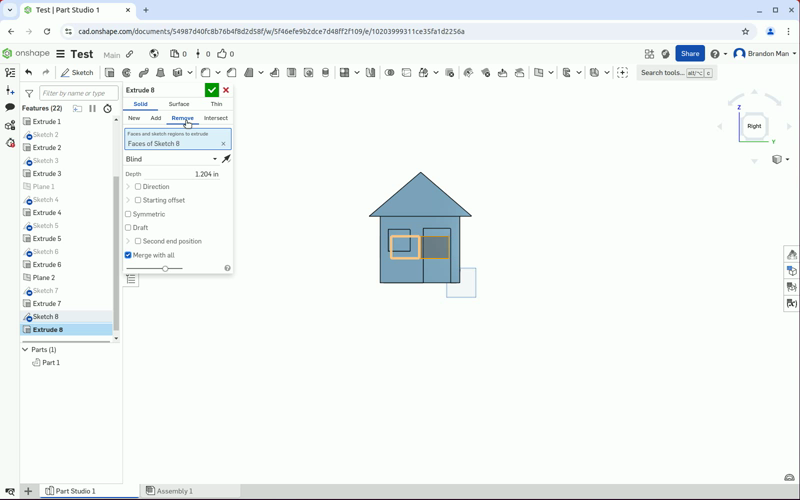
key(enter)
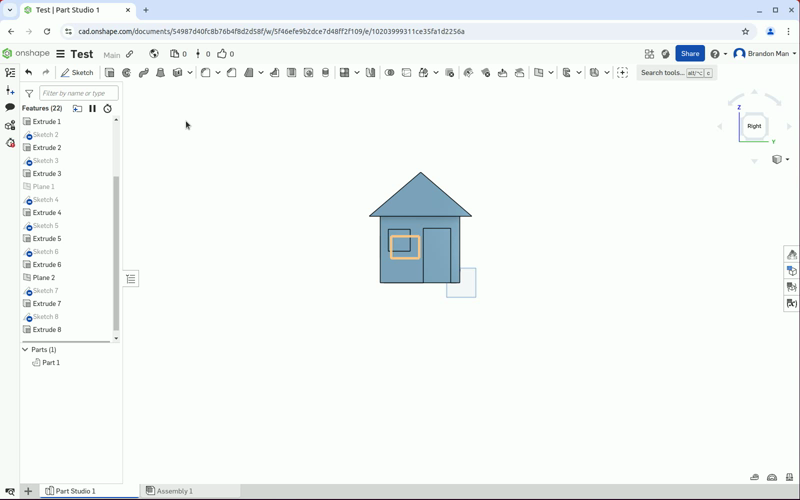
key(shift+h)
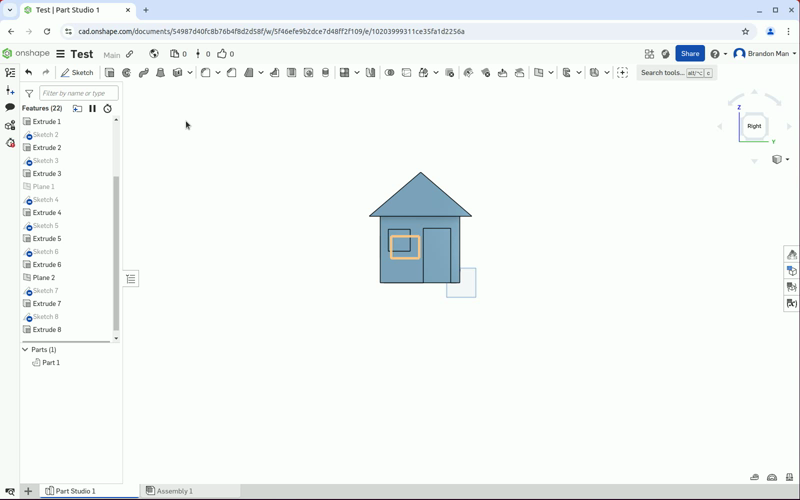
key(shift+h)
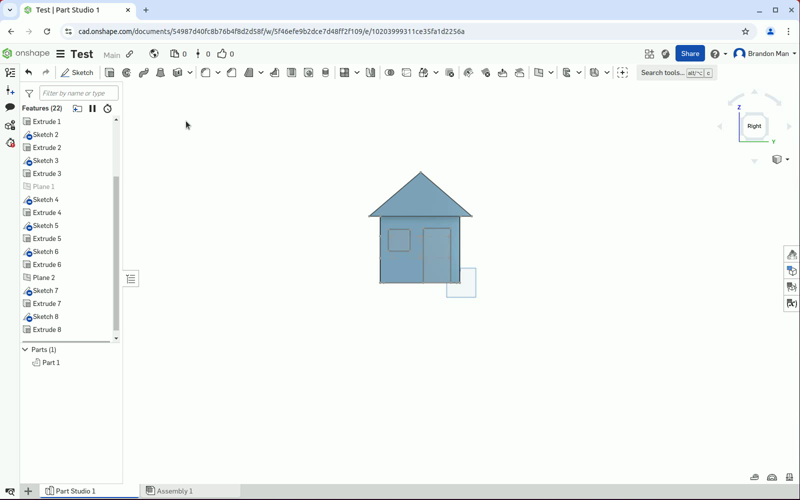
key(shift+7)
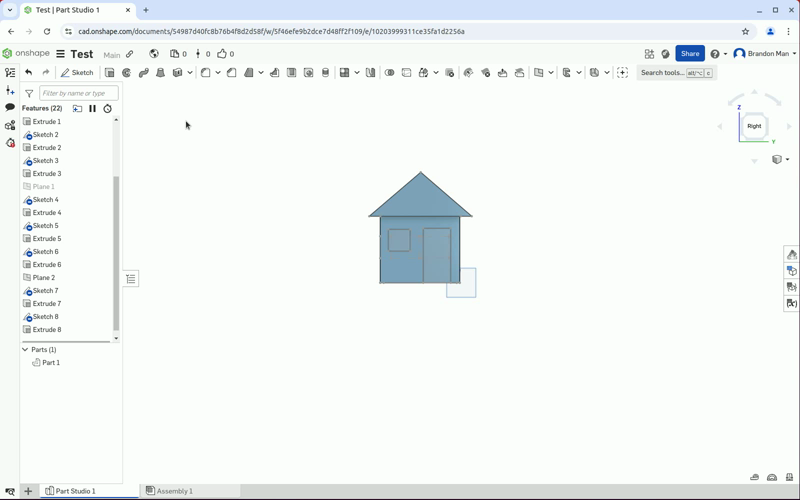
key(right, 2)
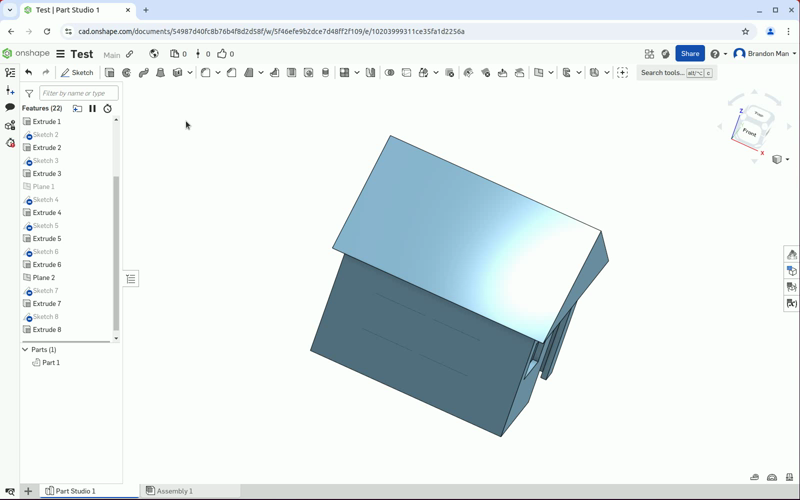
key(down, 2)
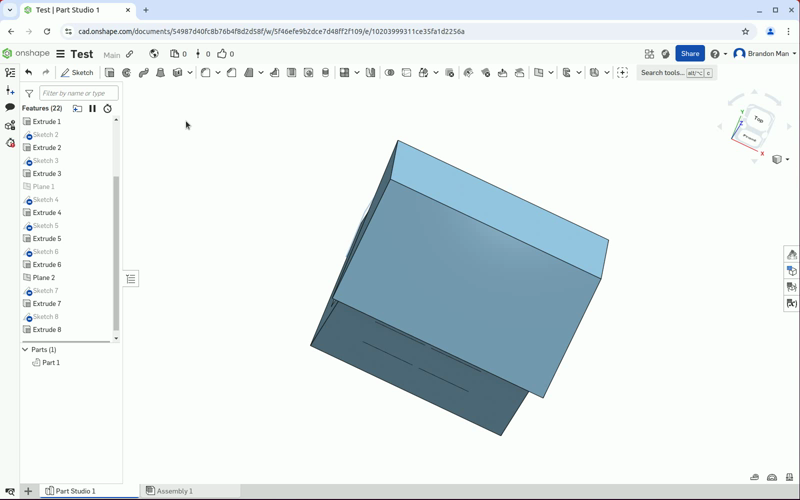
key(up, 2)
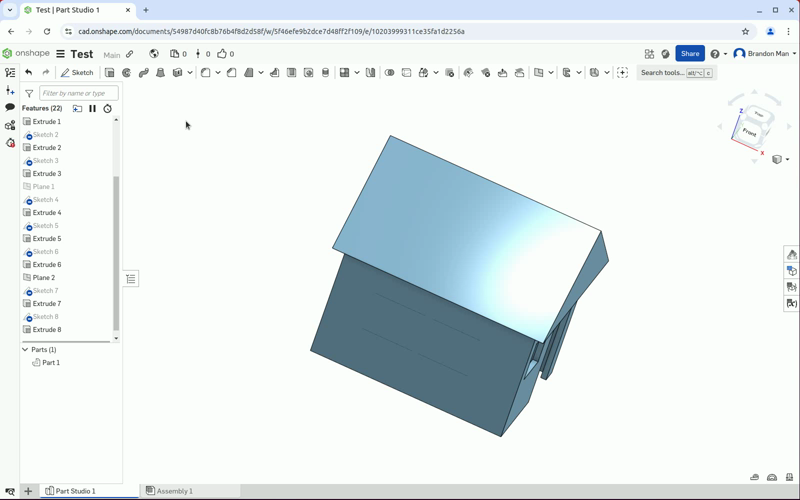
key(left, 2)
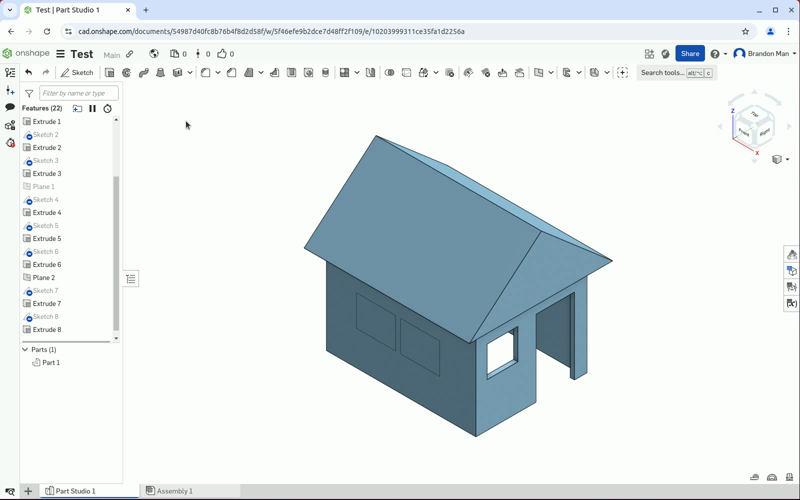
mouse_move(69, 111)
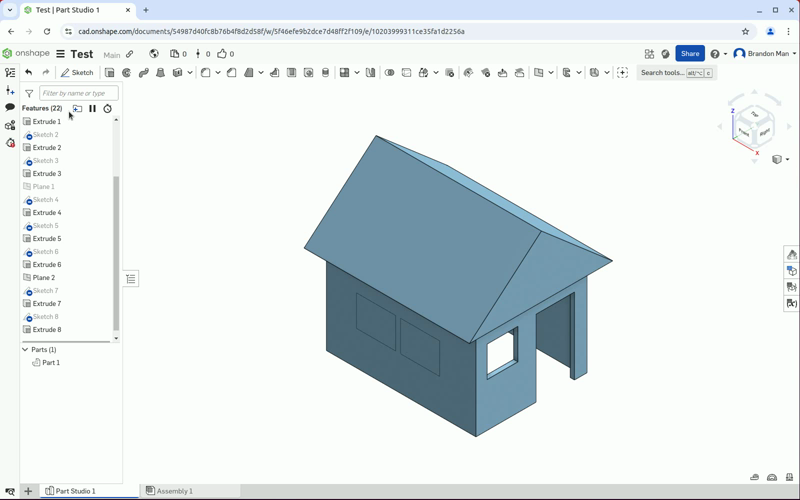
click(69, 111)